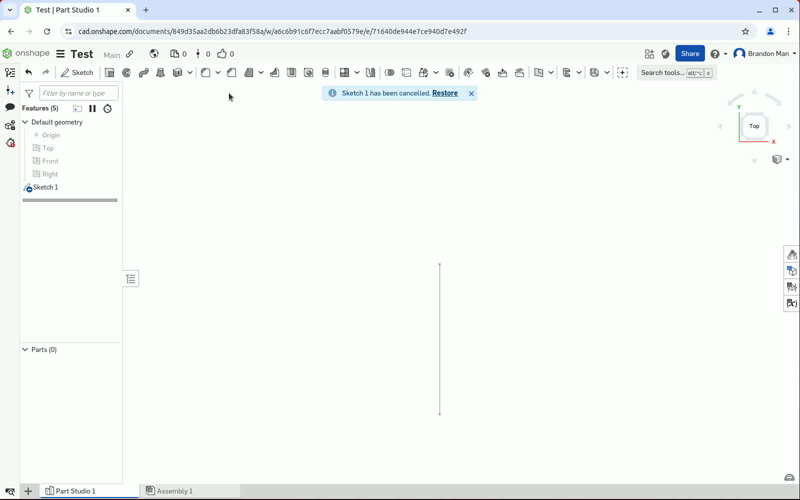
key(shift+h)
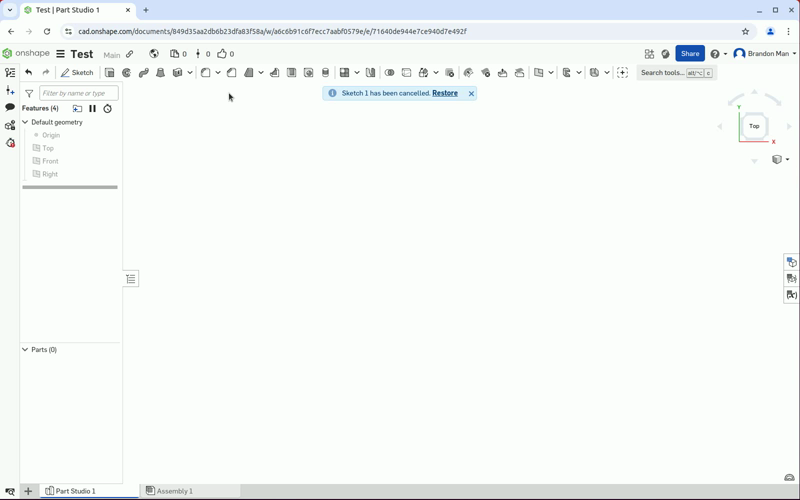
mouse_move(73, 352)
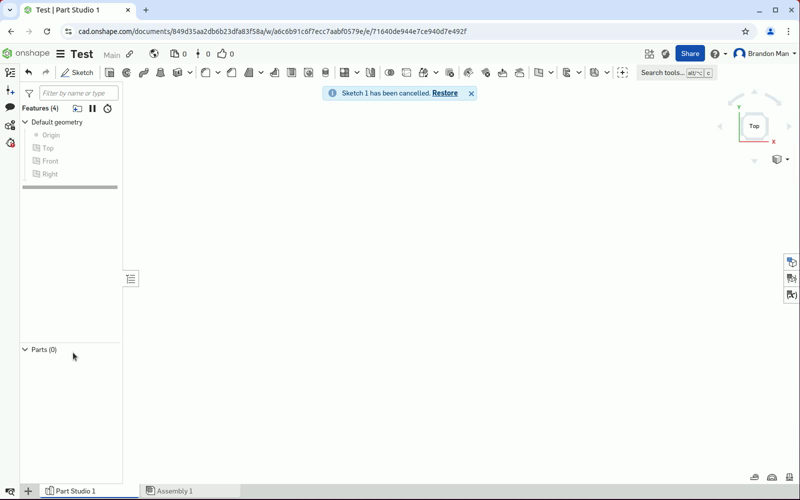
key(y)
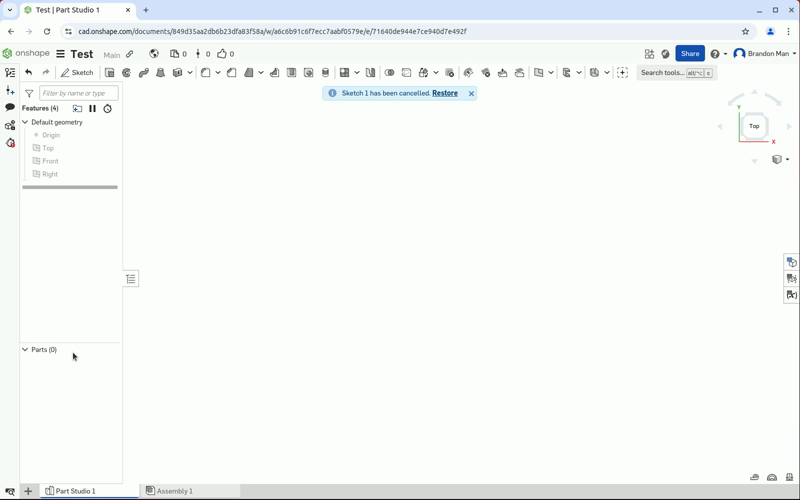
key(shift+p)
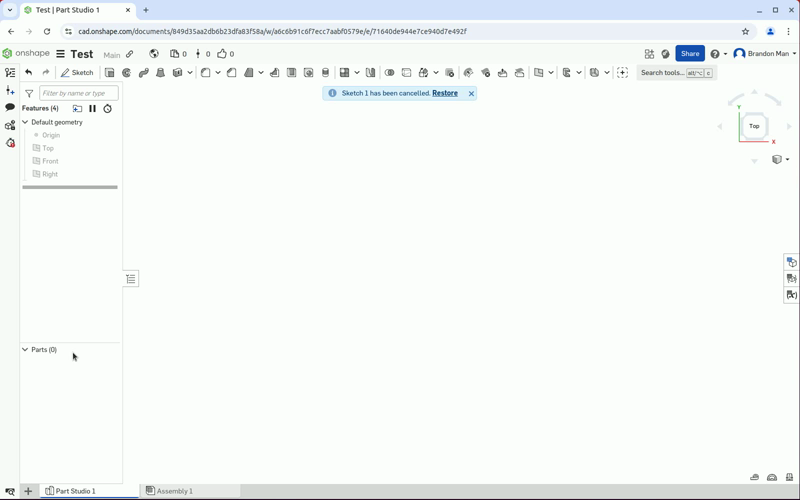
key(space)
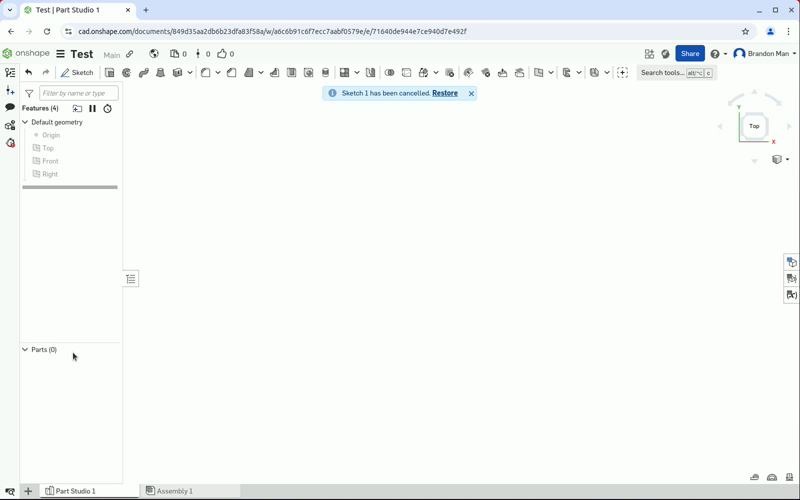
key_down(shift)
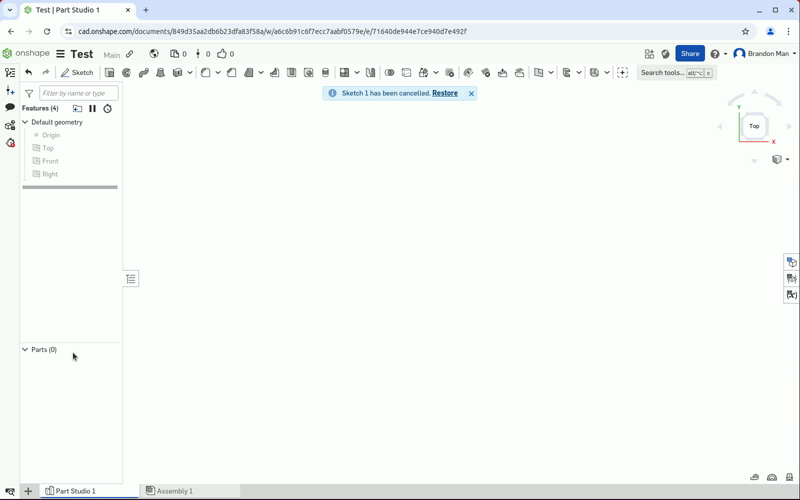
key(up)
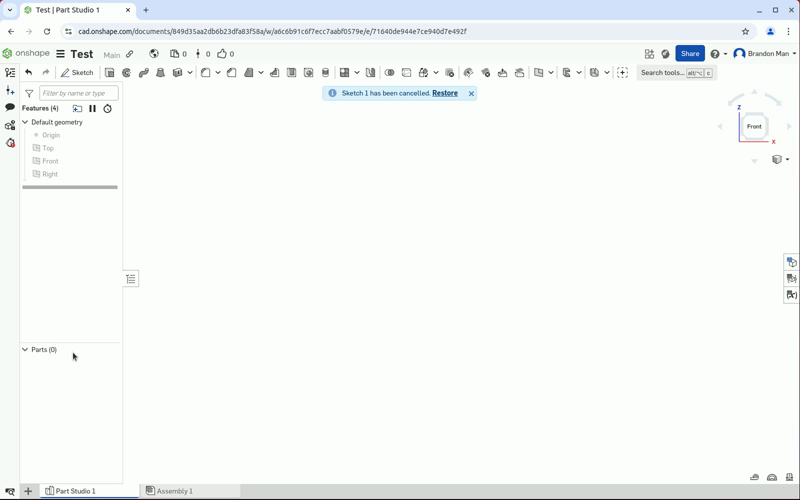
key_up(shift)
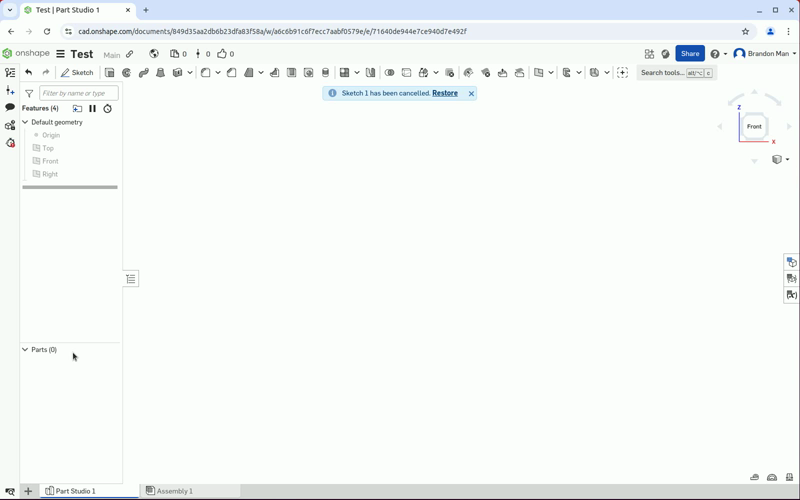
mouse_move(73, 352)
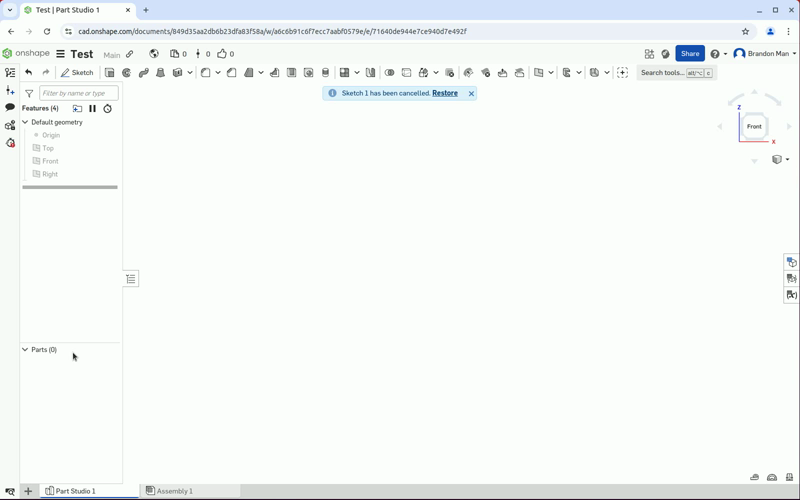
key(shift+y)
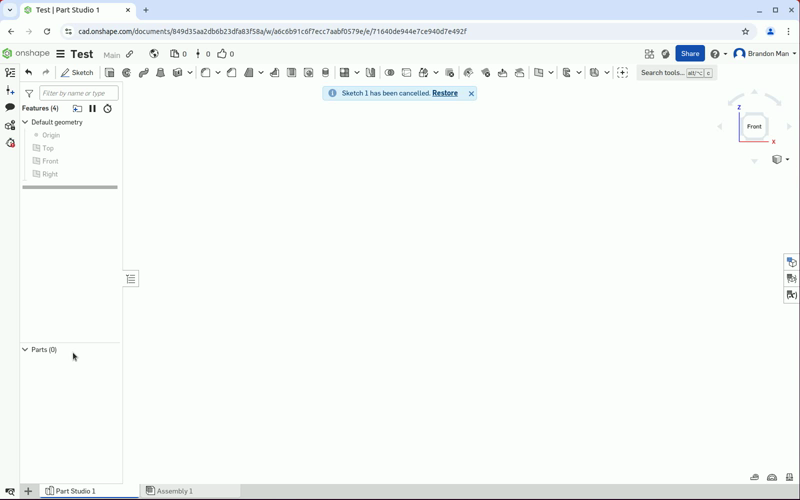
key(shift+s)
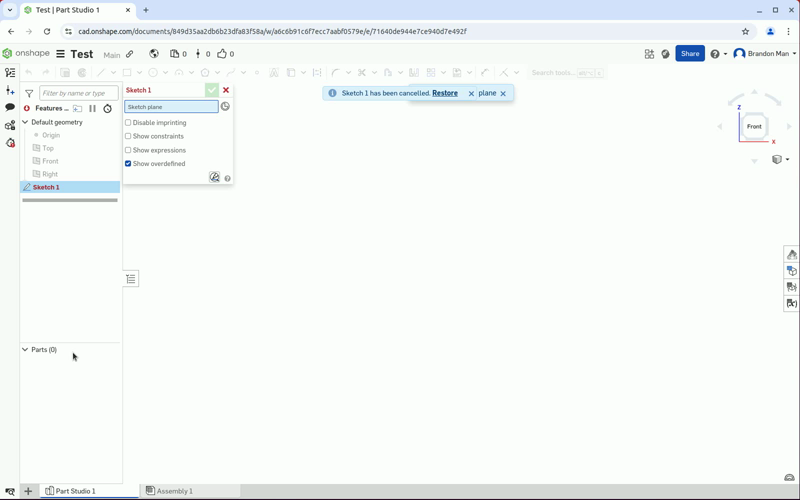
mouse_move(73, 163)
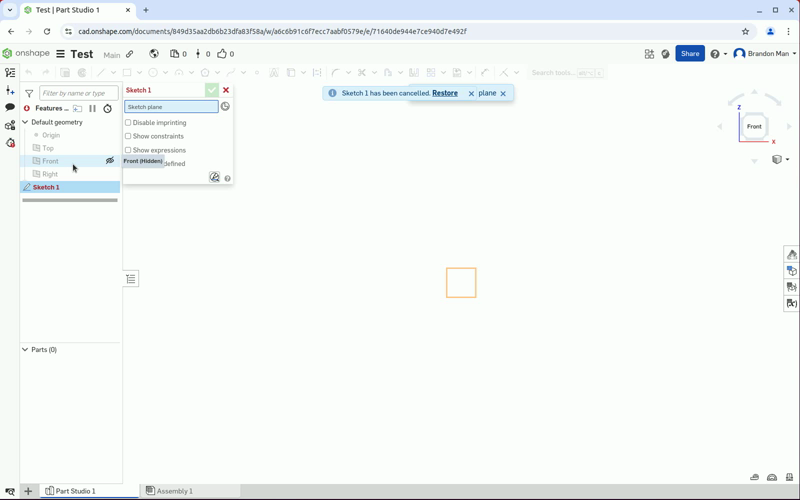
click(73, 163)
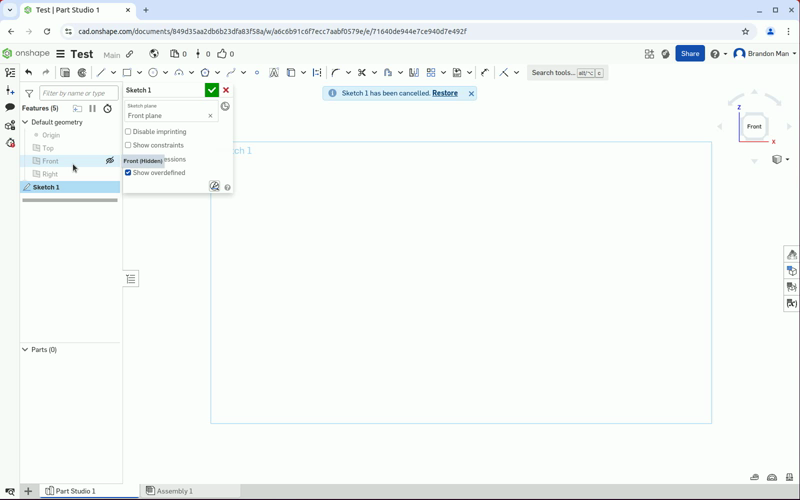
mouse_move(73, 352)
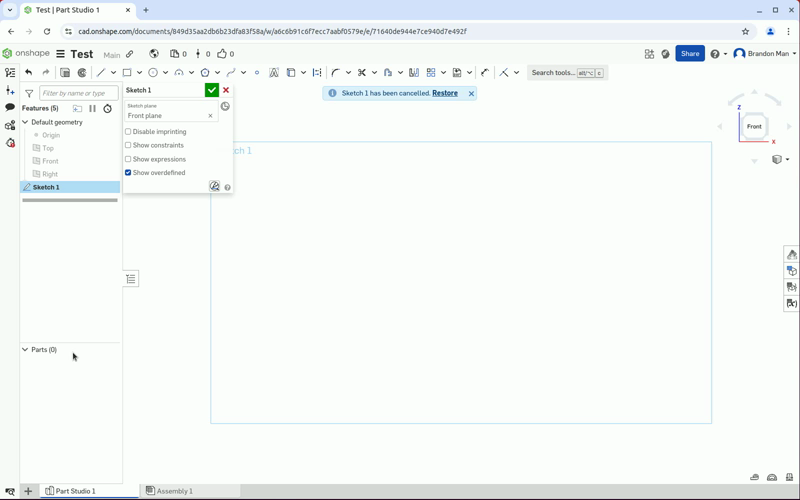
key(y)
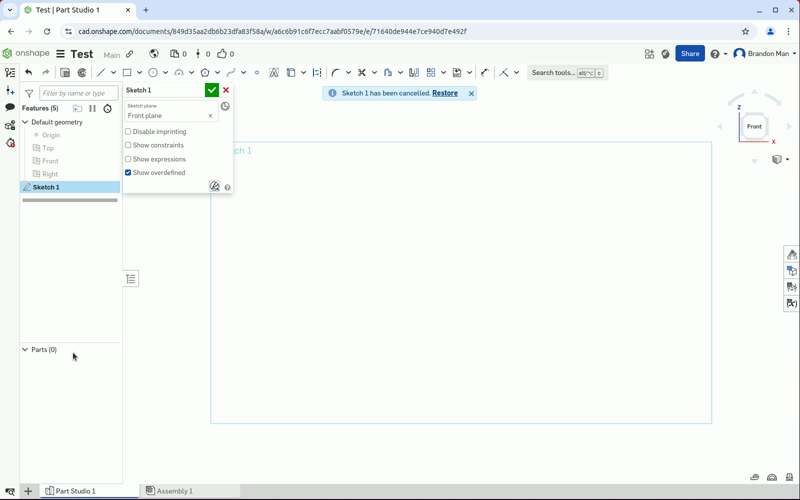
key(c)
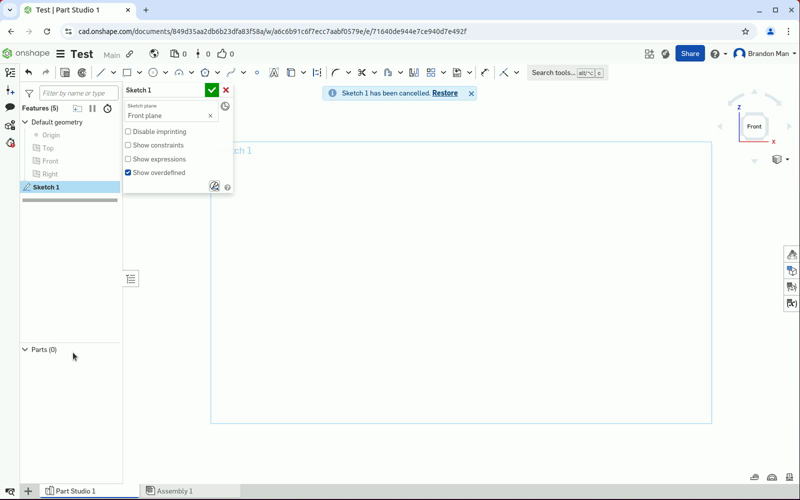
key_down(shift)
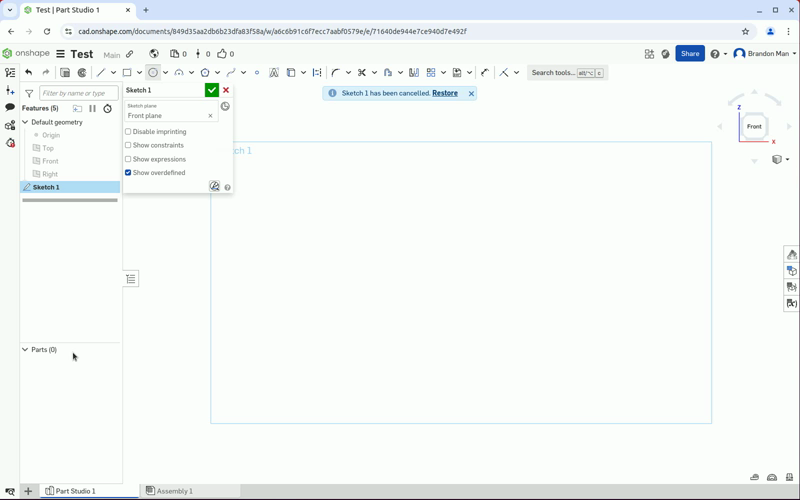
mouse_move(461, 178)
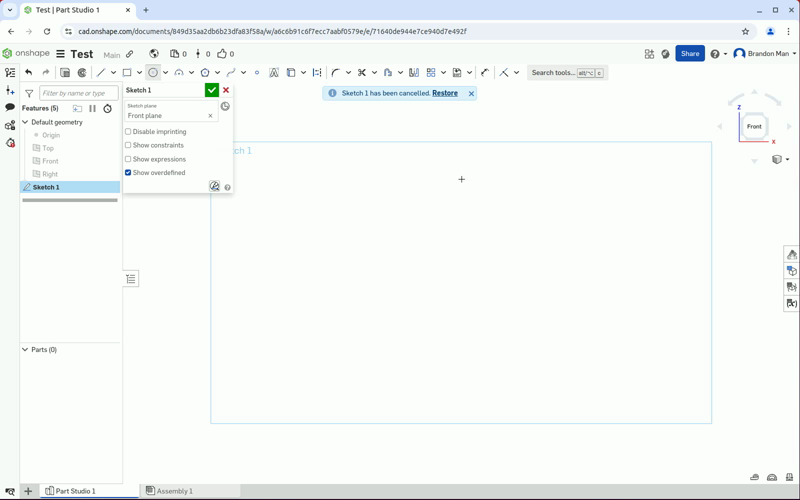
click(461, 178)
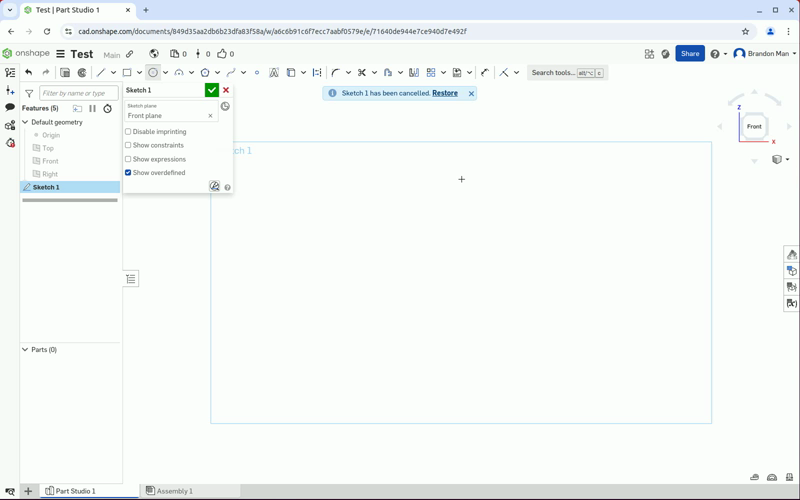
key_up(shift)
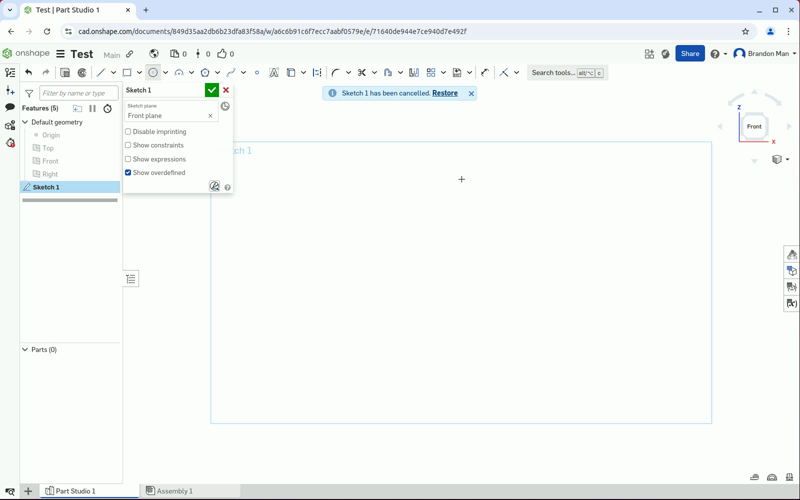
mouse_move(471, 178)
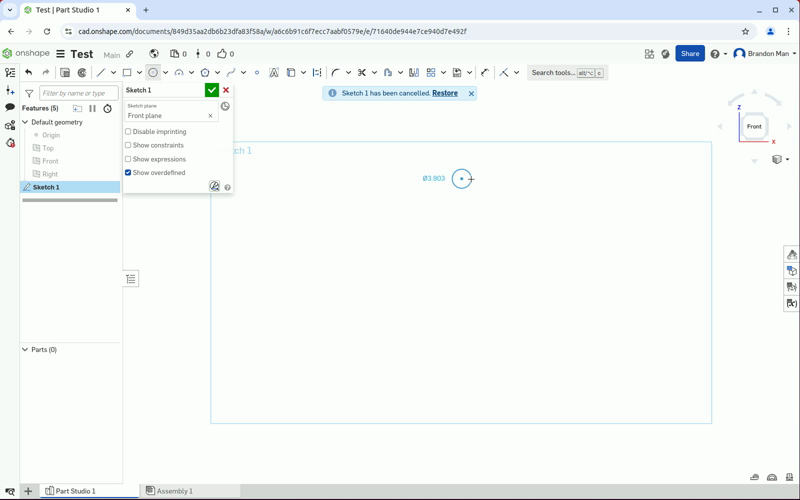
click(471, 178)
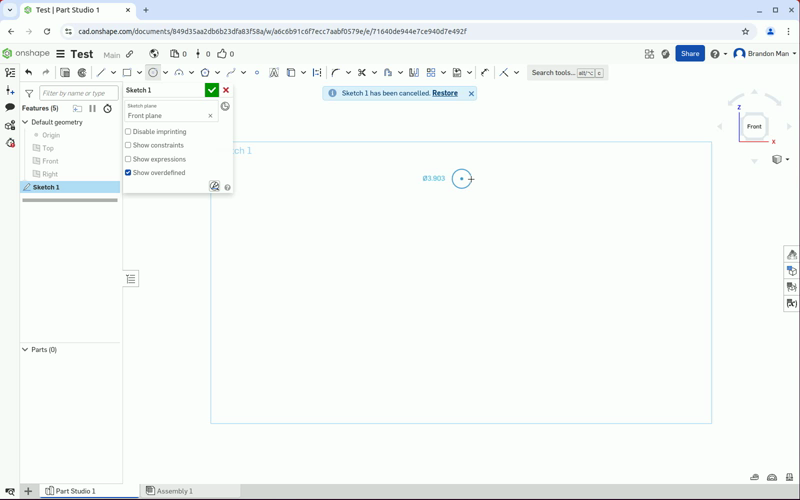
key(esc)
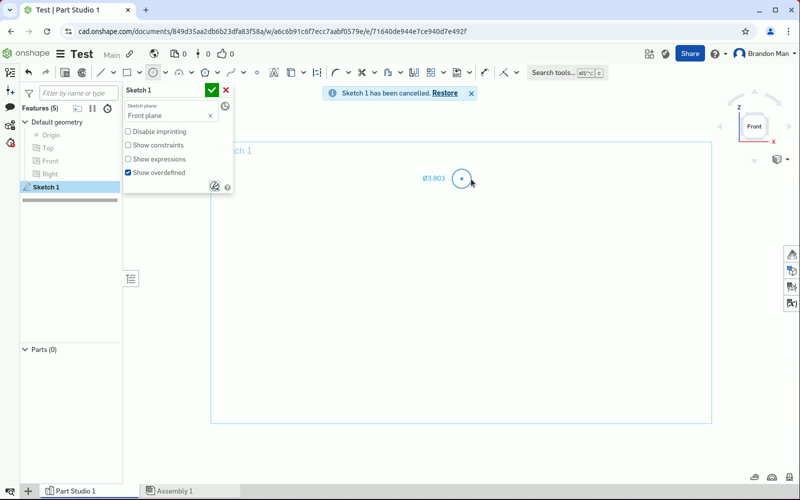
key(c)
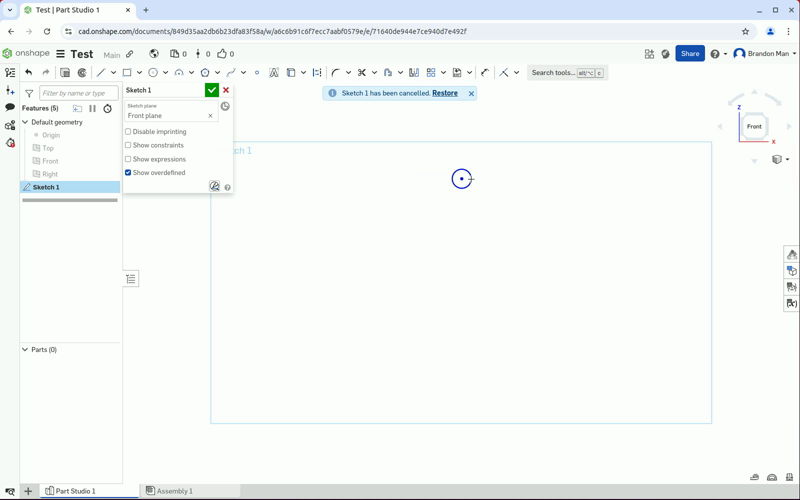
key_down(shift)
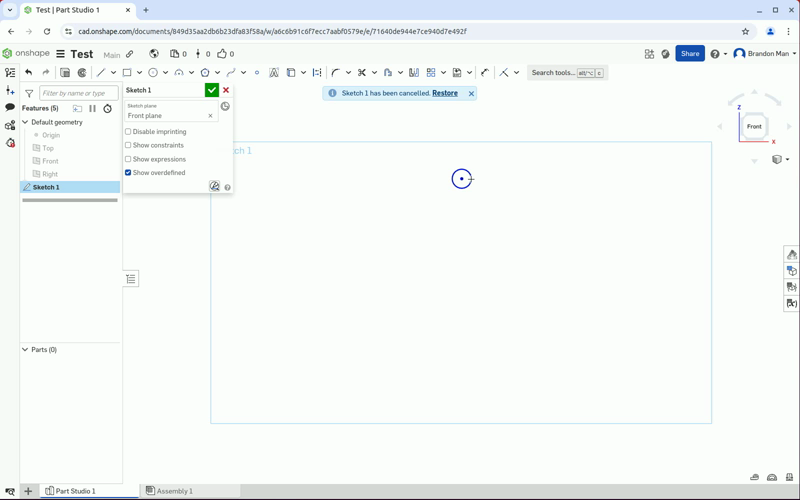
mouse_move(461, 178)
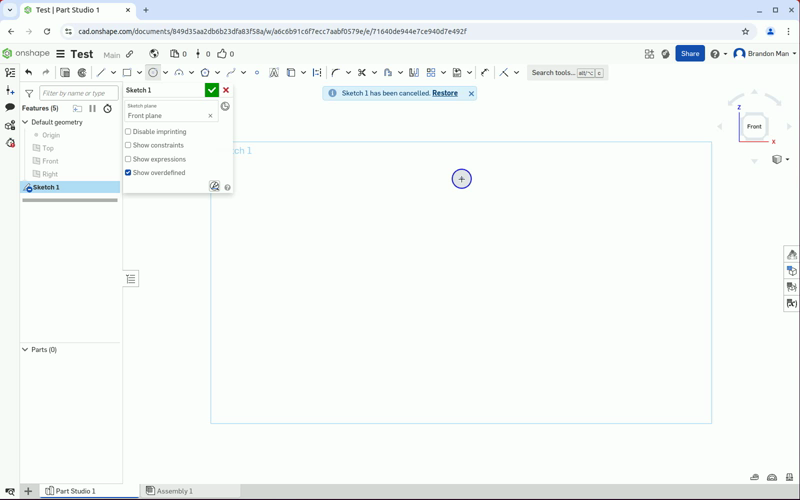
click(461, 178)
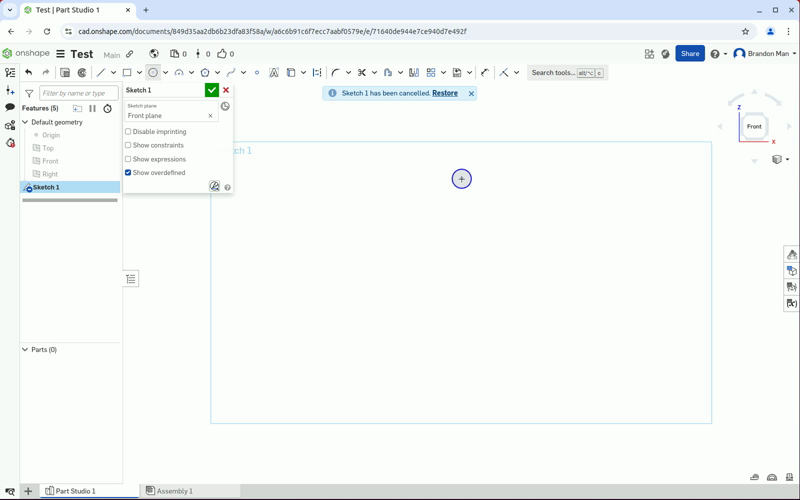
key_up(shift)
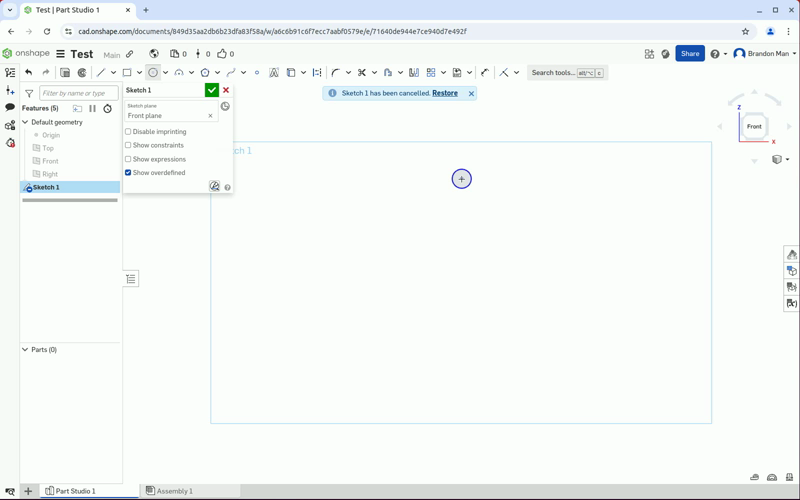
mouse_move(464, 178)
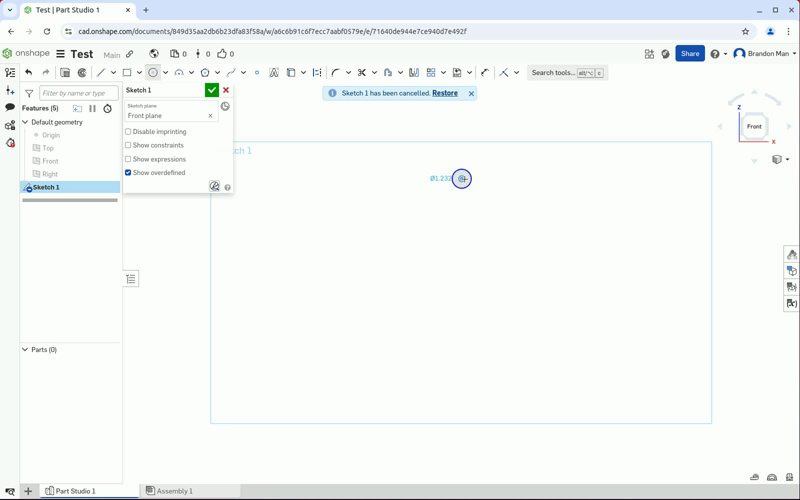
scroll(6)
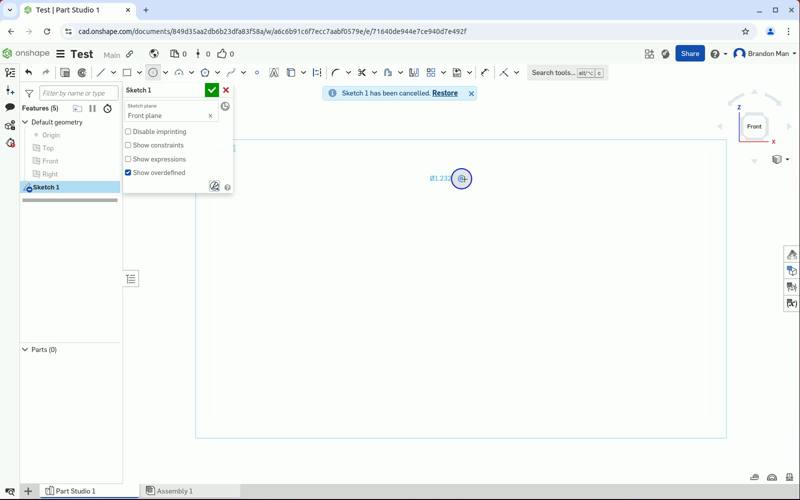
scroll(6)
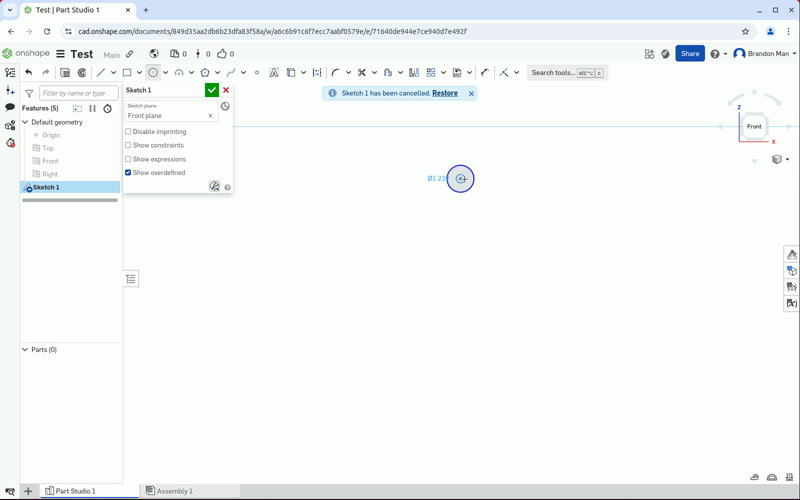
scroll(6)
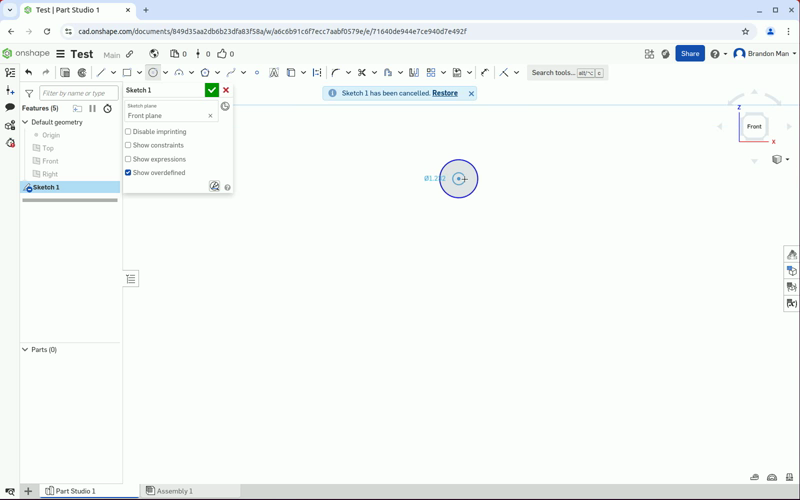
scroll(6)
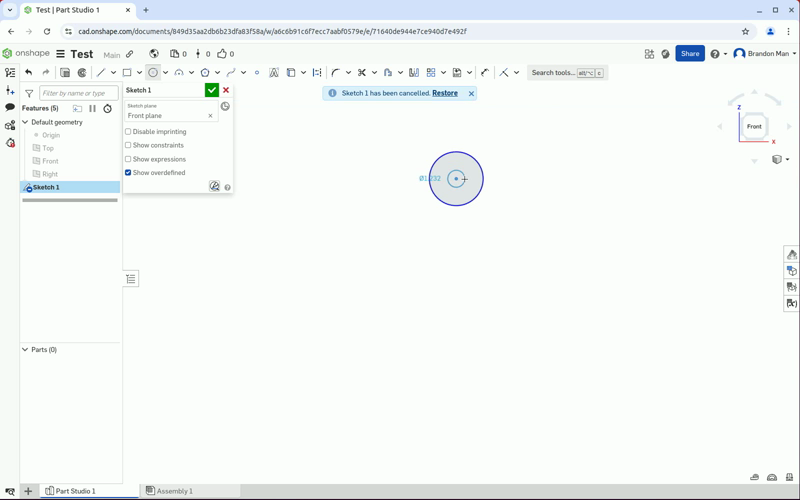
scroll(6)
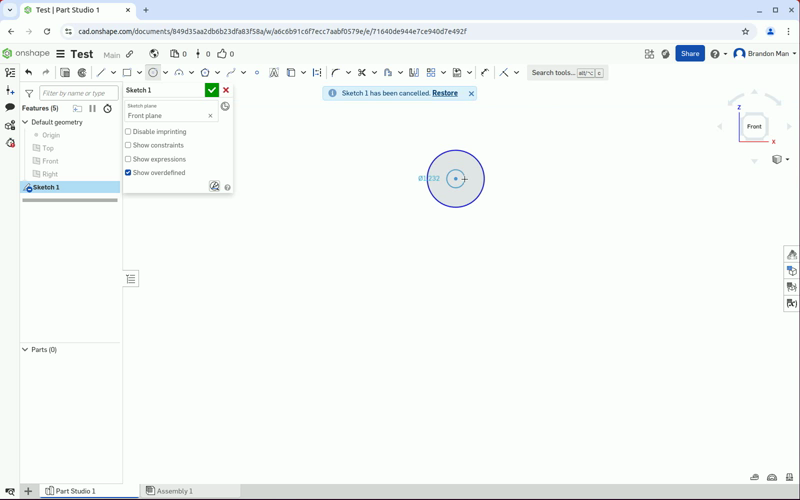
scroll(6)
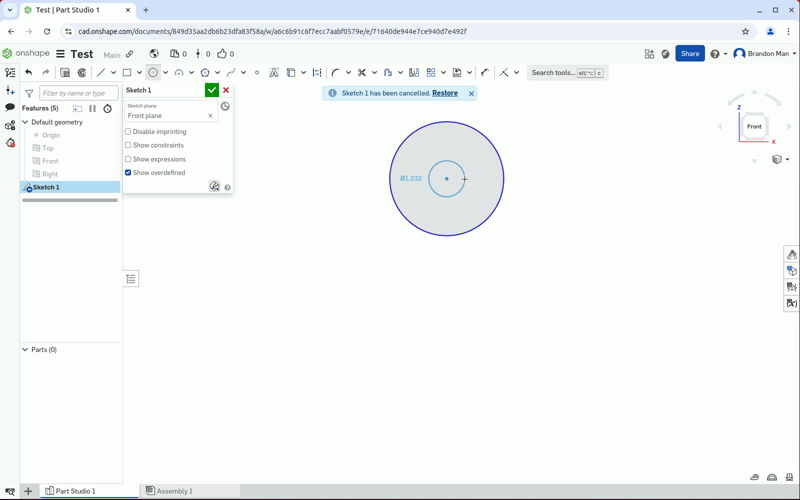
scroll(6)
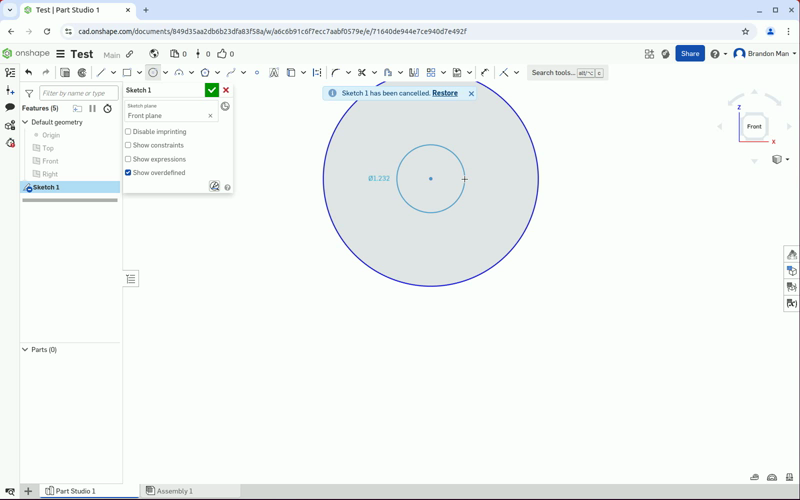
click(464, 178)
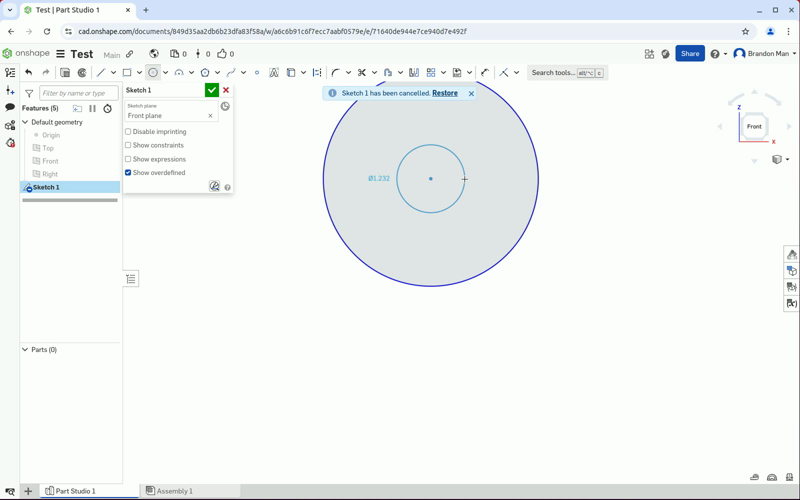
scroll(-6)
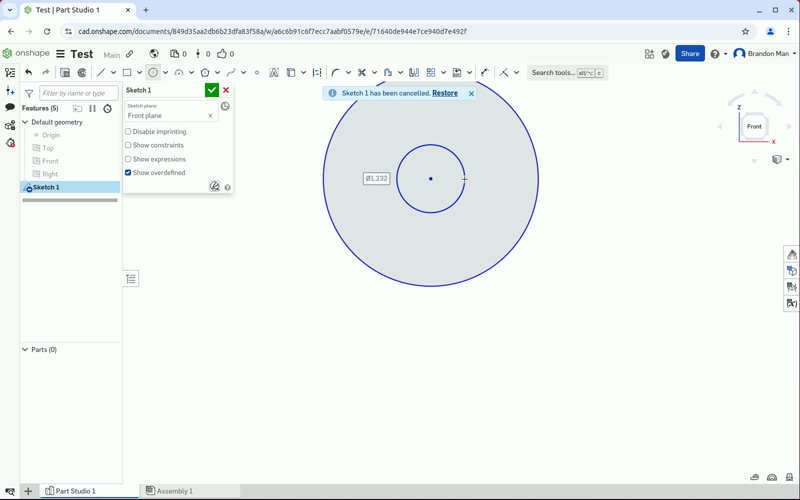
scroll(-6)
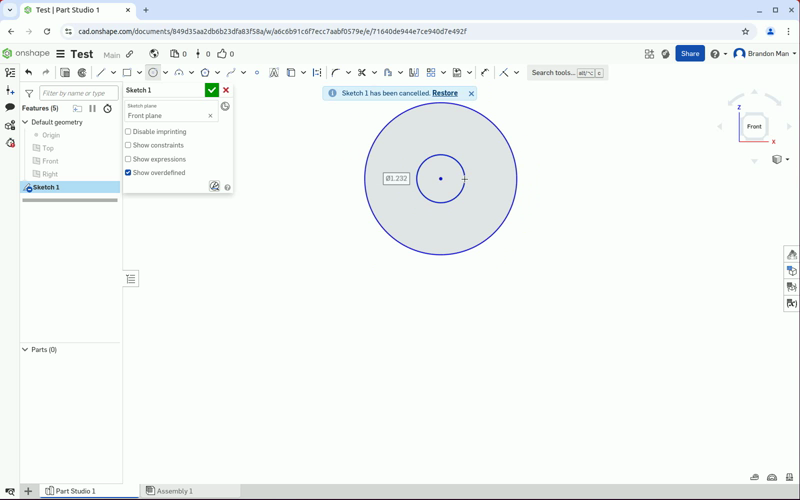
scroll(-6)
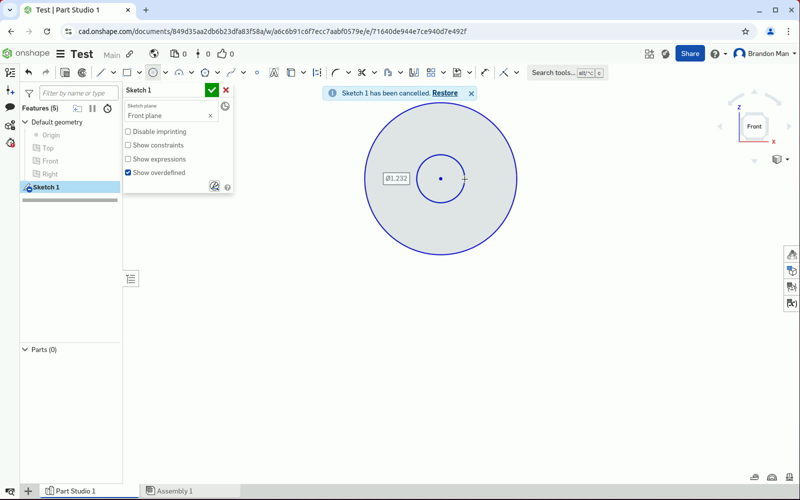
scroll(-6)
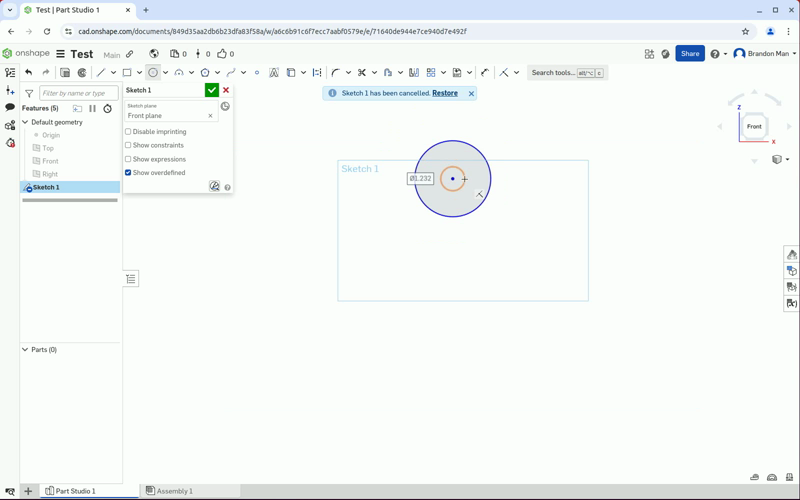
scroll(-6)
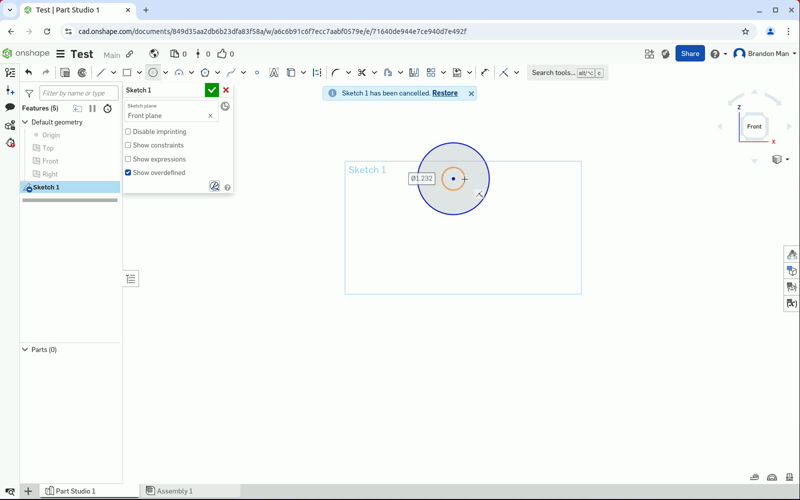
scroll(-6)
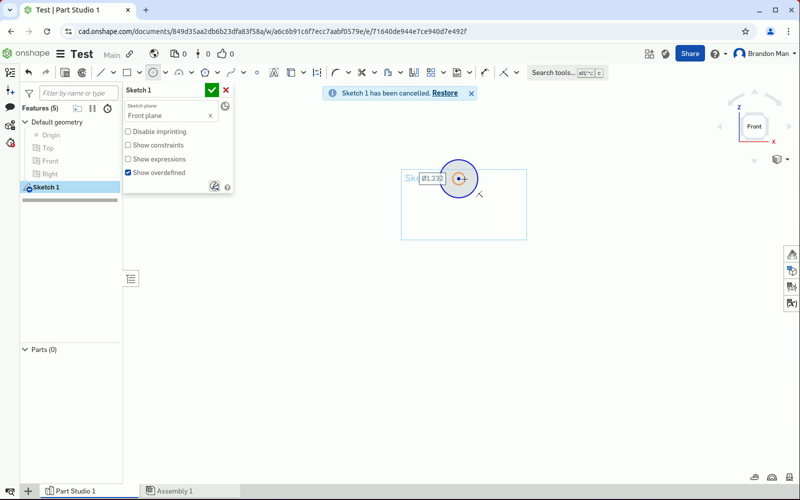
scroll(-6)
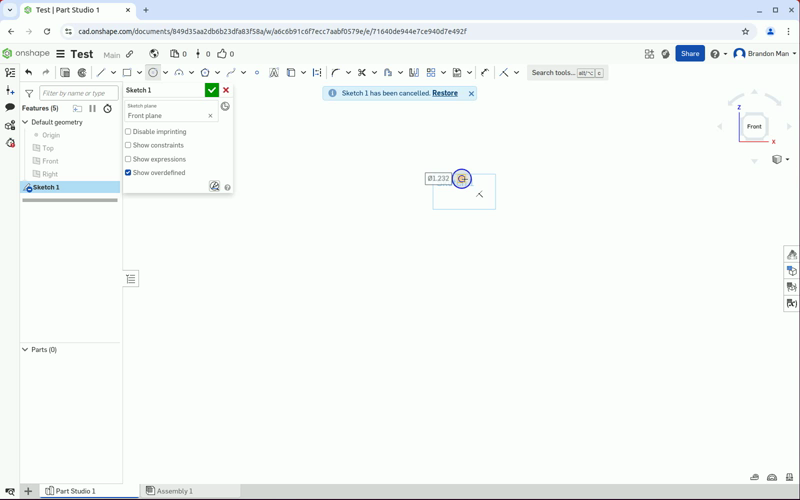
key(esc)
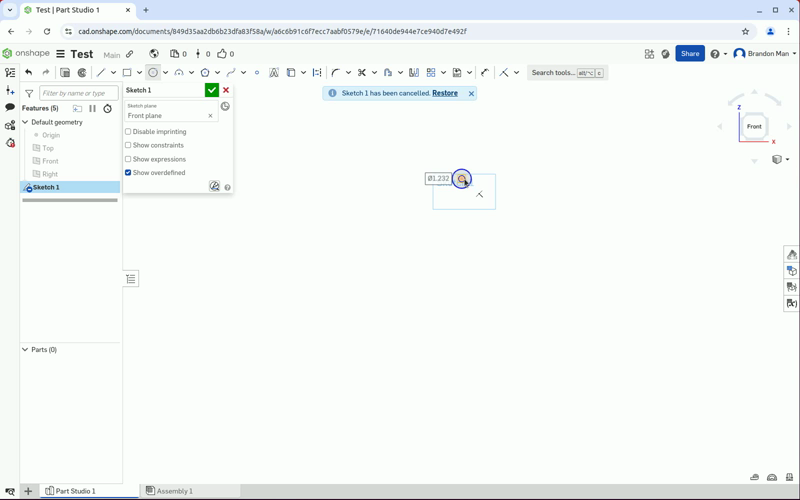
mouse_move(454, 174)
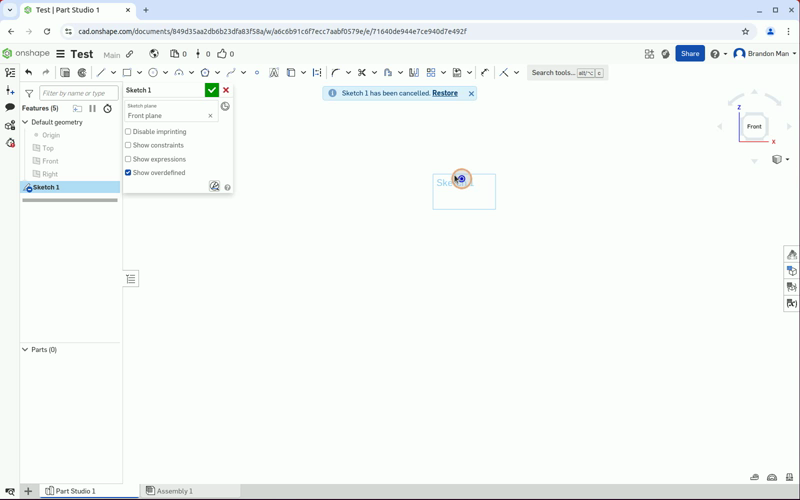
scroll(6)
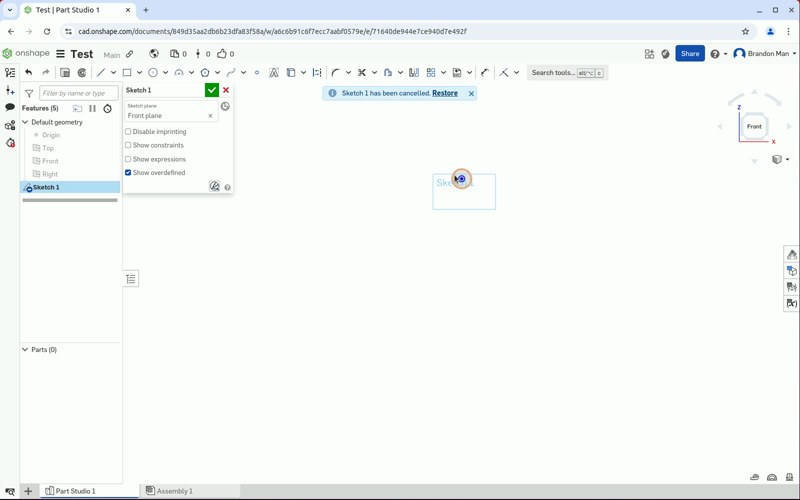
scroll(6)
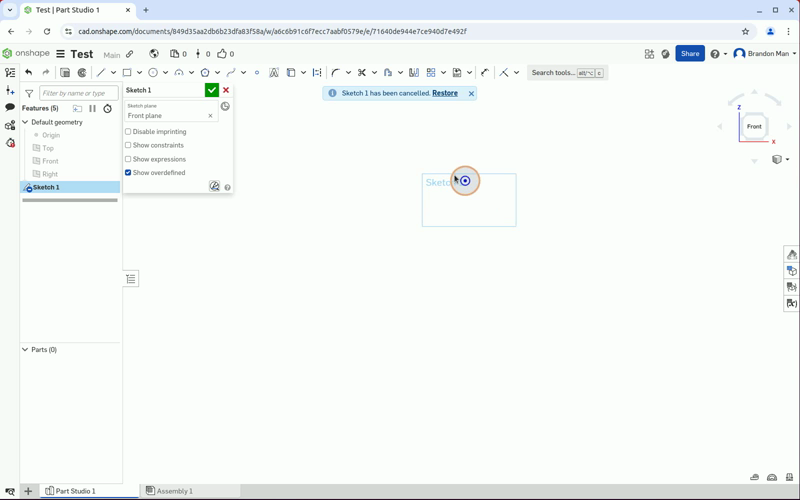
scroll(6)
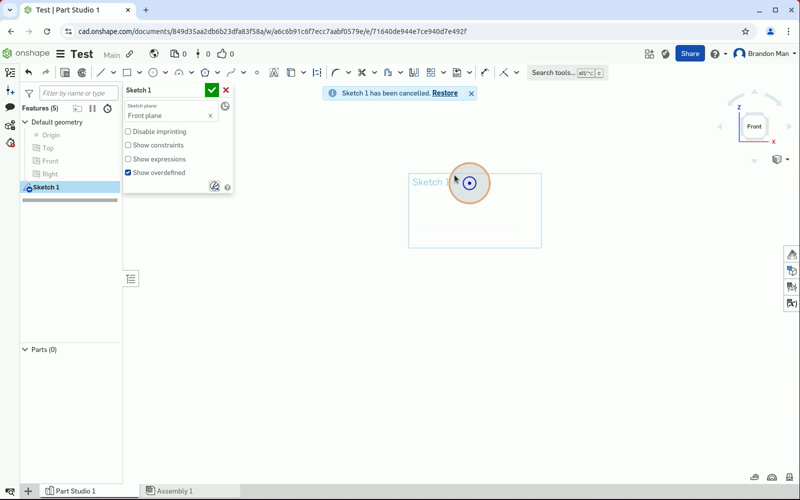
scroll(6)
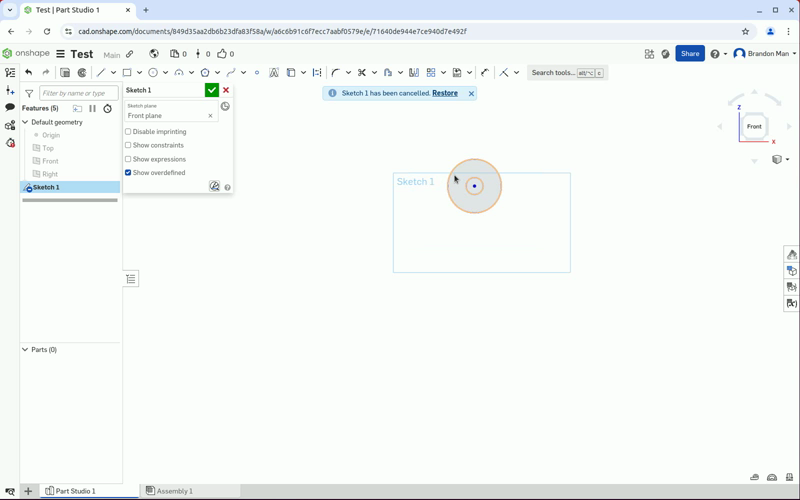
scroll(6)
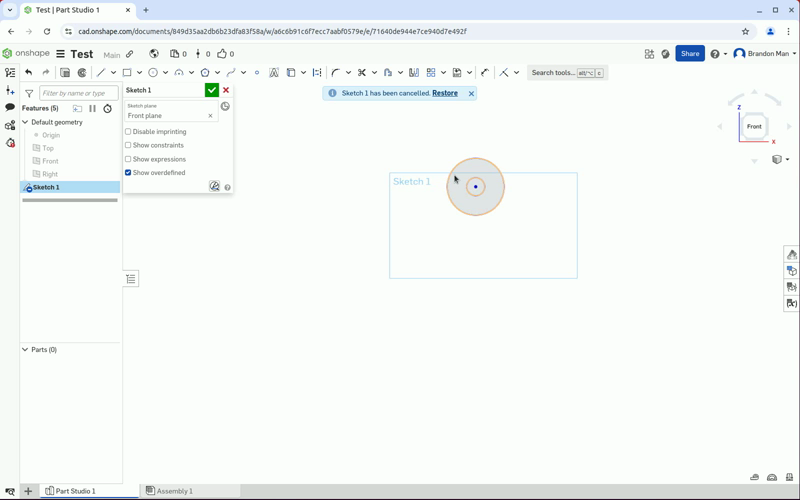
scroll(6)
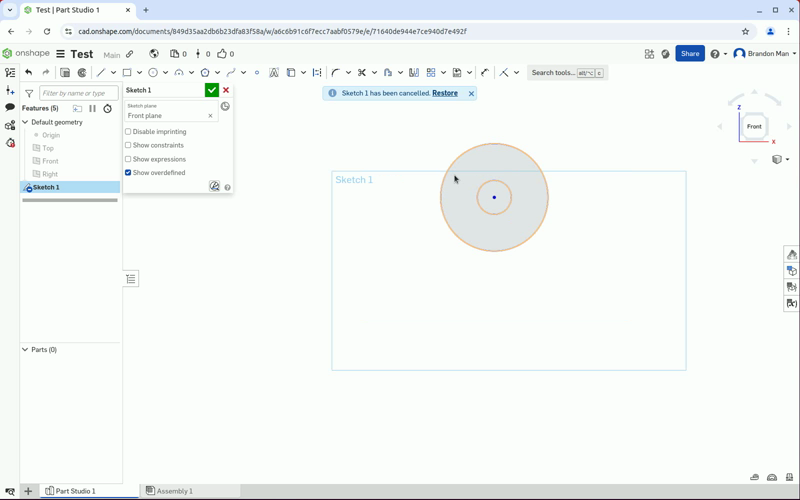
scroll(6)
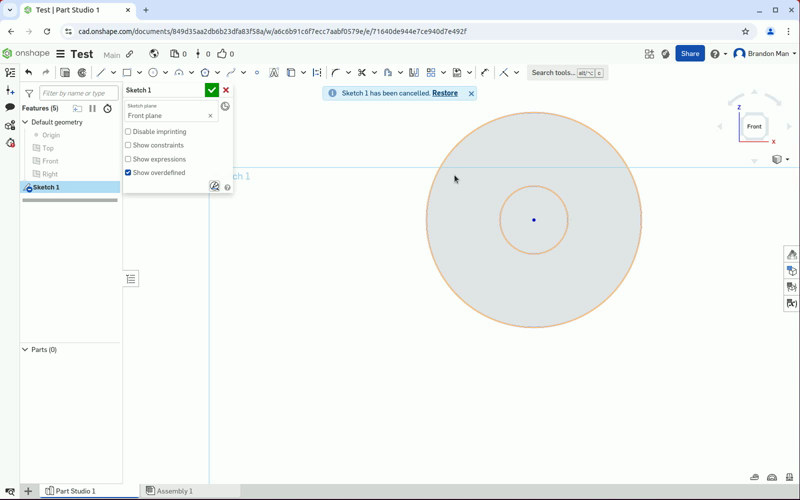
click(454, 174)
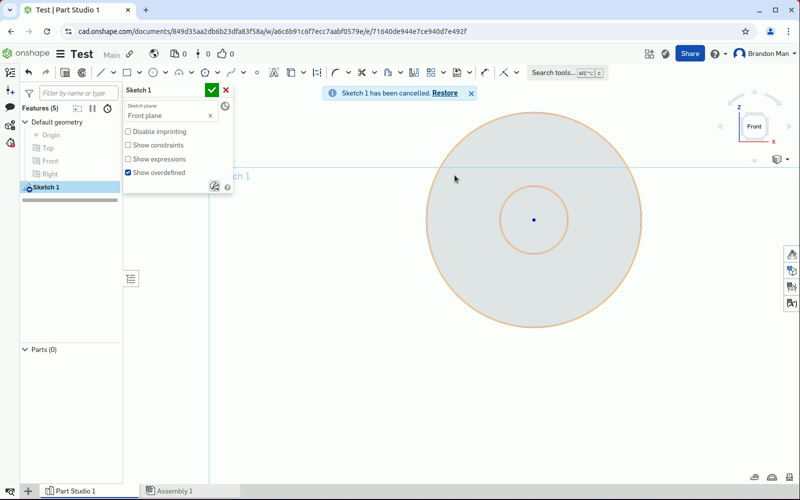
scroll(-6)
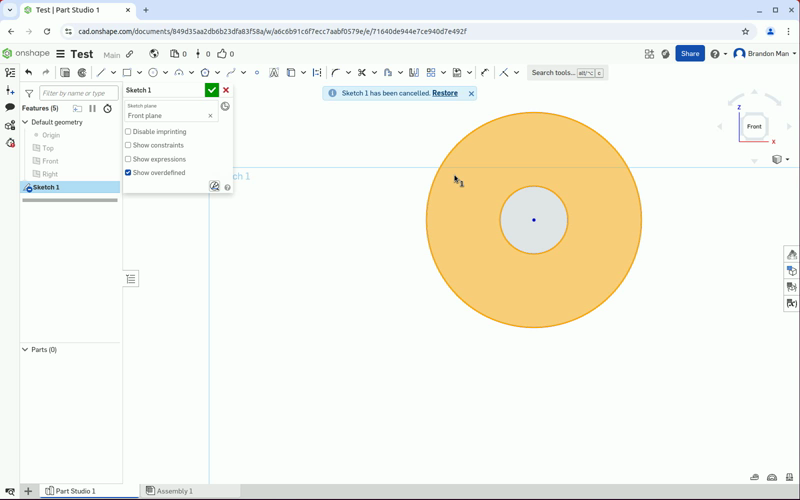
scroll(-6)
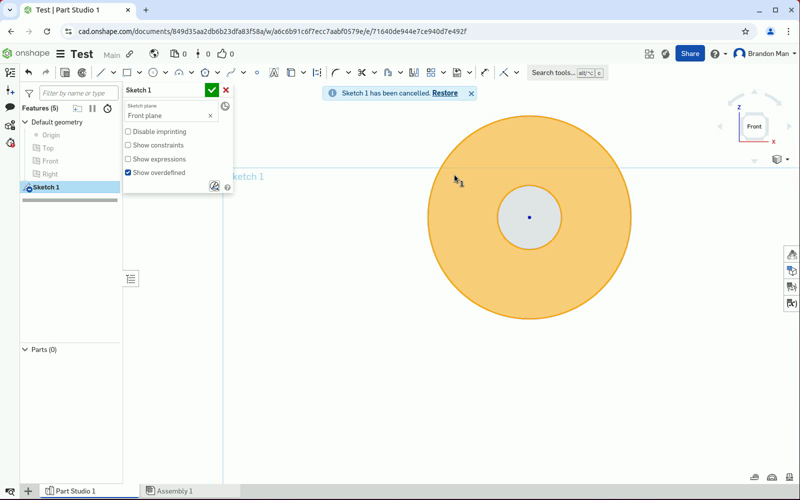
scroll(-6)
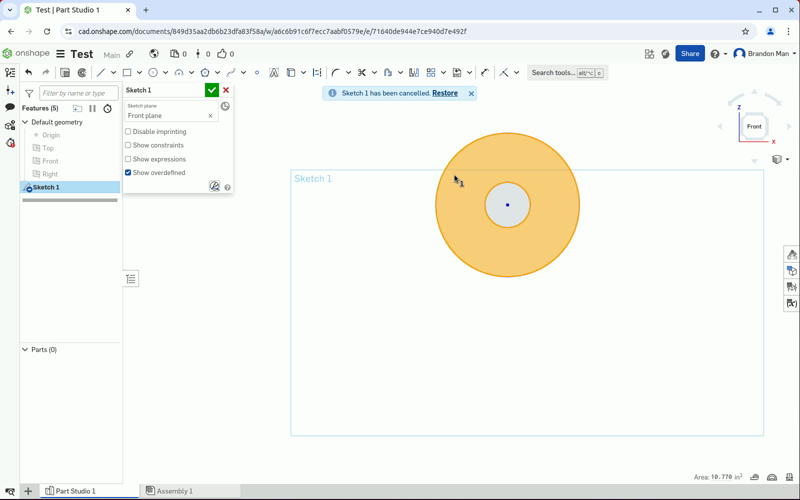
scroll(-6)
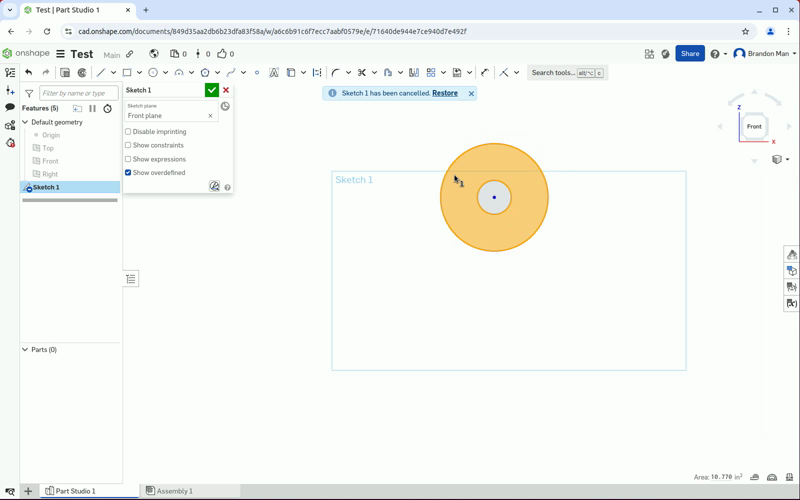
scroll(-6)
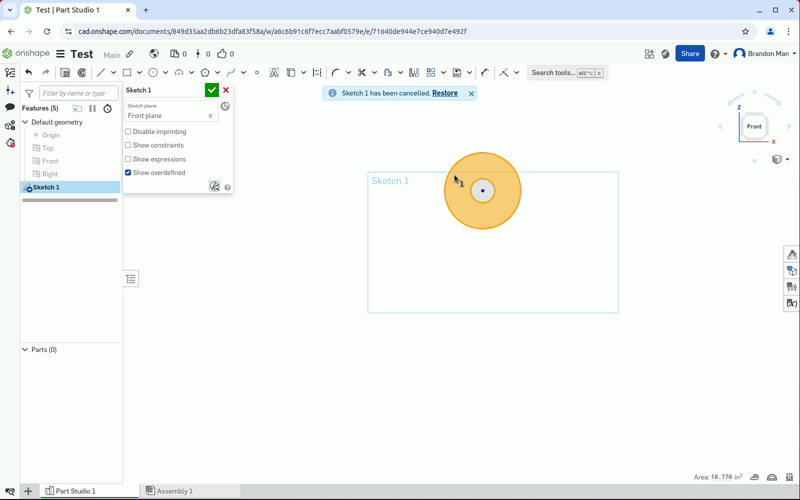
scroll(-6)
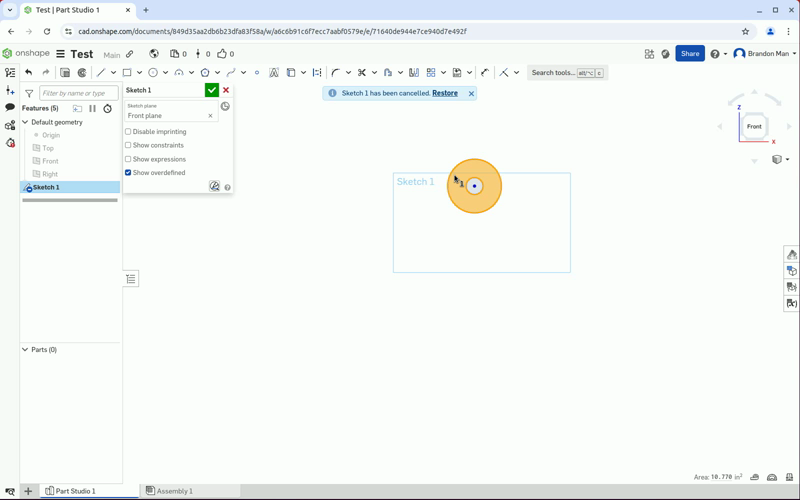
scroll(-6)
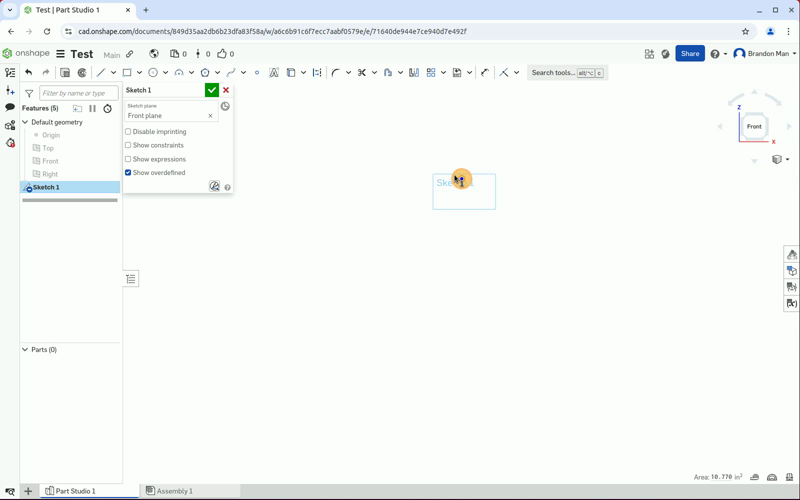
mouse_move(73, 352)
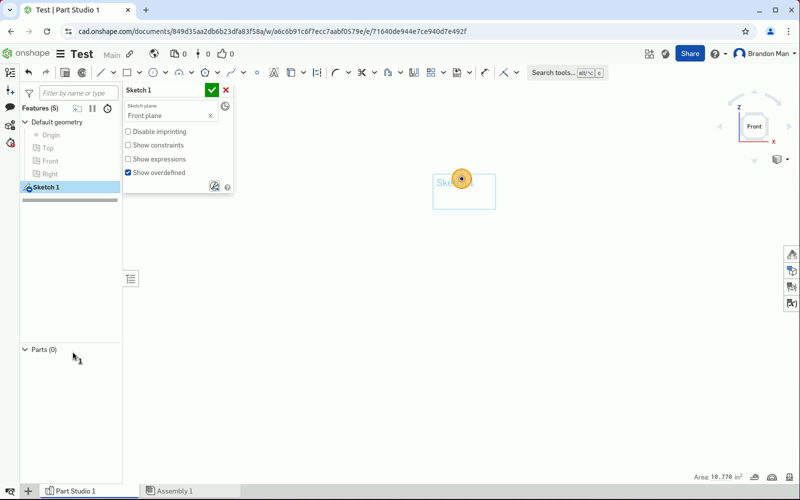
key(shift+y)
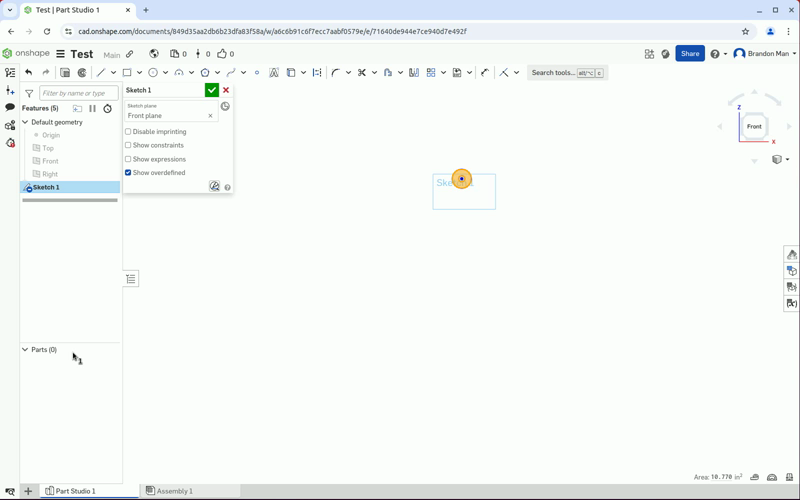
key(shift+e)
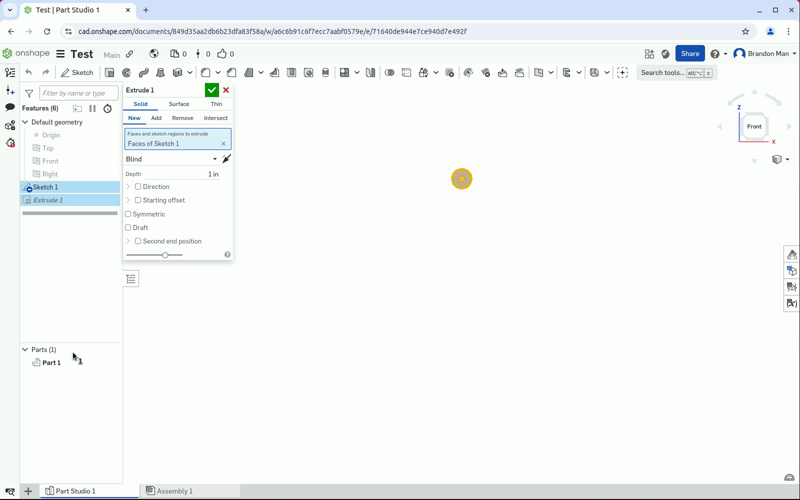
mouse_move(143, 106)
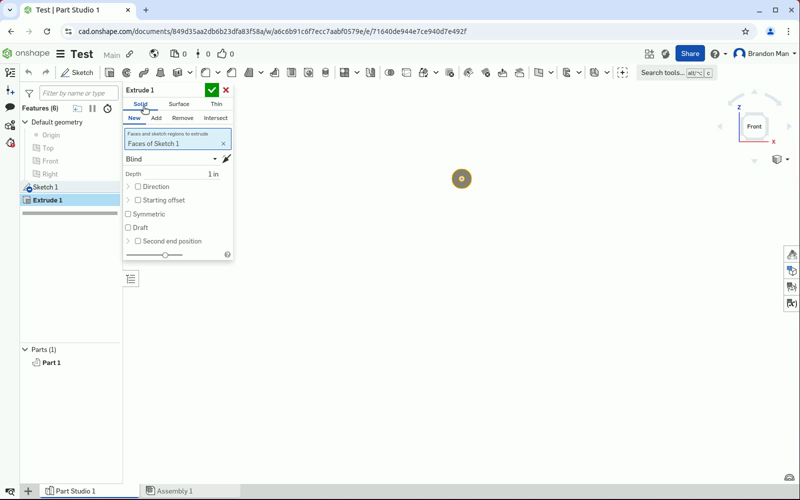
click(143, 106)
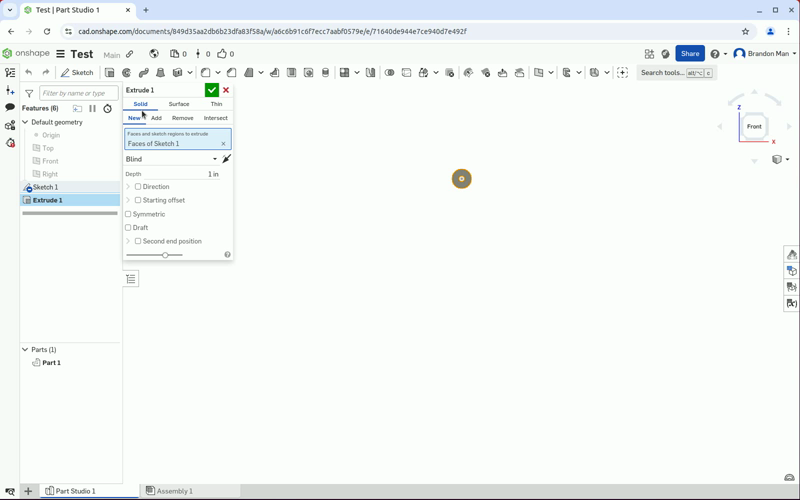
mouse_move(137, 120)
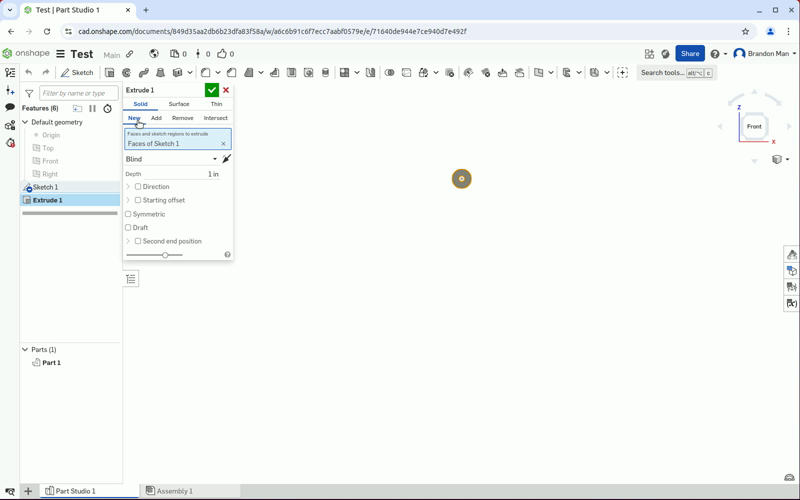
click(137, 120)
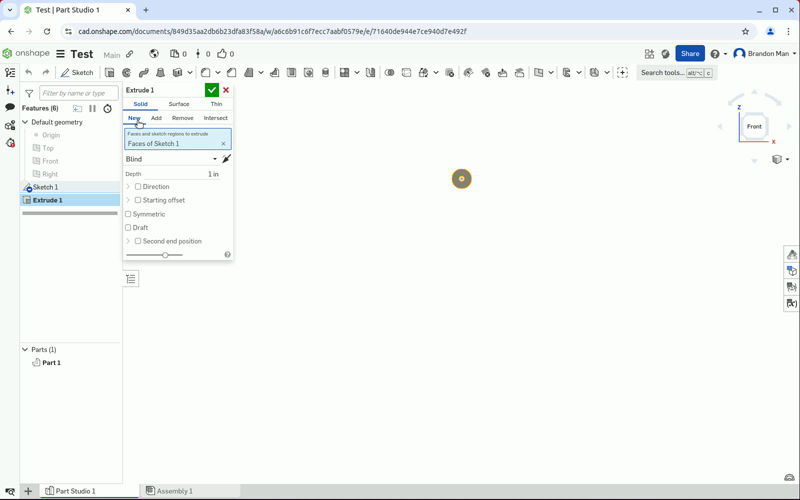
key(tab, 4)
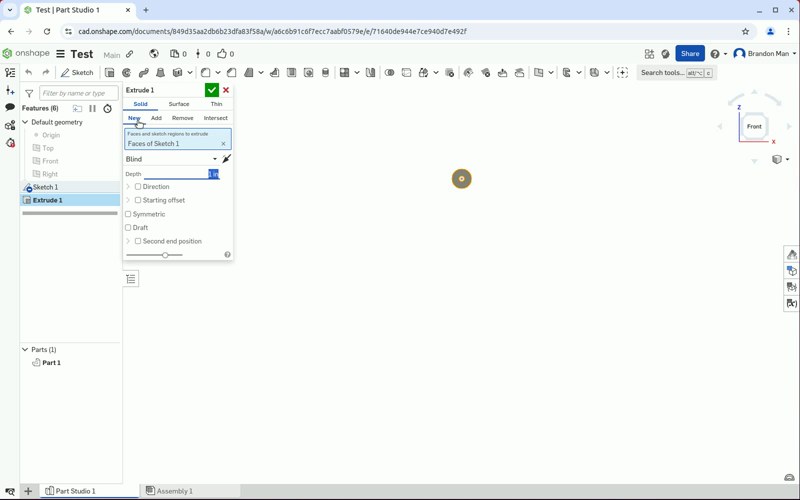
text(0.481)
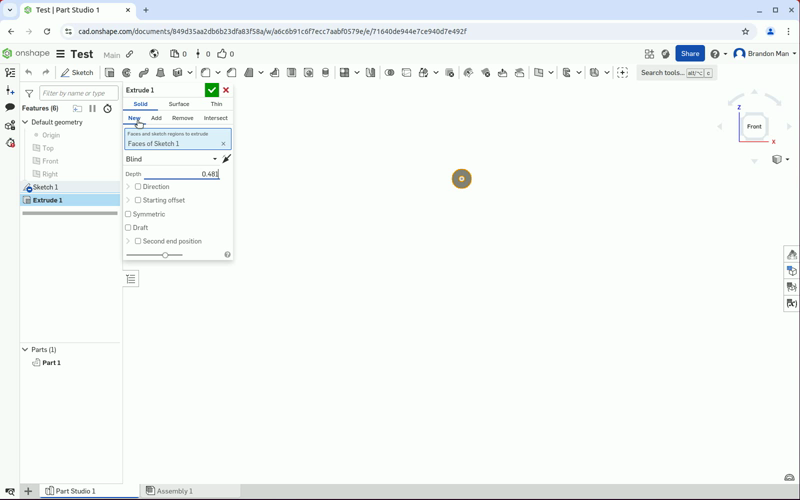
key(enter)
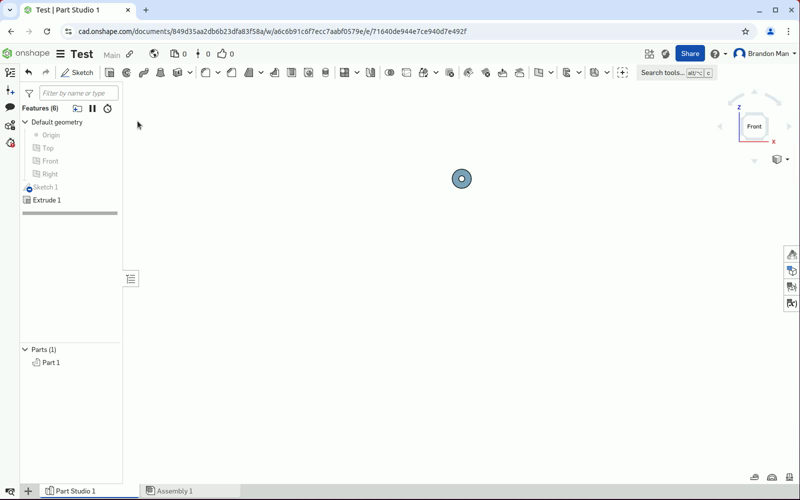
key(shift+h)
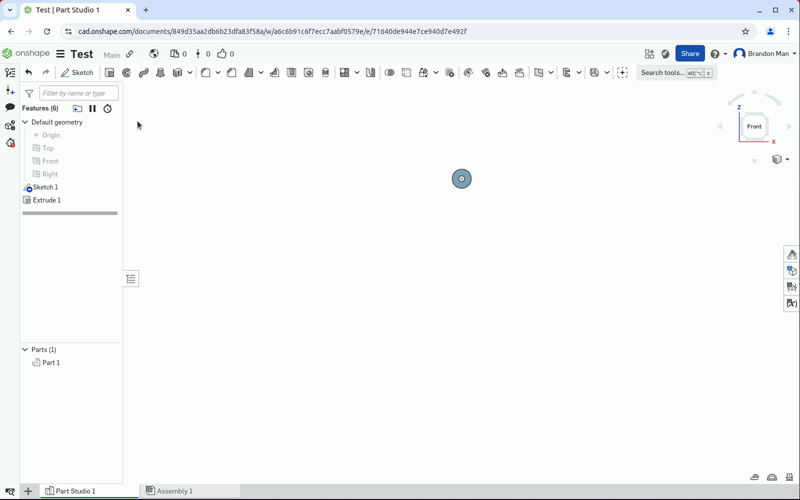
key(shift+h)
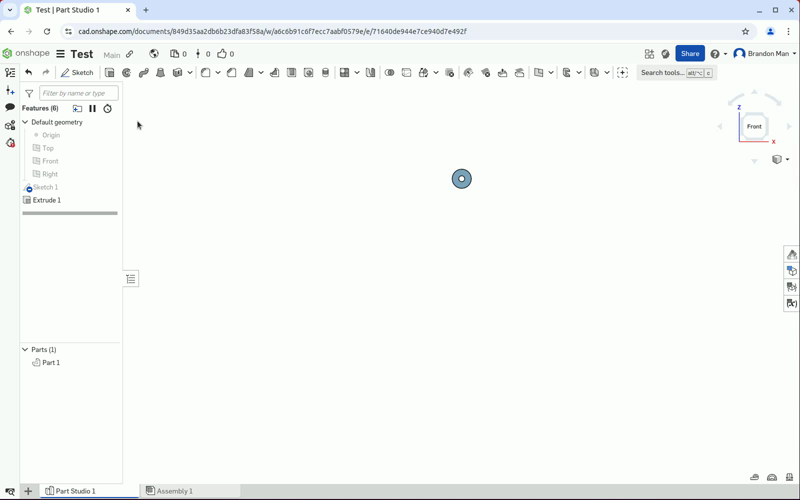
mouse_move(73, 189)
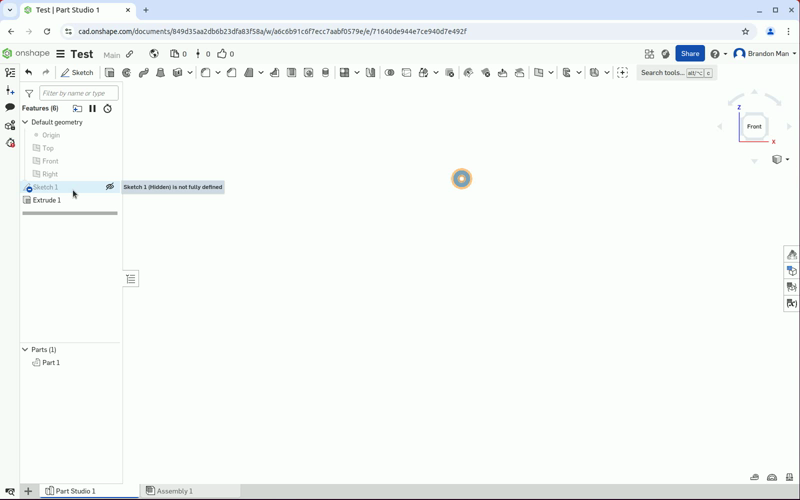
click(73, 189)
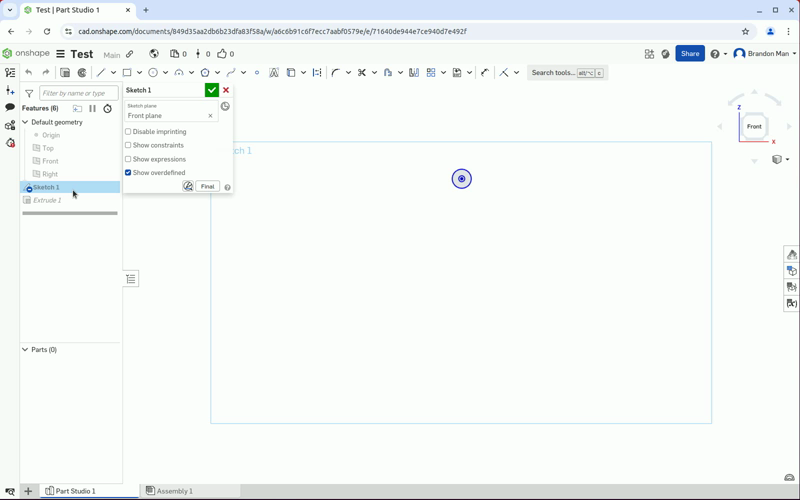
mouse_move(229, 92)
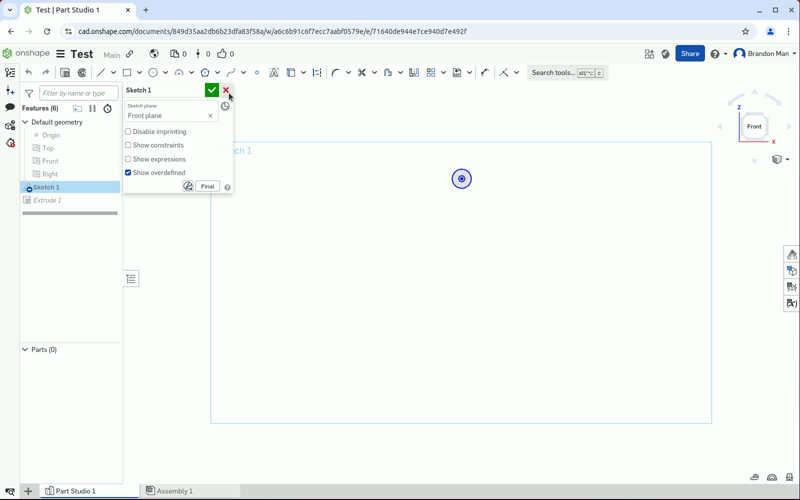
click(229, 92)
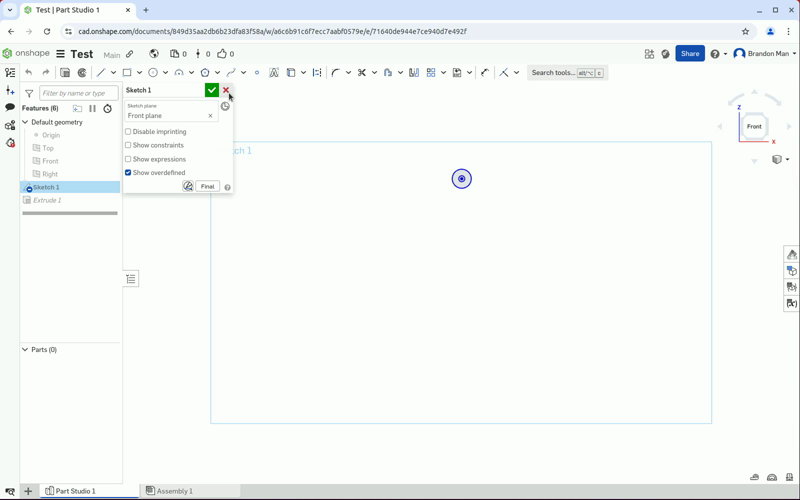
key(shift+s)
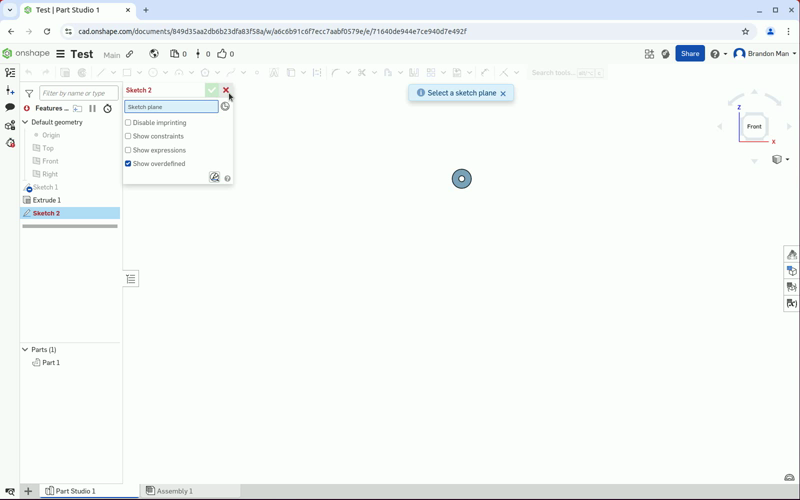
mouse_move(73, 163)
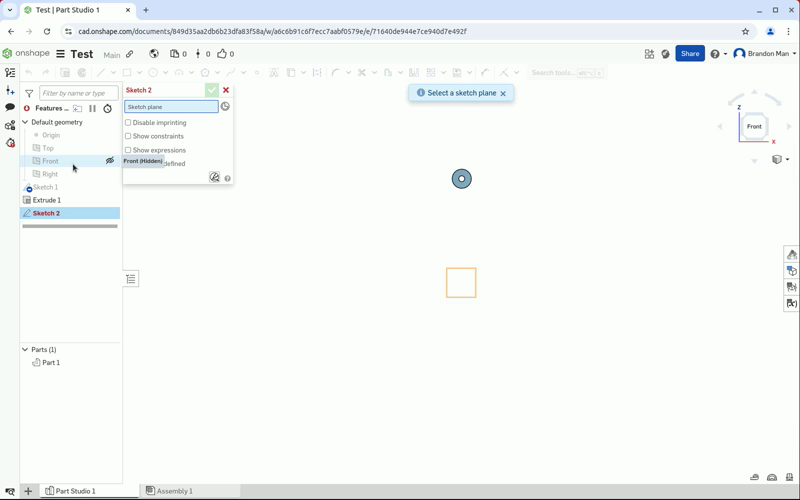
click(73, 163)
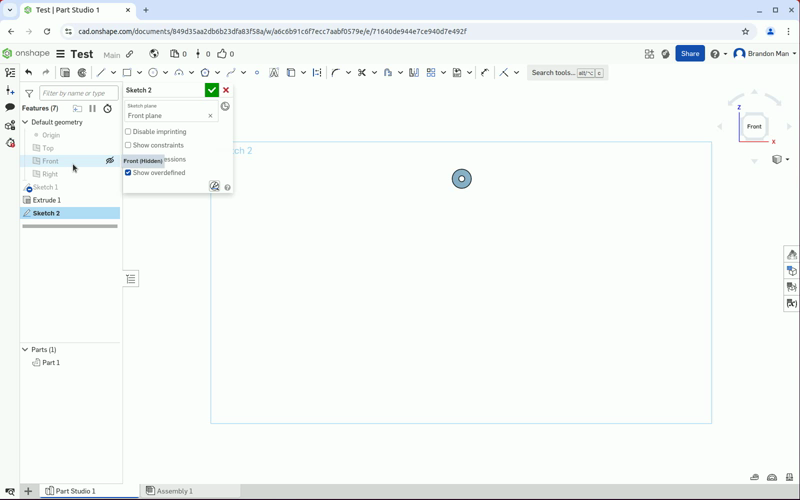
mouse_move(73, 352)
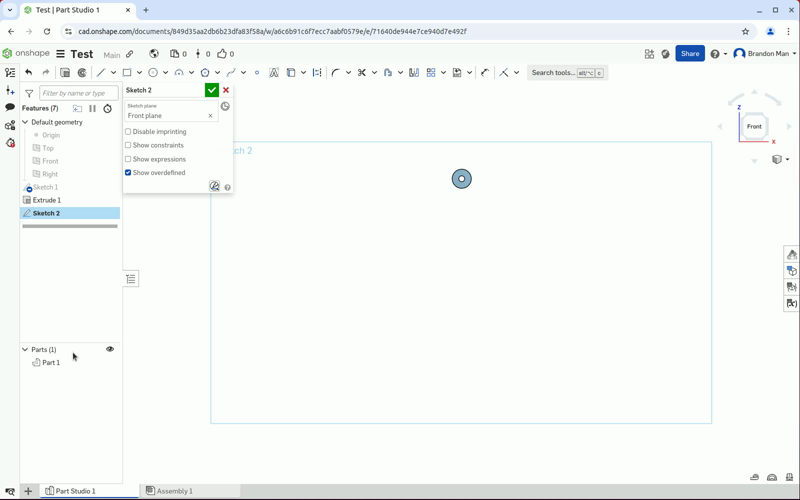
key(y)
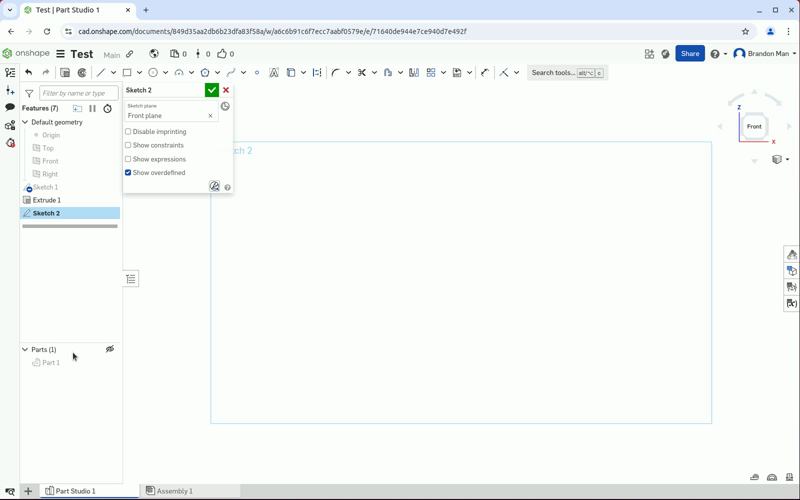
key(c)
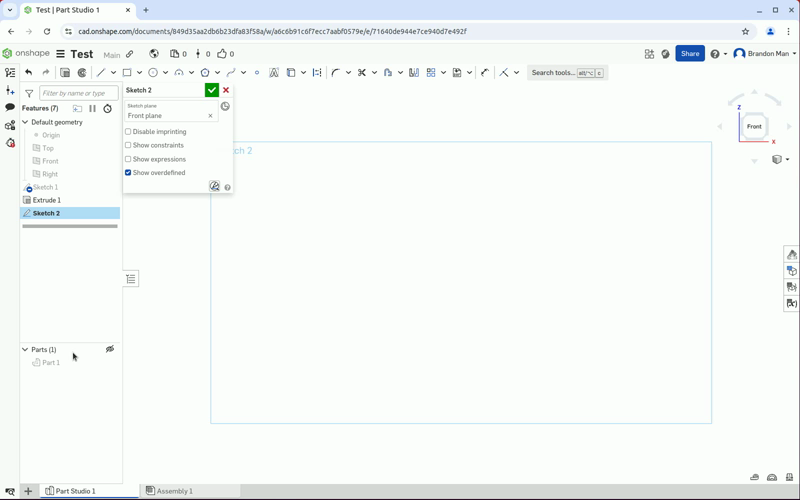
key_down(shift)
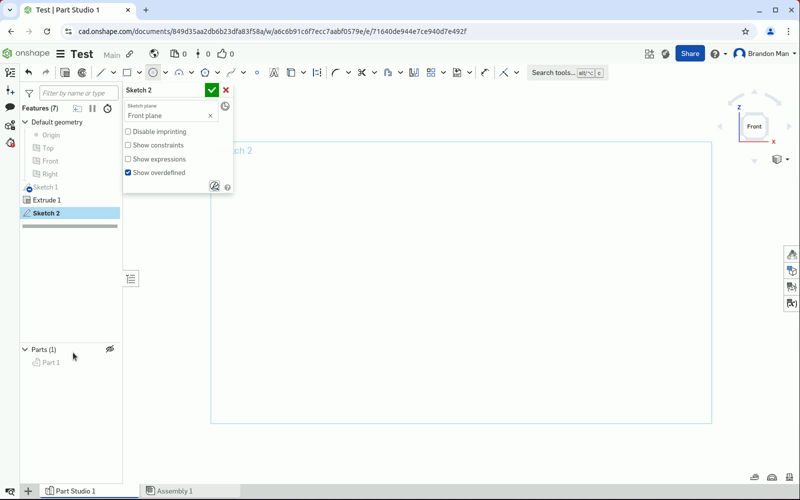
mouse_move(461, 282)
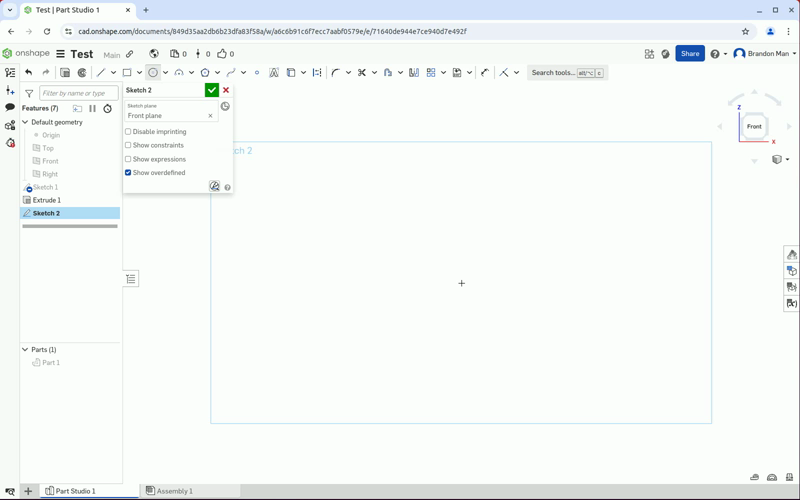
click(461, 282)
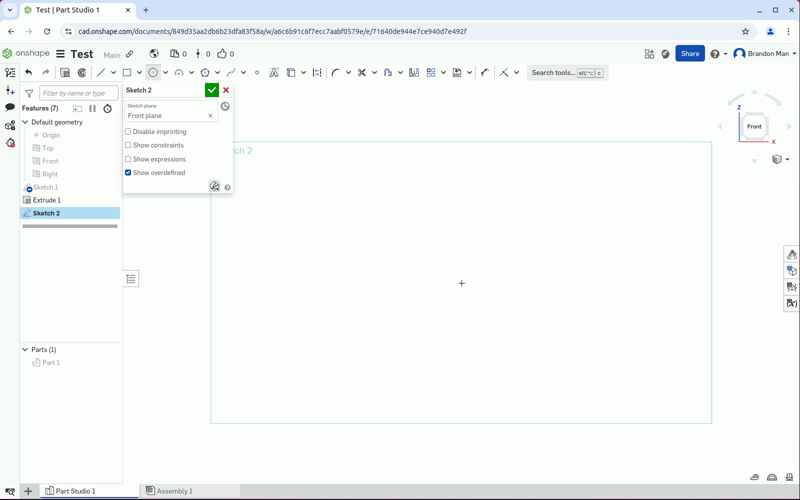
key_up(shift)
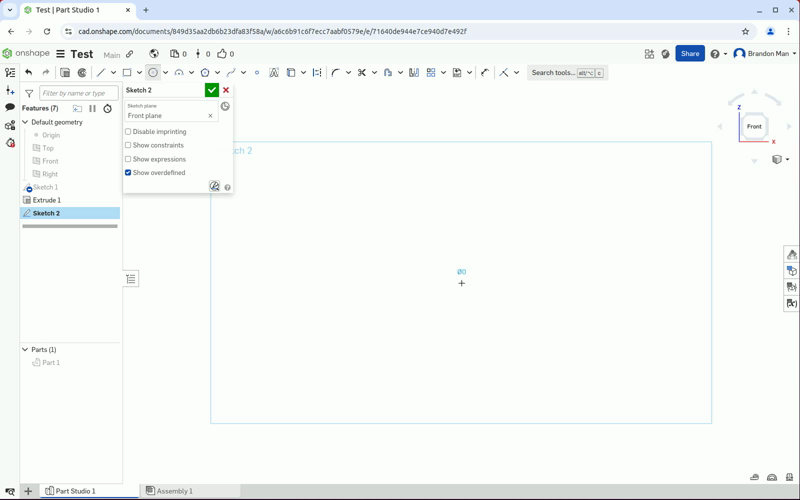
mouse_move(471, 282)
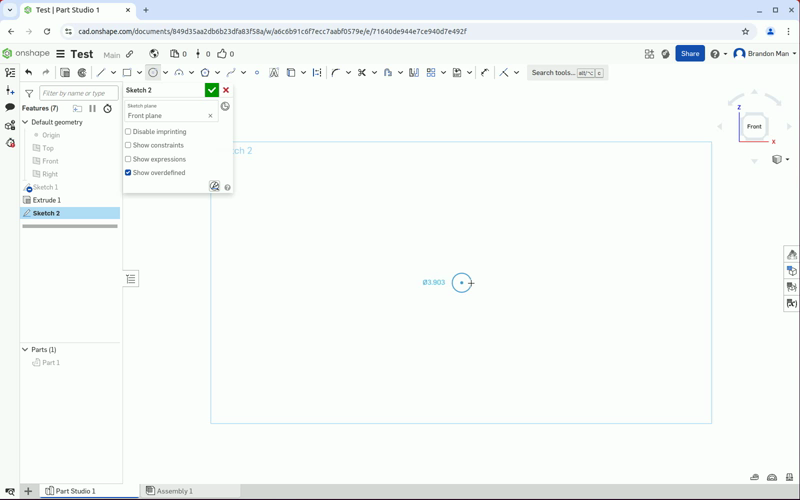
click(471, 282)
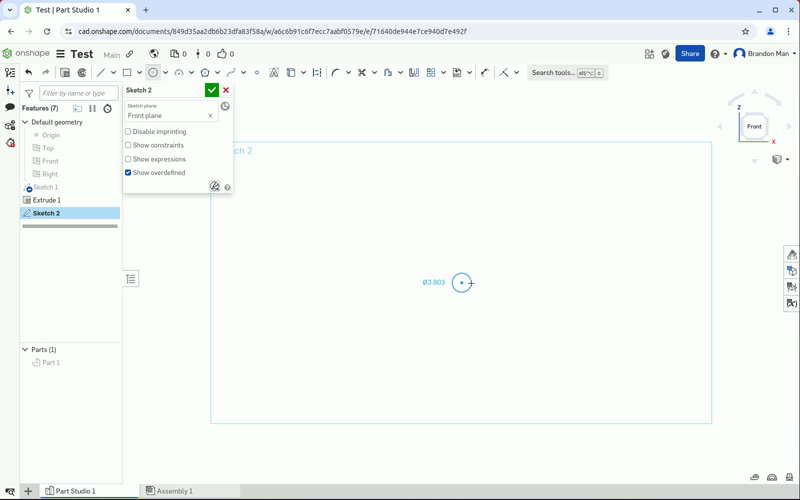
key(esc)
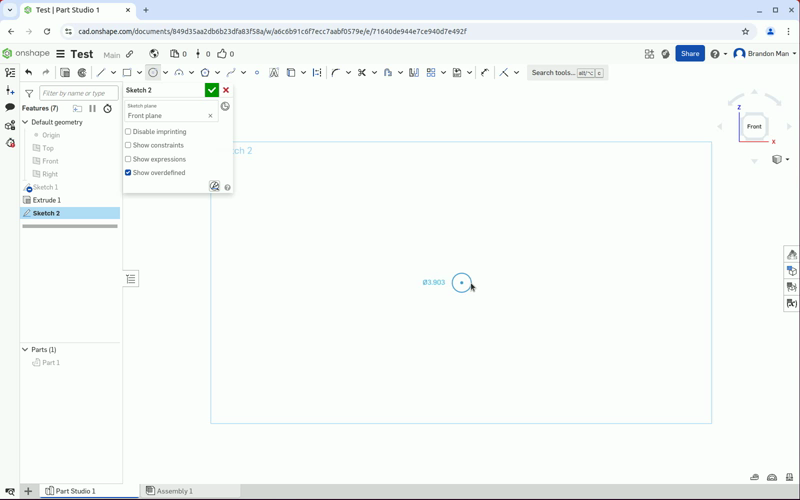
key(c)
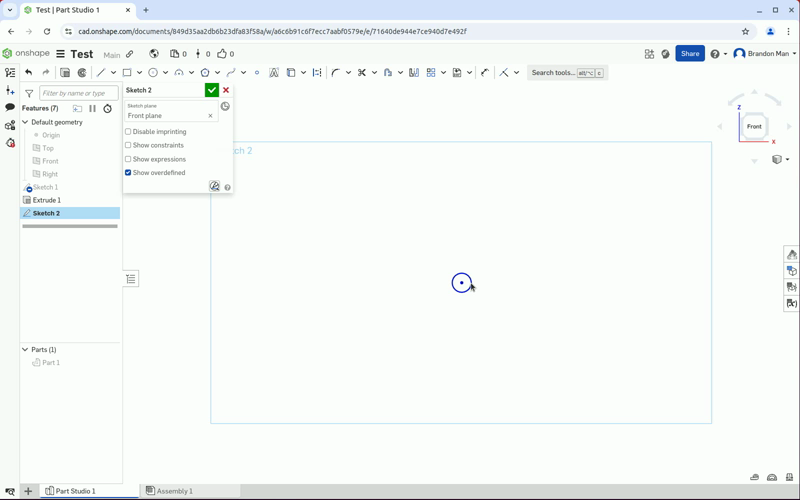
key_down(shift)
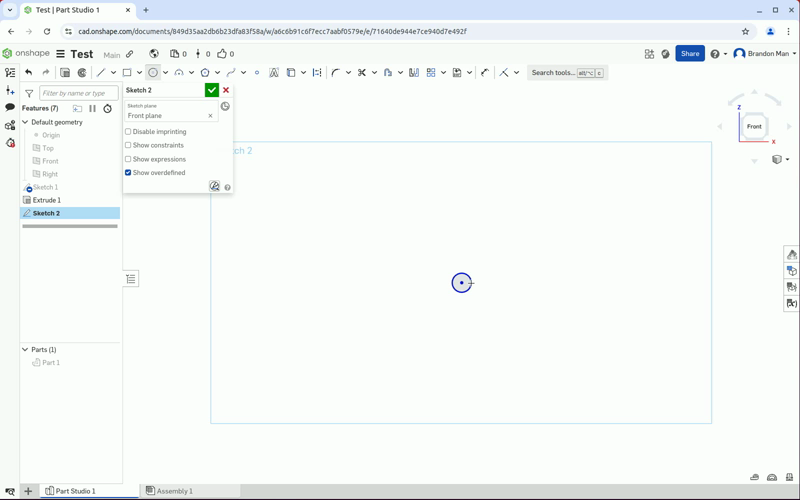
mouse_move(461, 282)
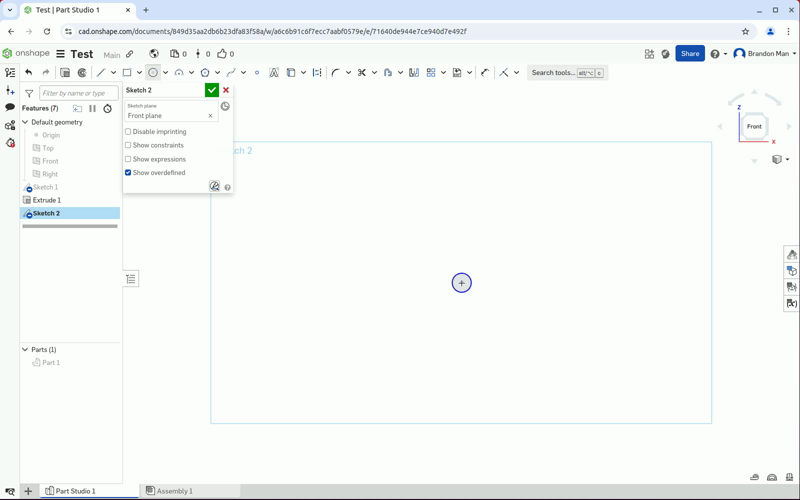
click(461, 282)
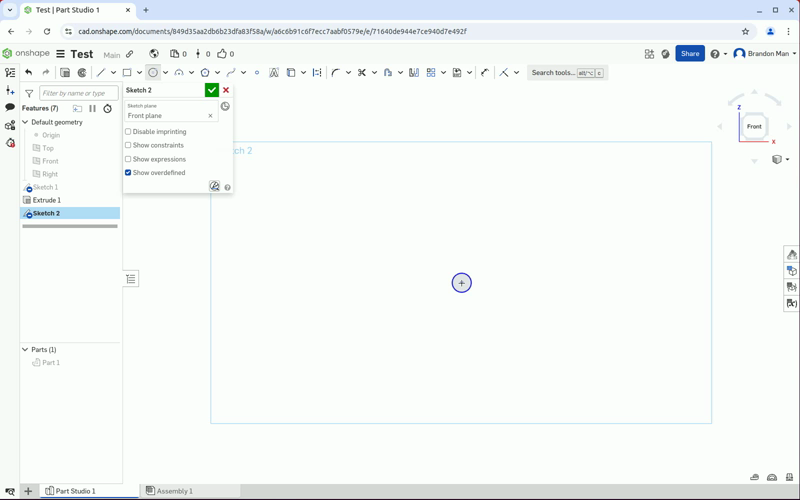
key_up(shift)
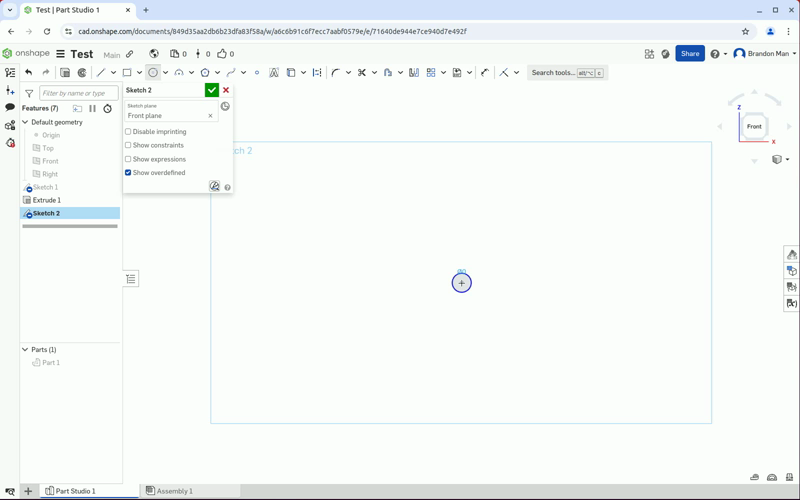
mouse_move(464, 282)
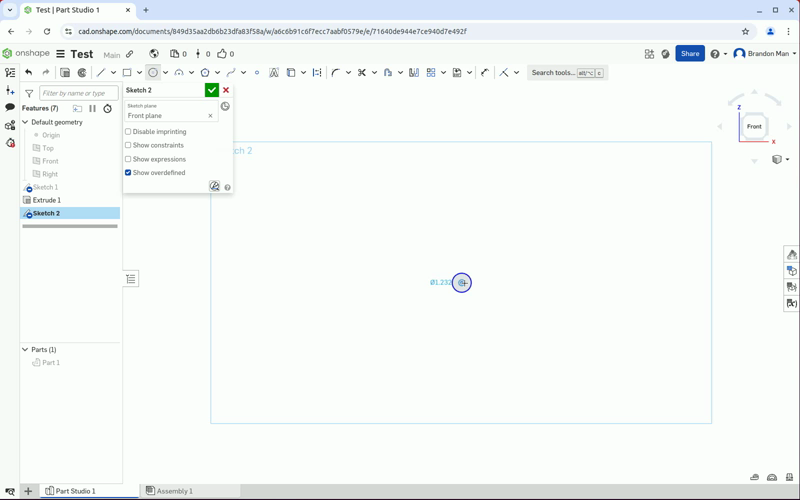
scroll(6)
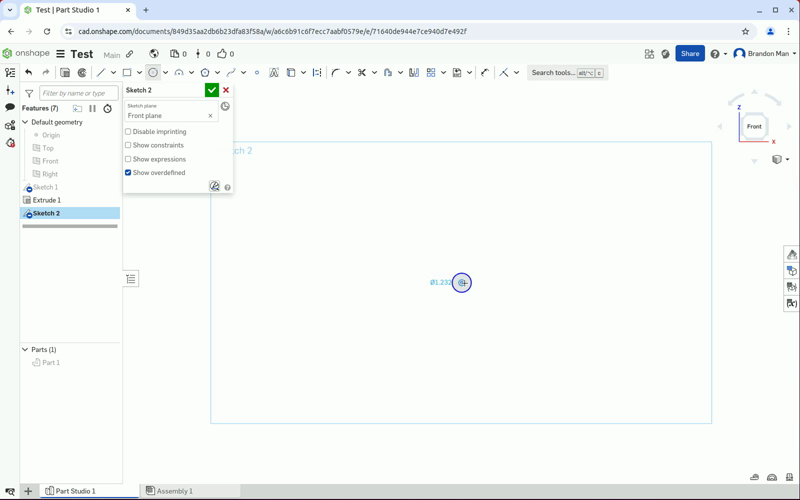
scroll(6)
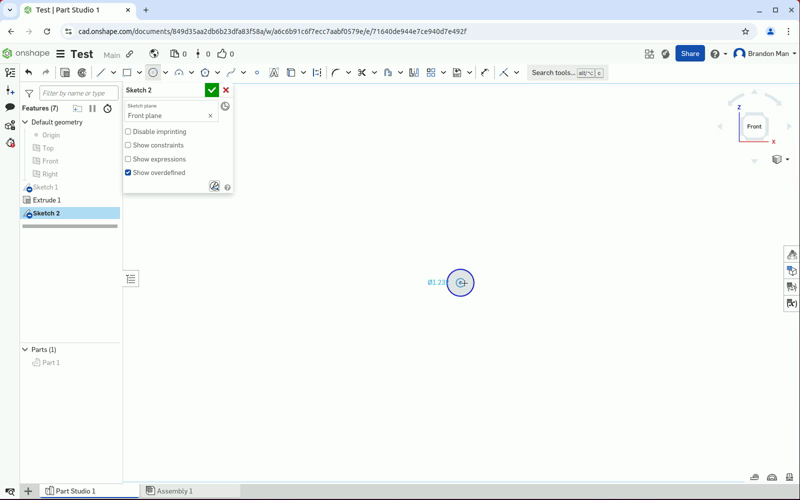
scroll(6)
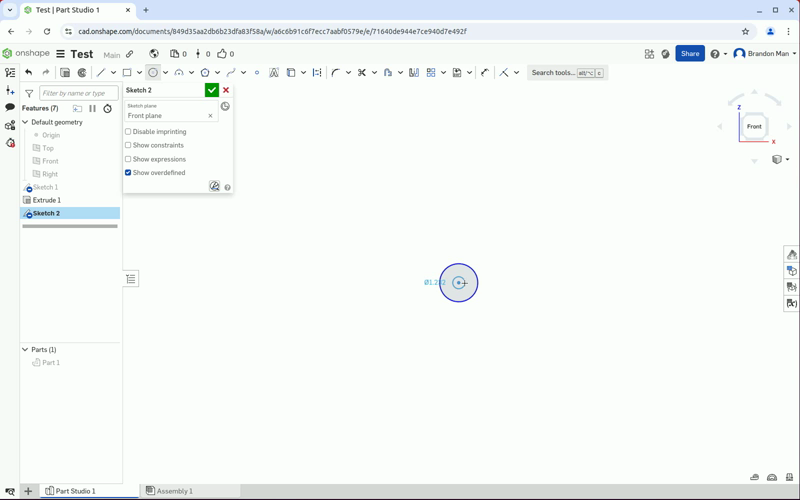
scroll(6)
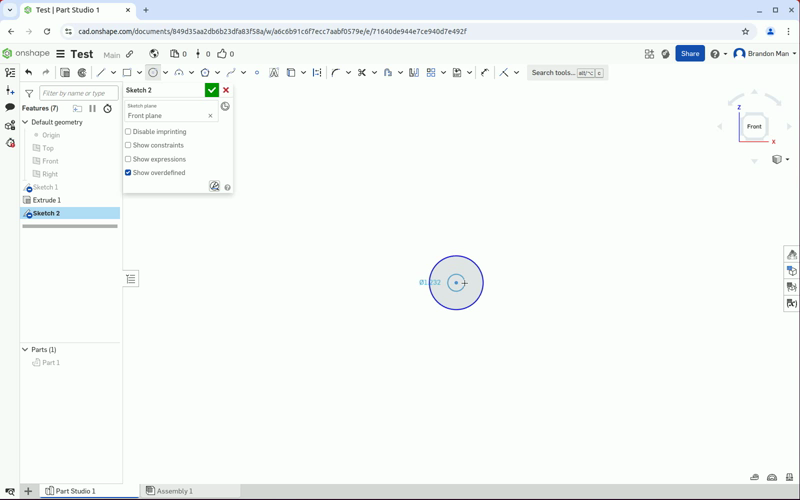
scroll(6)
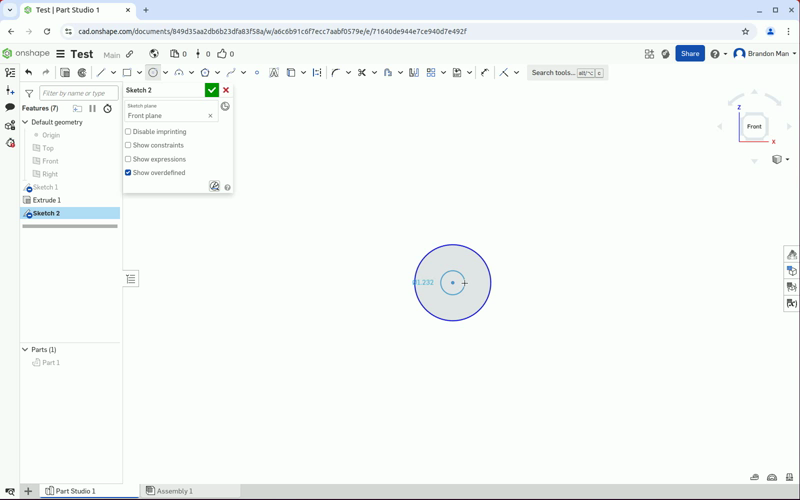
scroll(6)
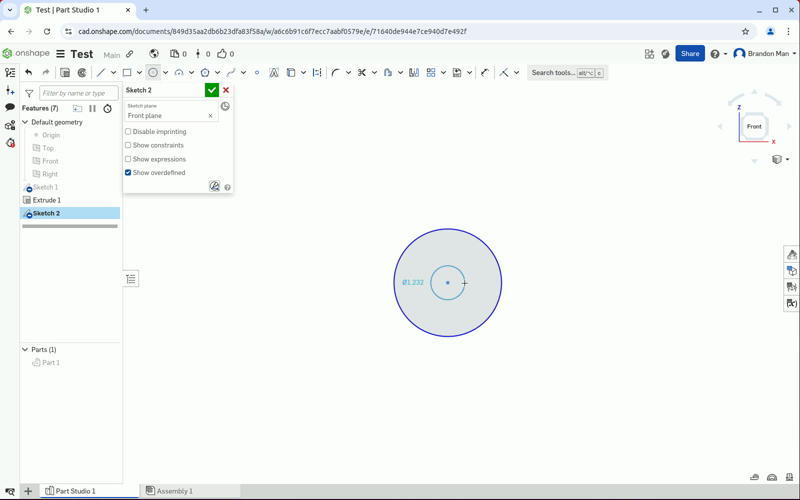
scroll(6)
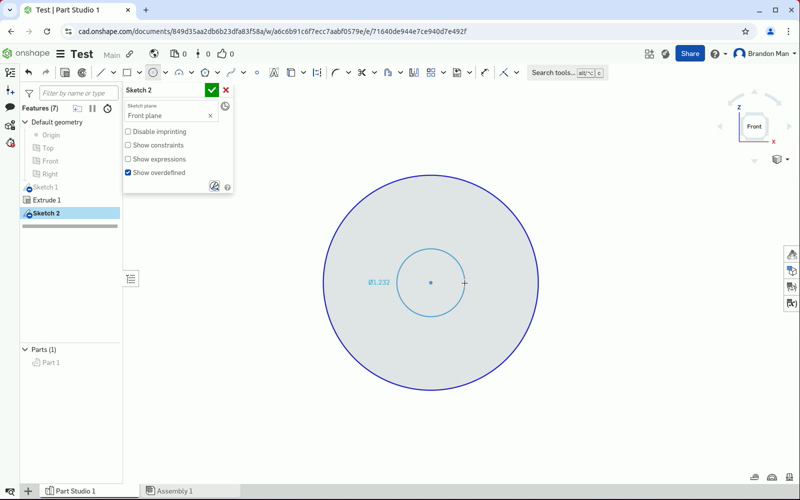
click(464, 282)
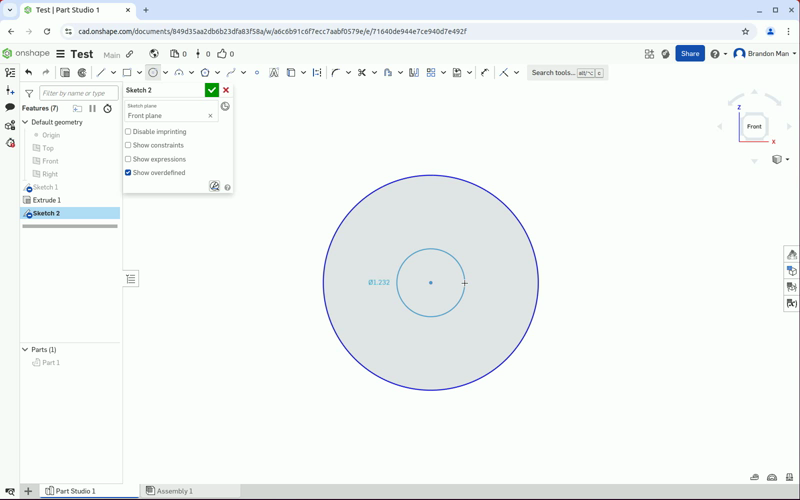
scroll(-6)
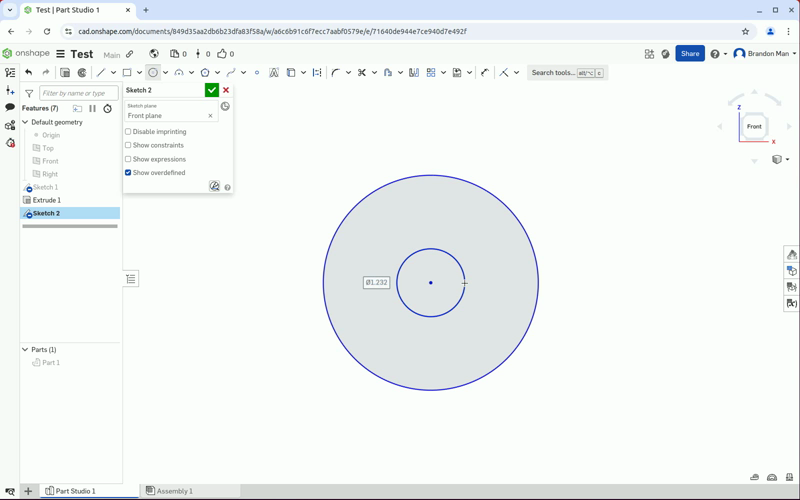
scroll(-6)
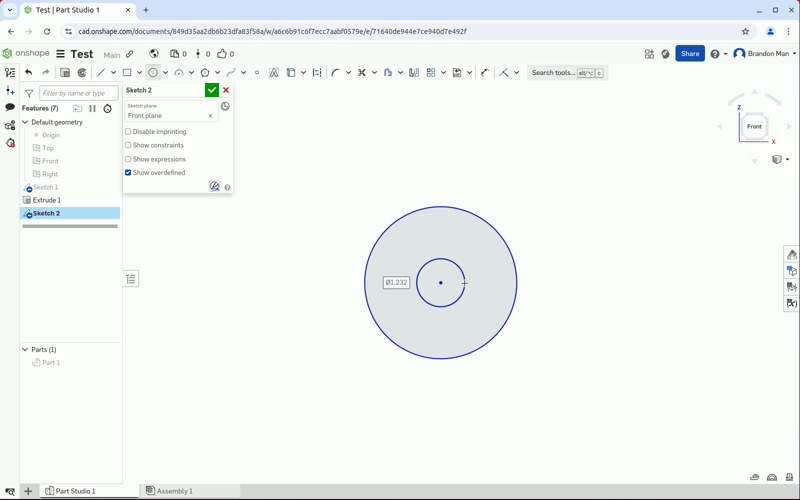
scroll(-6)
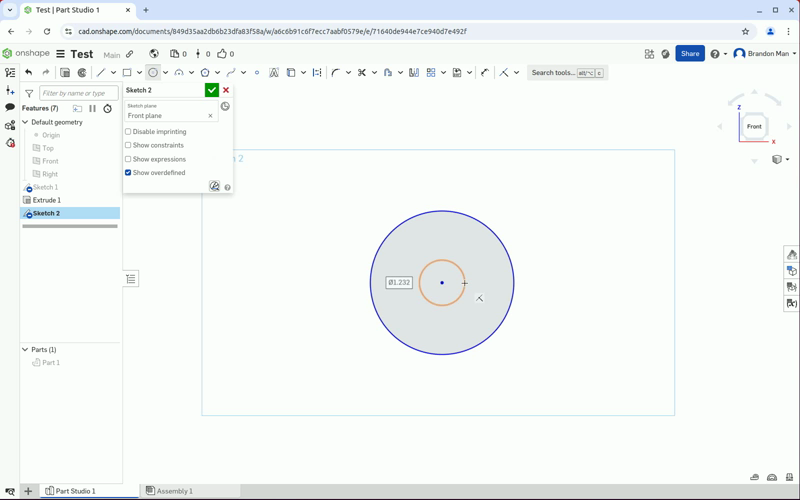
scroll(-6)
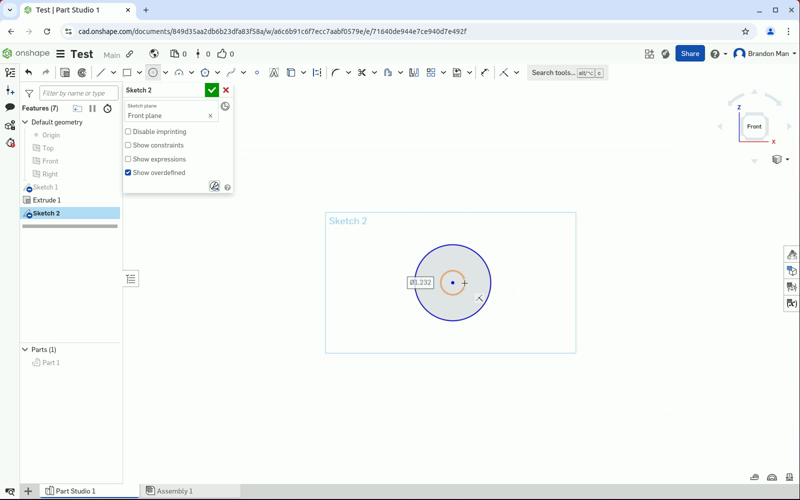
scroll(-6)
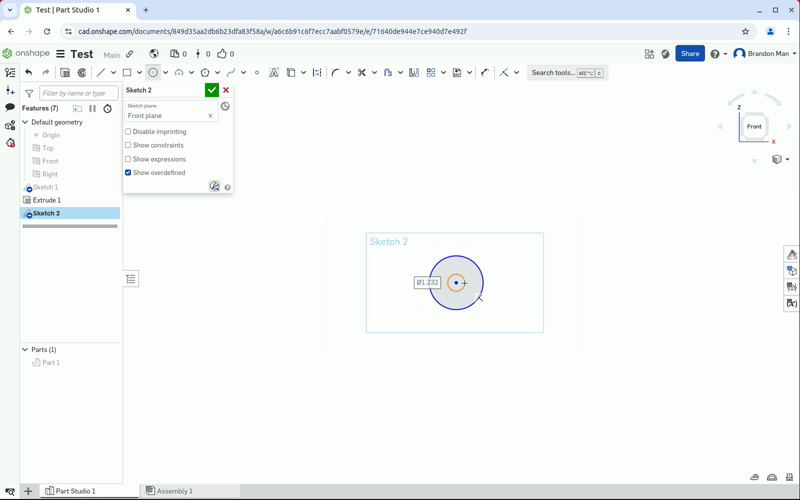
scroll(-6)
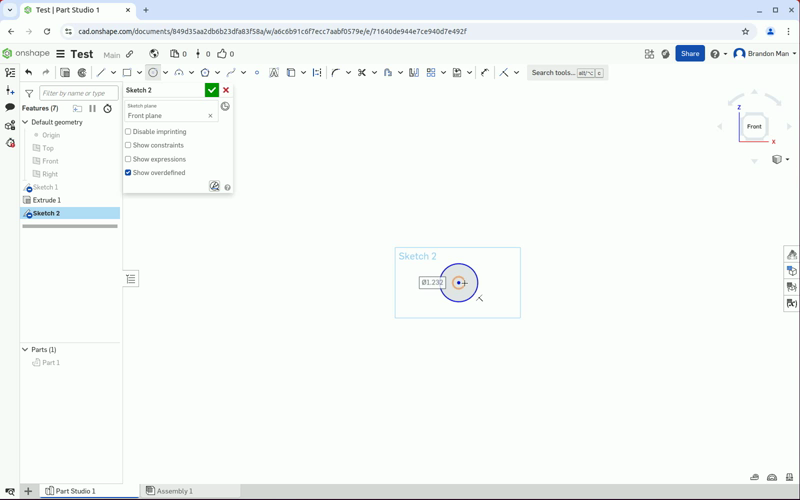
scroll(-6)
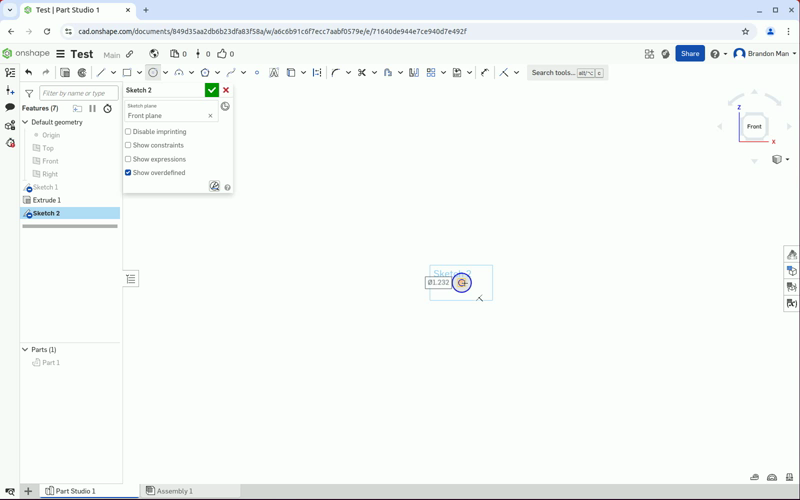
key(esc)
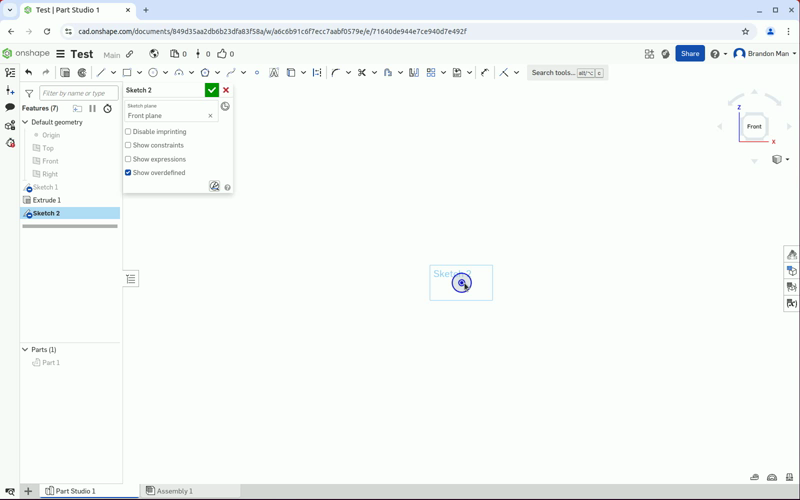
mouse_move(468, 289)
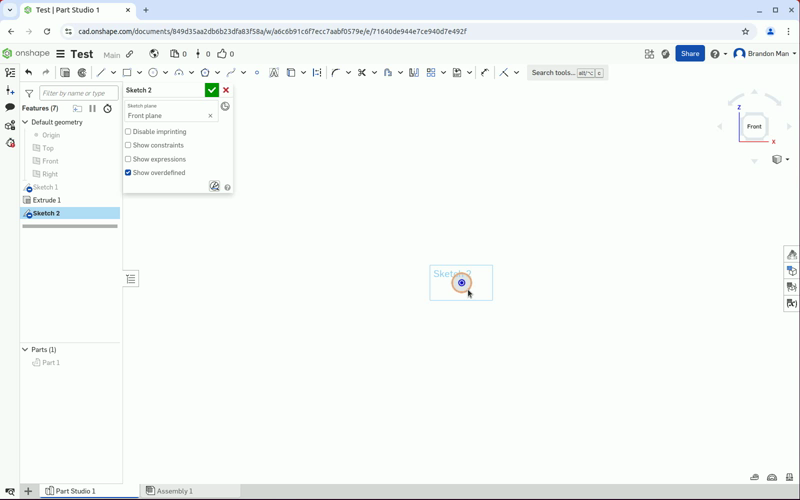
scroll(6)
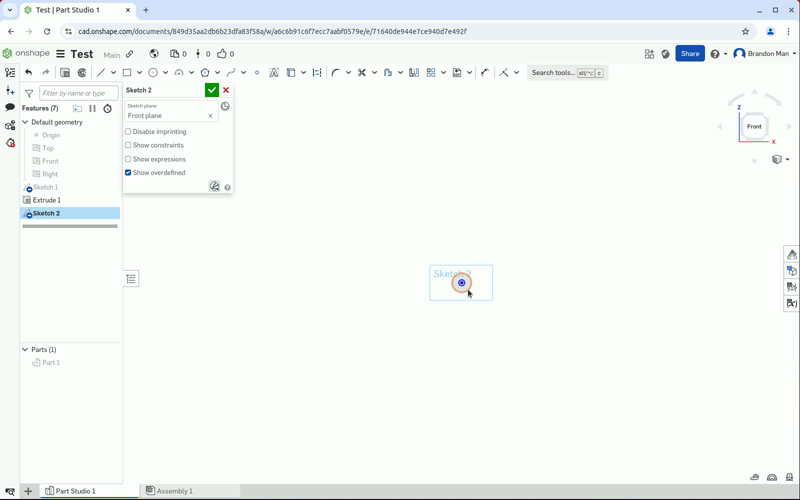
scroll(6)
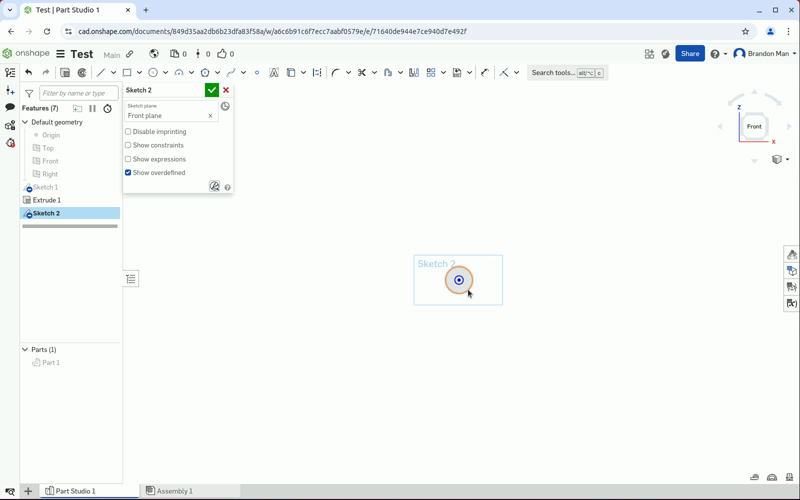
scroll(6)
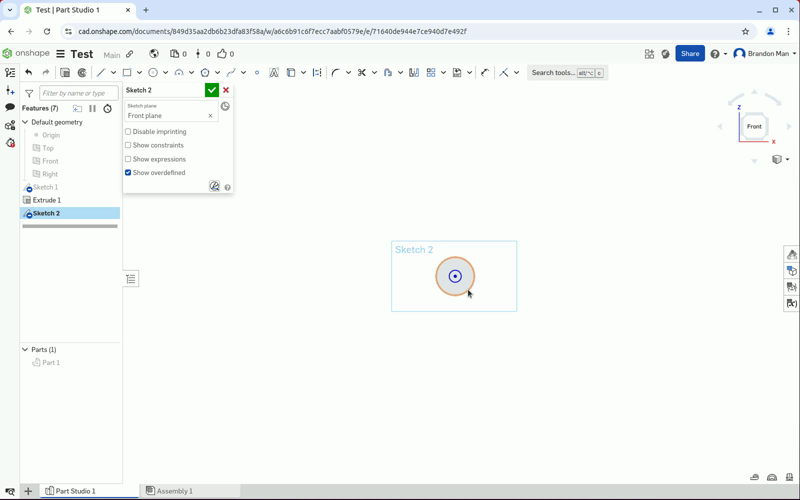
scroll(6)
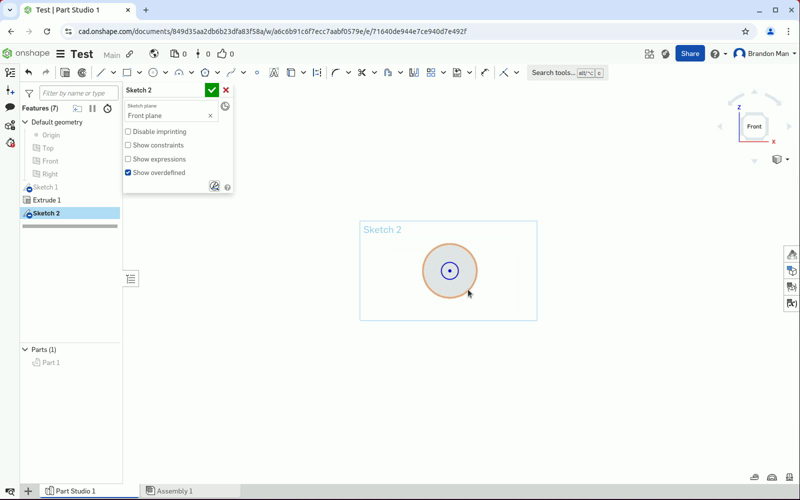
scroll(6)
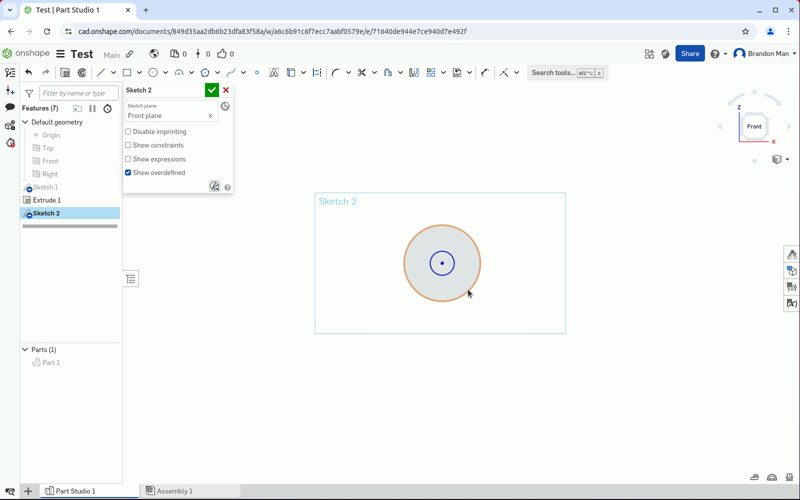
scroll(6)
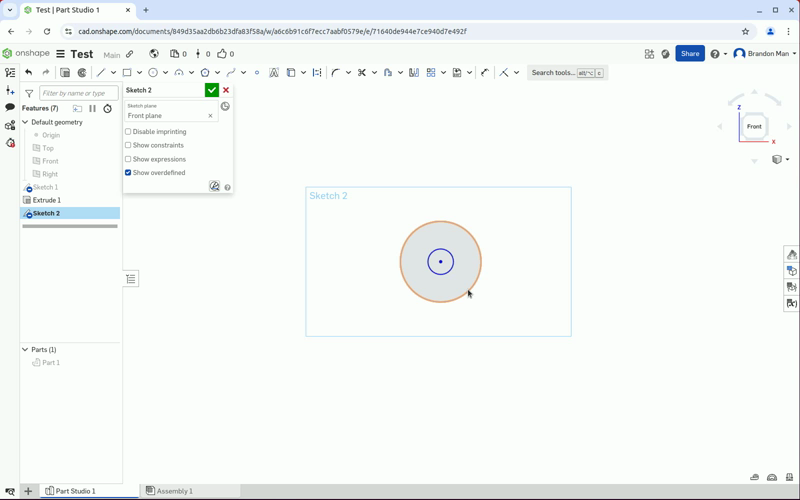
scroll(6)
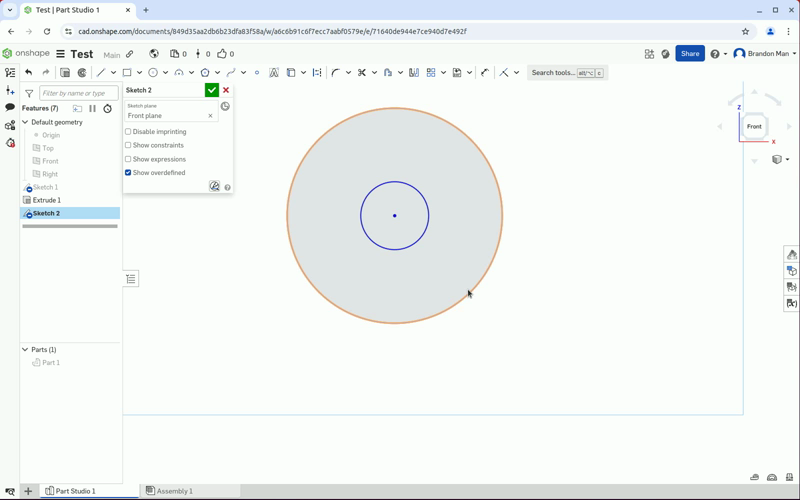
click(468, 289)
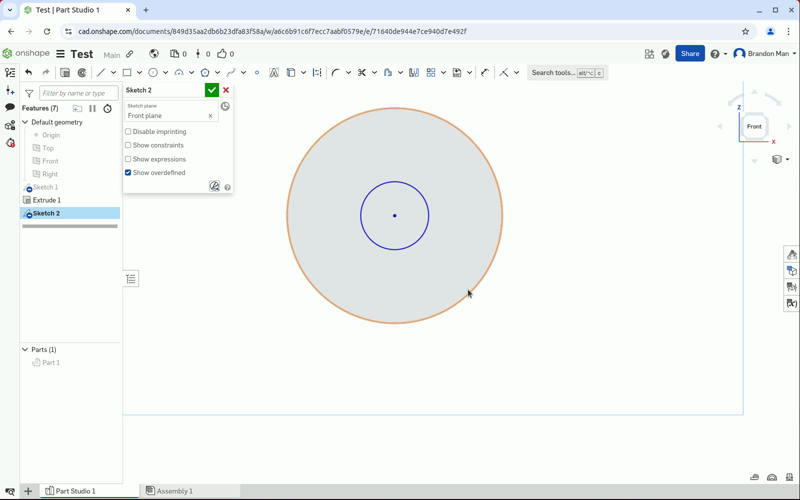
scroll(-6)
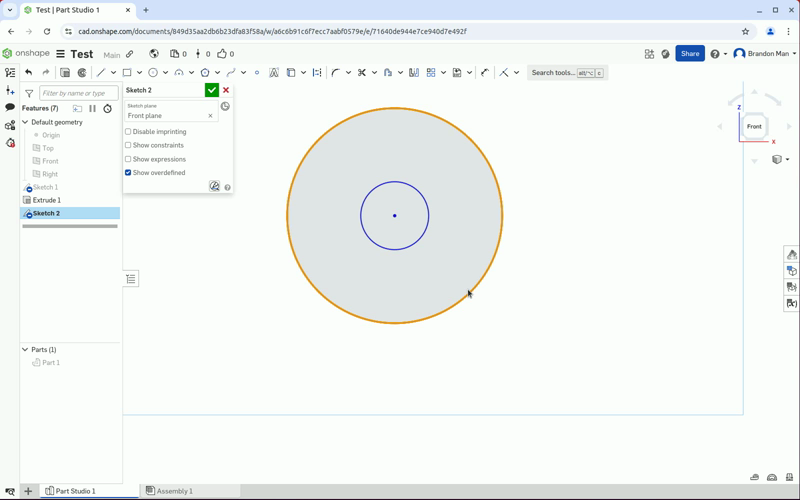
scroll(-6)
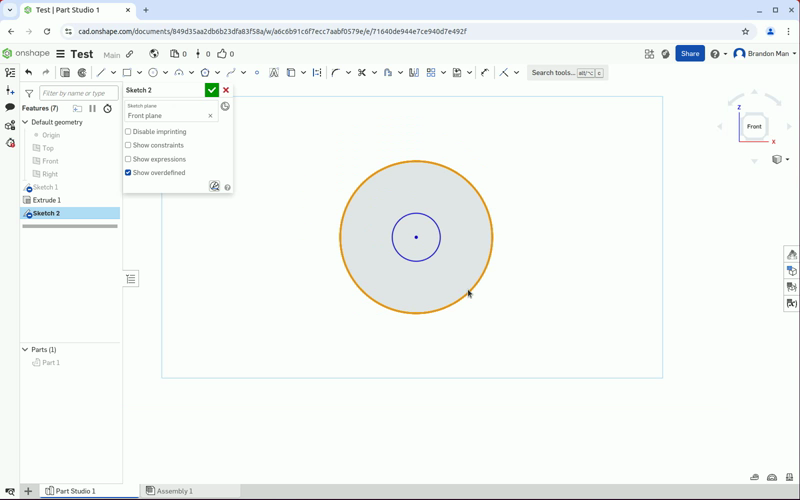
scroll(-6)
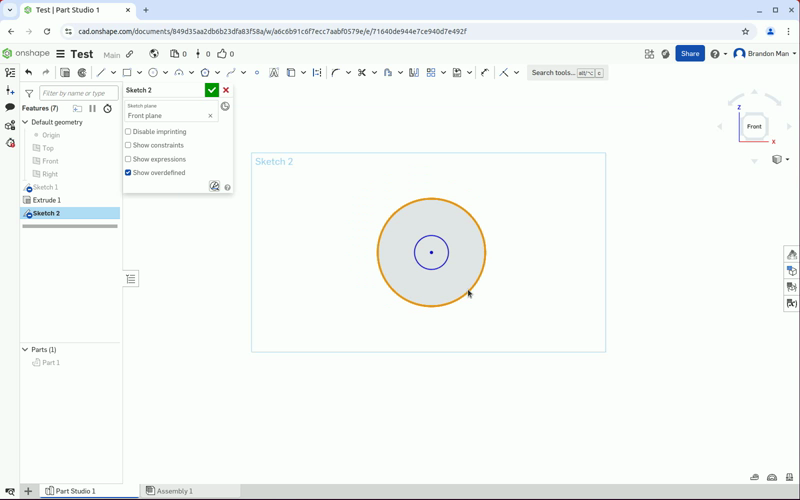
scroll(-6)
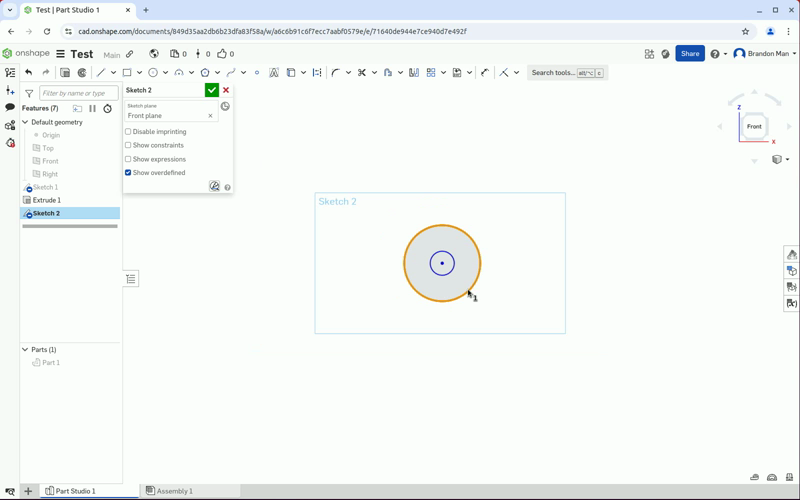
scroll(-6)
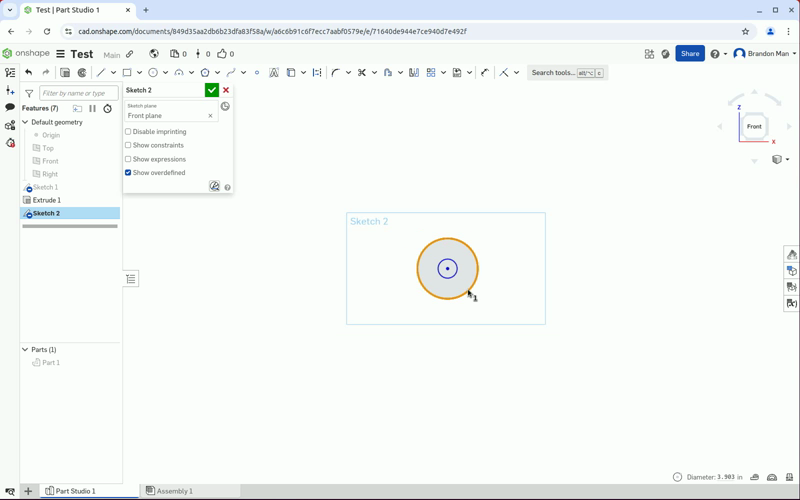
scroll(-6)
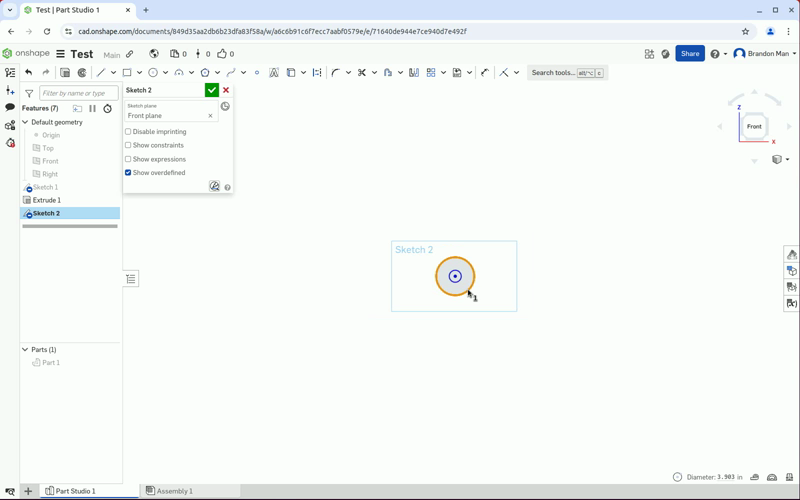
scroll(-6)
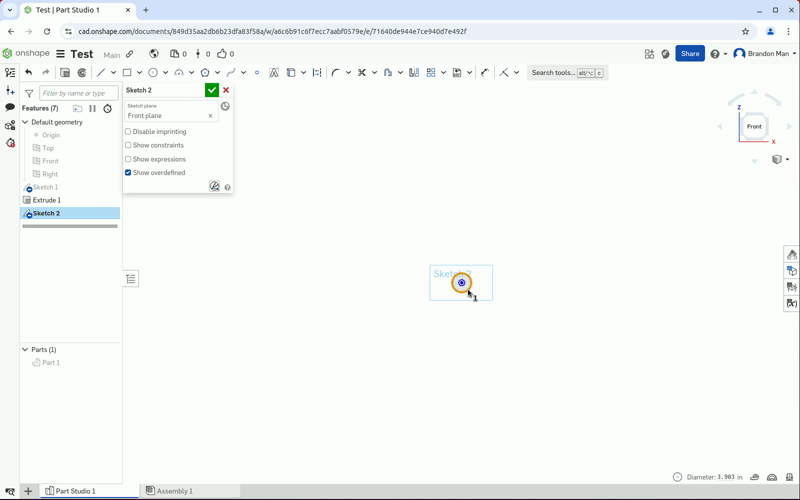
mouse_move(73, 352)
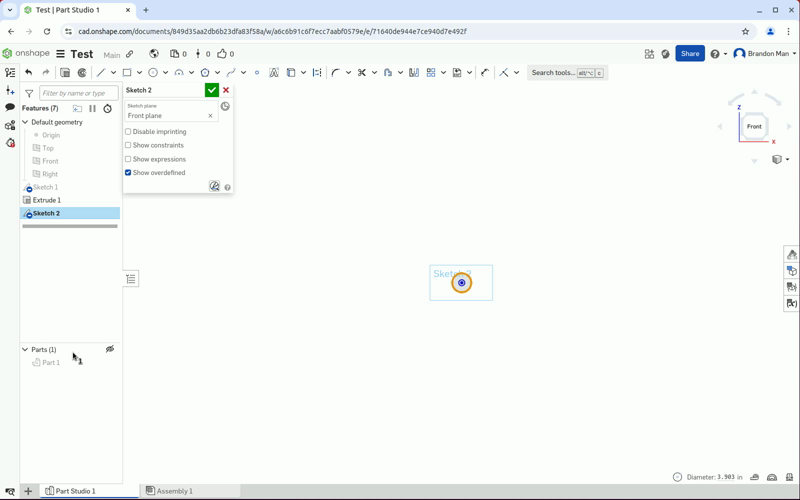
key(shift+y)
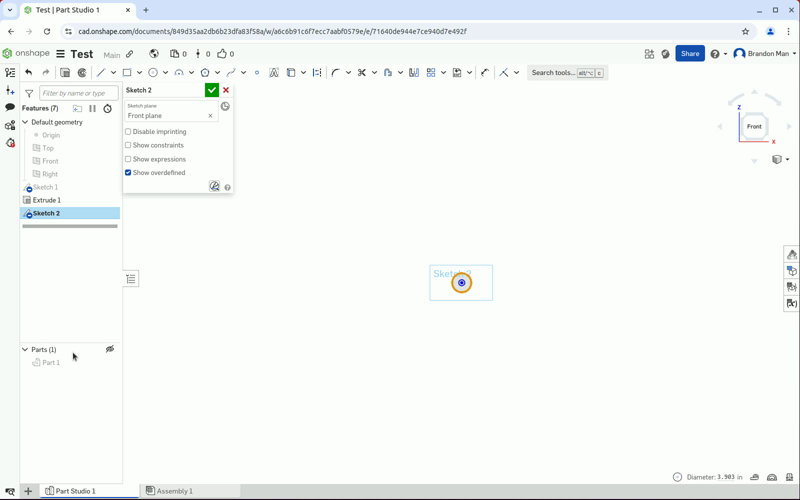
key(shift+e)
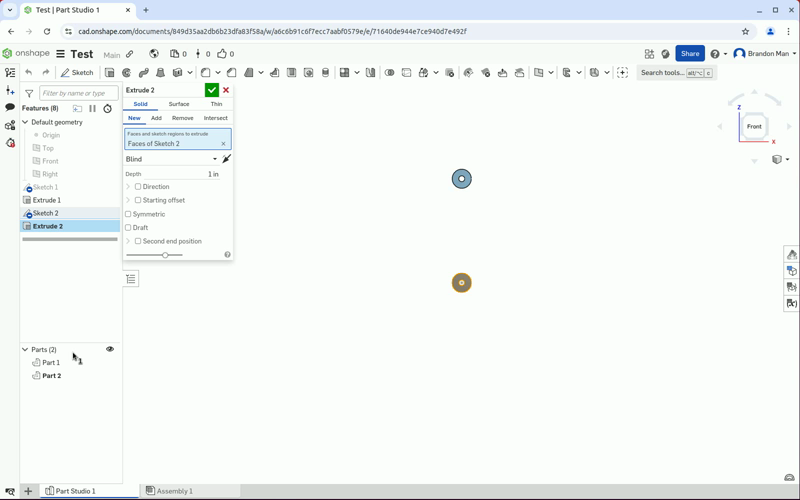
mouse_move(143, 106)
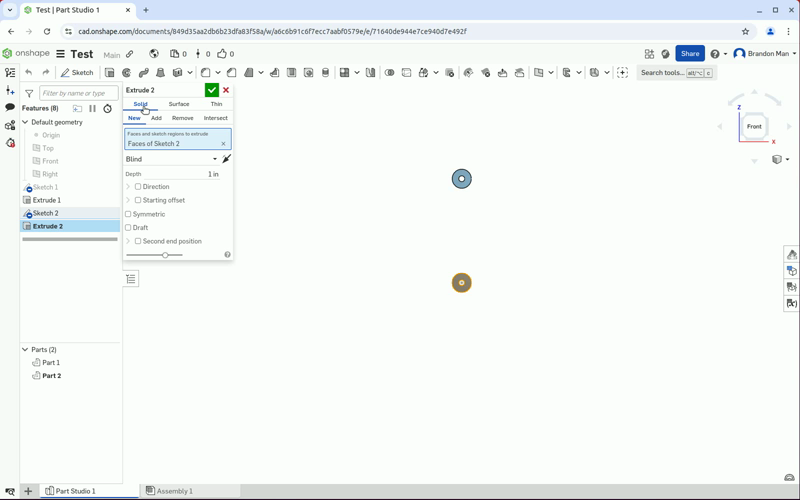
click(143, 106)
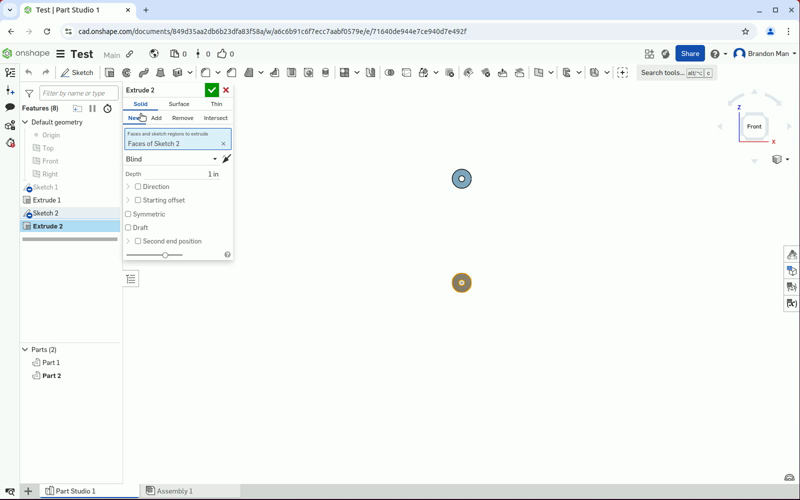
mouse_move(137, 120)
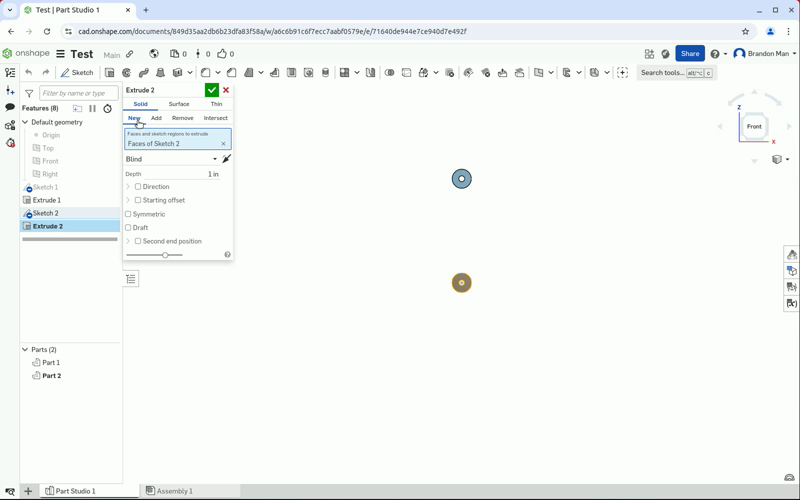
click(137, 120)
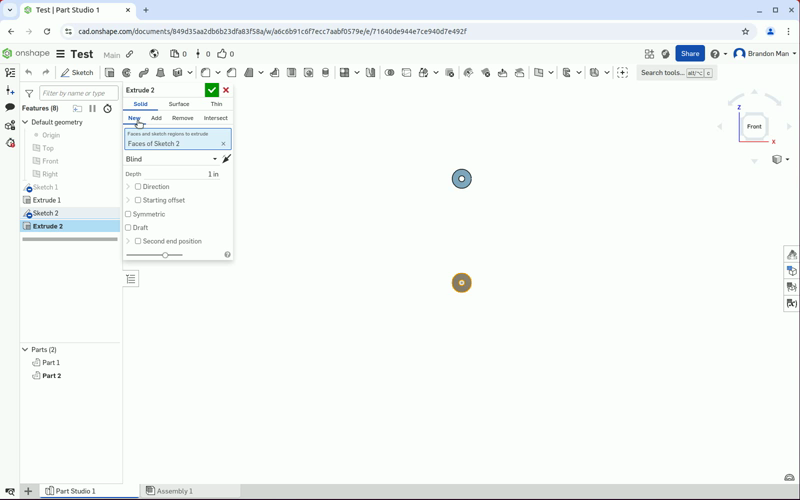
key(tab, 4)
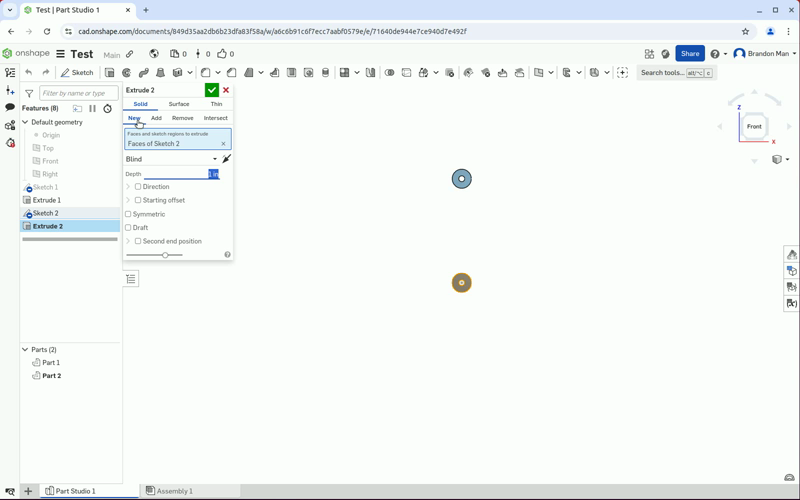
text(0.481)
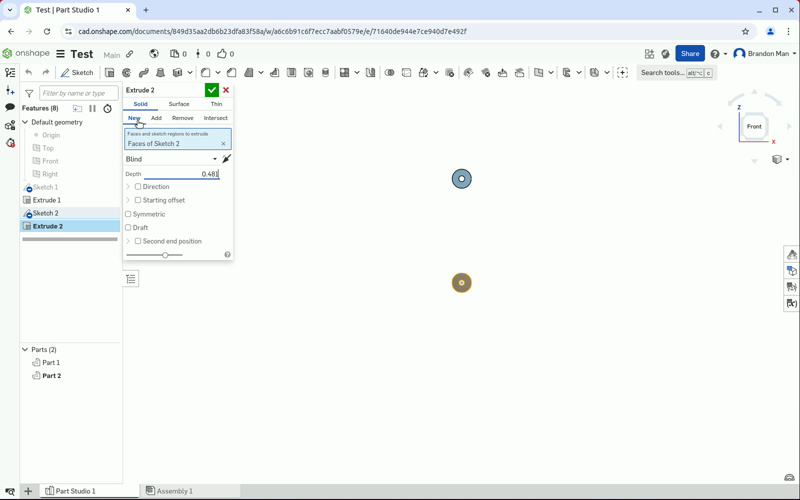
key(enter)
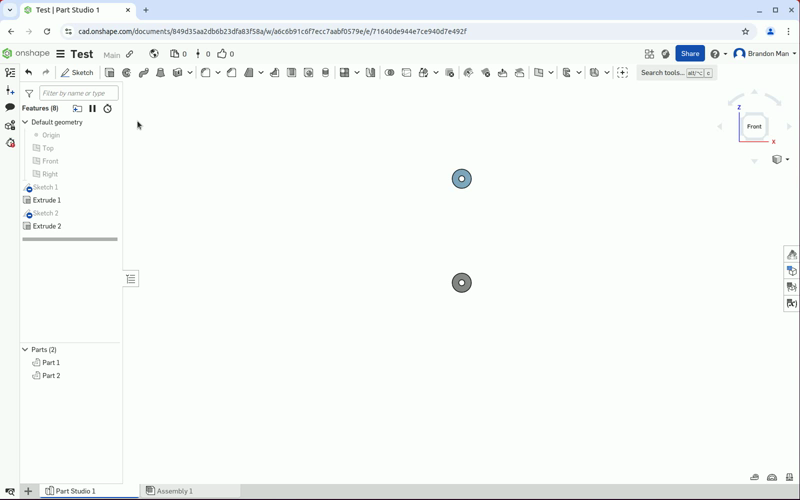
key(shift+h)
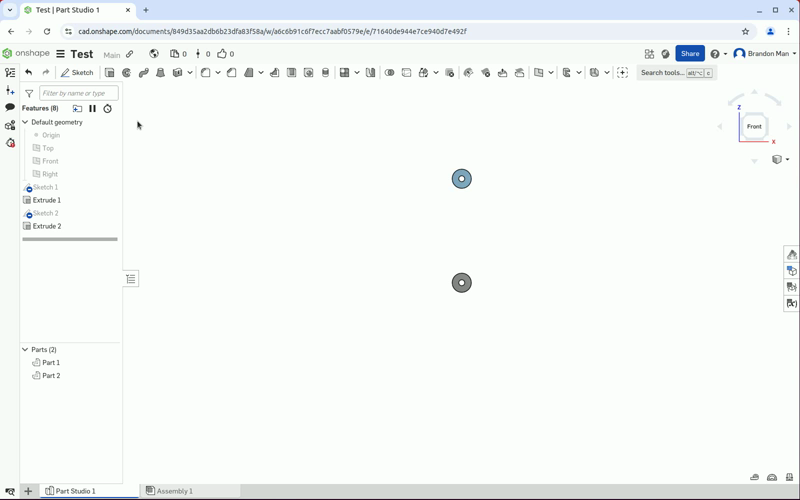
key(shift+h)
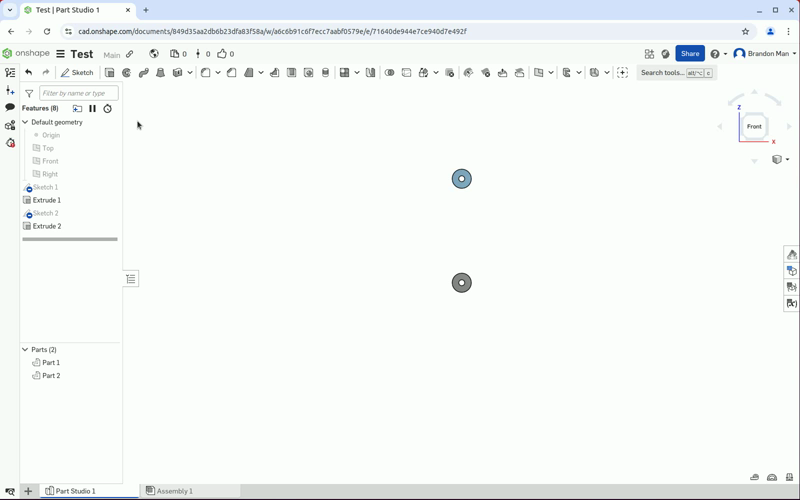
mouse_move(73, 189)
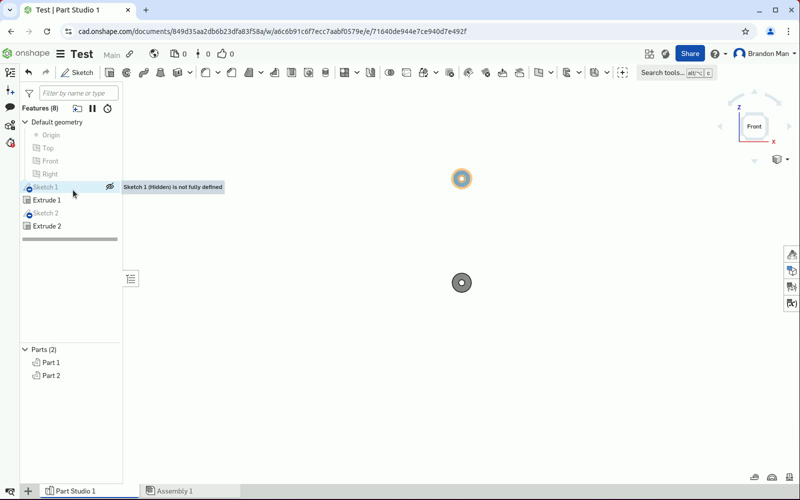
click(73, 189)
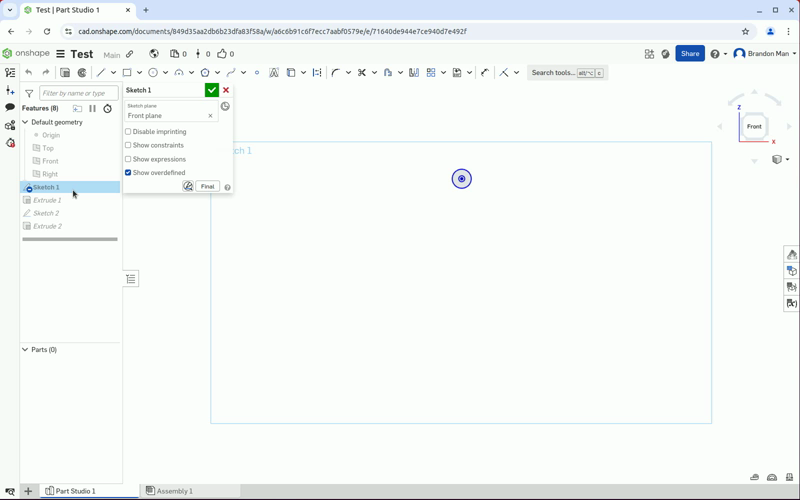
mouse_move(229, 92)
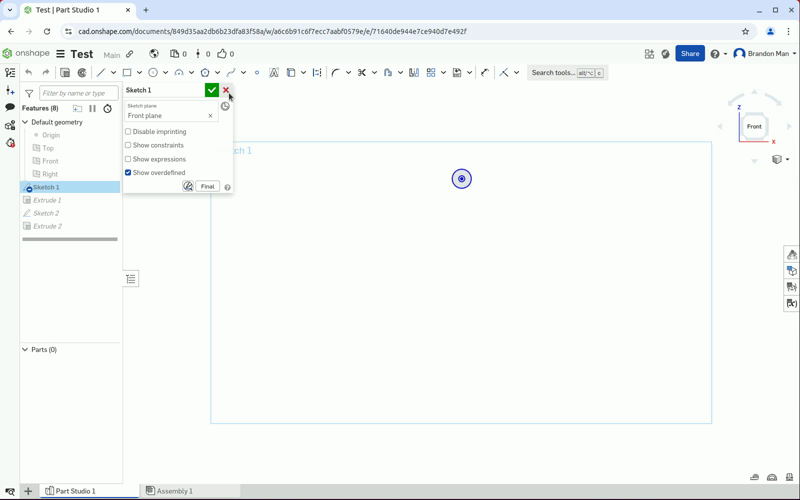
click(229, 92)
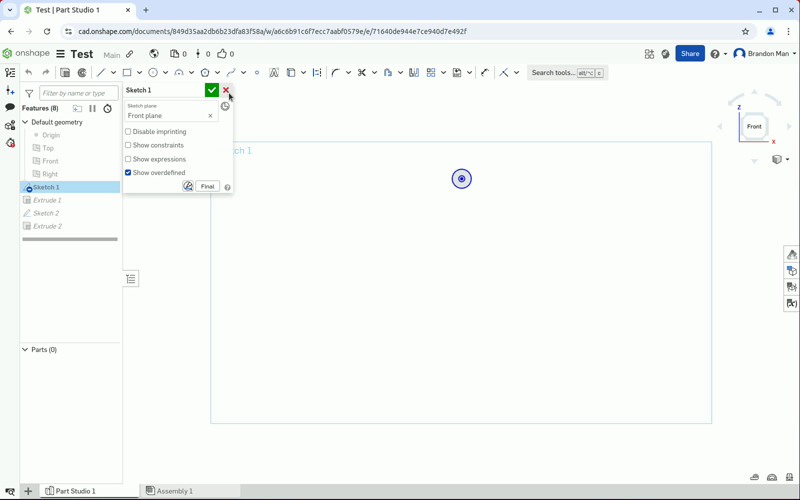
key(shift+s)
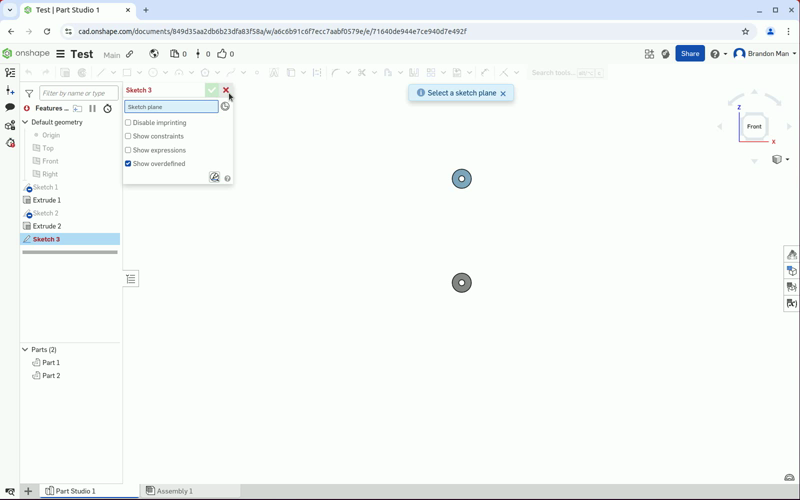
mouse_move(73, 163)
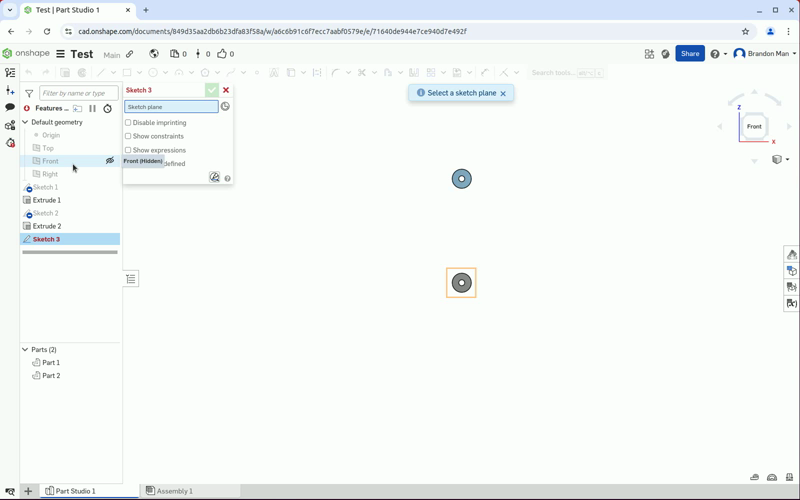
click(73, 163)
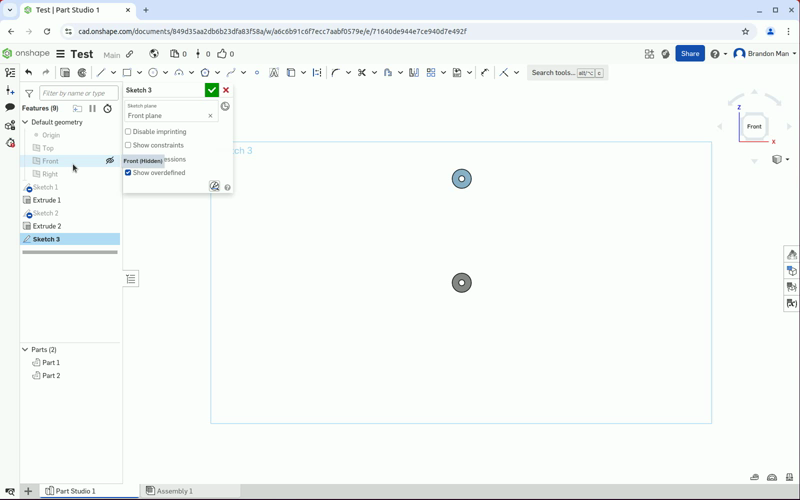
mouse_move(73, 352)
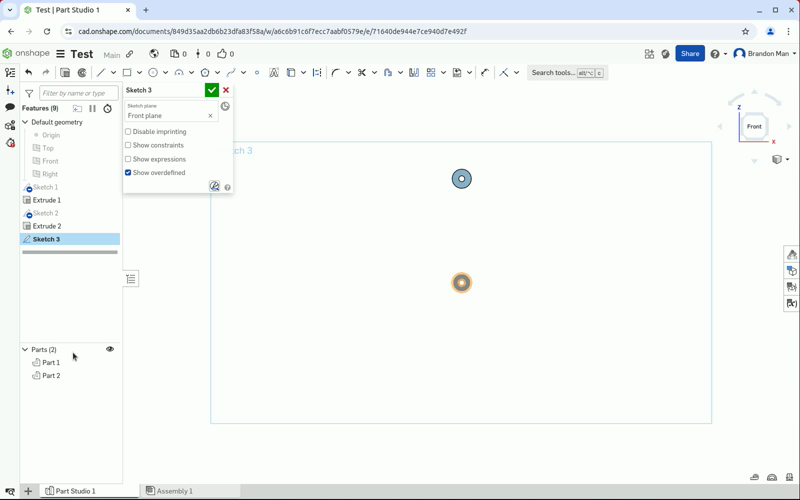
key(y)
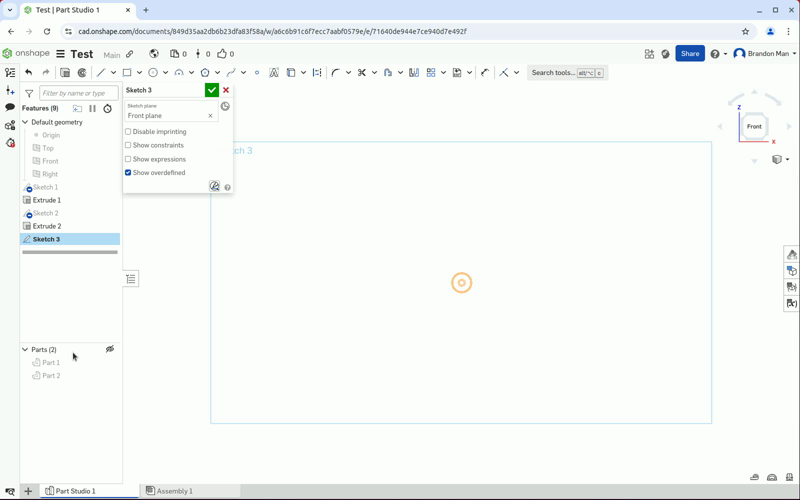
key(c)
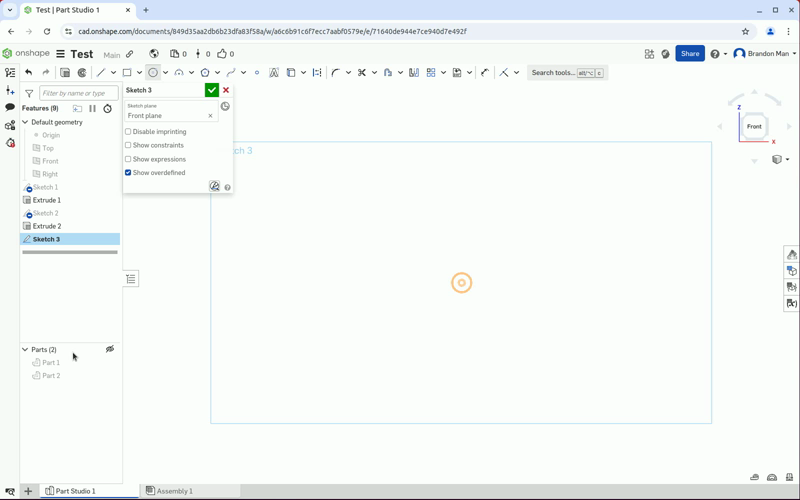
key_down(shift)
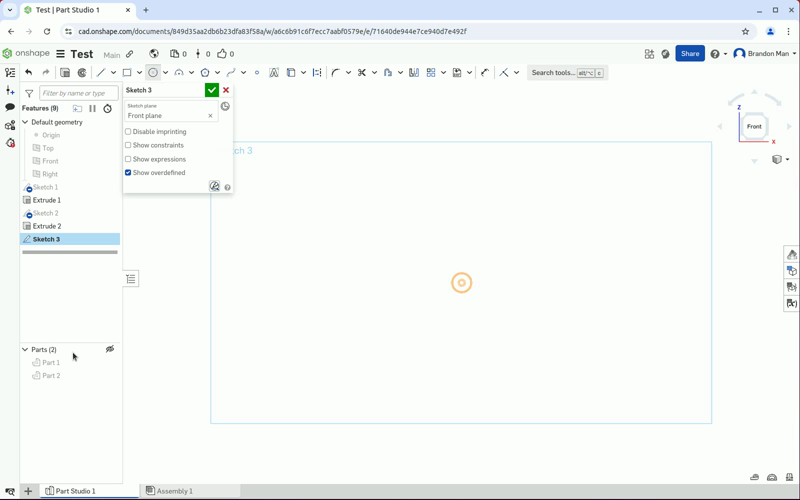
mouse_move(501, 282)
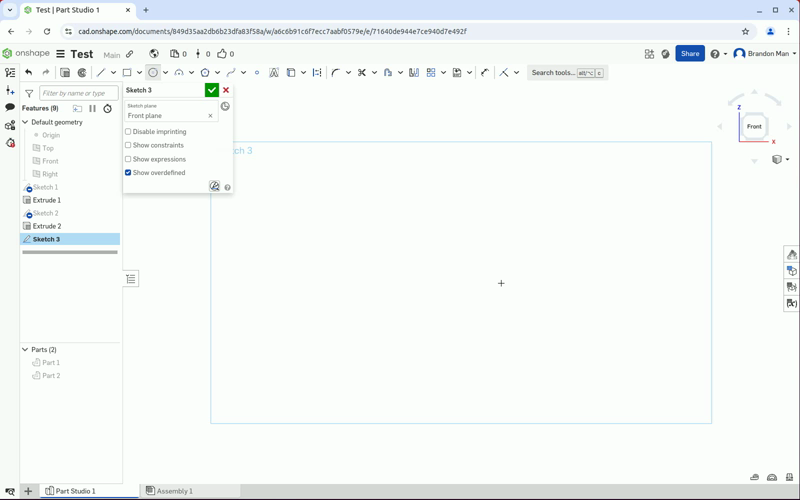
click(501, 282)
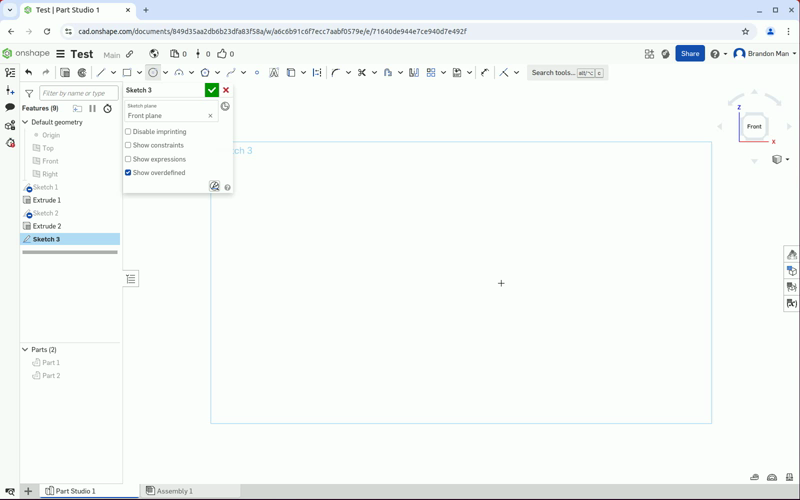
key_up(shift)
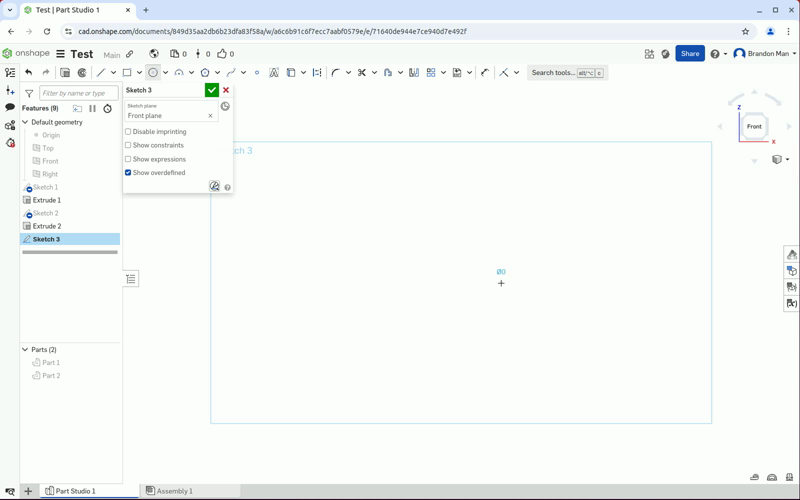
mouse_move(508, 282)
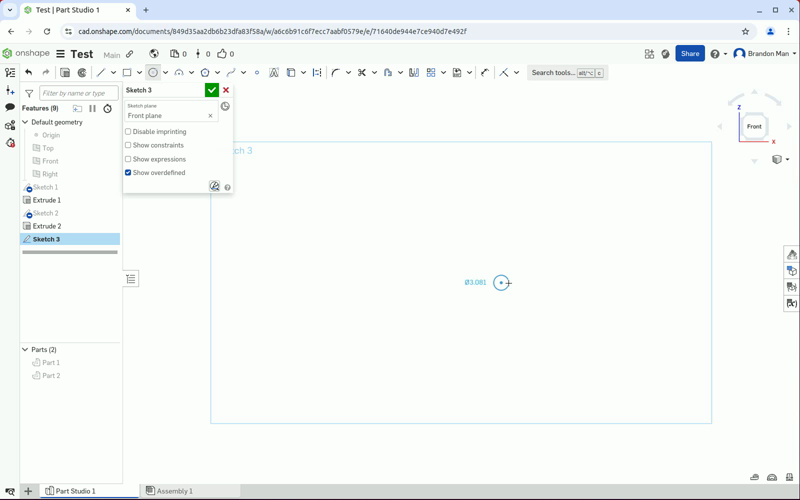
click(508, 282)
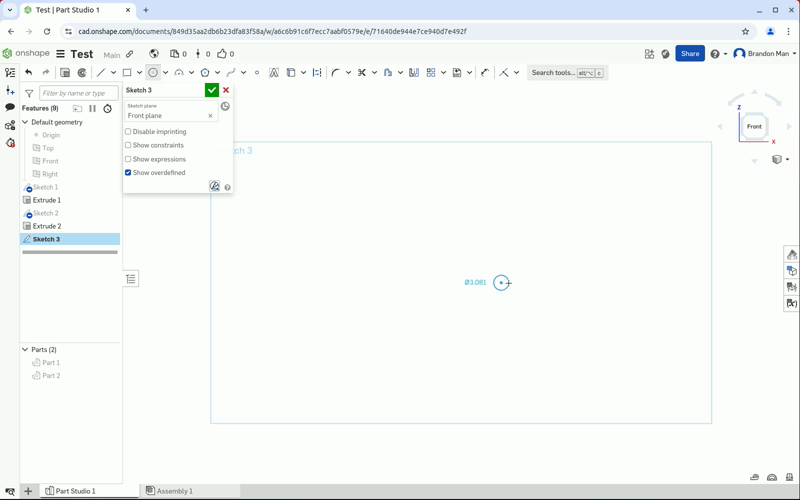
key(esc)
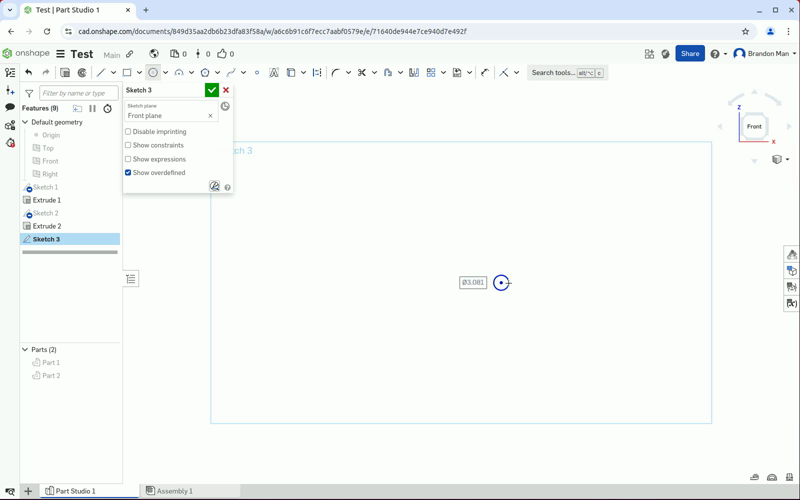
key(c)
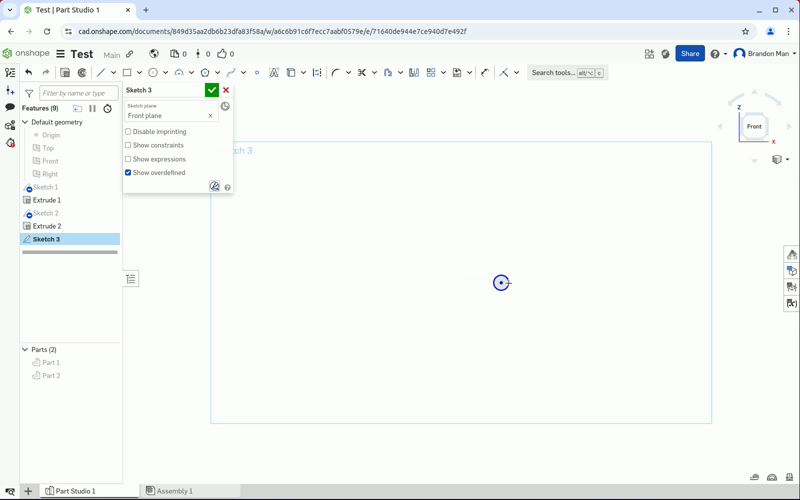
key_down(shift)
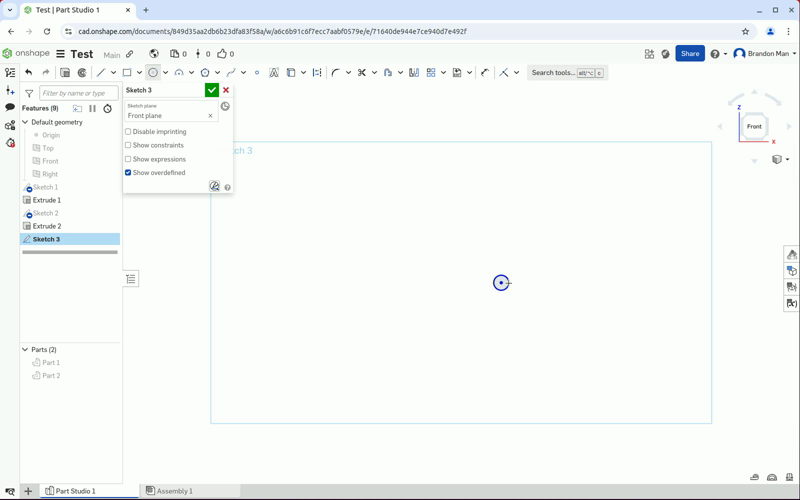
mouse_move(501, 282)
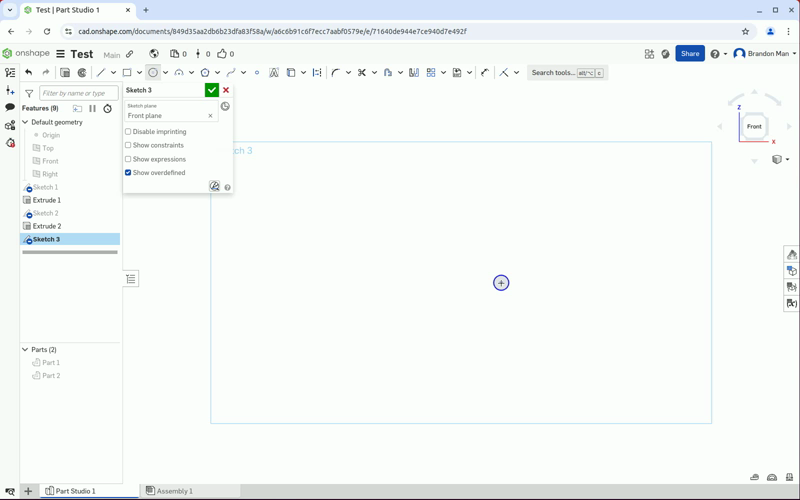
click(501, 282)
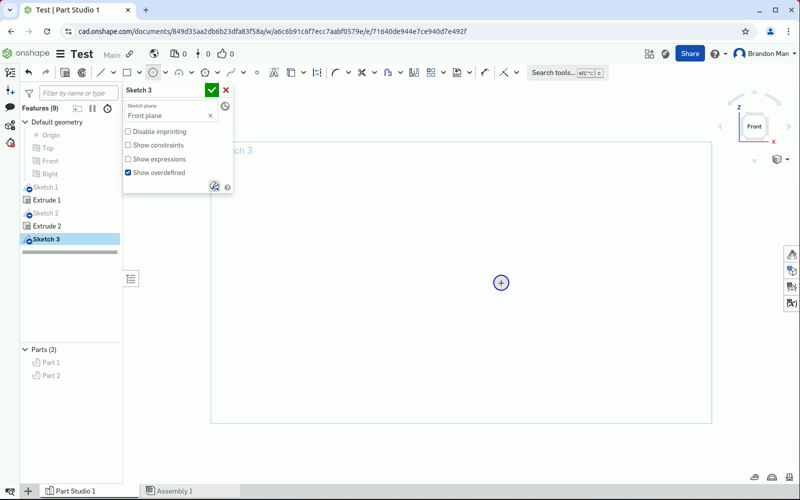
key_up(shift)
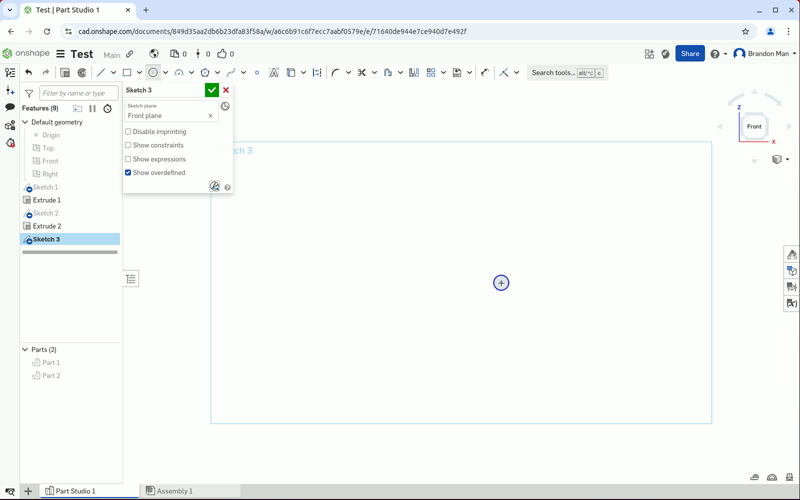
mouse_move(504, 282)
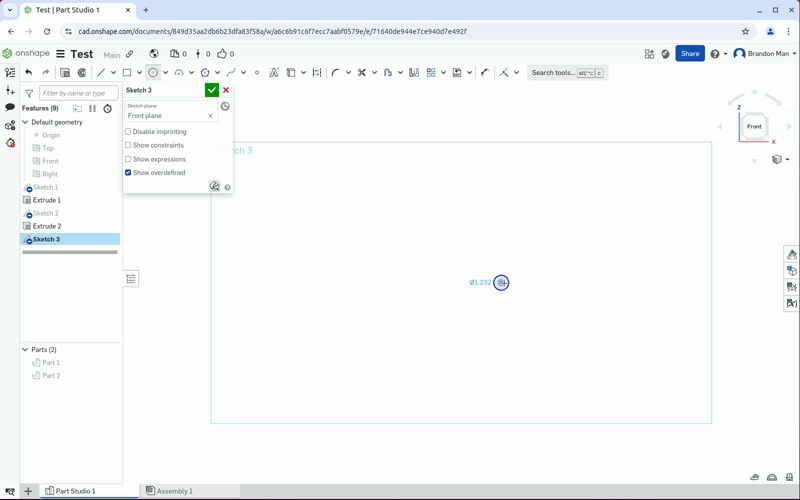
scroll(6)
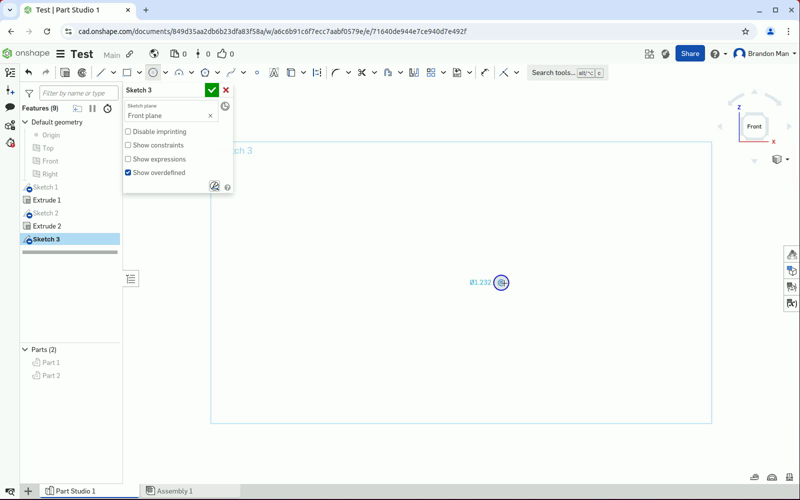
scroll(6)
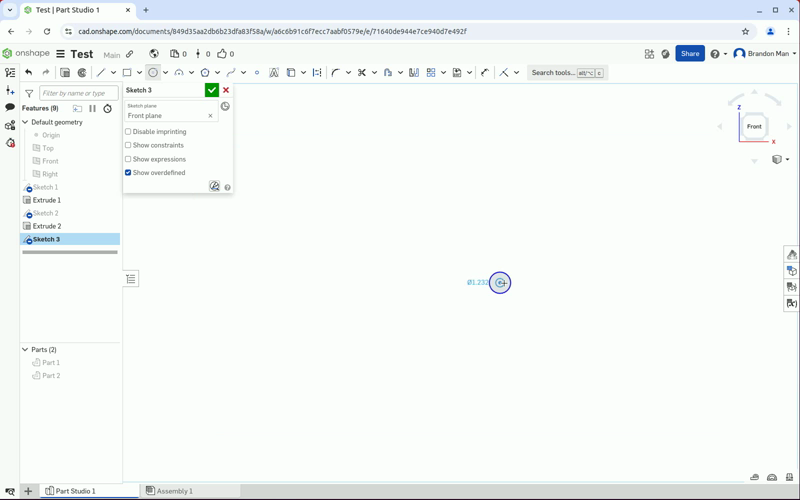
scroll(6)
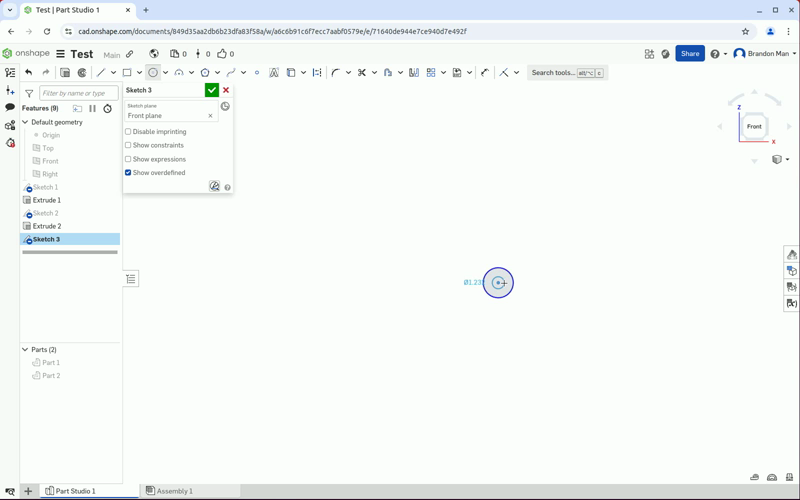
scroll(6)
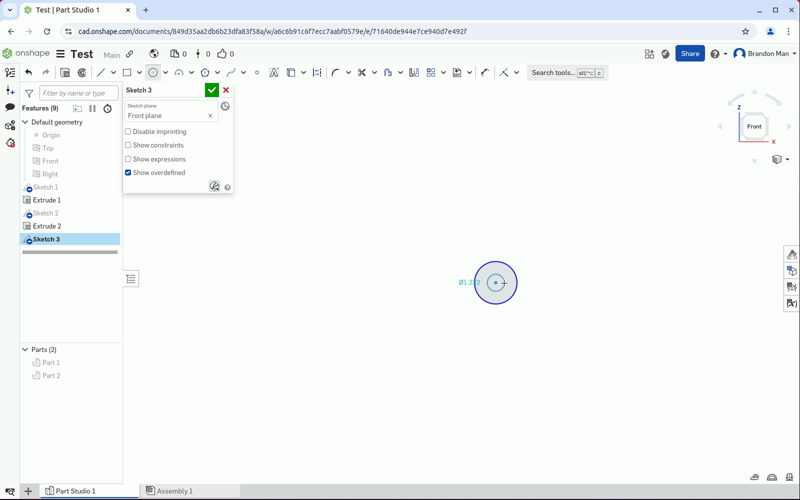
scroll(6)
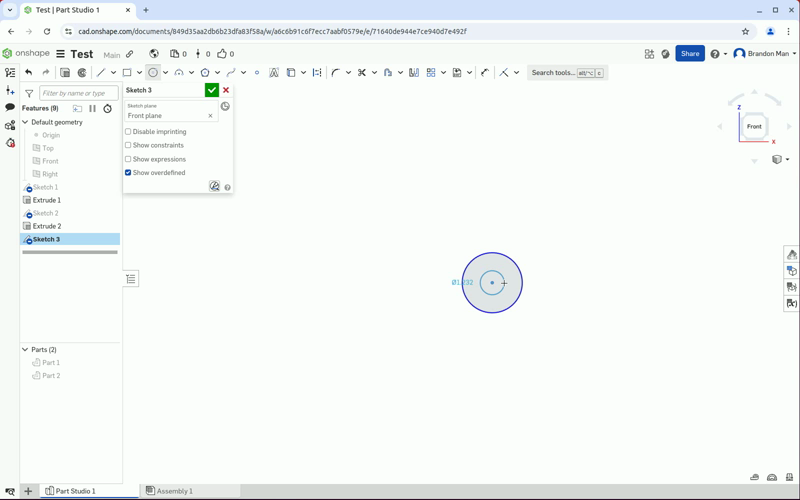
scroll(6)
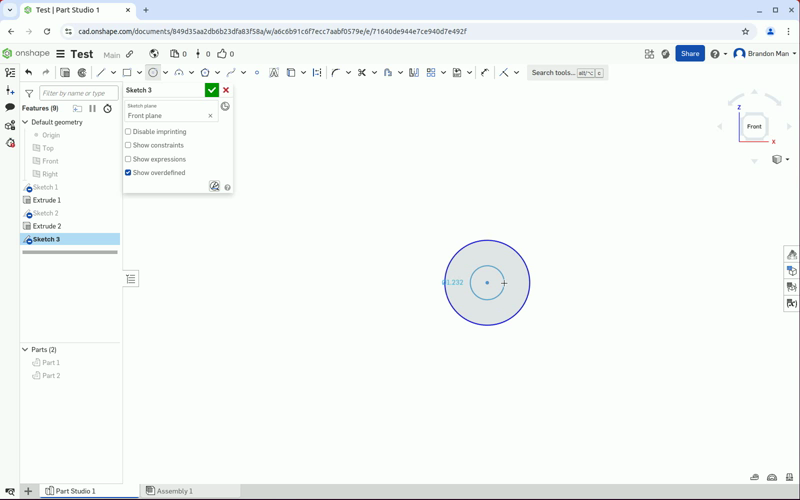
scroll(6)
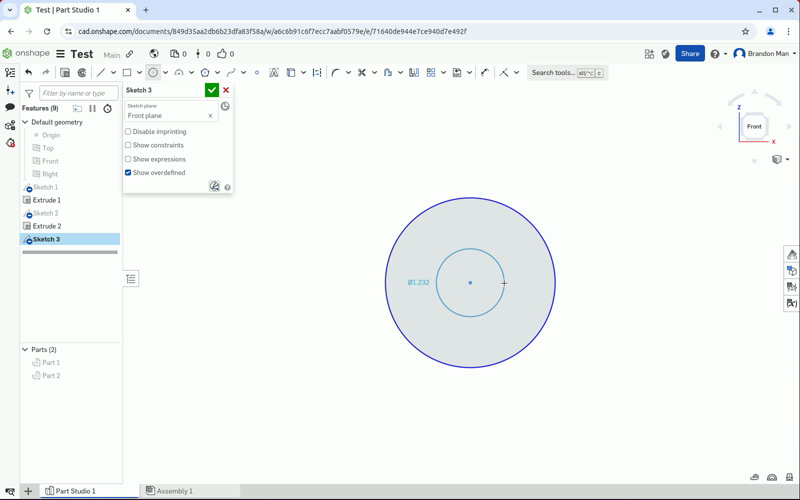
click(504, 282)
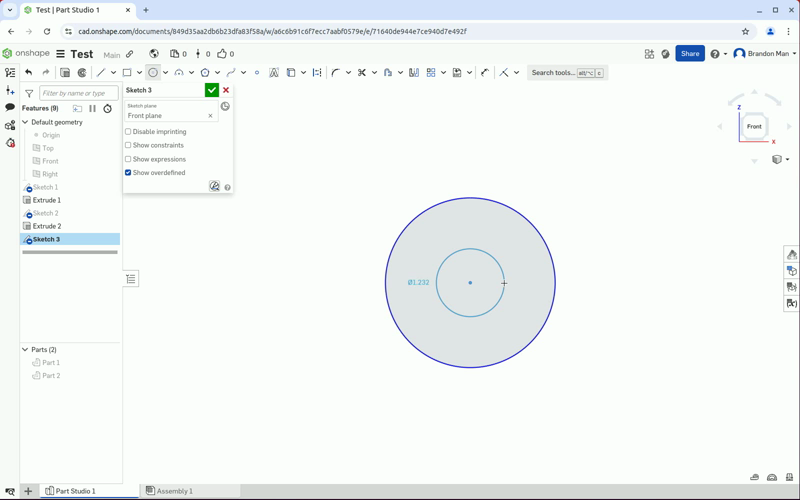
scroll(-6)
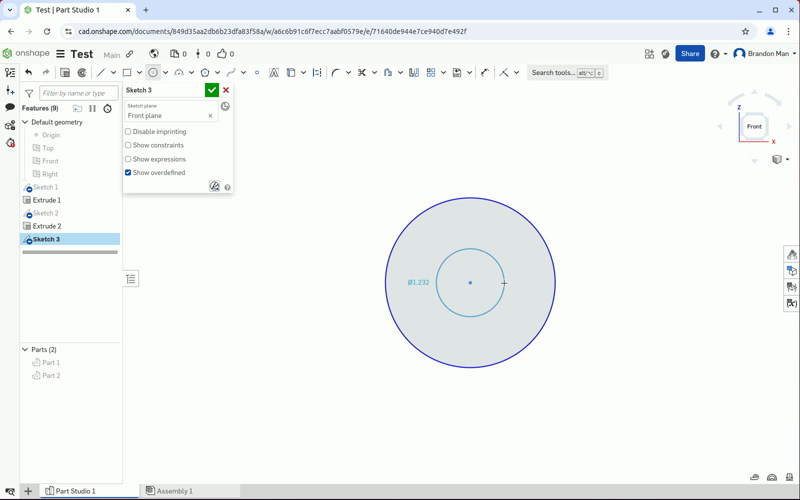
scroll(-6)
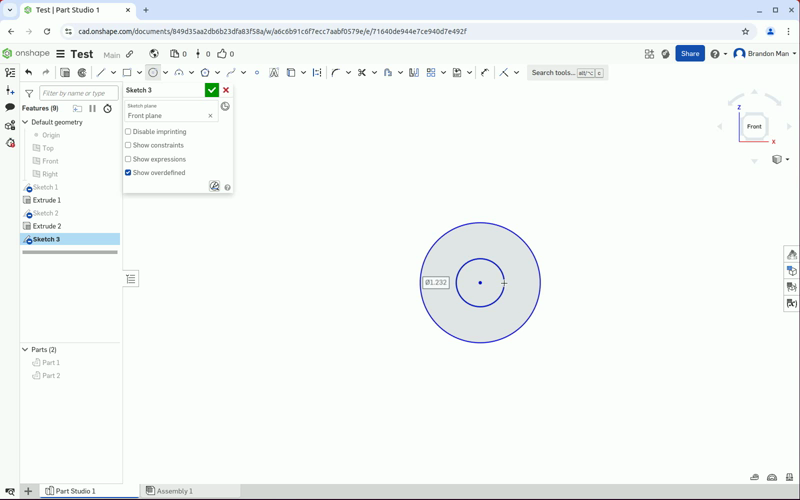
scroll(-6)
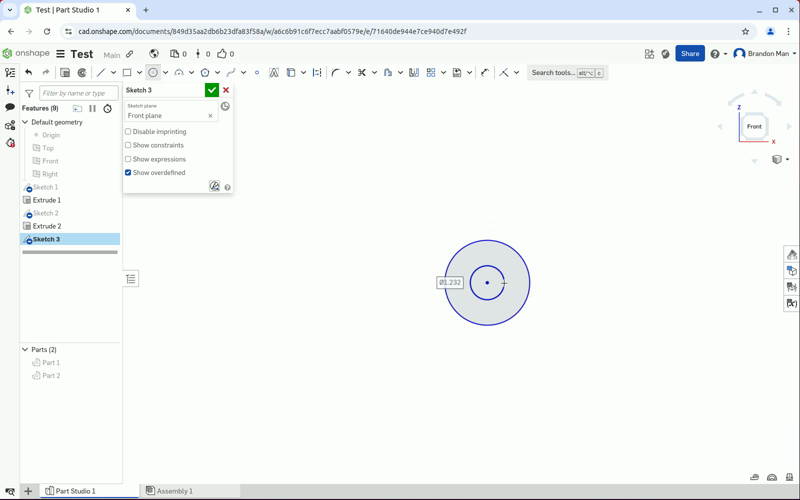
scroll(-6)
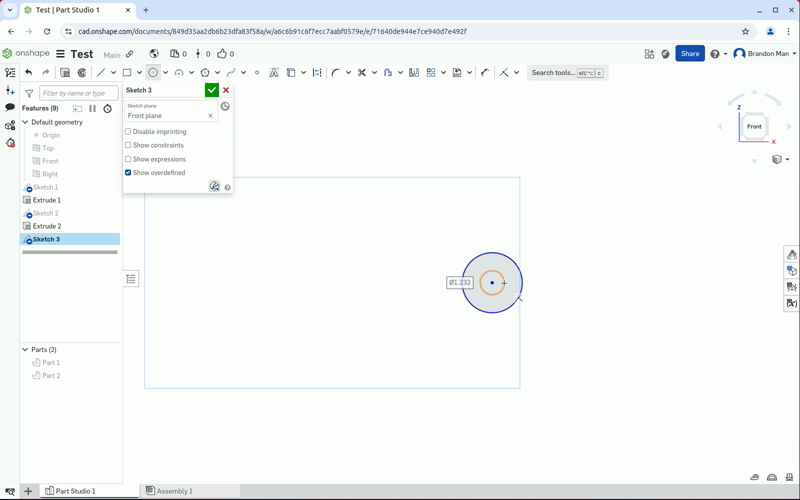
scroll(-6)
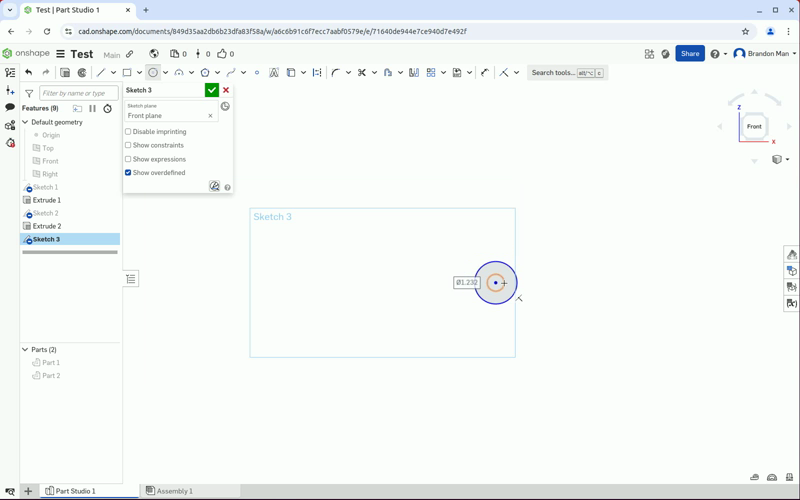
scroll(-6)
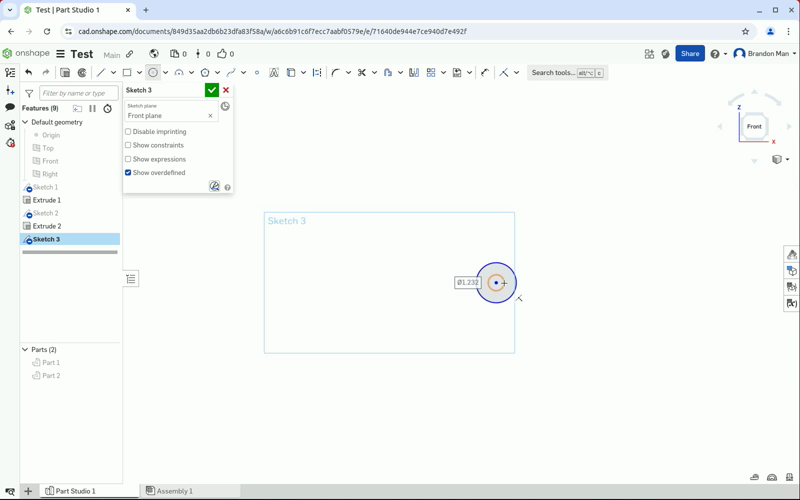
scroll(-6)
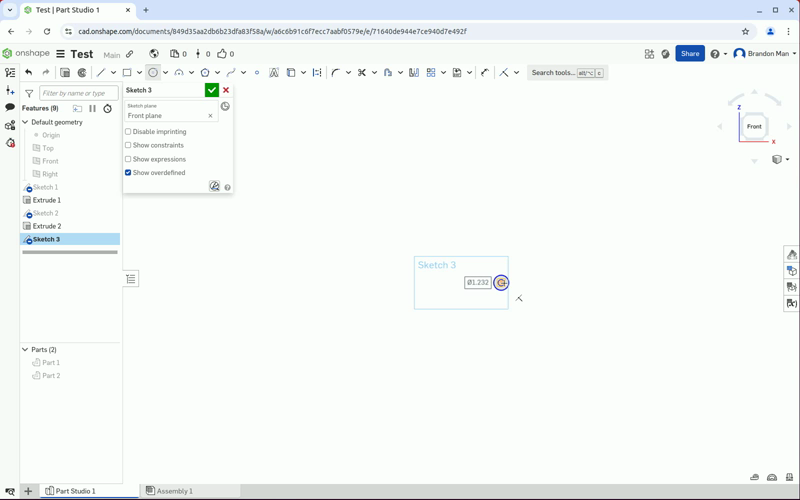
key(esc)
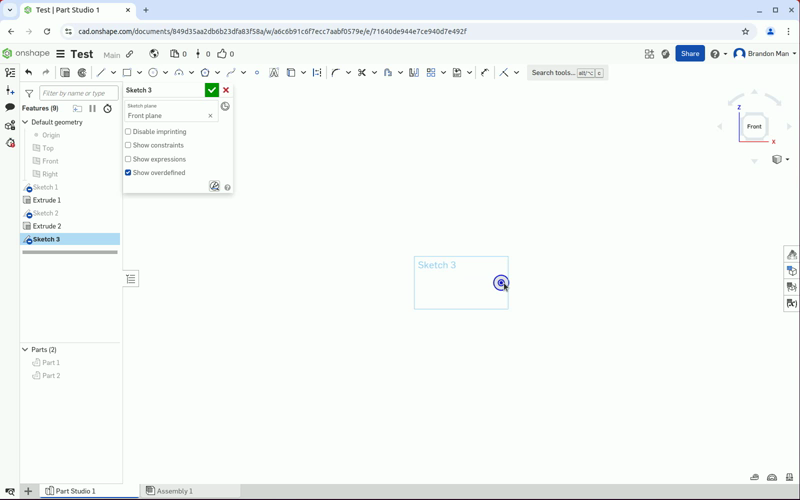
mouse_move(501, 288)
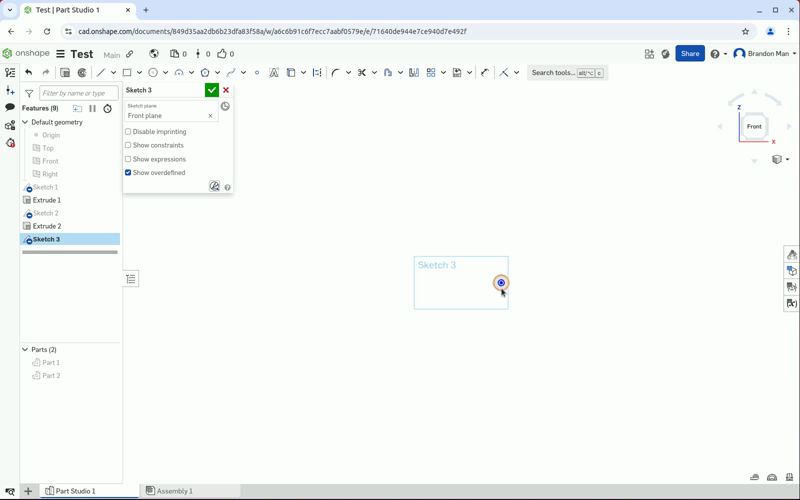
scroll(6)
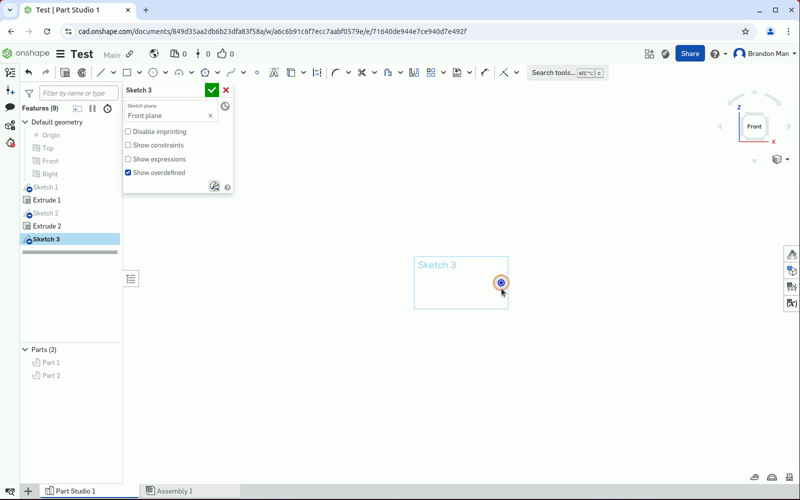
scroll(6)
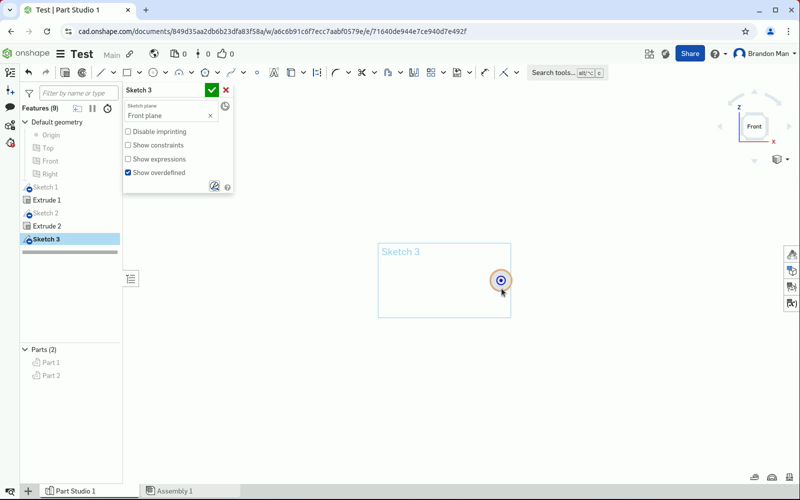
scroll(6)
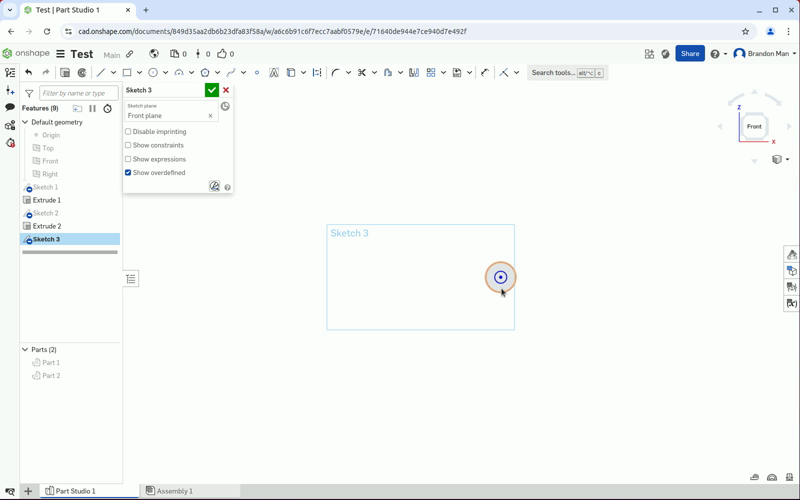
scroll(6)
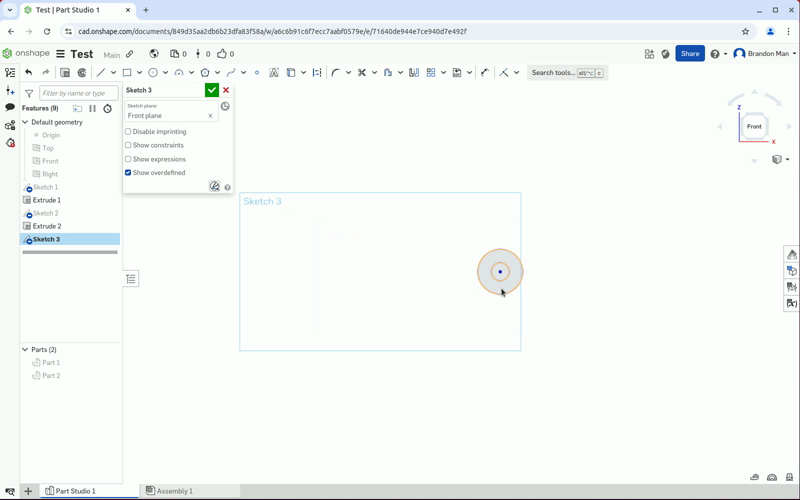
scroll(6)
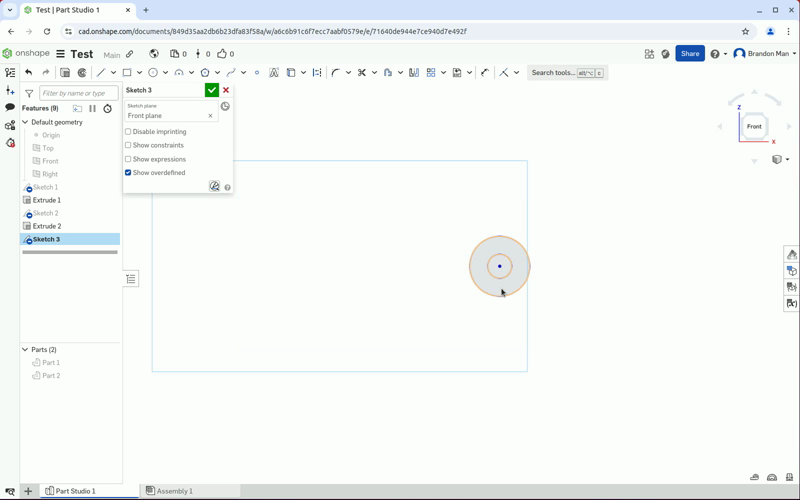
scroll(6)
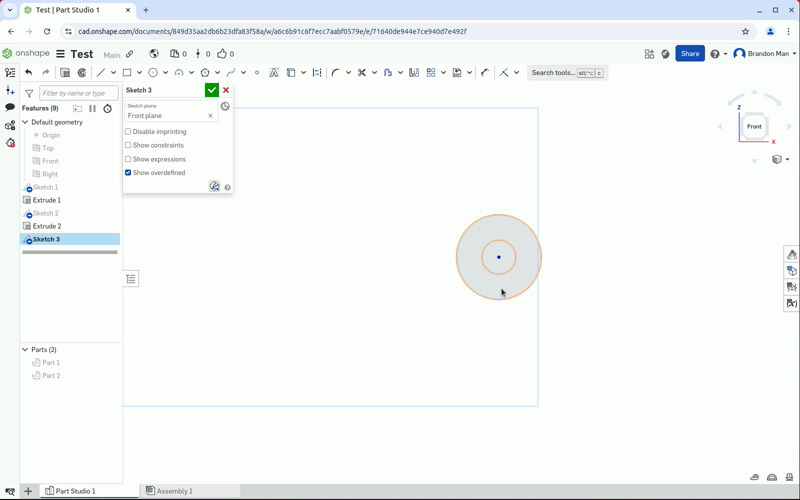
scroll(6)
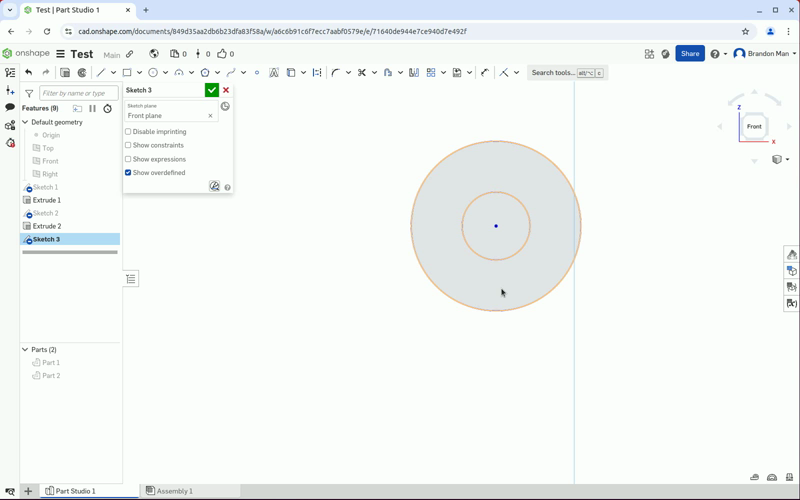
click(501, 288)
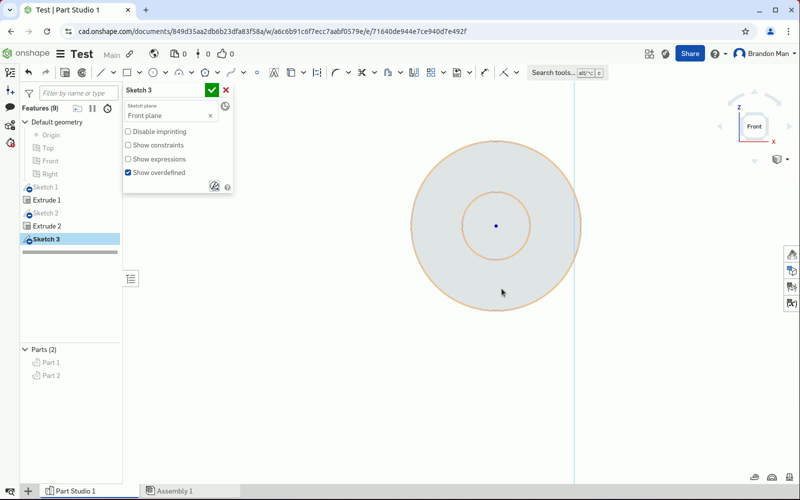
scroll(-6)
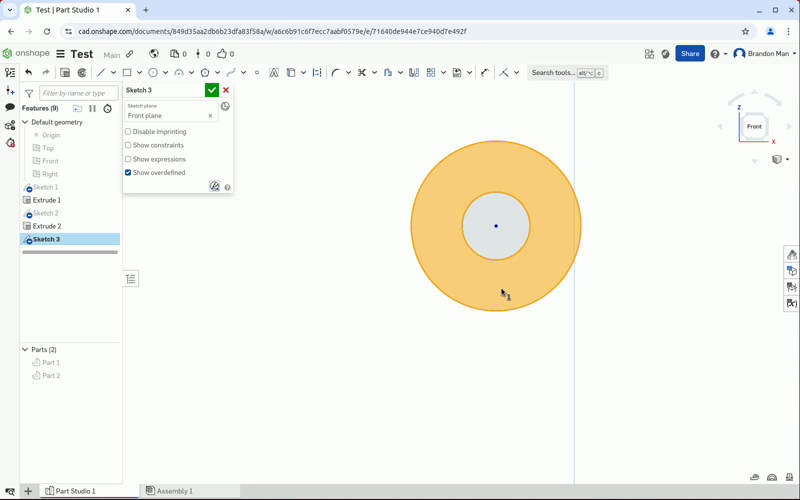
scroll(-6)
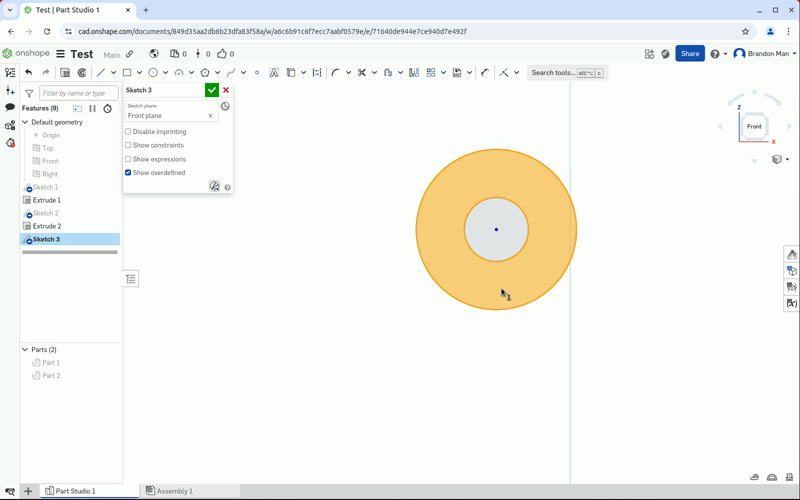
scroll(-6)
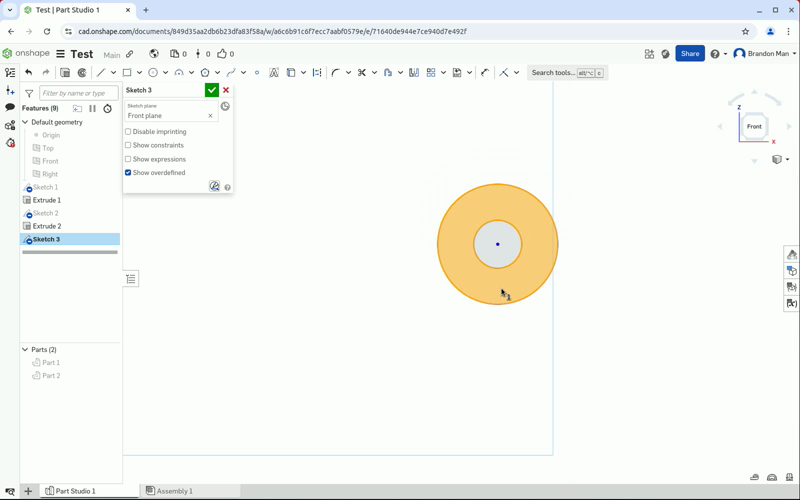
scroll(-6)
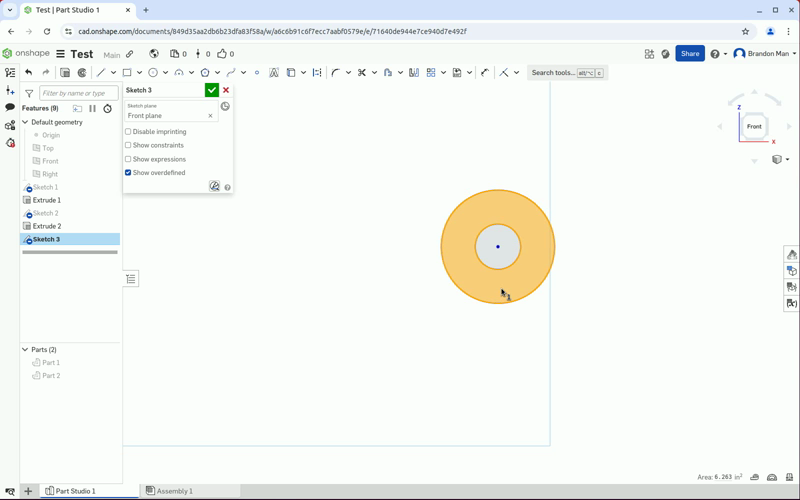
scroll(-6)
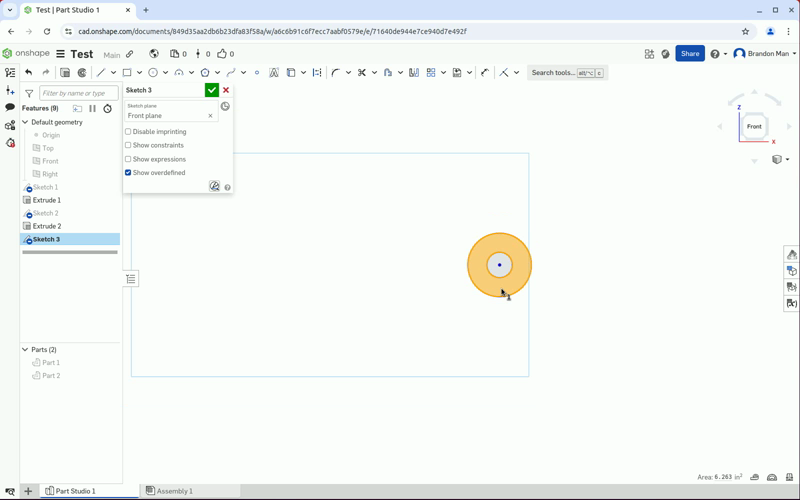
scroll(-6)
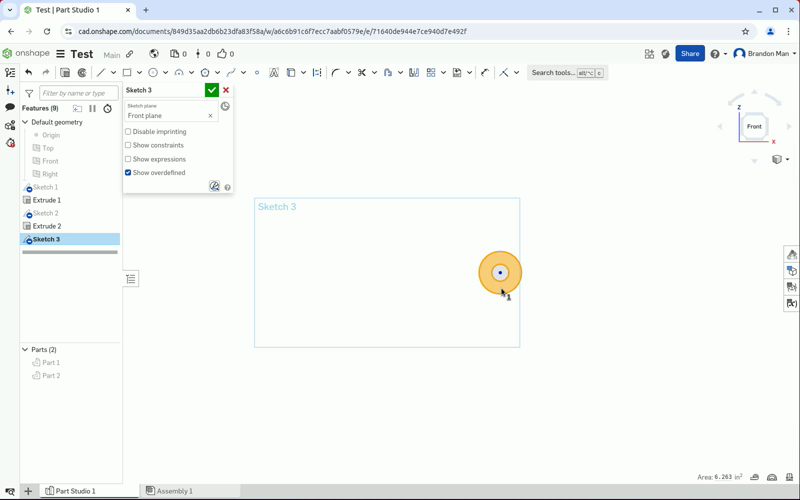
scroll(-6)
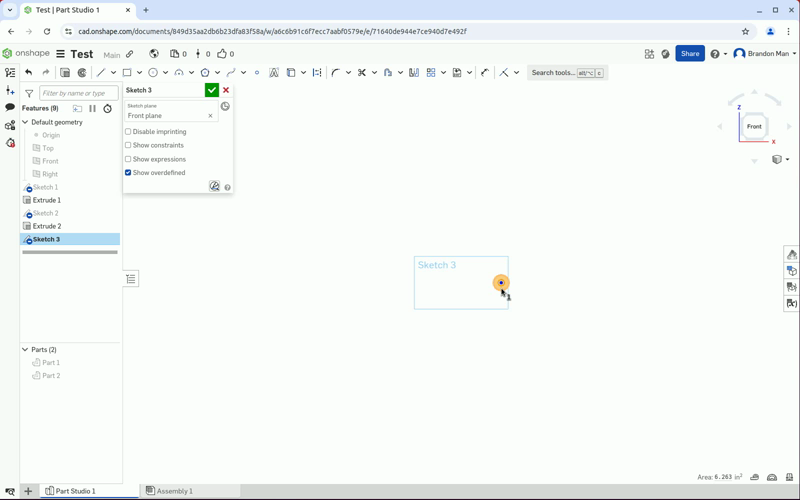
mouse_move(73, 352)
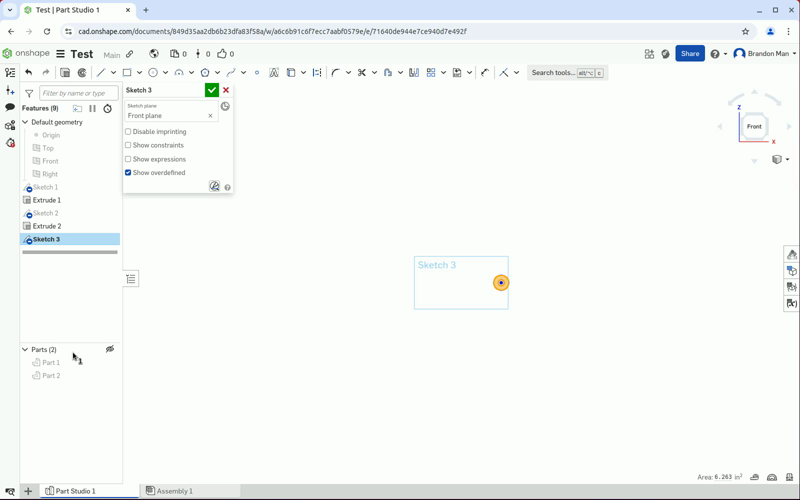
key(shift+y)
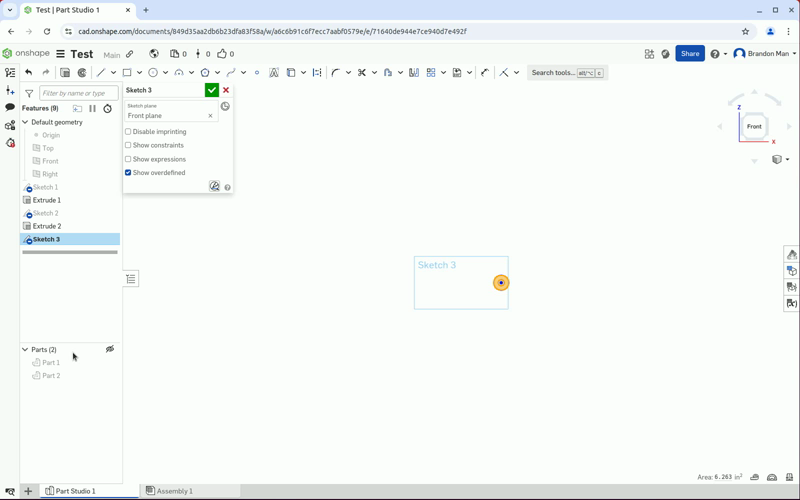
key(shift+e)
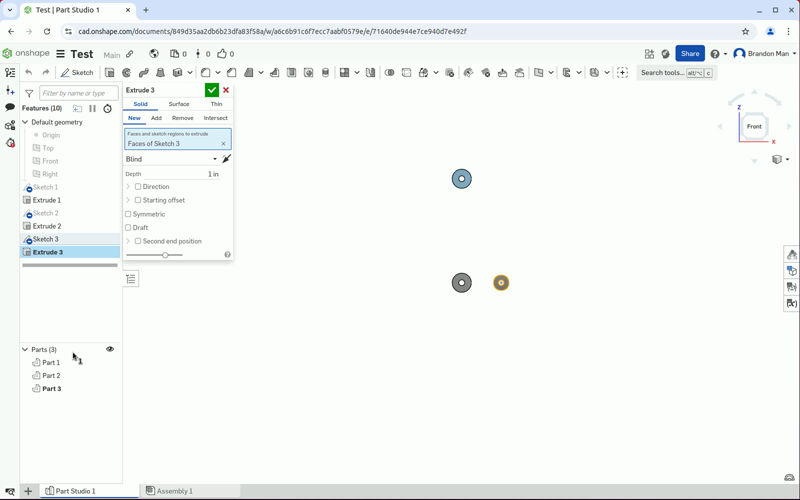
mouse_move(143, 106)
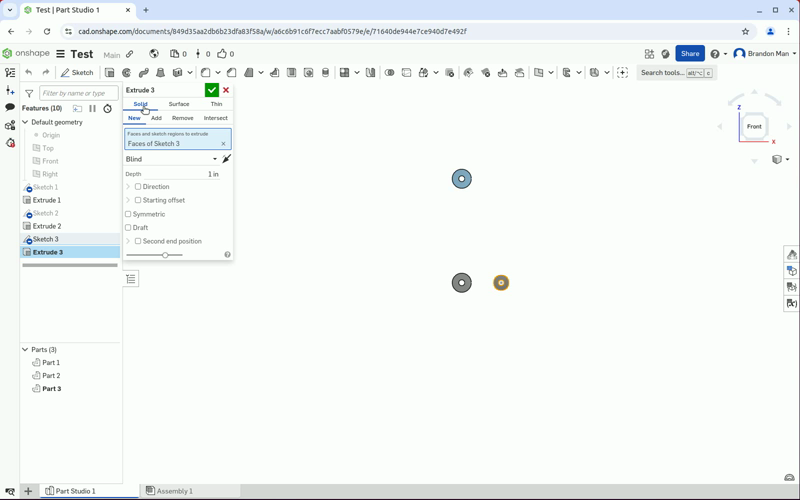
click(143, 106)
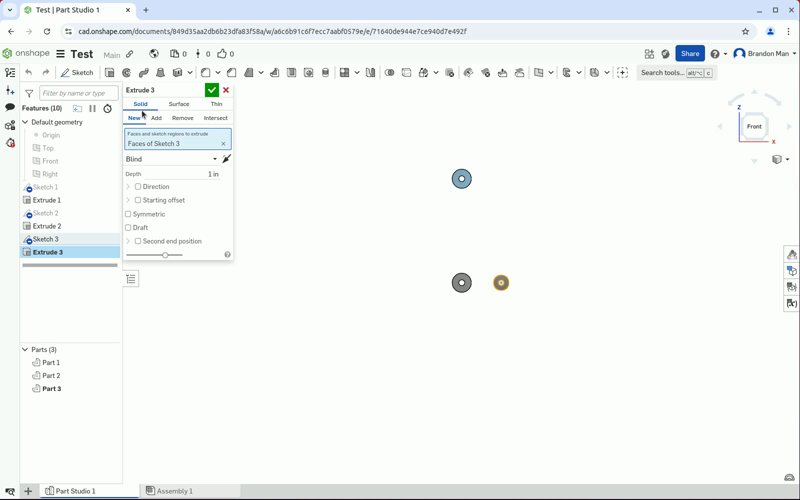
mouse_move(137, 120)
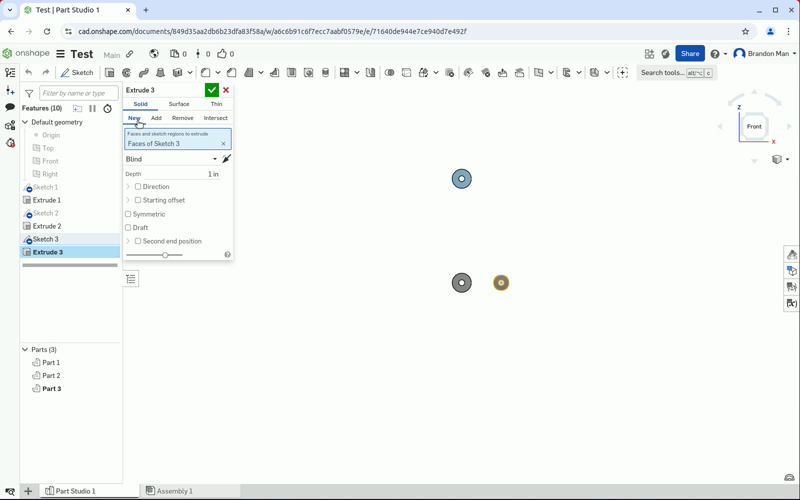
click(137, 120)
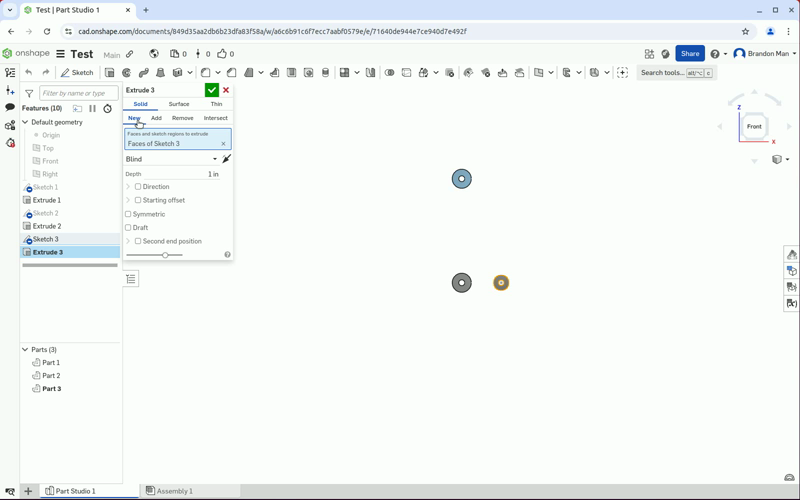
key(tab, 4)
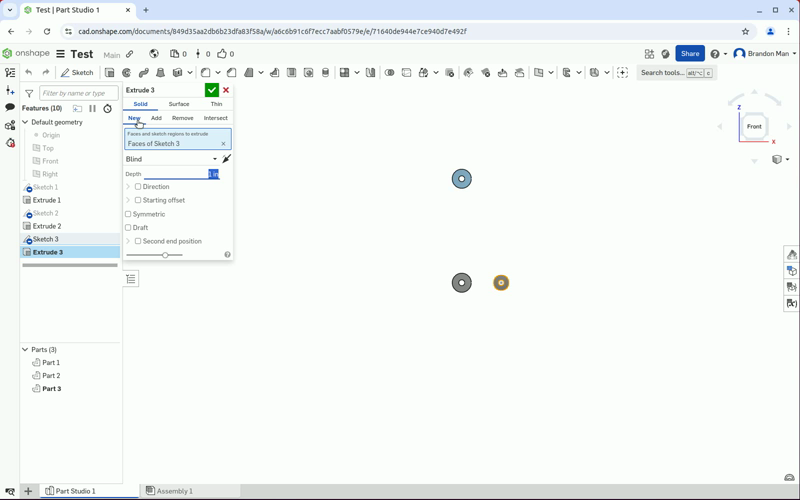
text(0.481)
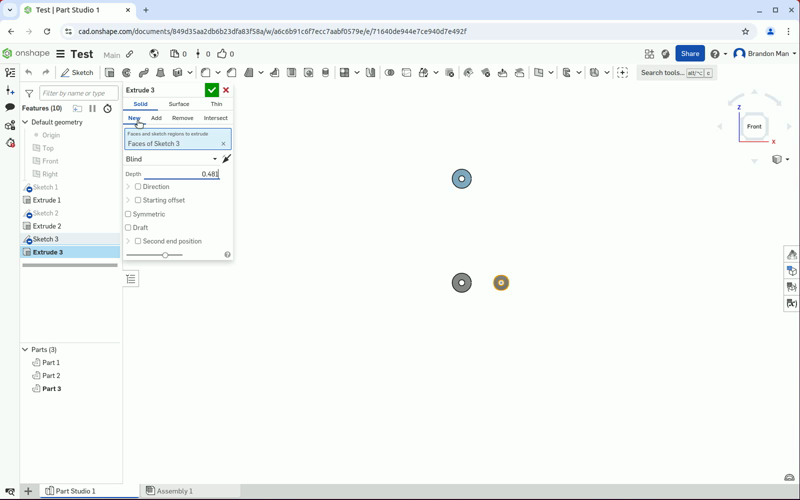
key(enter)
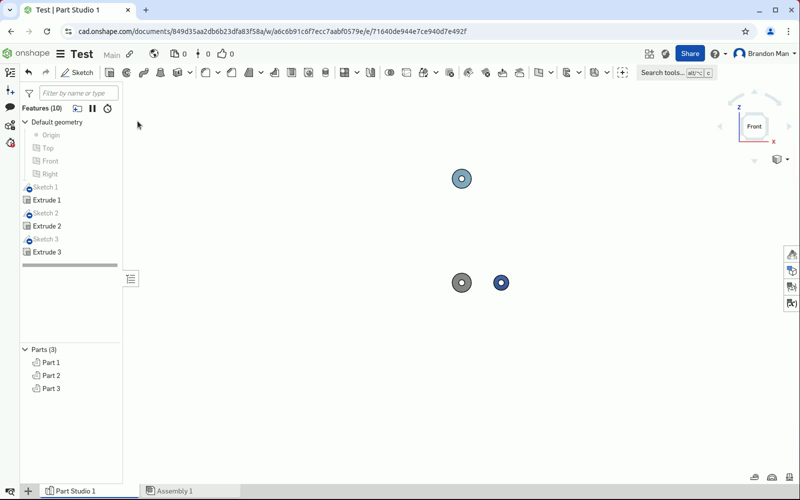
key(shift+h)
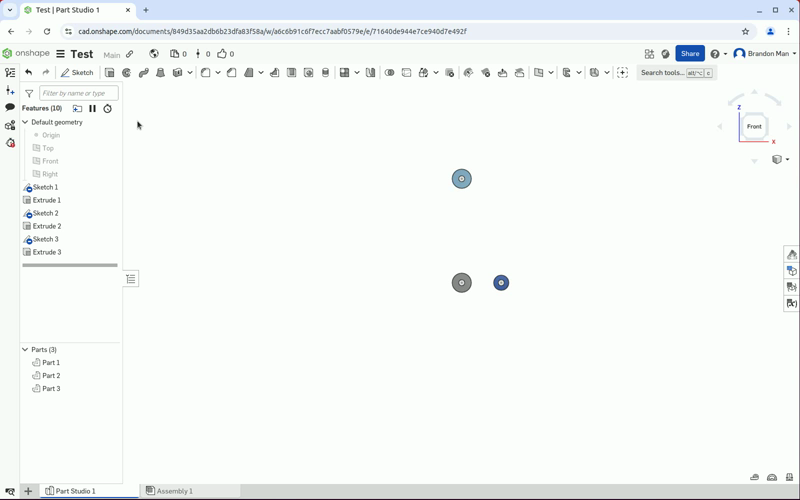
key(shift+h)
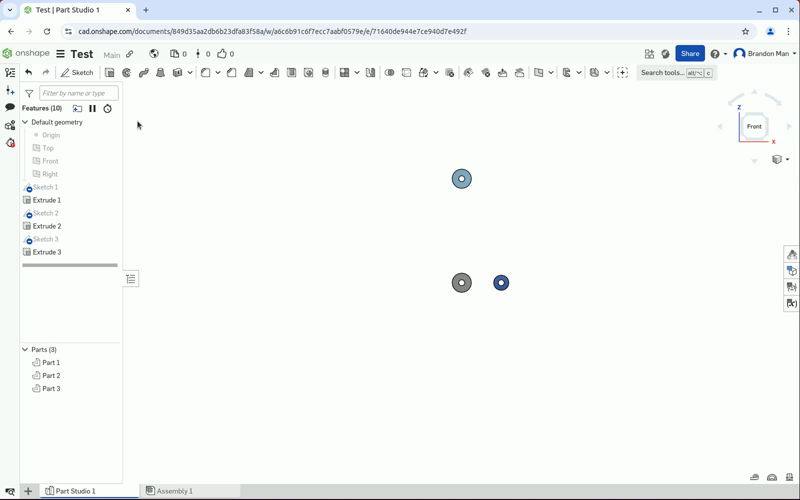
mouse_move(73, 189)
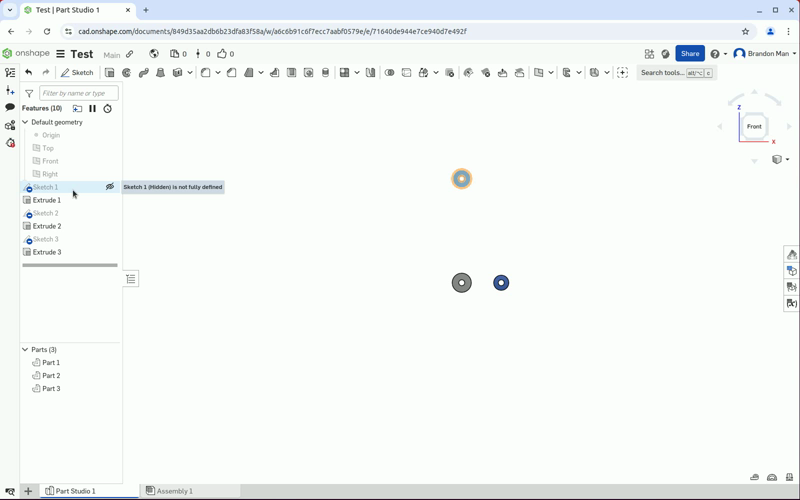
click(73, 189)
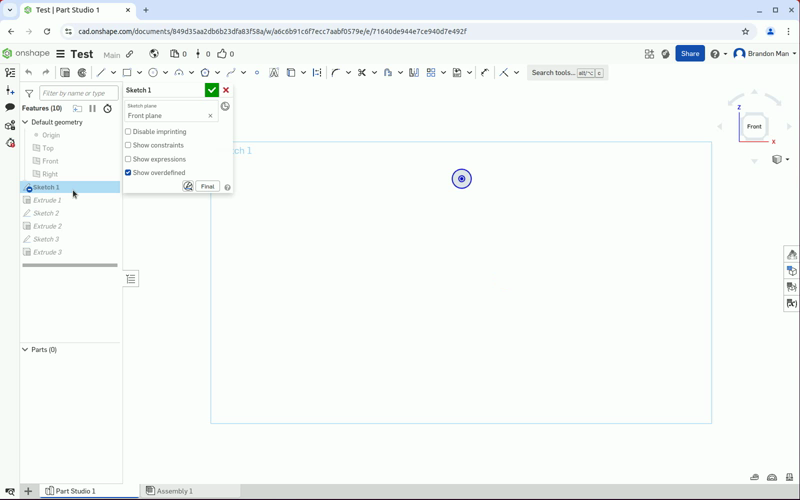
mouse_move(229, 92)
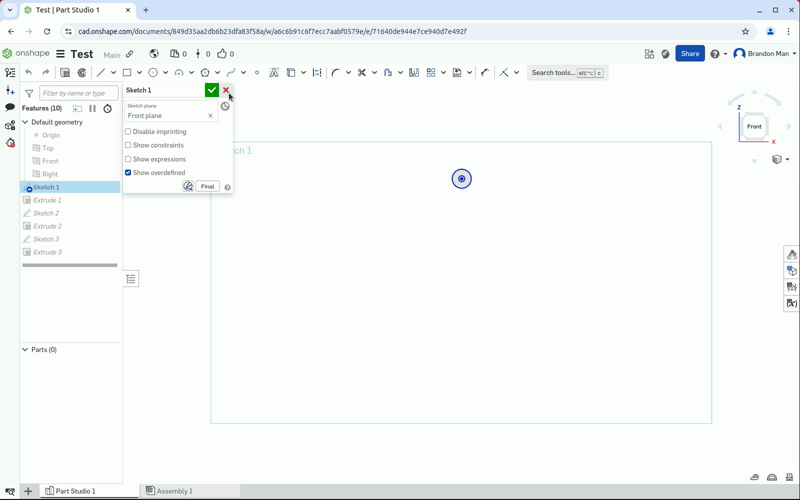
click(229, 92)
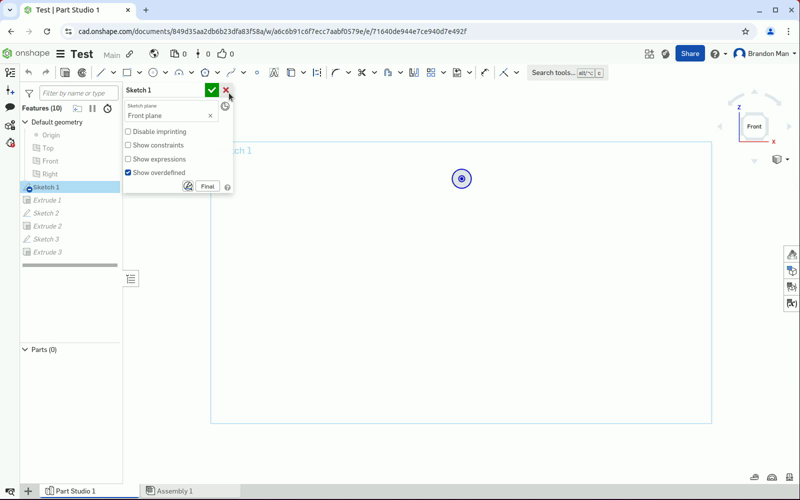
key(shift+s)
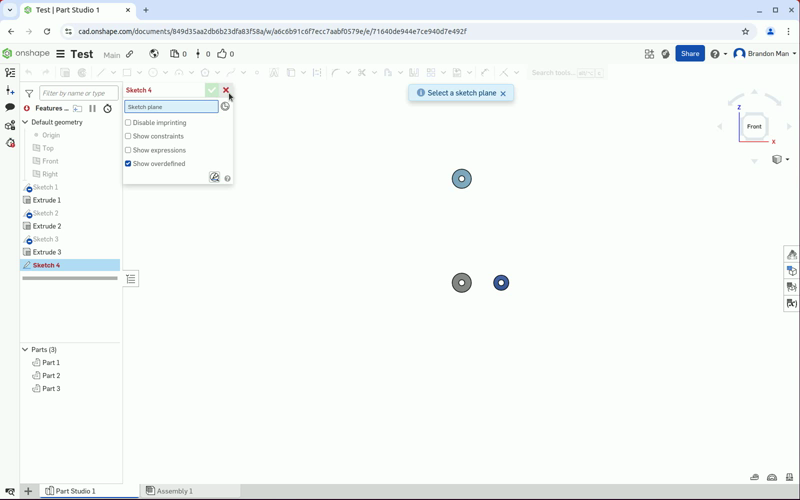
mouse_move(73, 163)
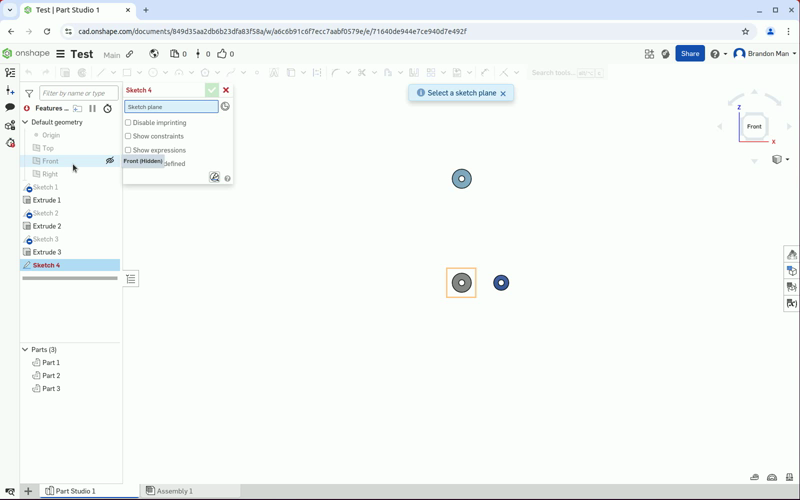
click(73, 163)
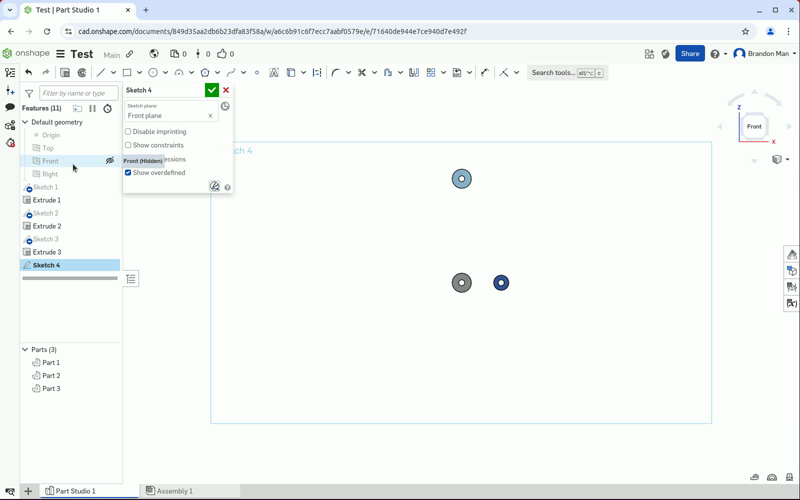
mouse_move(73, 352)
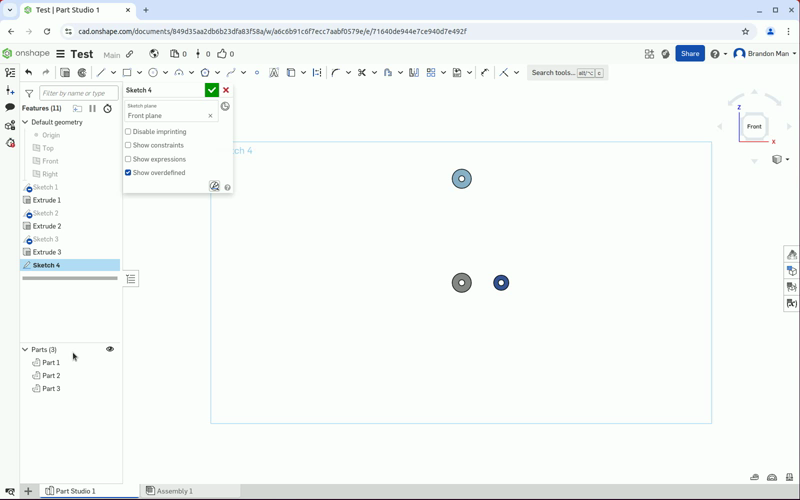
key(y)
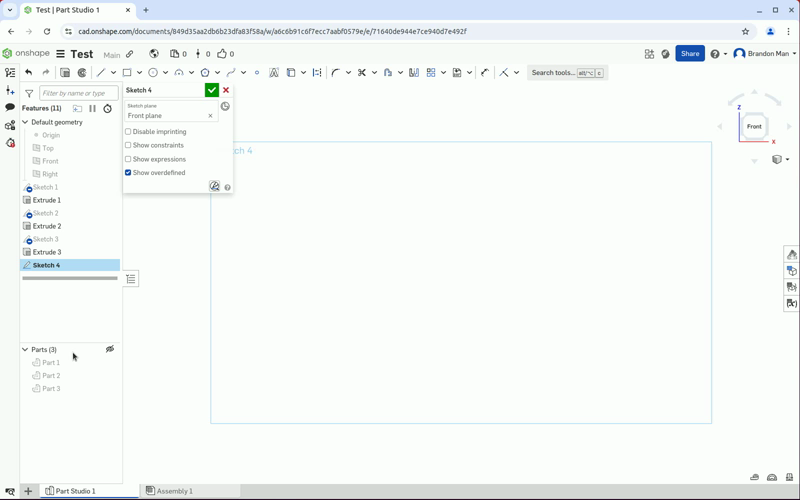
key(a)
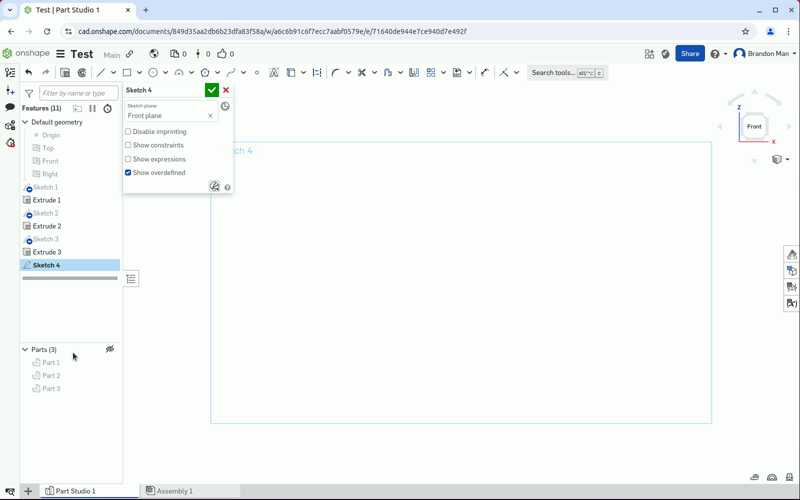
key_down(shift)
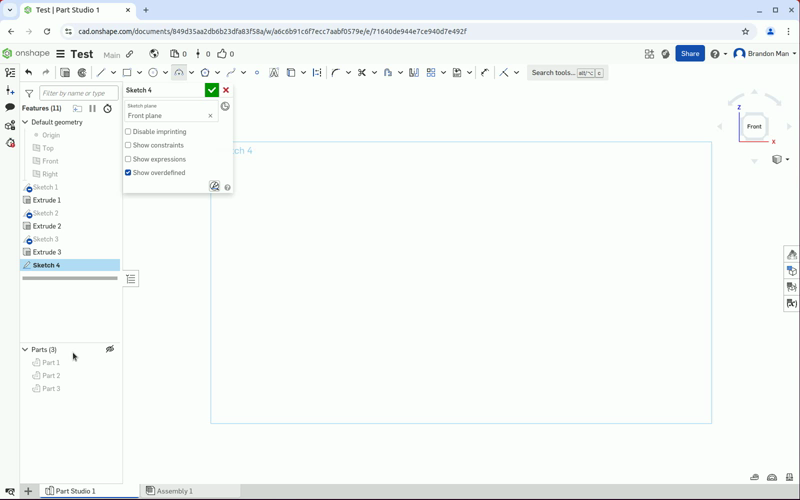
mouse_move(446, 223)
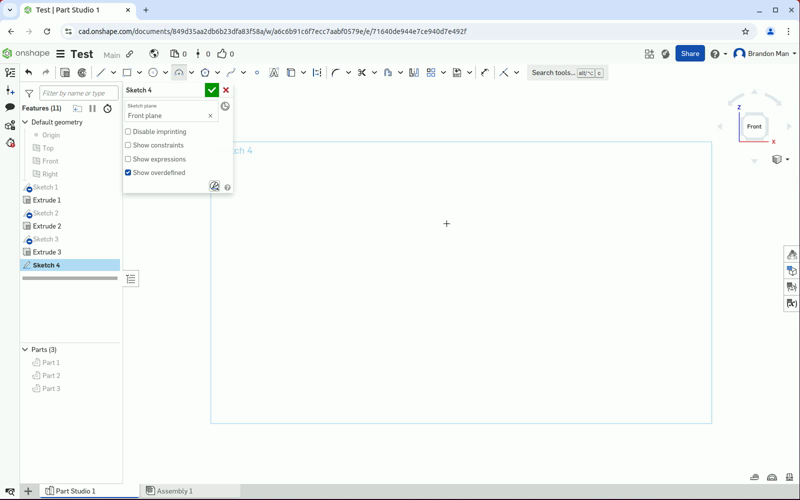
click(446, 223)
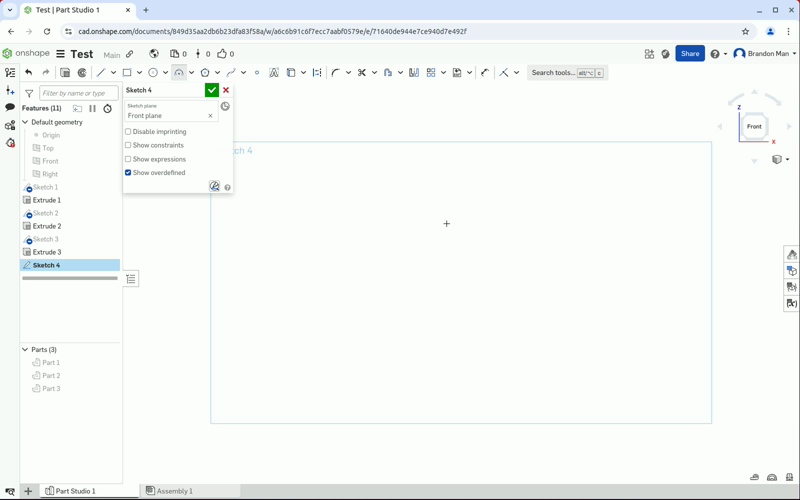
key_up(shift)
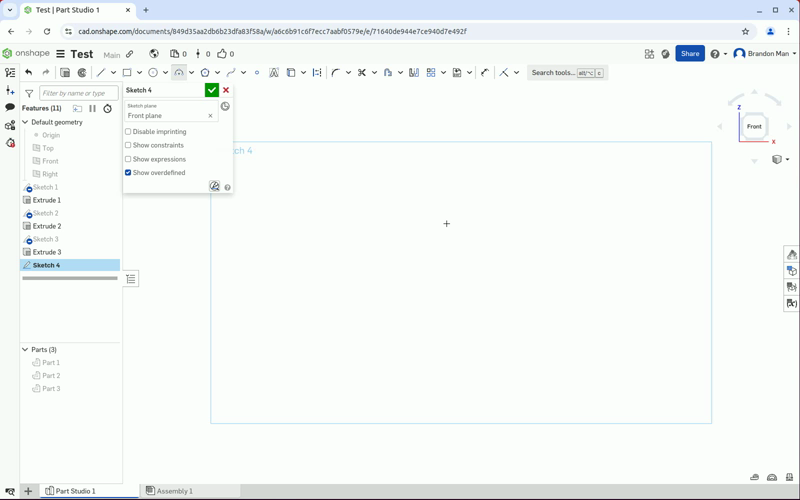
key_down(shift)
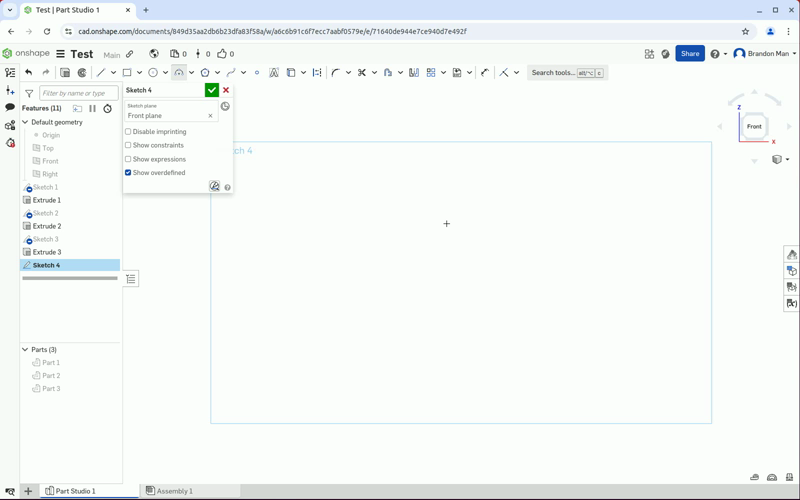
mouse_move(476, 223)
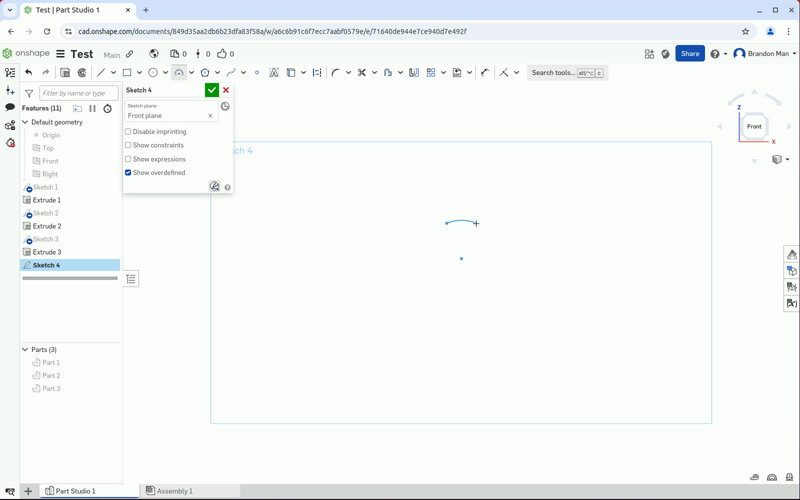
click(476, 223)
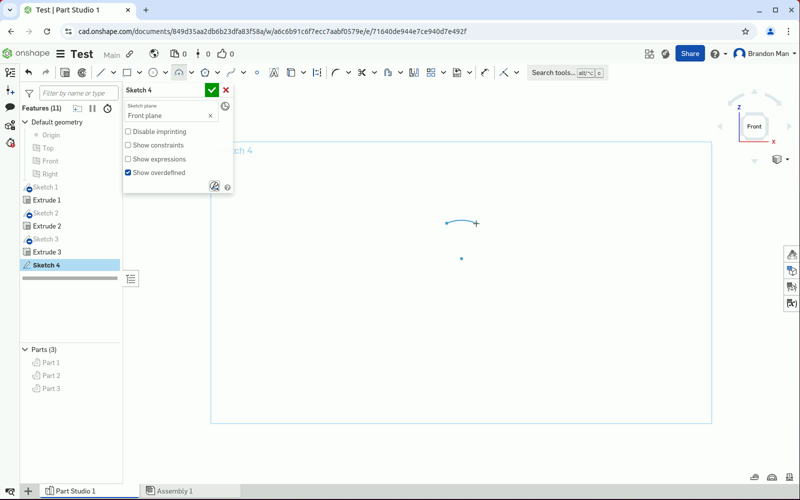
mouse_move(461, 210)
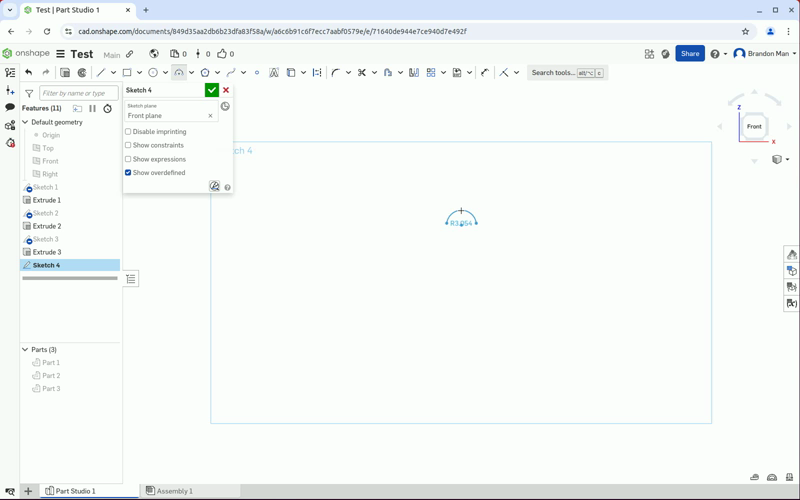
click(461, 210)
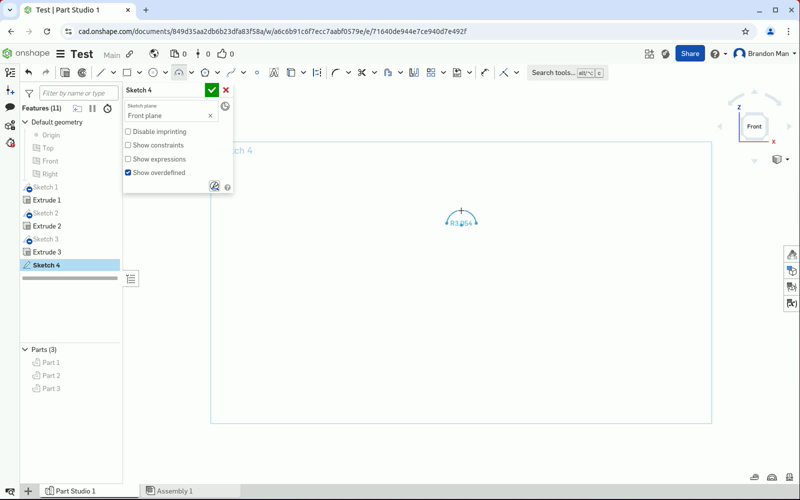
key_up(shift)
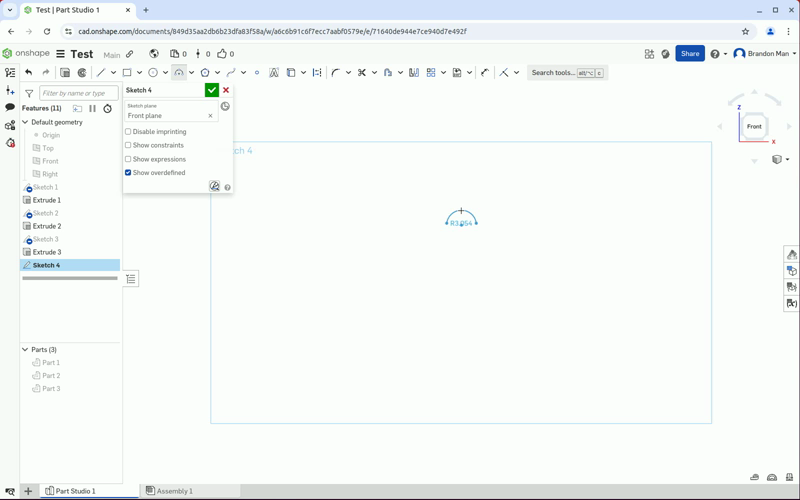
key(esc)
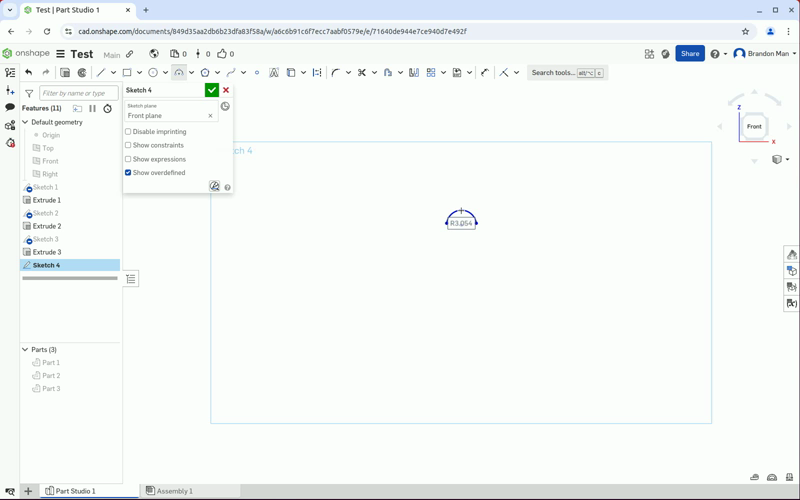
key(l)
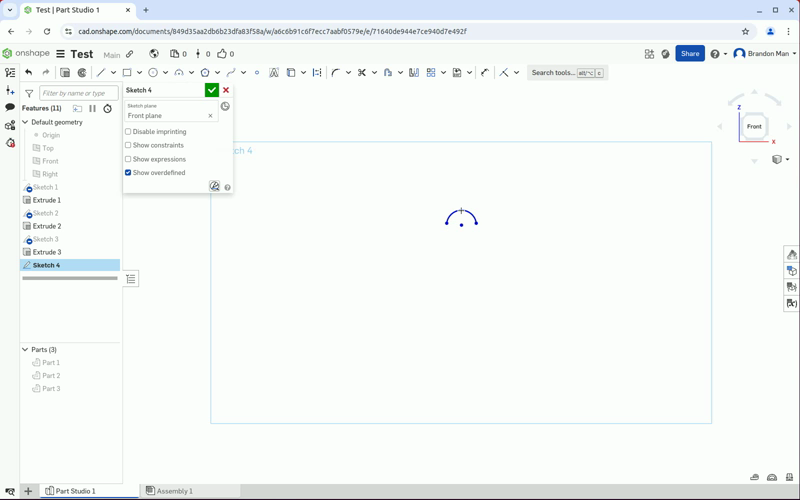
mouse_move(476, 223)
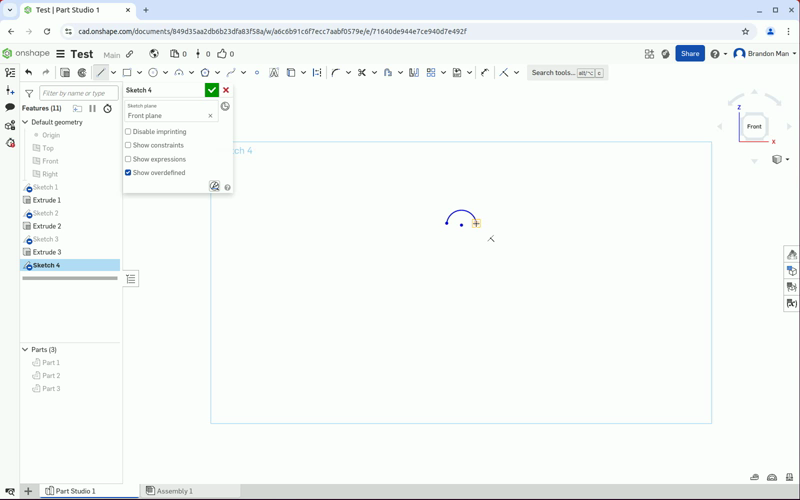
click(476, 223)
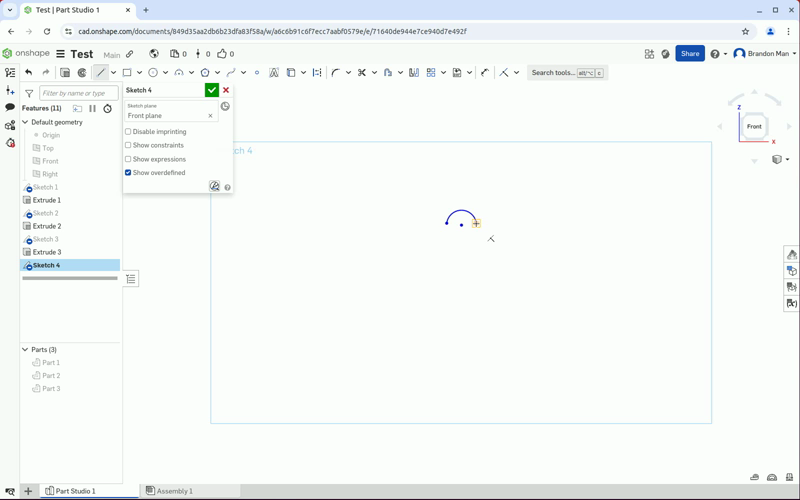
key_down(shift)
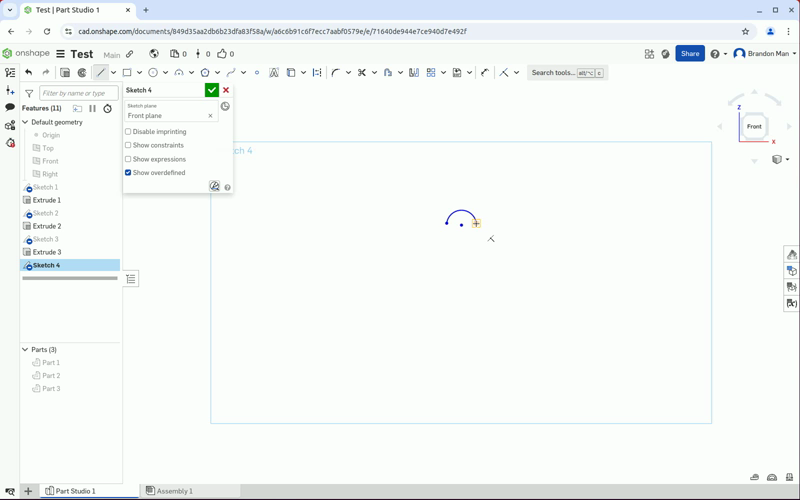
mouse_move(506, 223)
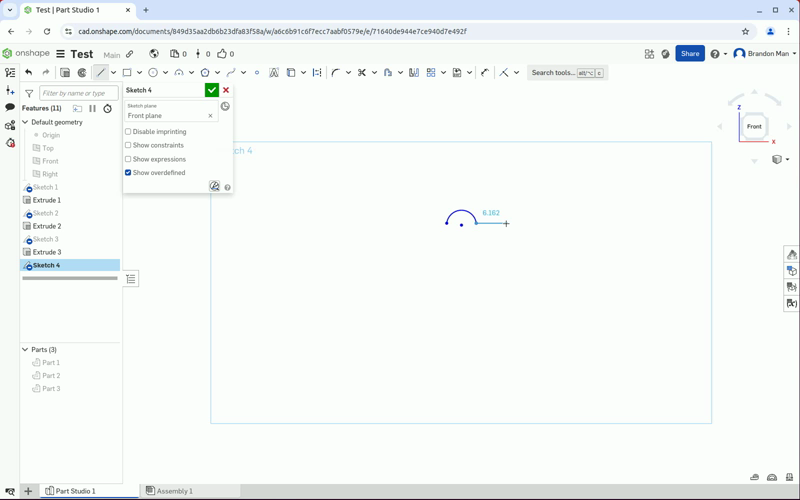
mouse_move(470, 176)
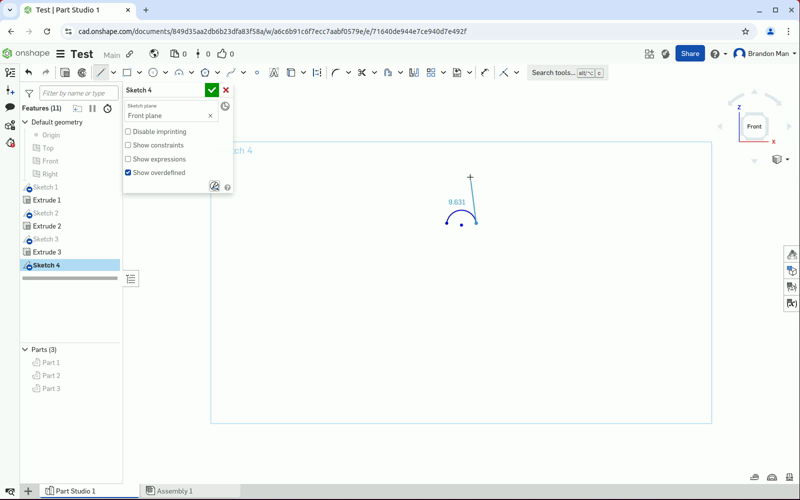
click(470, 176)
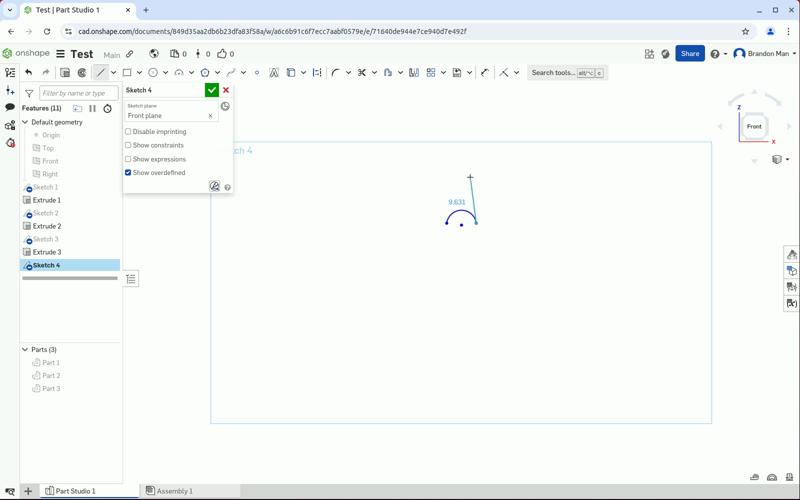
key_up(shift)
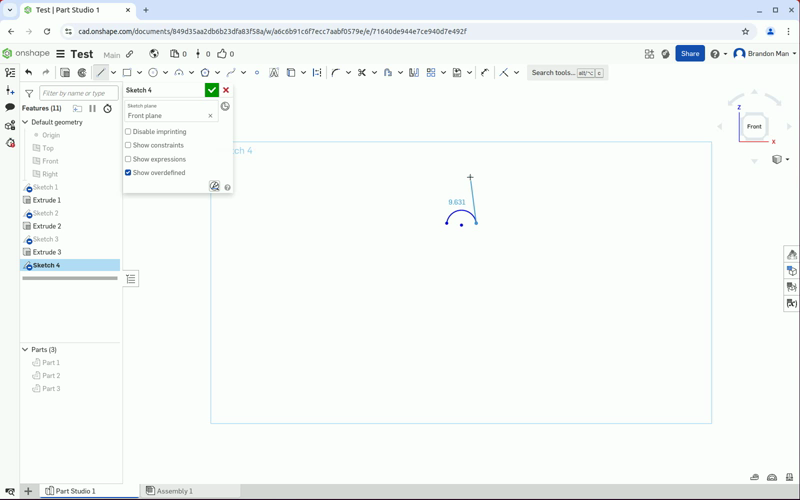
key(esc)
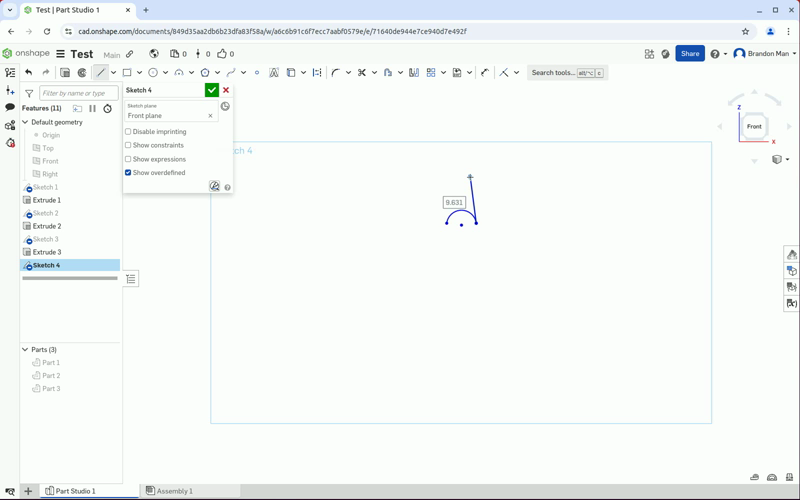
key(a)
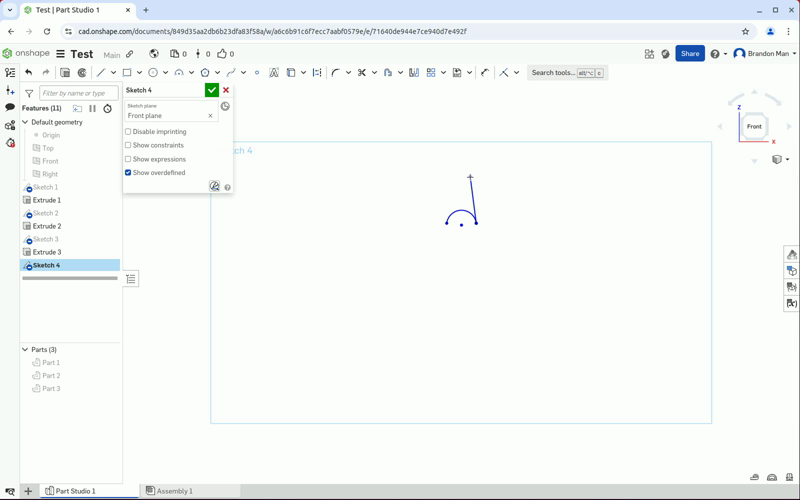
mouse_move(470, 176)
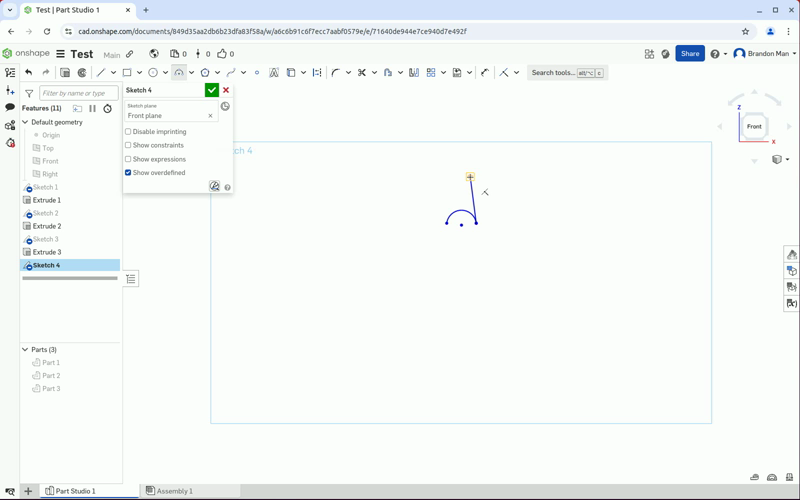
click(470, 176)
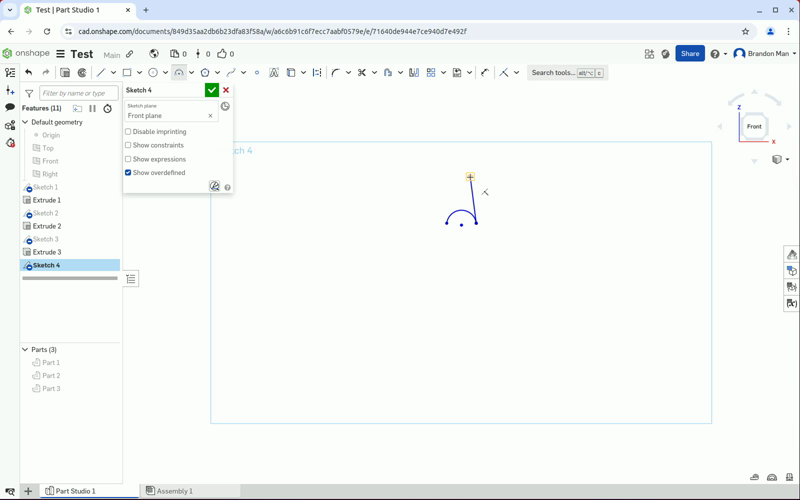
key_down(shift)
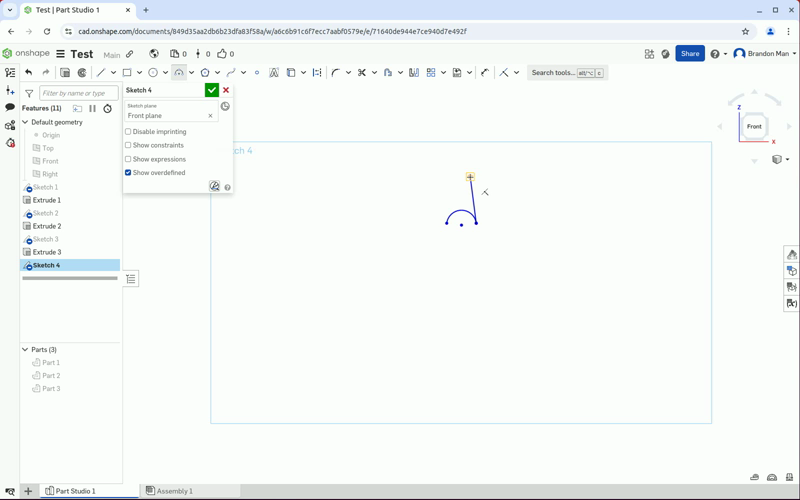
mouse_move(452, 176)
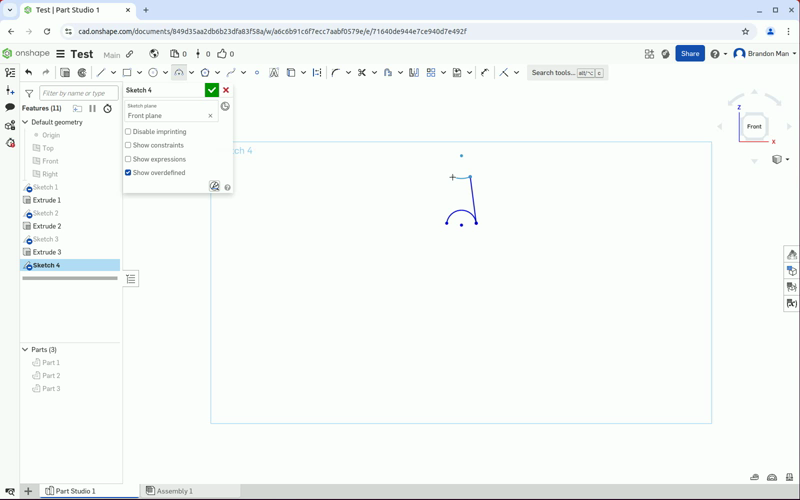
click(452, 176)
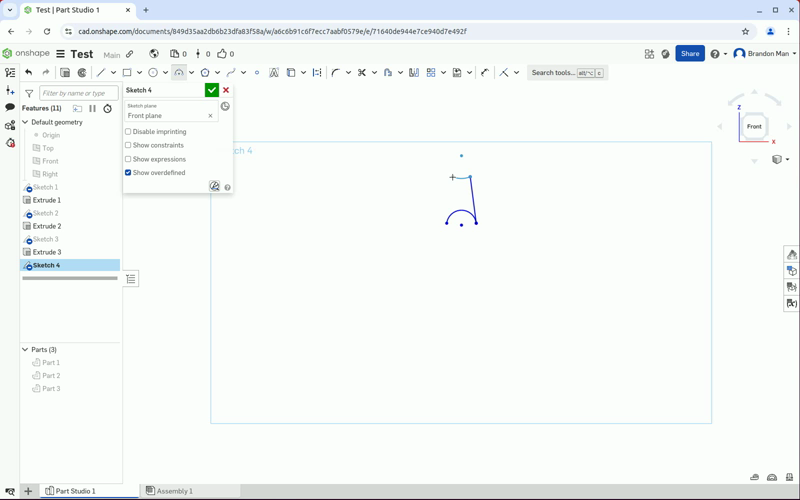
mouse_move(461, 186)
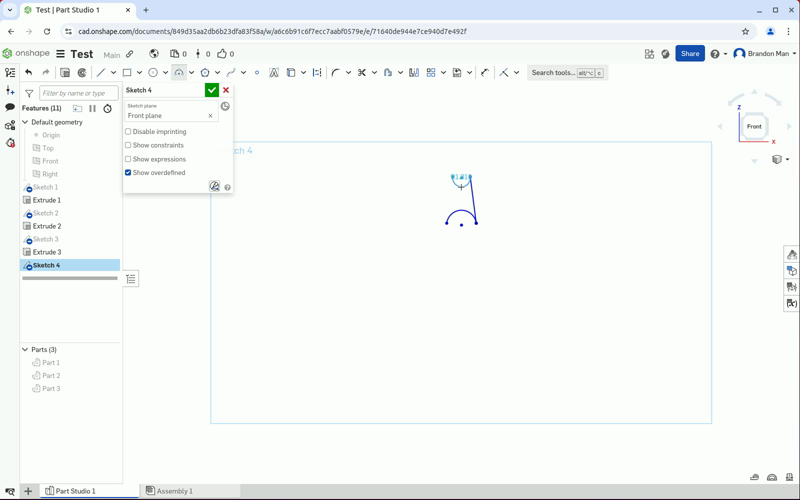
click(461, 186)
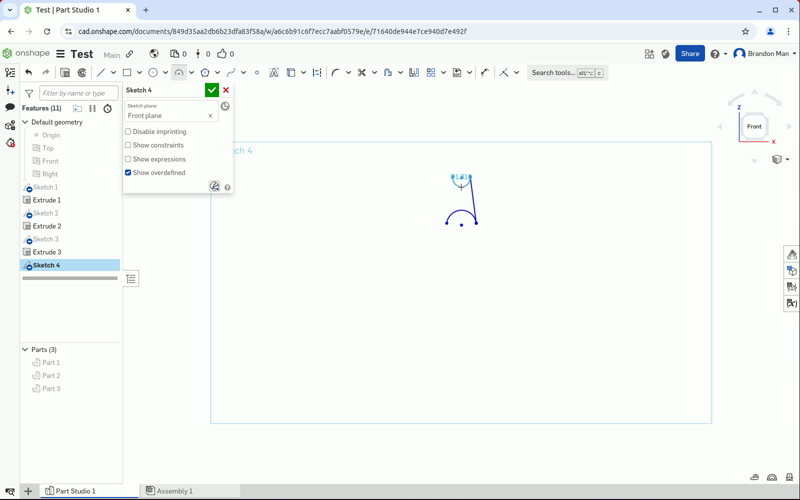
key_up(shift)
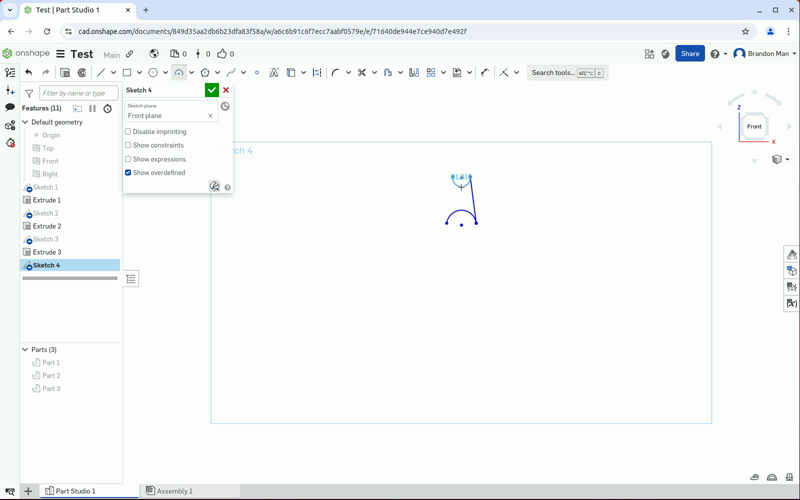
key(esc)
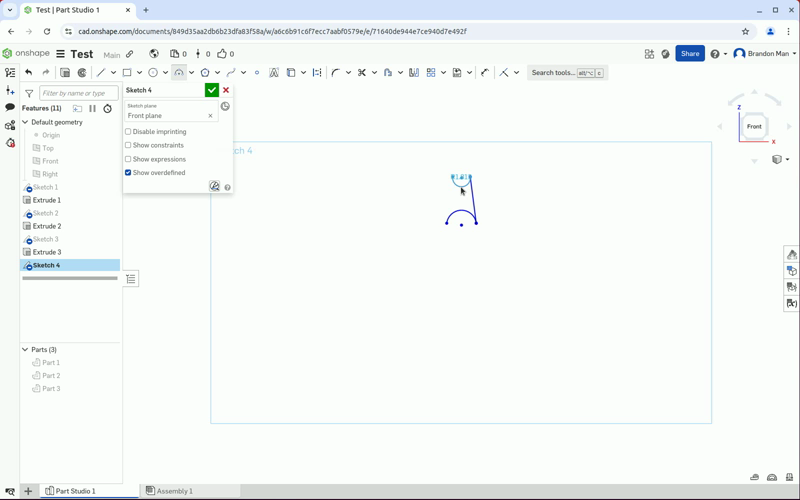
key(l)
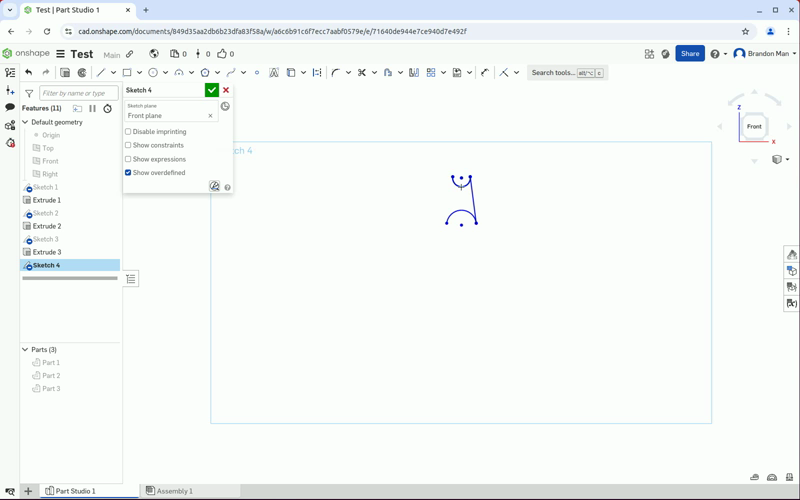
mouse_move(452, 176)
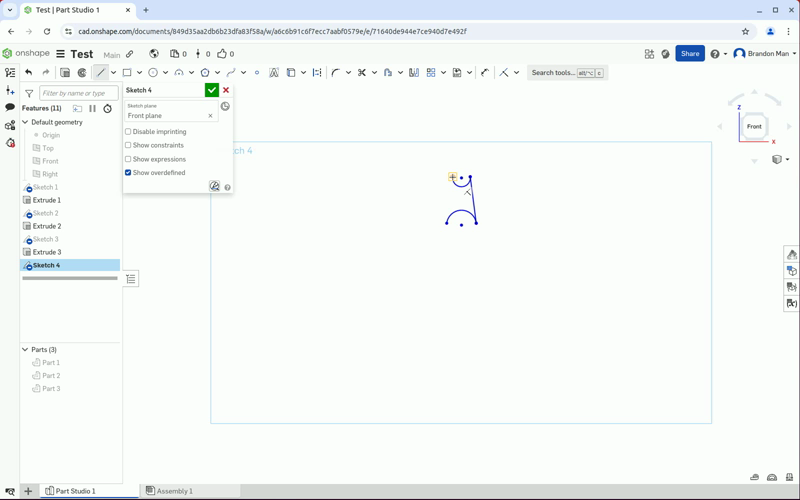
click(452, 176)
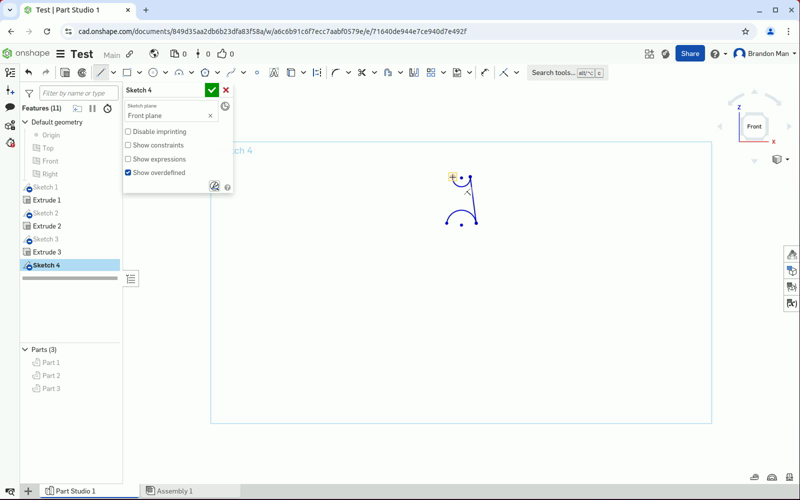
mouse_move(482, 176)
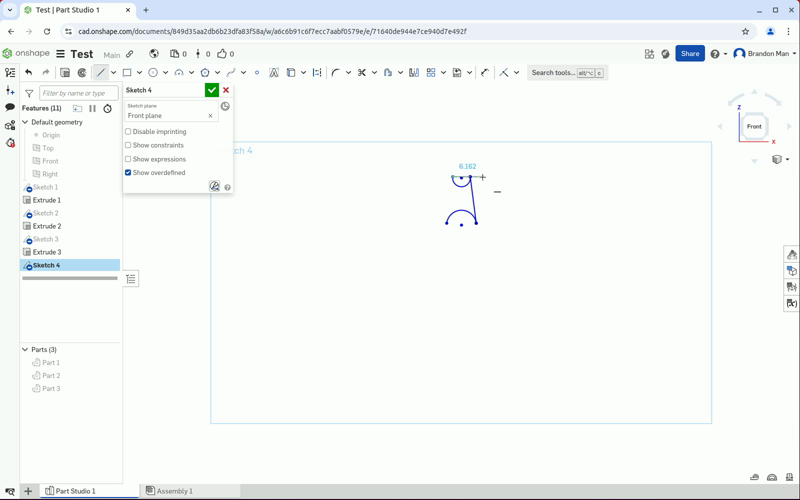
key_down(shift)
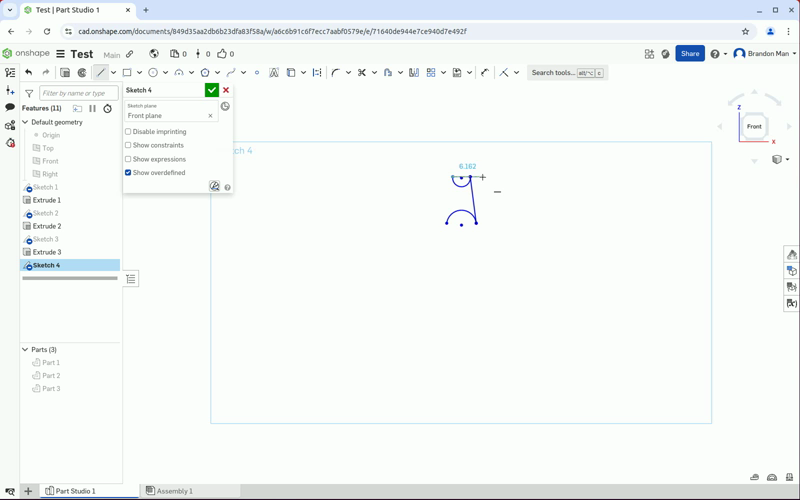
mouse_move(446, 223)
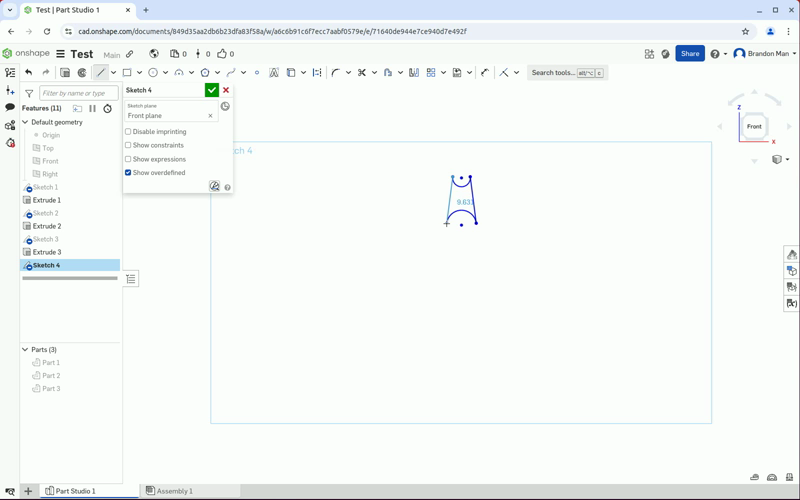
key_up(shift)
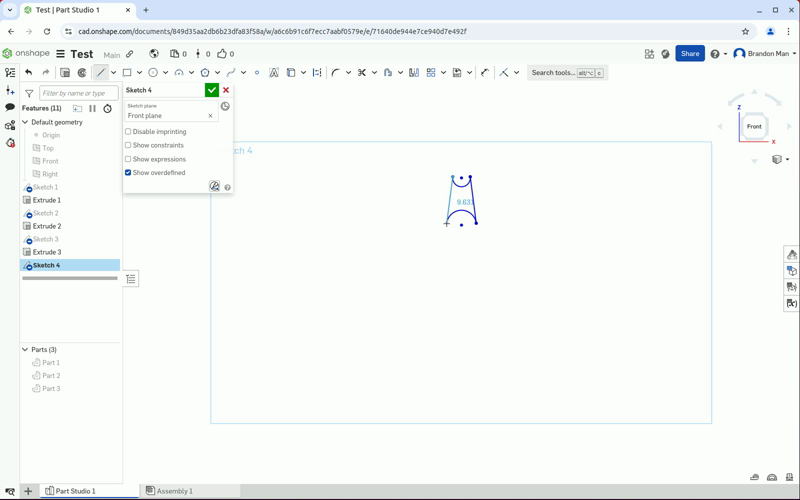
click(446, 223)
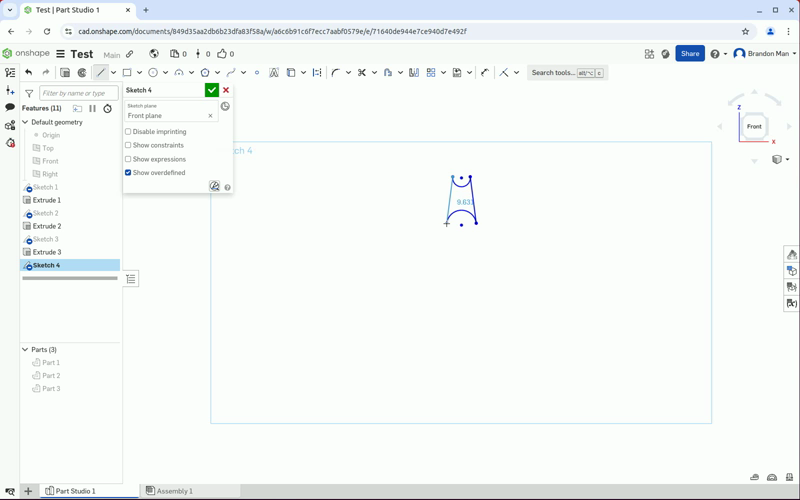
key(esc)
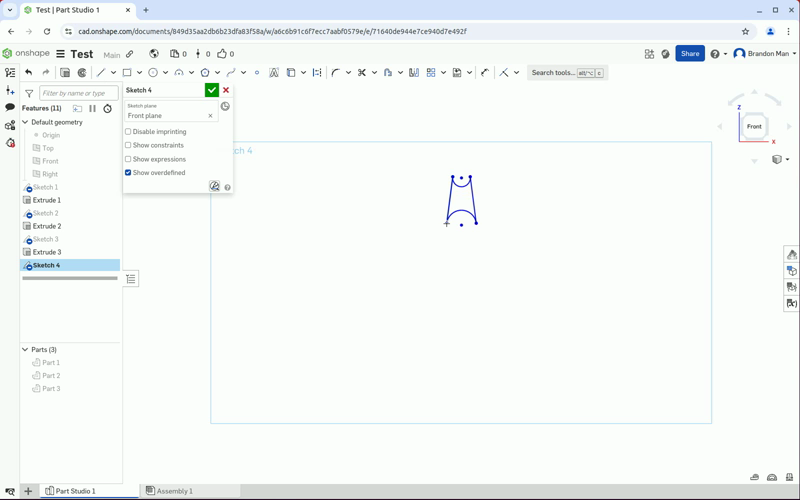
key(c)
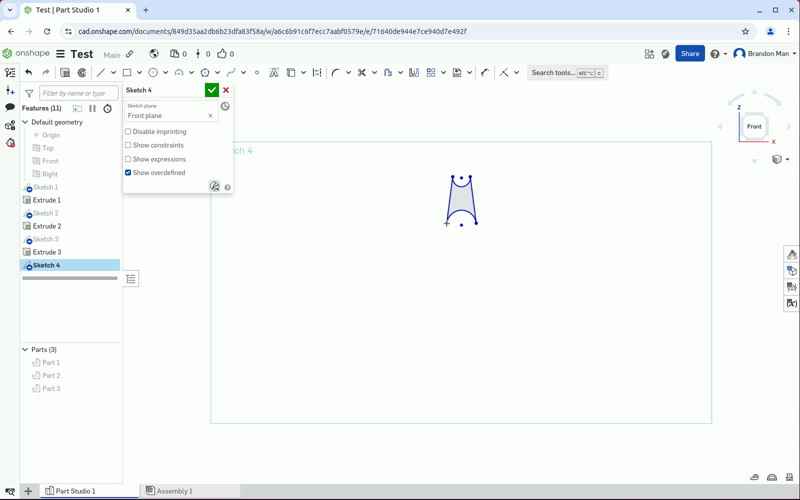
key_down(shift)
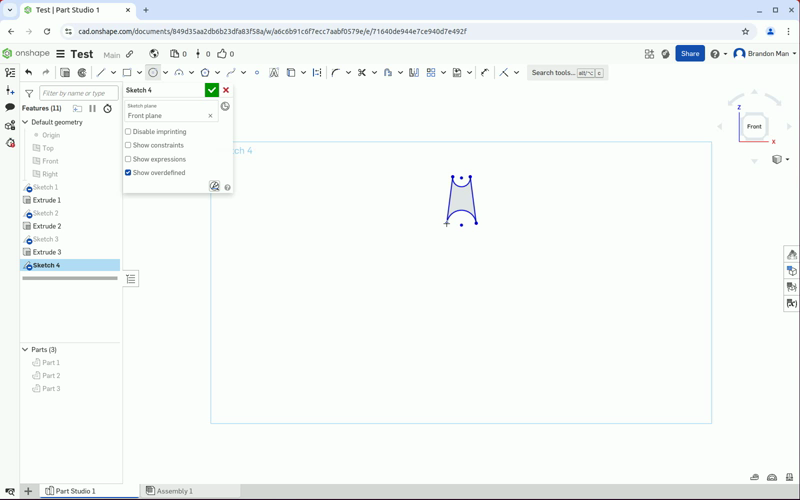
mouse_move(458, 191)
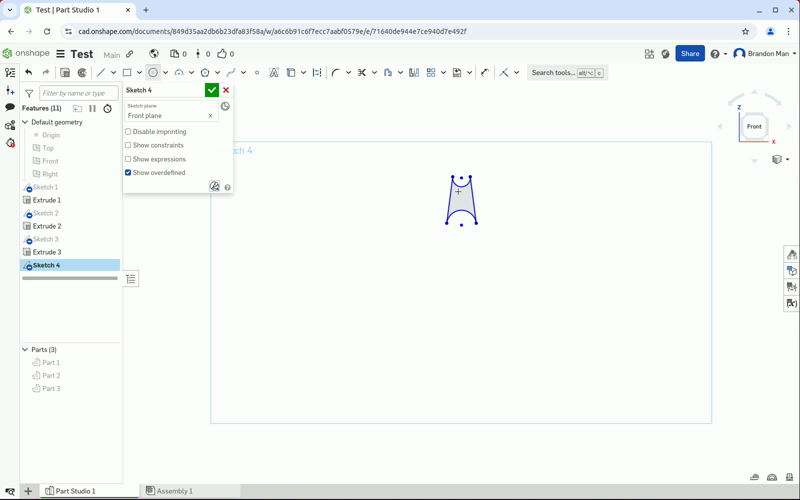
click(458, 191)
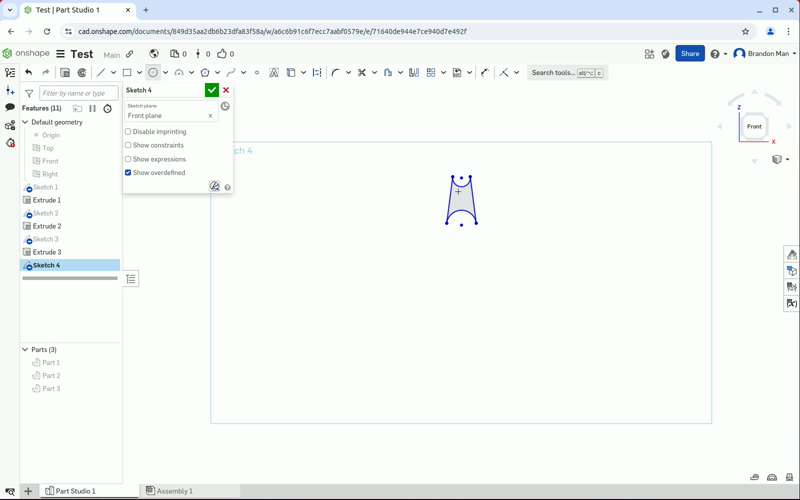
key_up(shift)
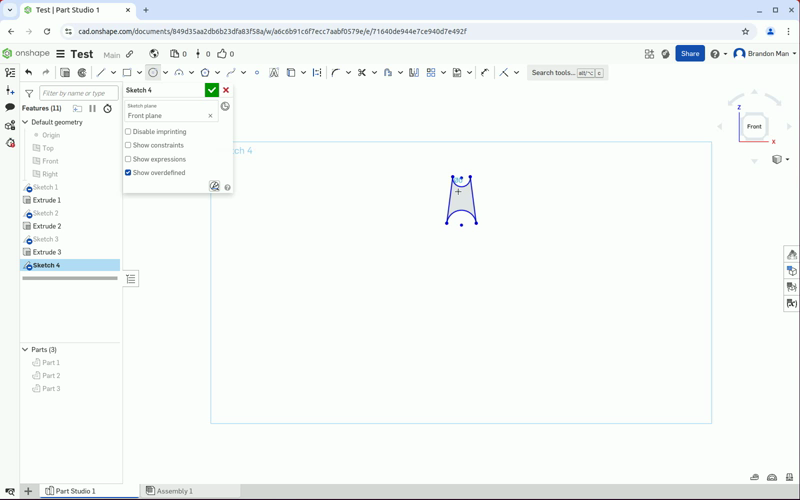
mouse_move(461, 191)
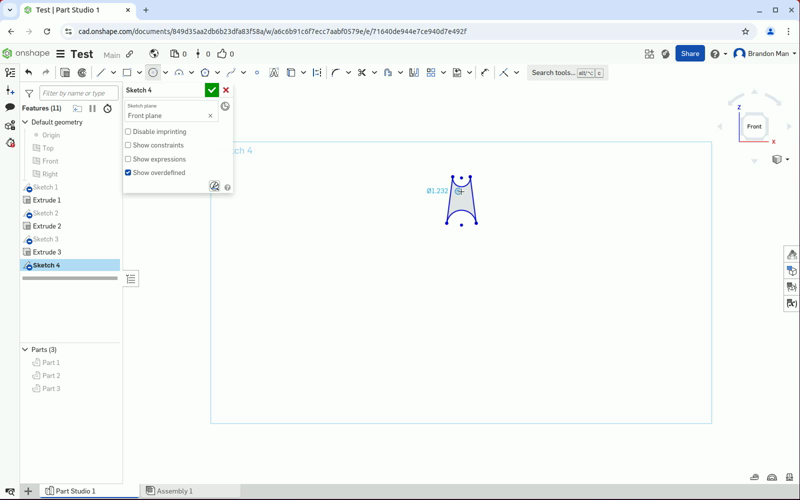
scroll(6)
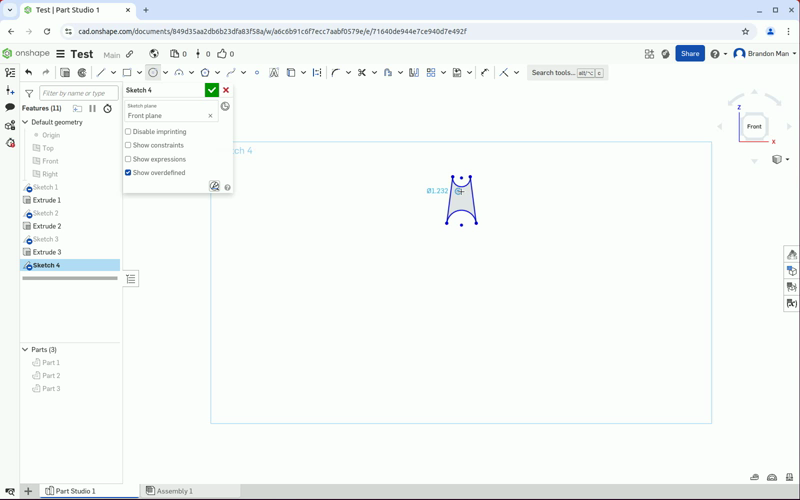
scroll(6)
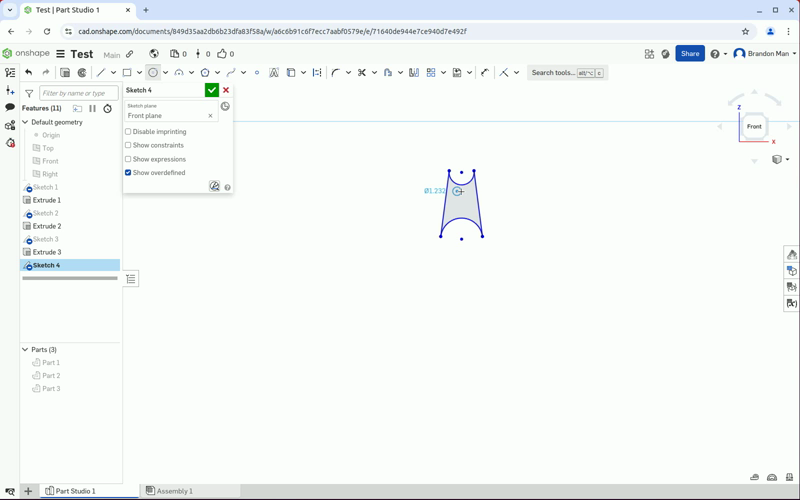
scroll(6)
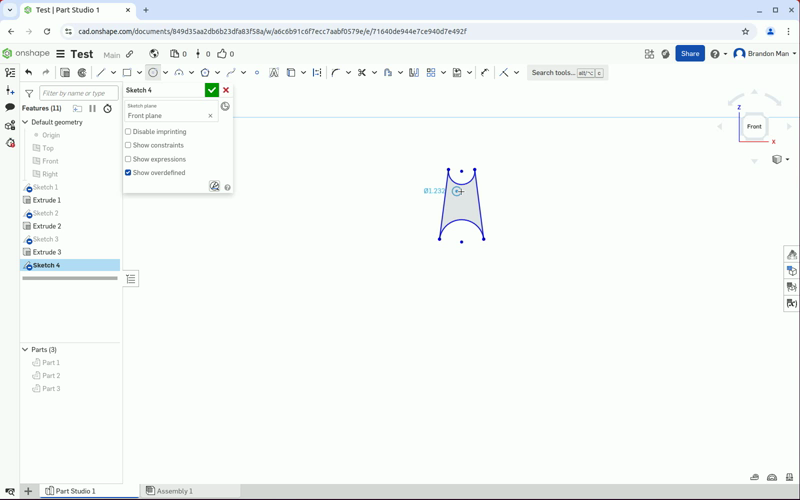
scroll(6)
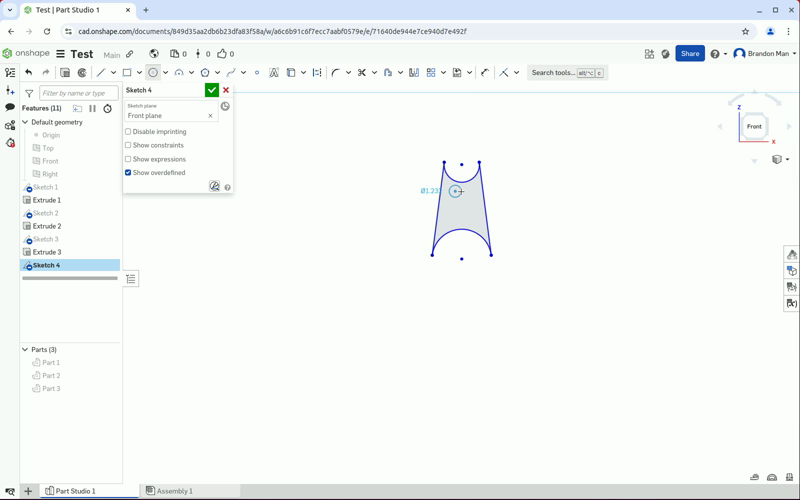
scroll(6)
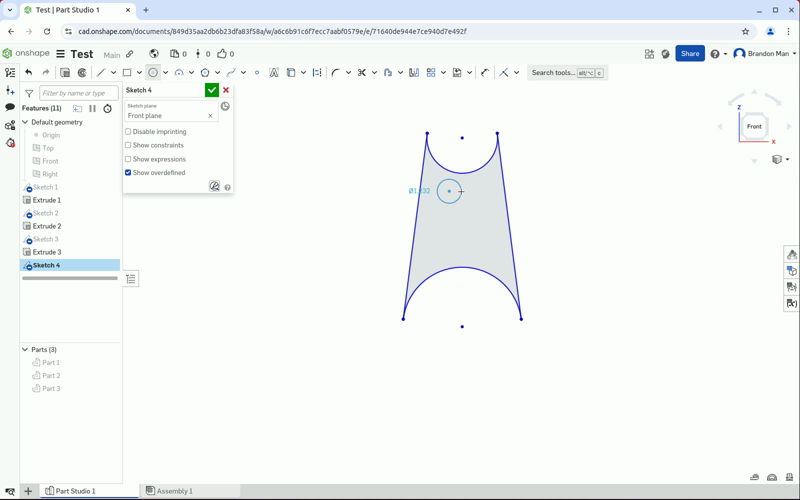
scroll(6)
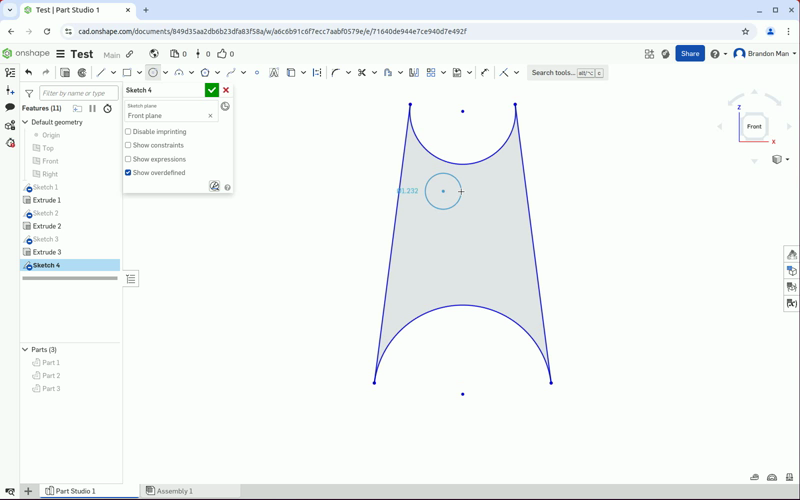
scroll(6)
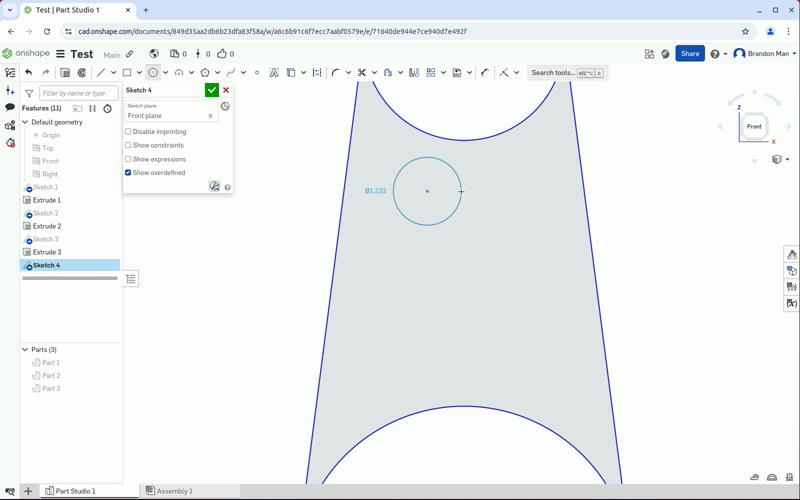
click(461, 191)
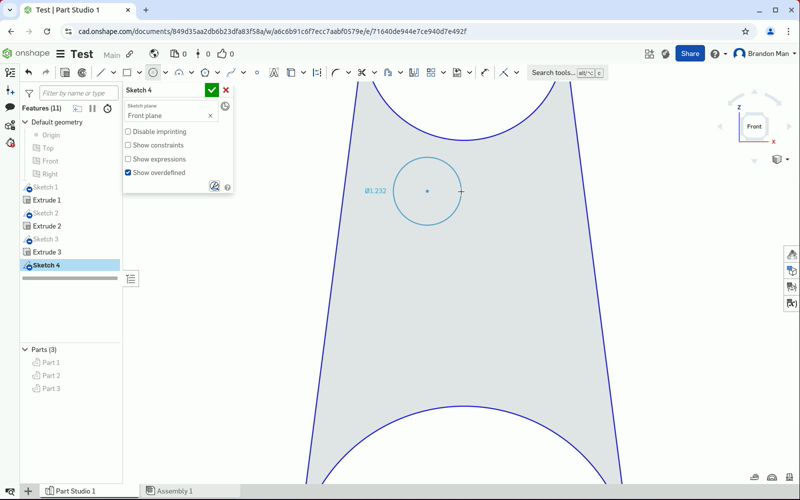
scroll(-6)
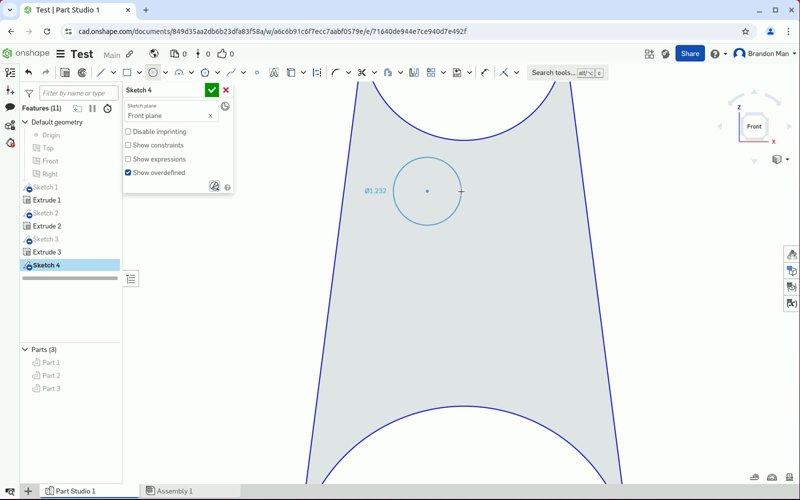
scroll(-6)
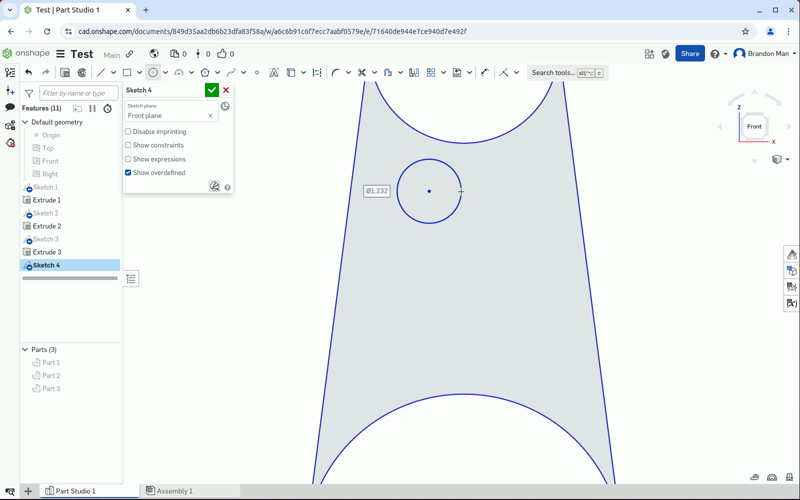
scroll(-6)
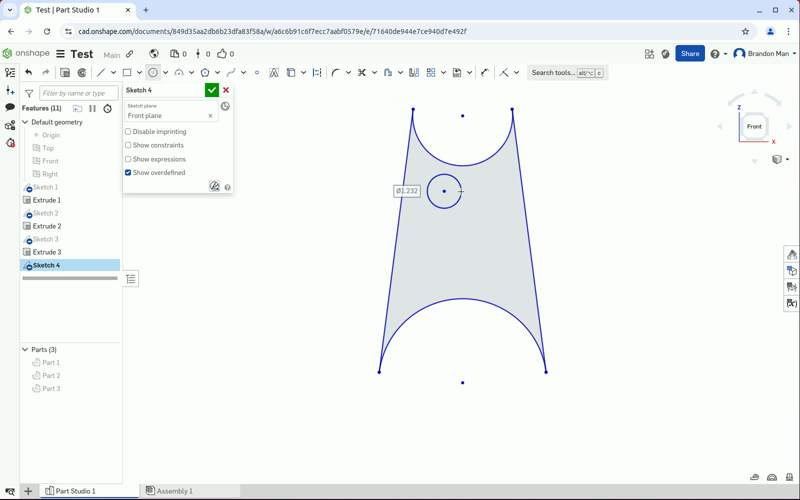
scroll(-6)
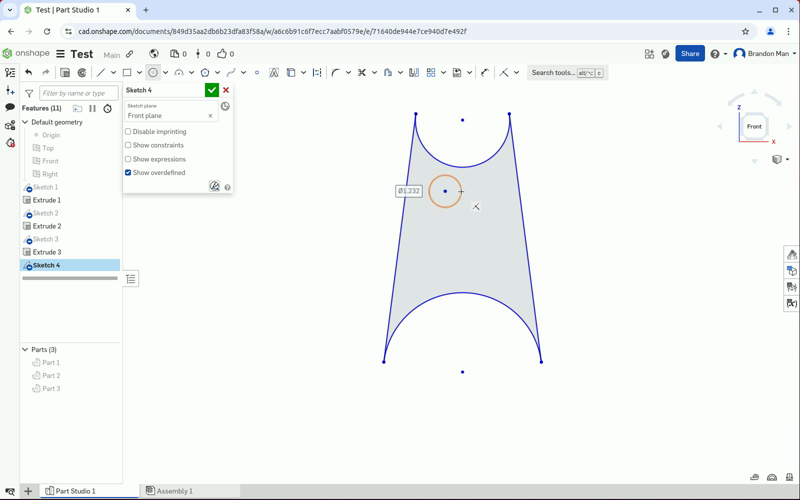
scroll(-6)
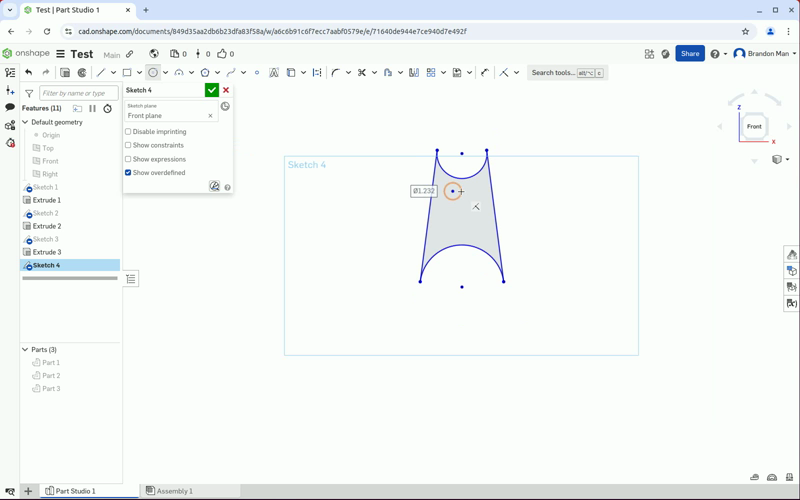
scroll(-6)
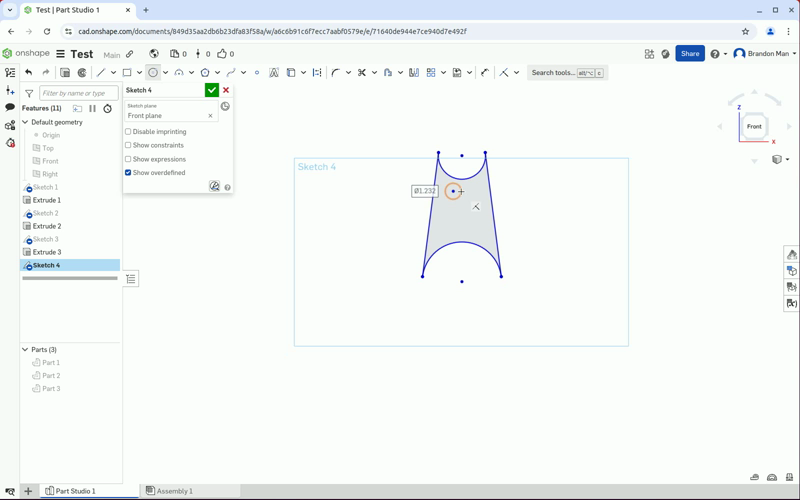
scroll(-6)
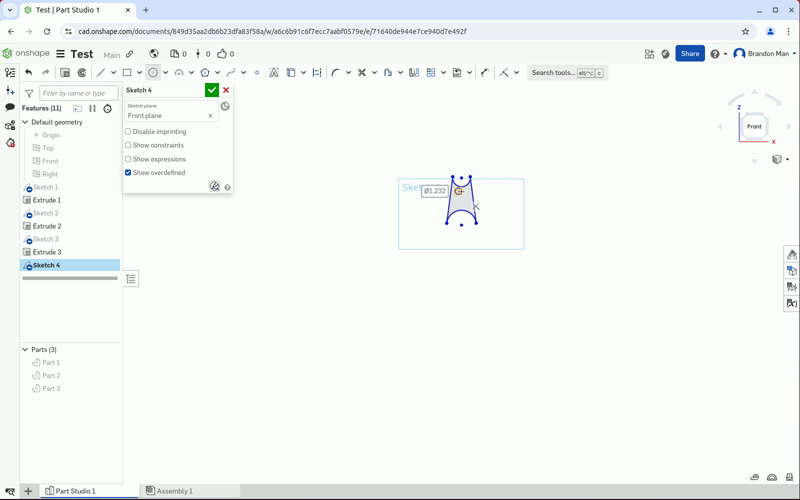
key(esc)
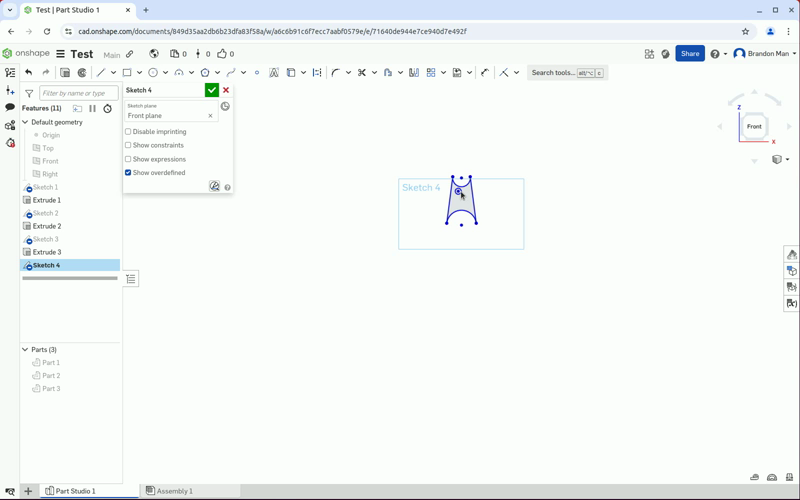
mouse_move(450, 212)
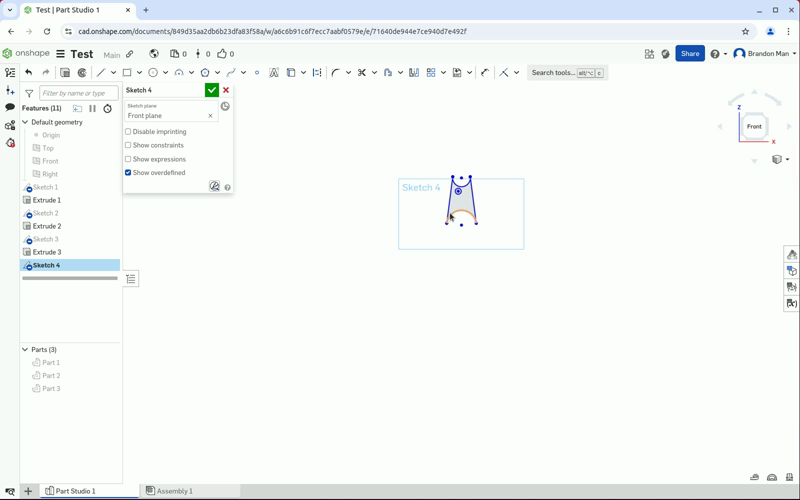
scroll(6)
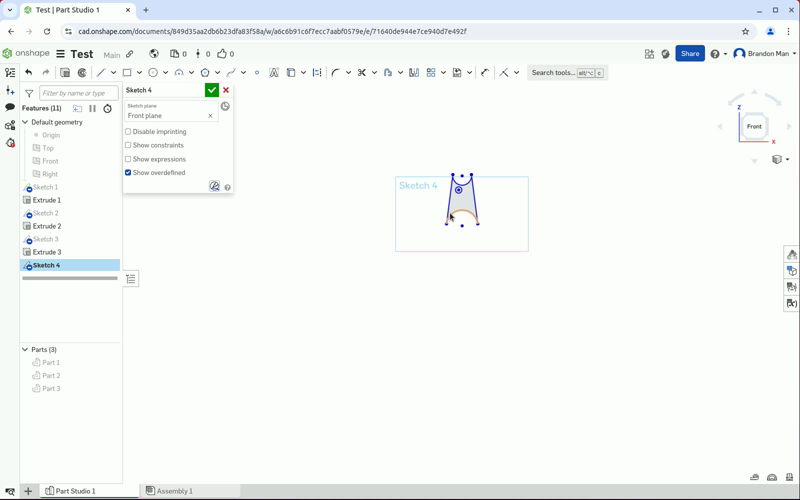
scroll(6)
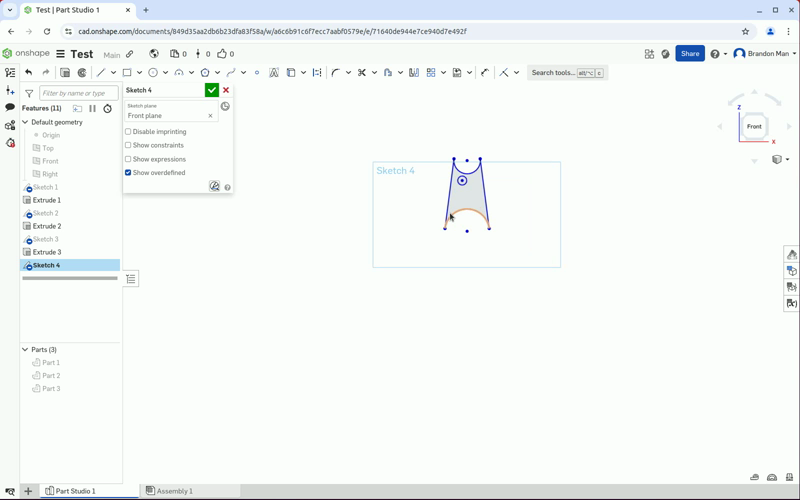
scroll(6)
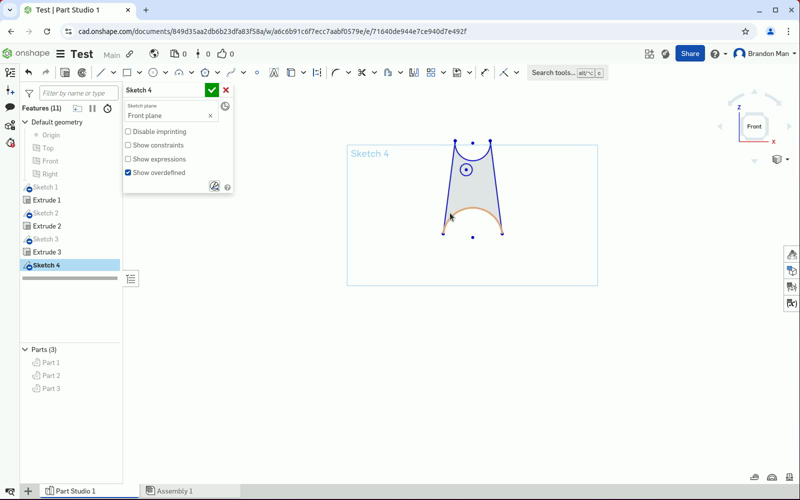
scroll(6)
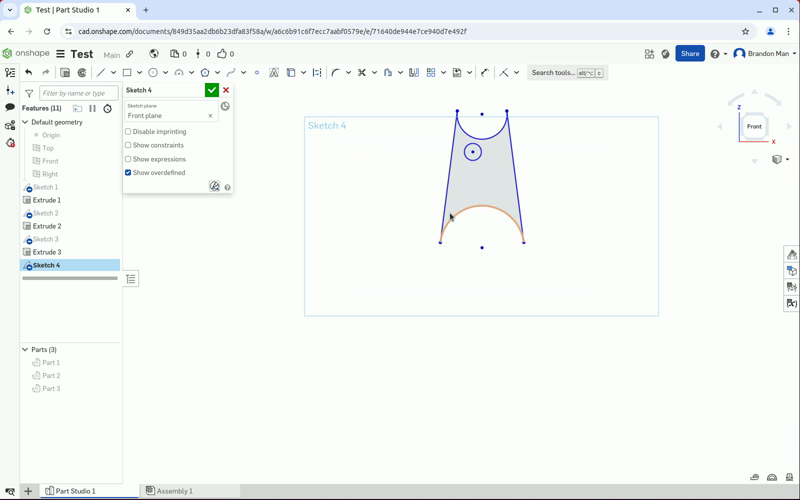
scroll(6)
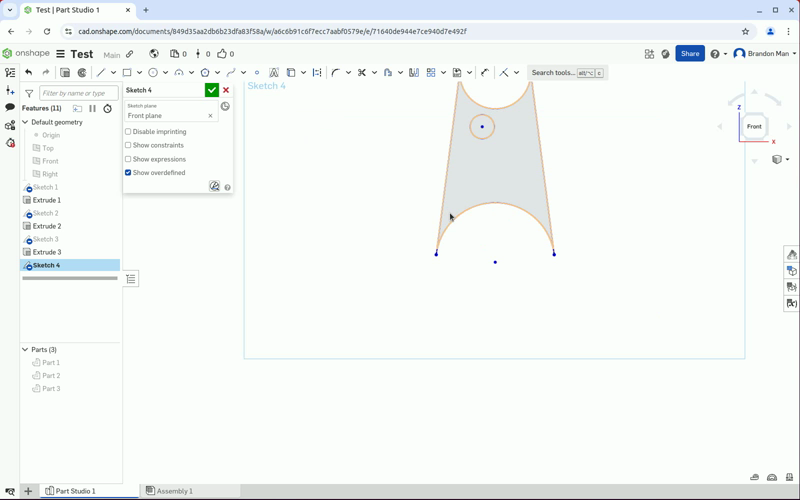
scroll(6)
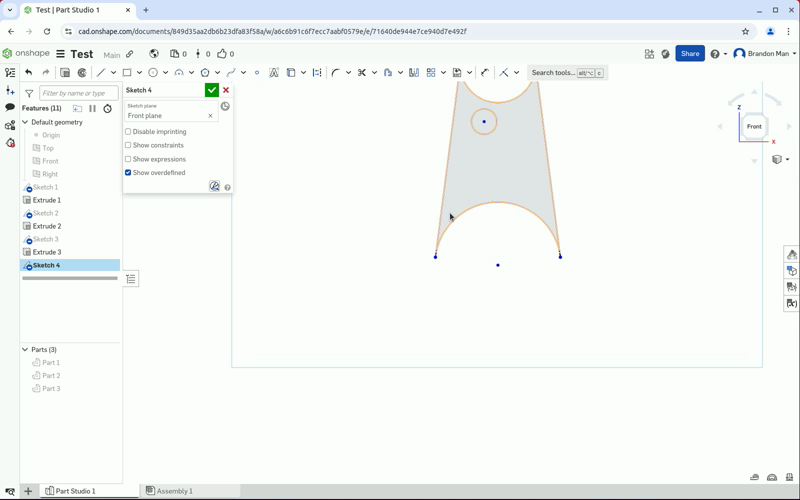
scroll(6)
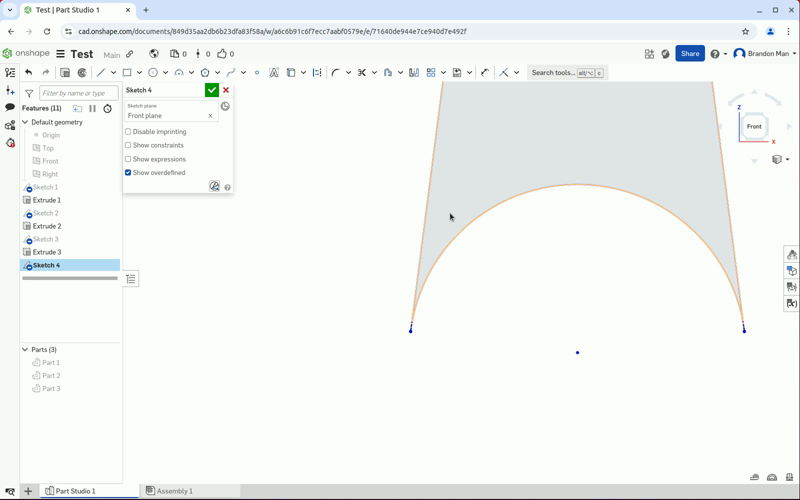
click(450, 212)
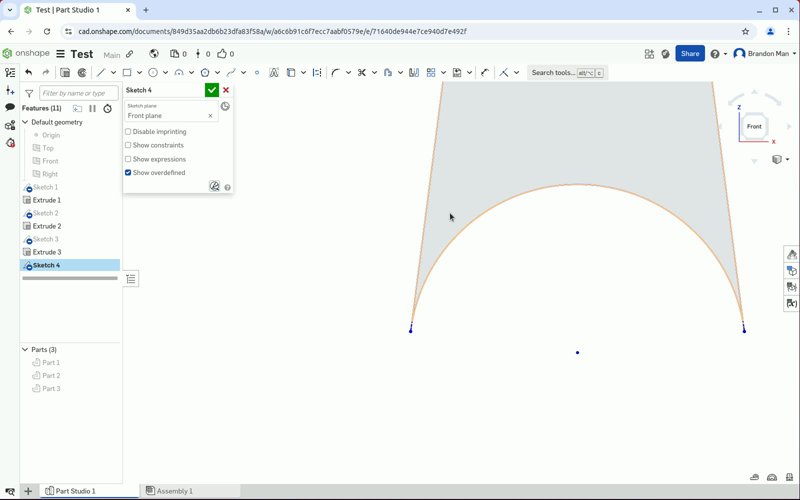
scroll(-6)
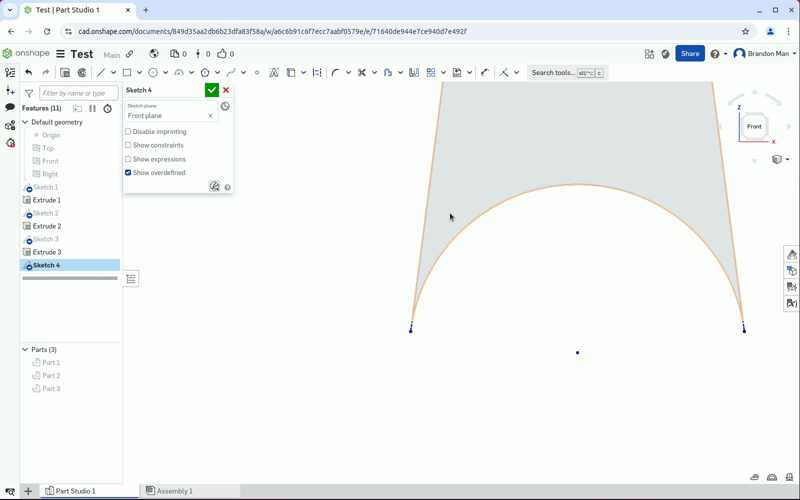
scroll(-6)
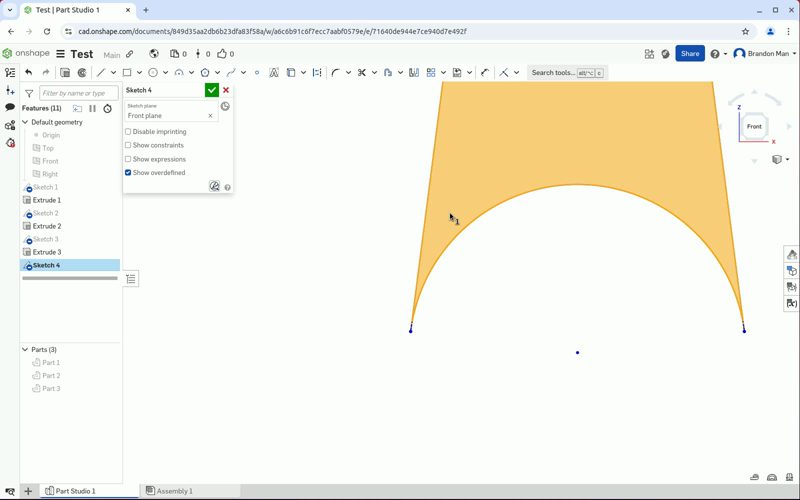
scroll(-6)
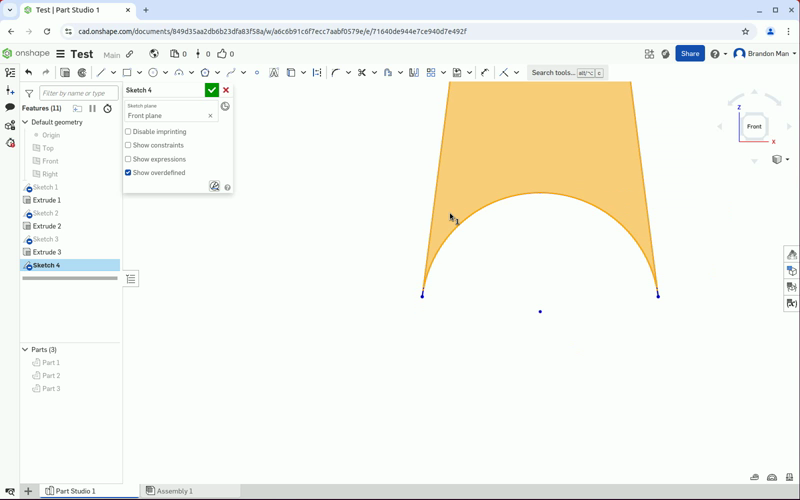
scroll(-6)
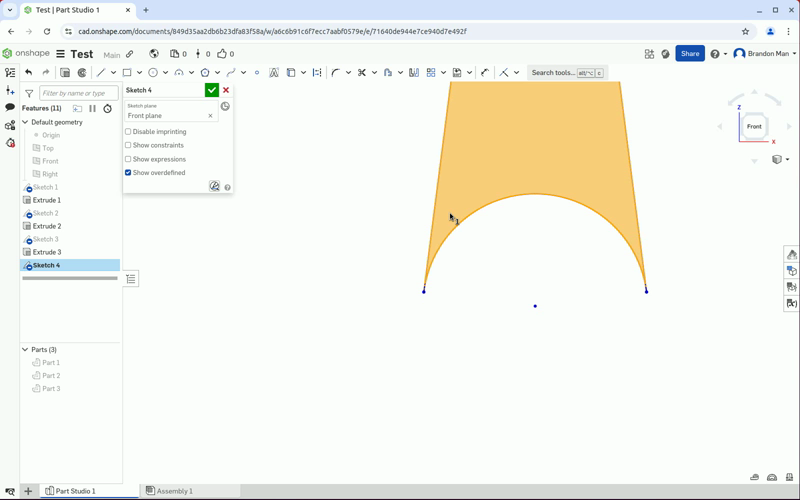
scroll(-6)
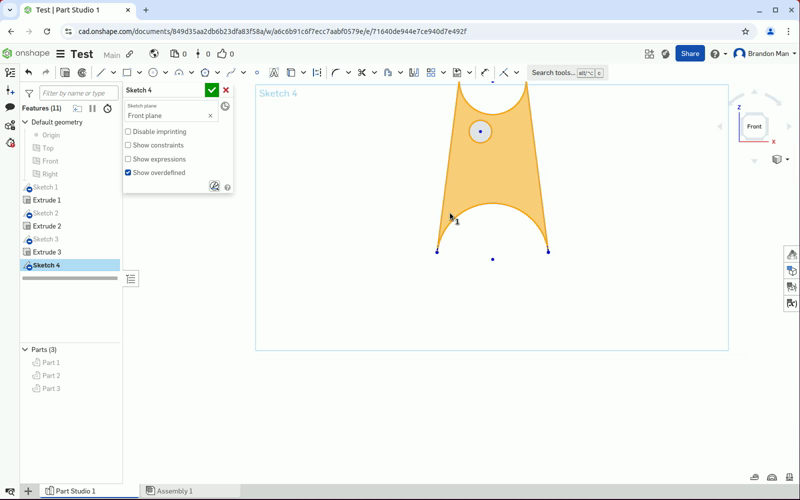
scroll(-6)
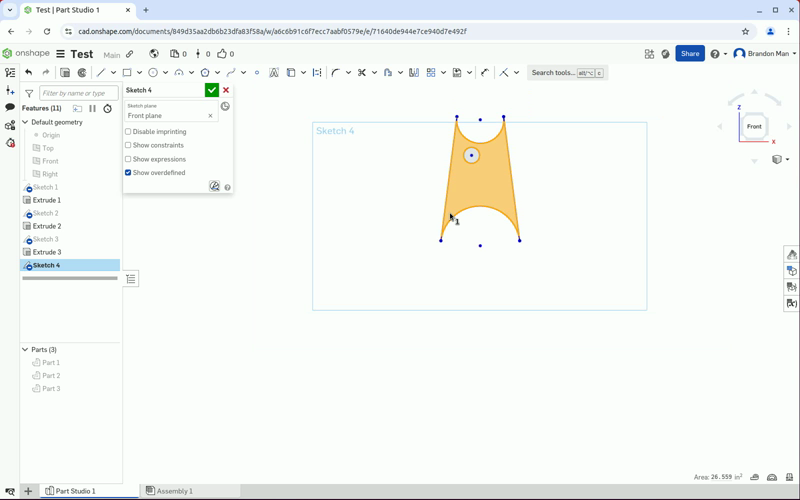
scroll(-6)
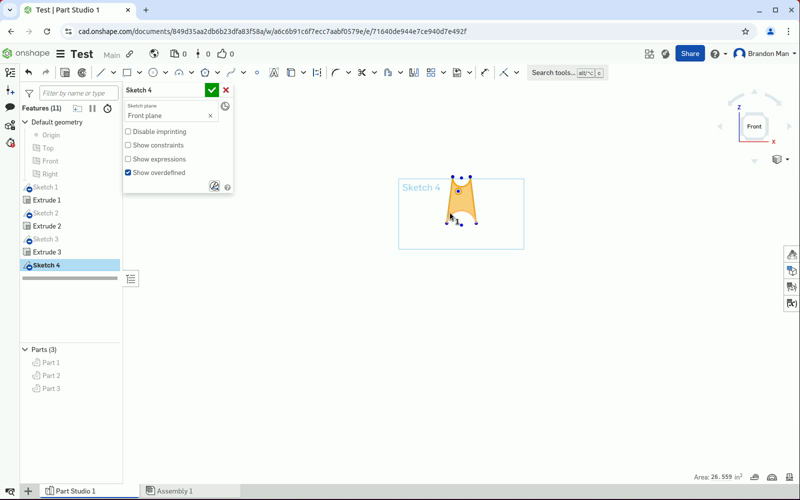
mouse_move(73, 352)
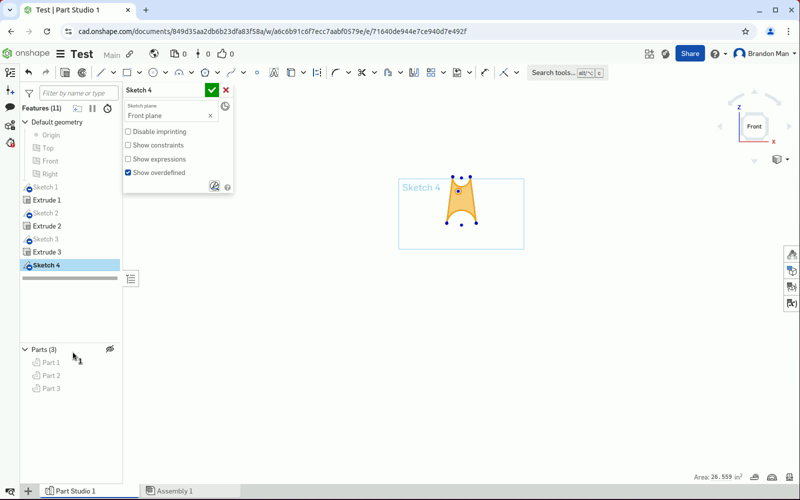
key(shift+y)
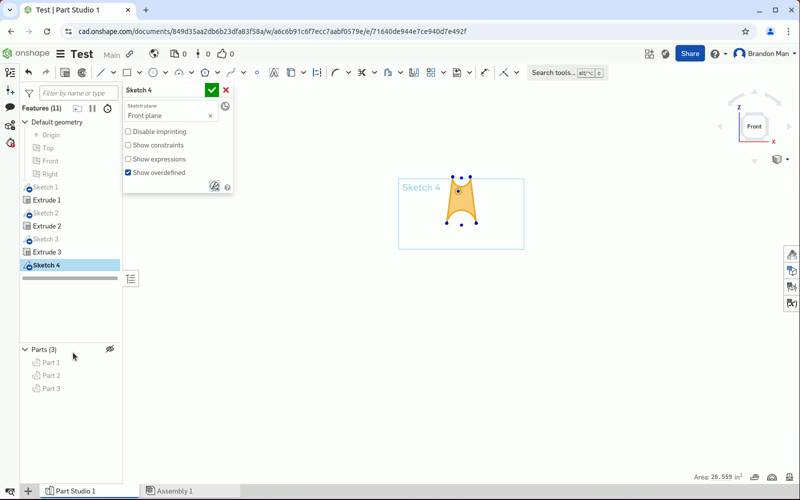
key(shift+e)
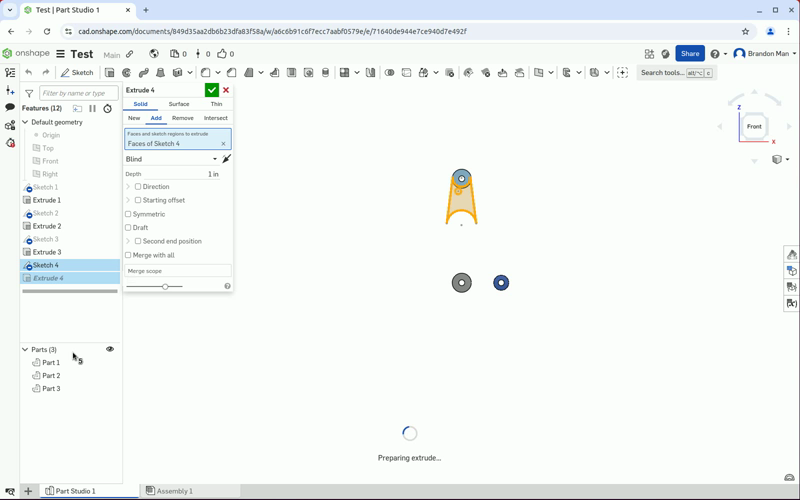
mouse_move(143, 106)
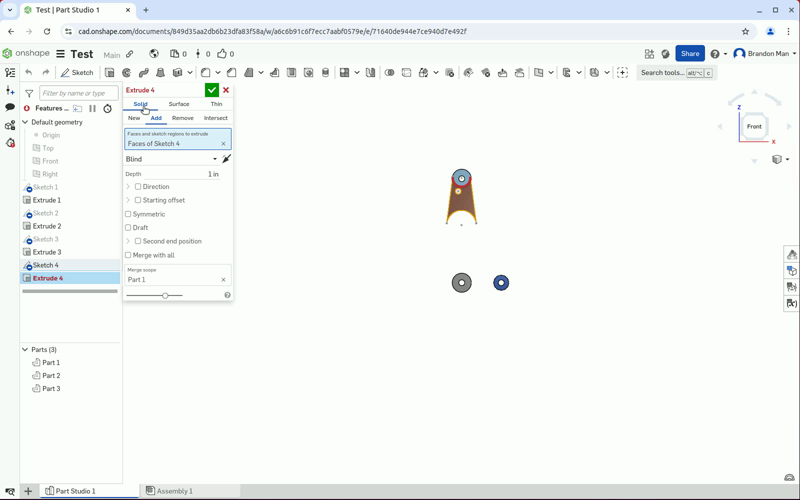
click(143, 106)
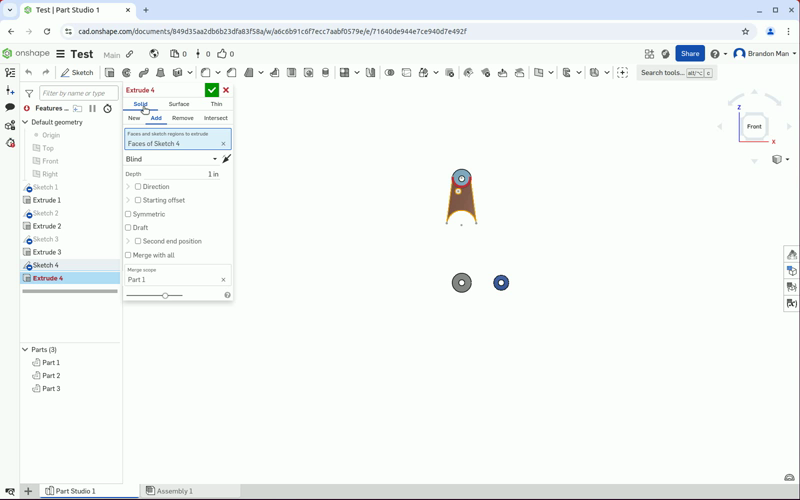
mouse_move(137, 120)
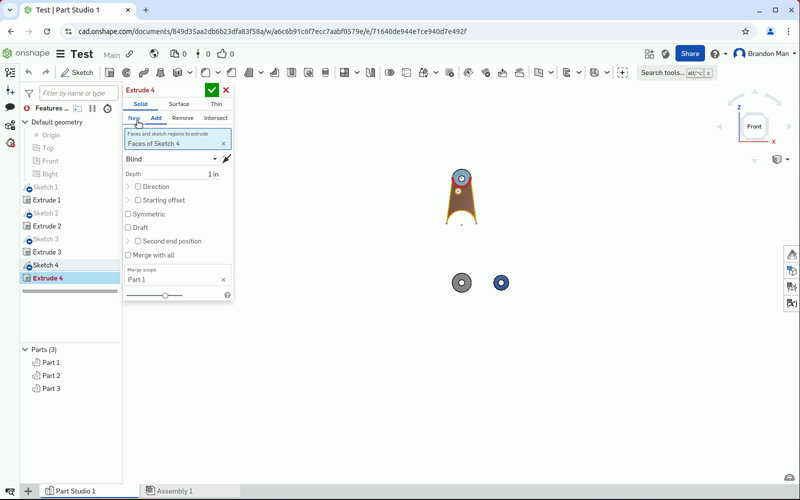
click(137, 120)
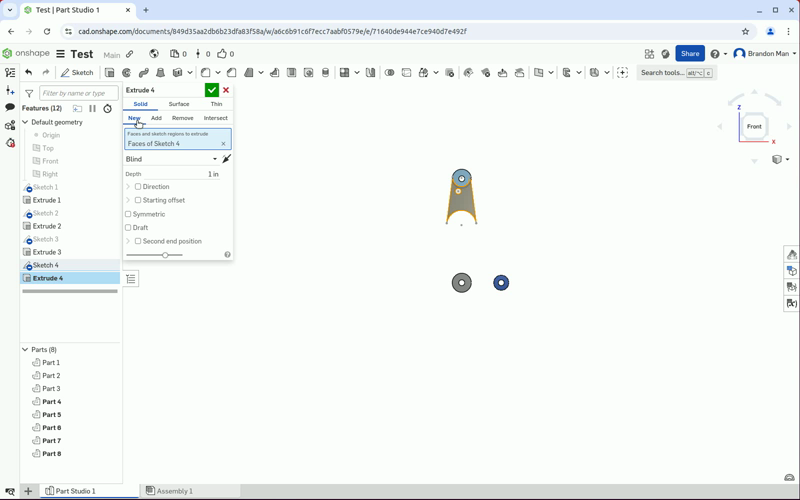
key(tab, 4)
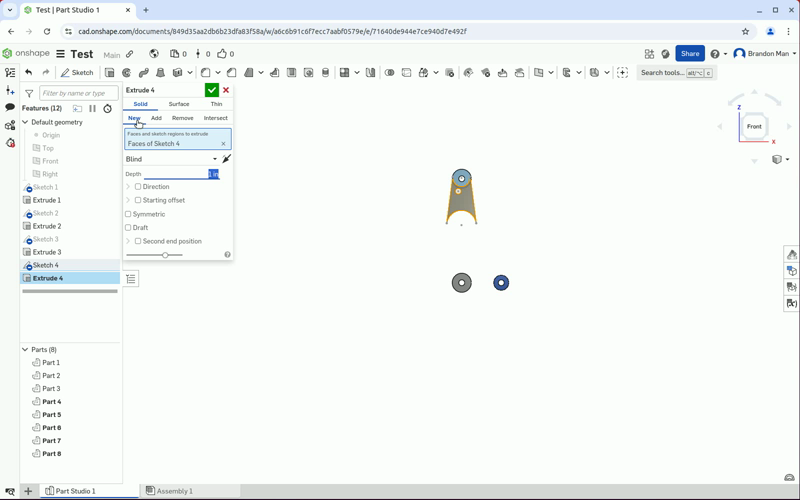
text(0.481)
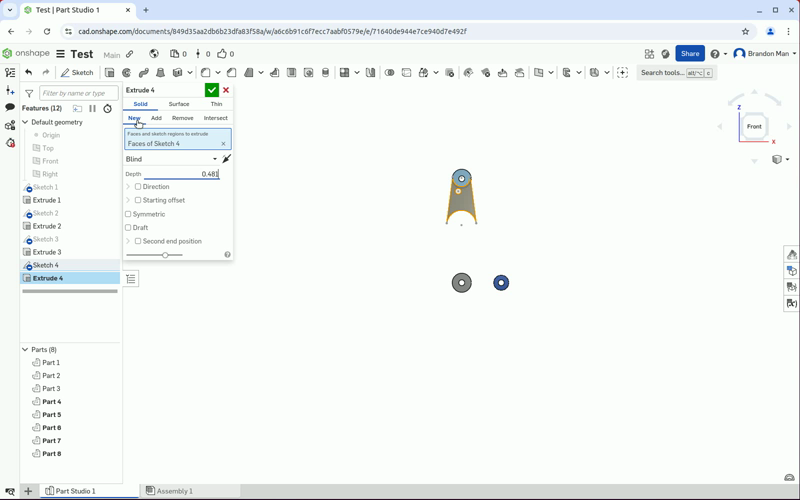
key(enter)
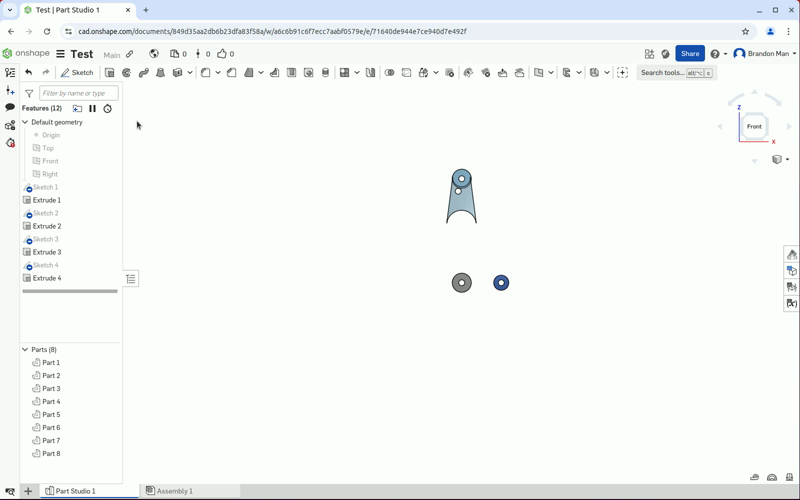
key(shift+h)
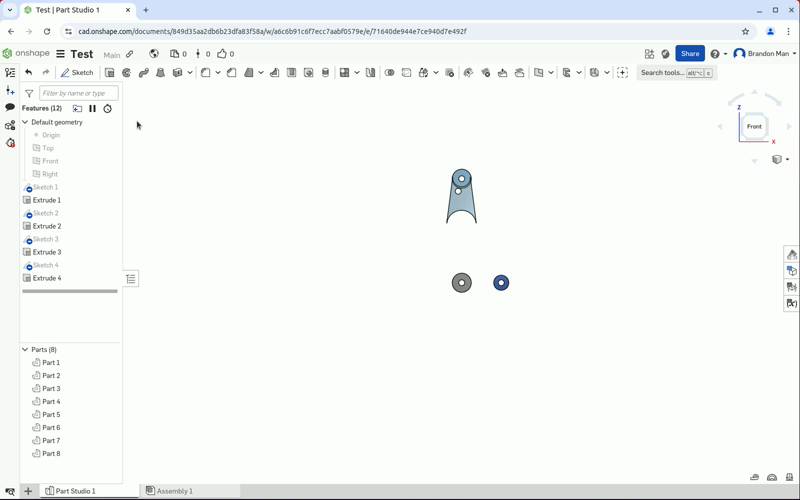
key(shift+h)
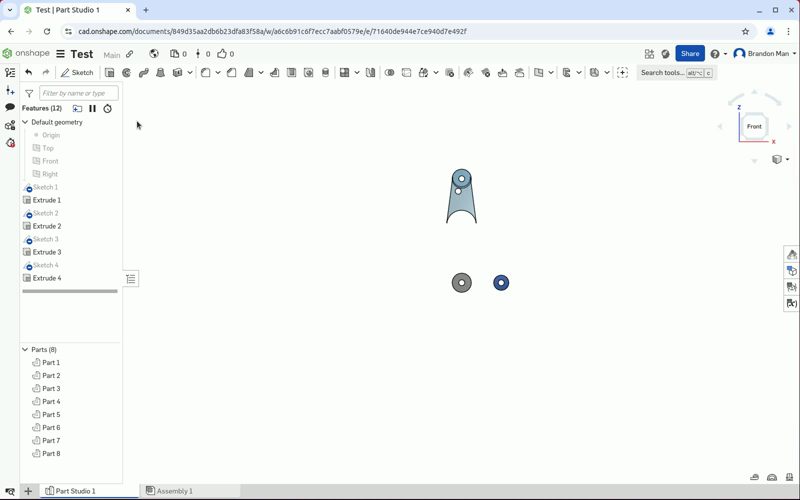
mouse_move(73, 189)
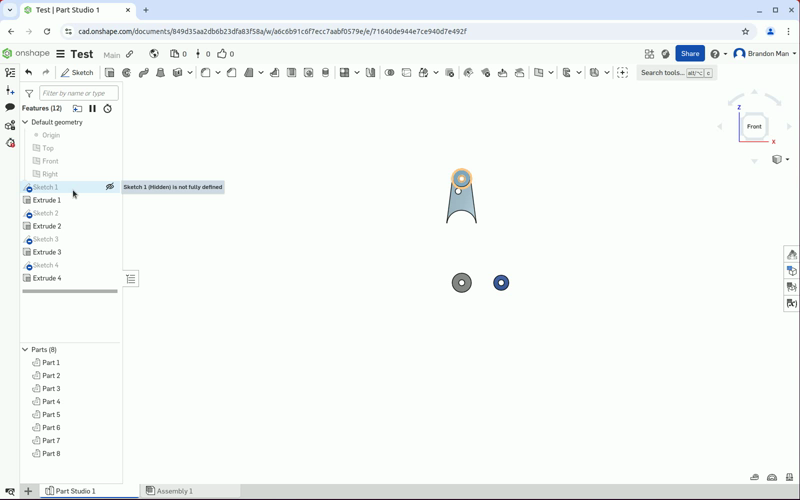
click(73, 189)
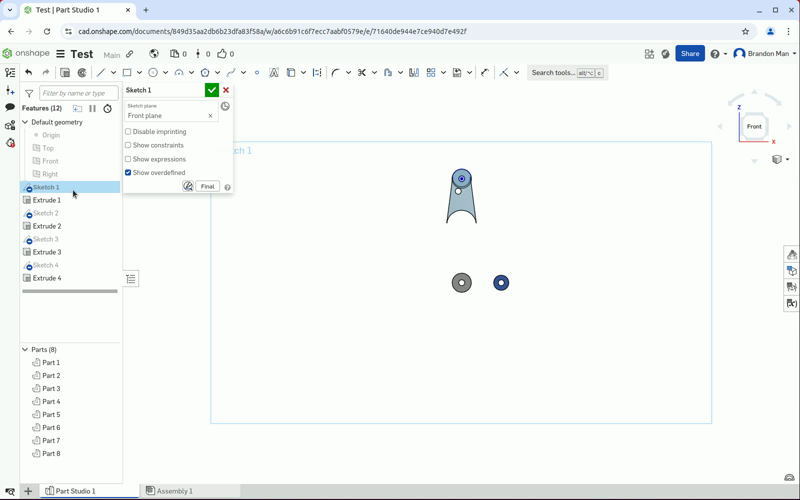
mouse_move(229, 92)
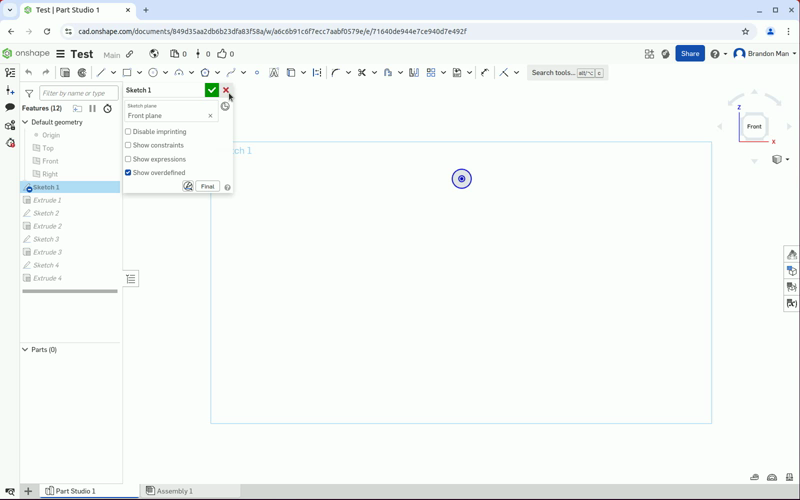
click(229, 92)
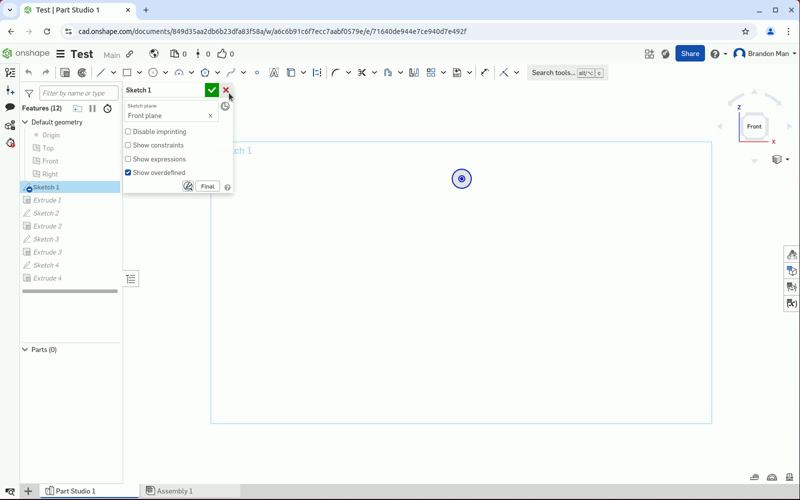
key(shift+s)
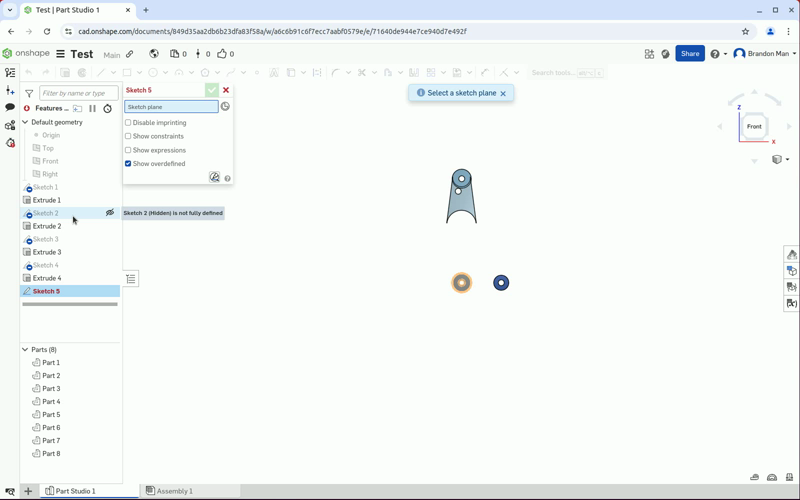
scroll(3)
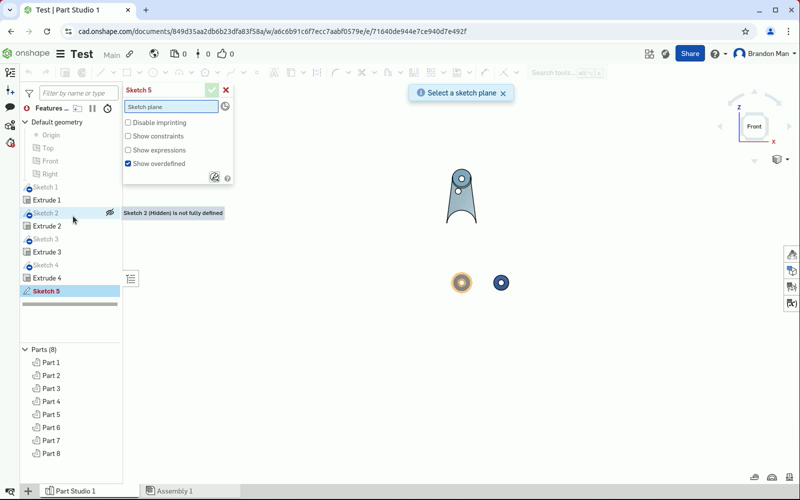
mouse_move(73, 163)
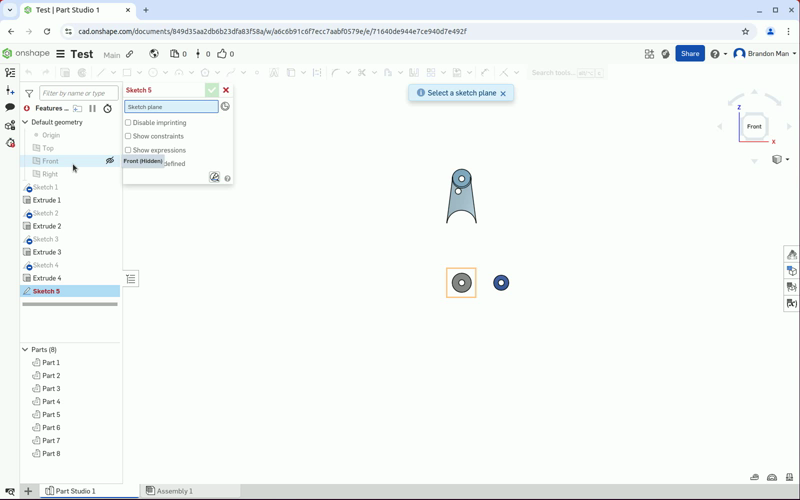
click(73, 163)
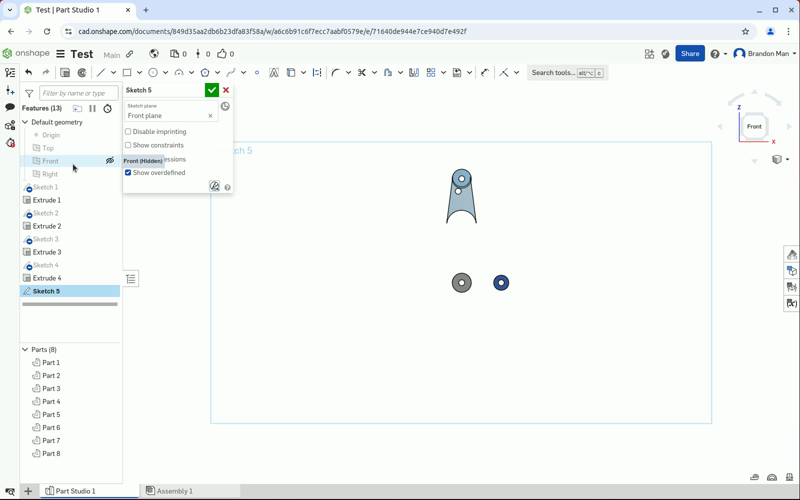
mouse_move(73, 352)
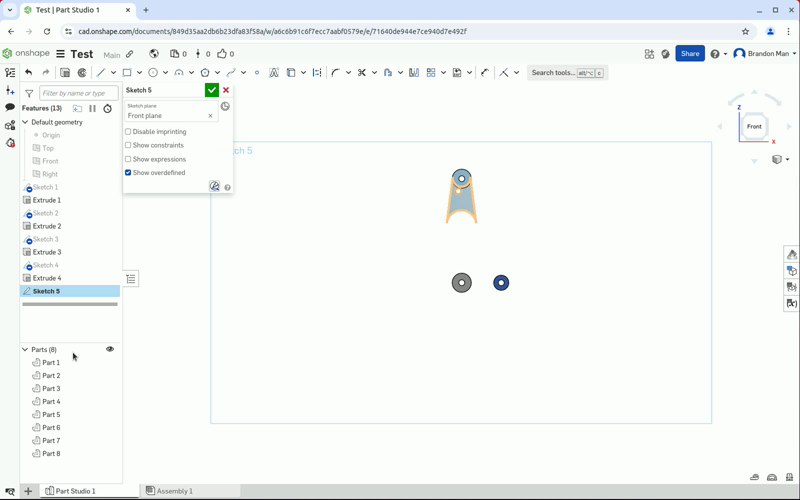
key(y)
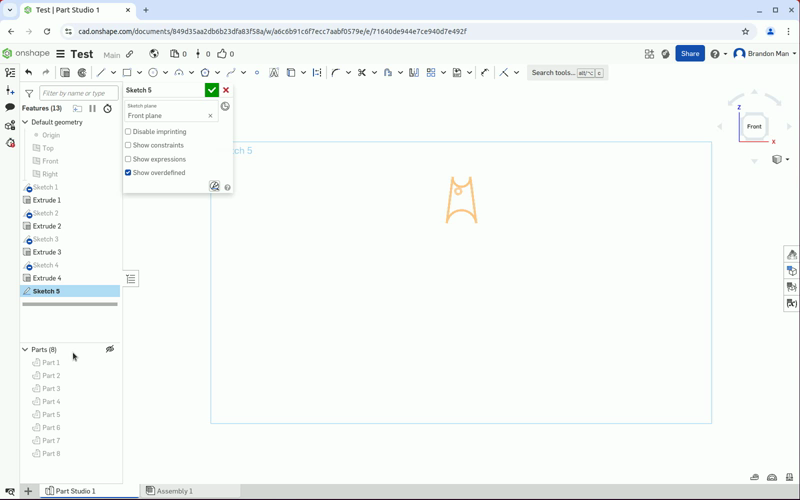
key(l)
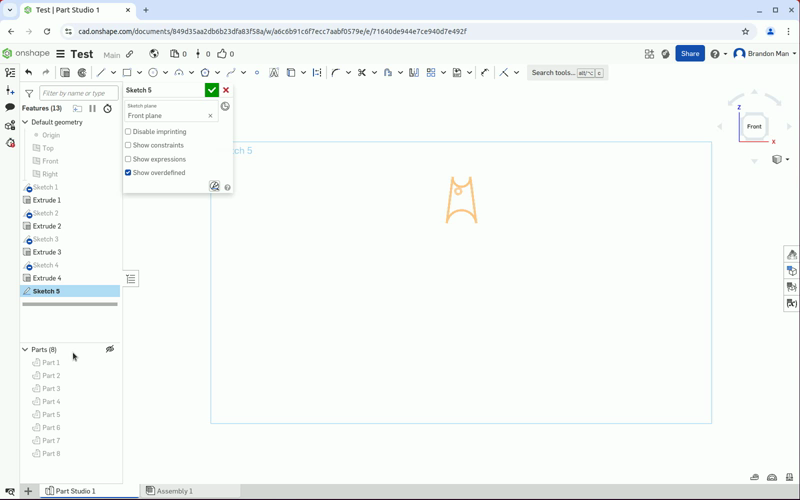
key_down(shift)
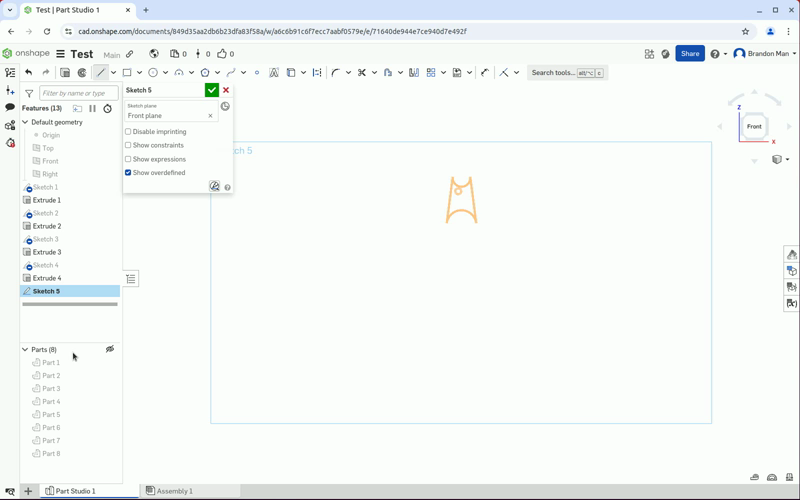
mouse_move(446, 226)
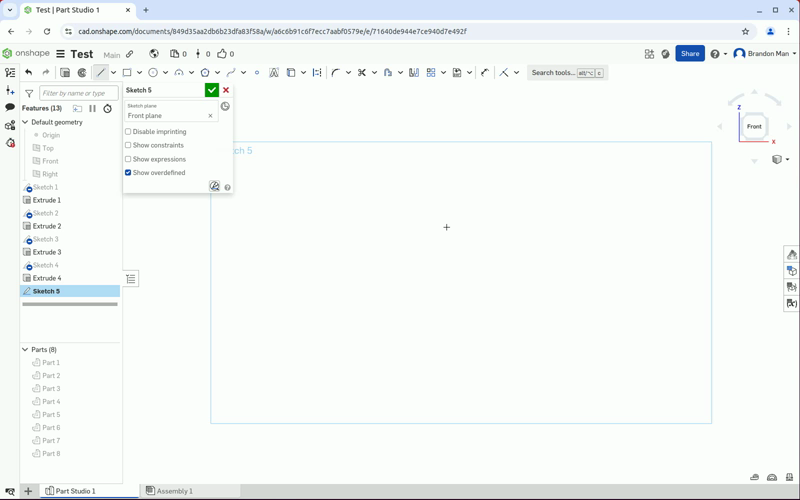
click(446, 226)
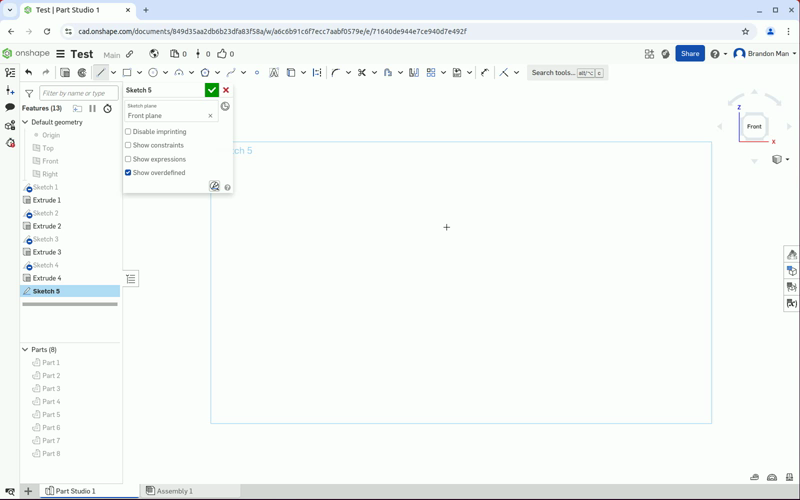
key_up(shift)
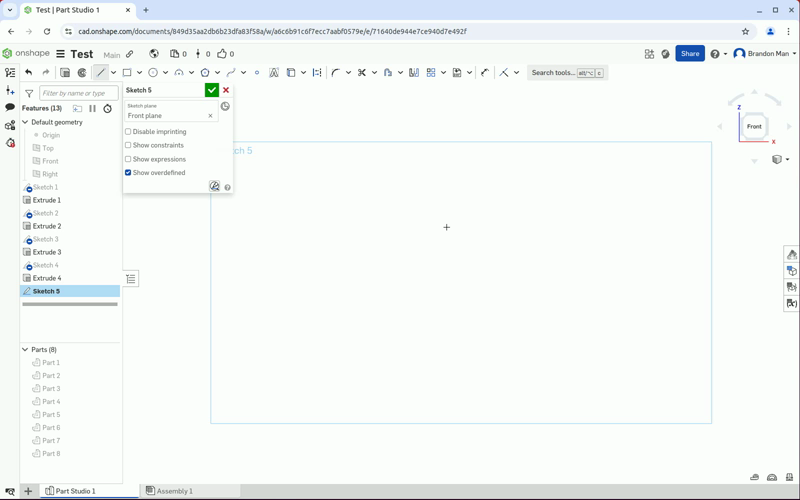
key_down(shift)
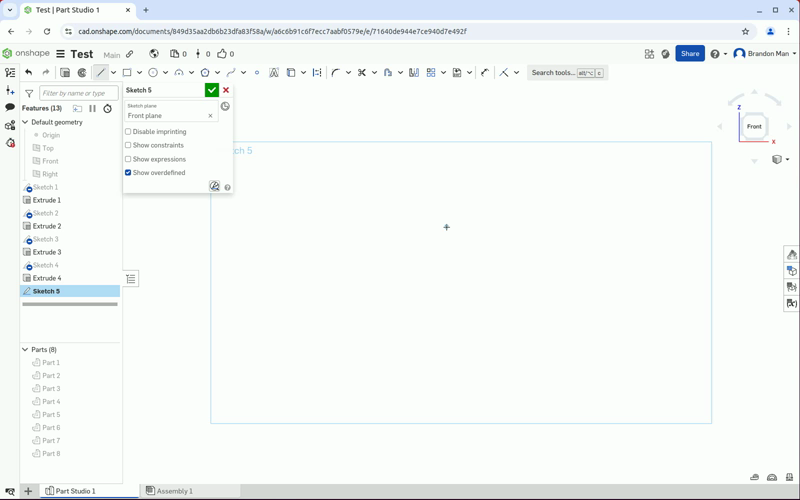
mouse_move(476, 226)
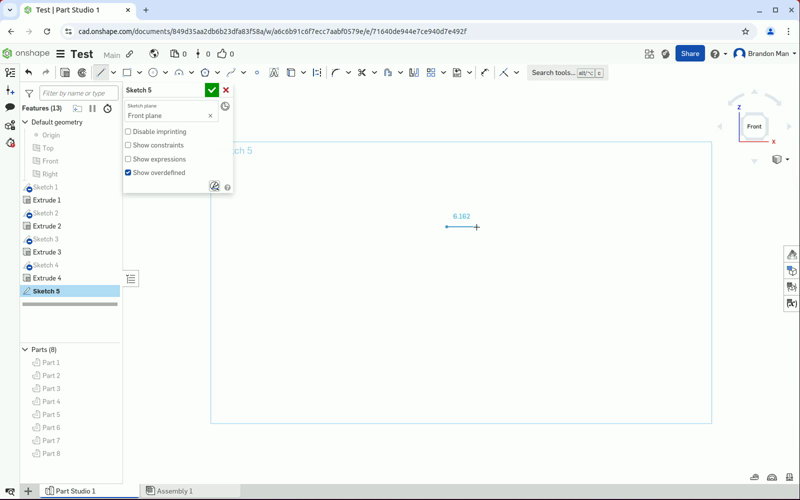
mouse_move(452, 284)
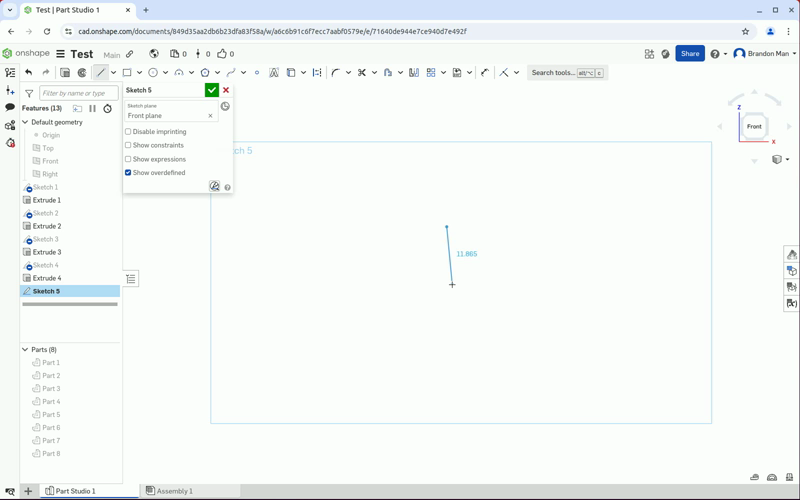
click(452, 284)
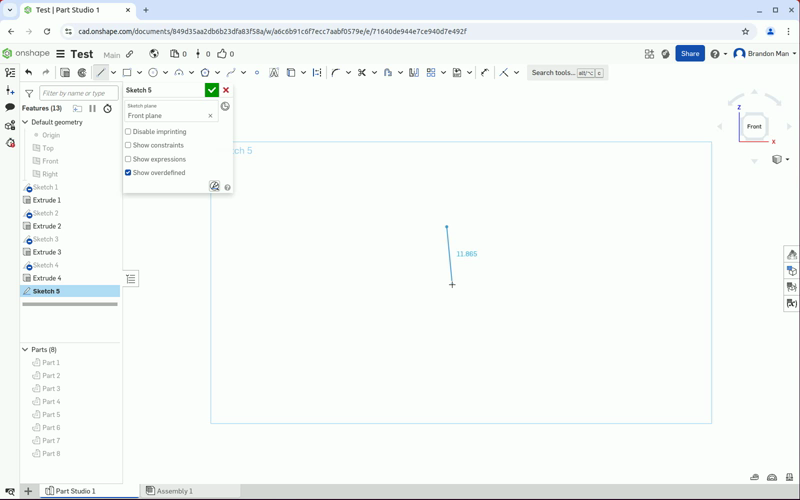
key_up(shift)
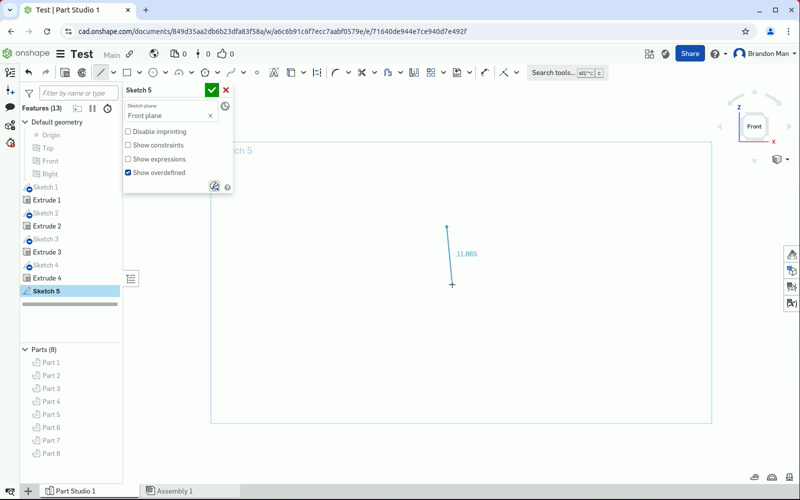
key(esc)
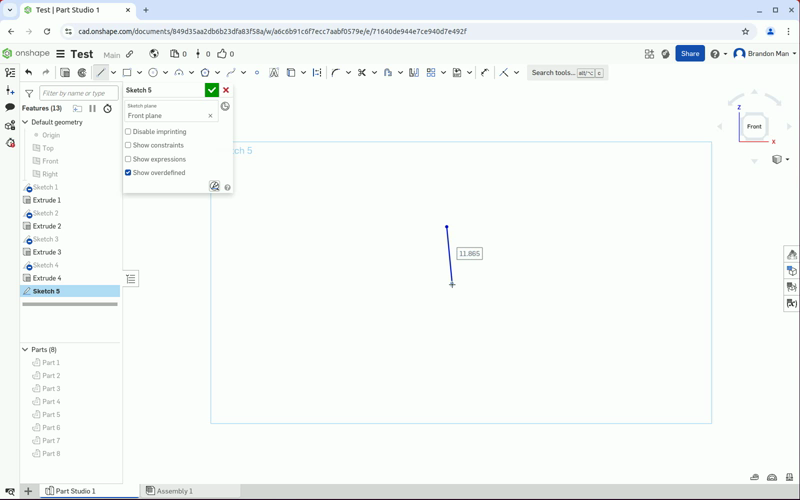
key(a)
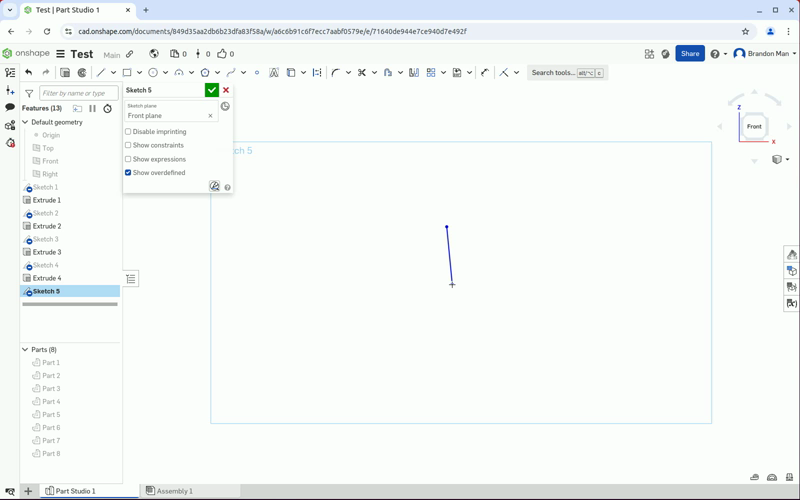
mouse_move(452, 284)
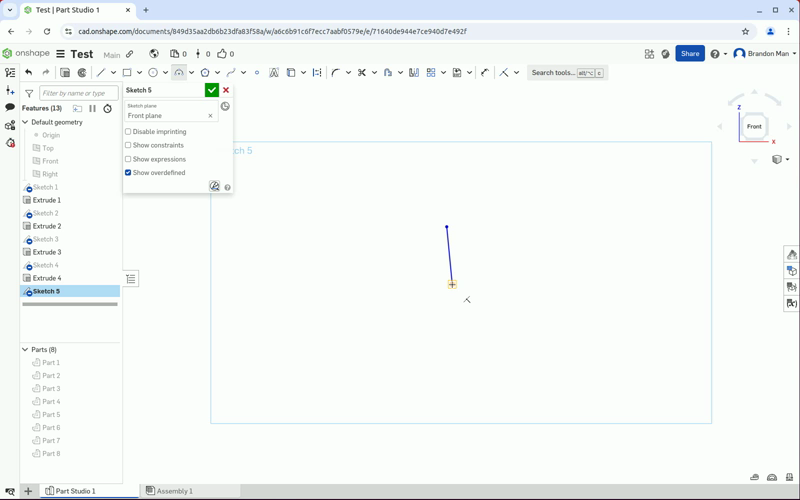
click(452, 284)
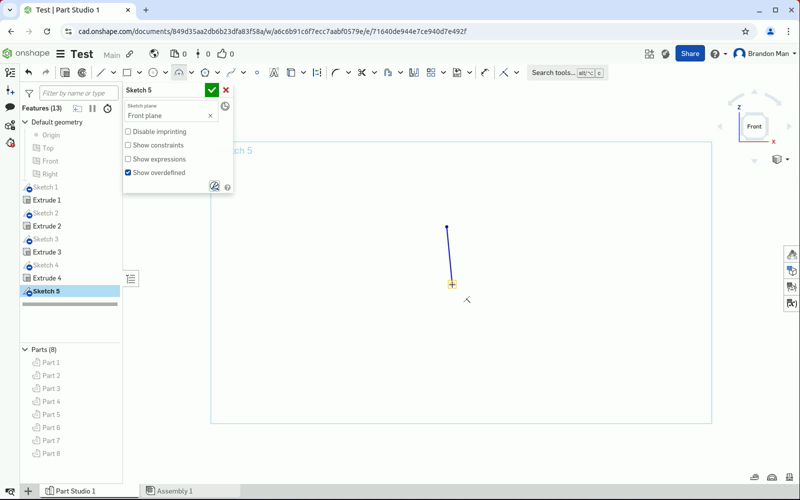
key_down(shift)
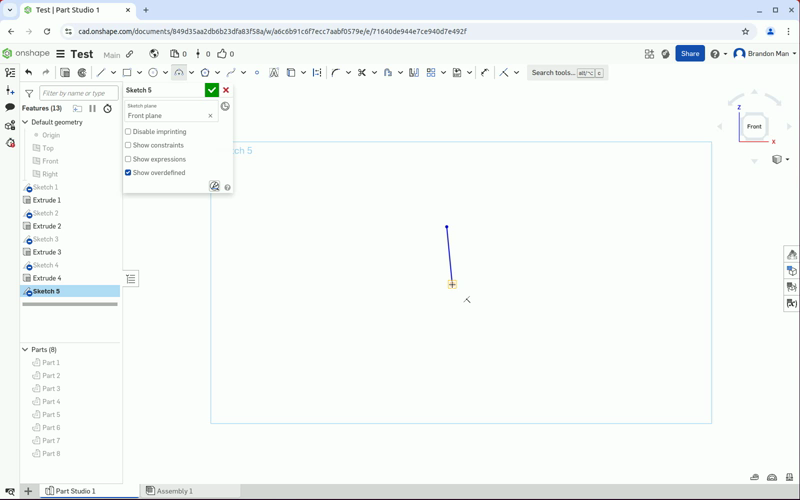
mouse_move(461, 291)
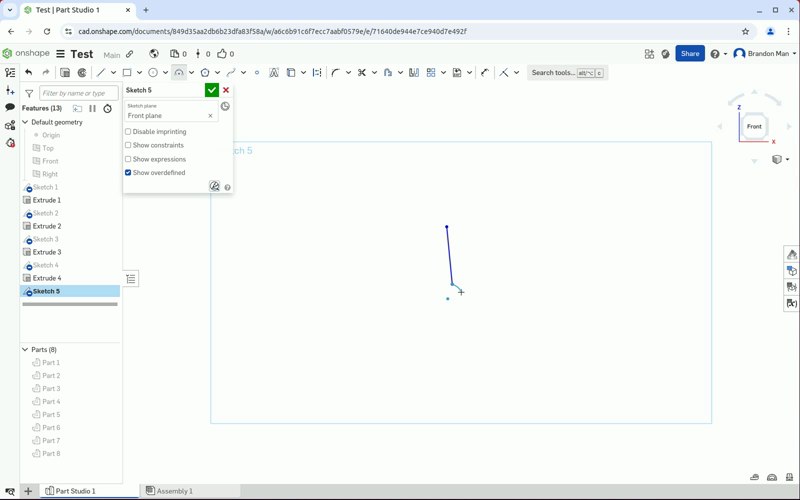
click(461, 291)
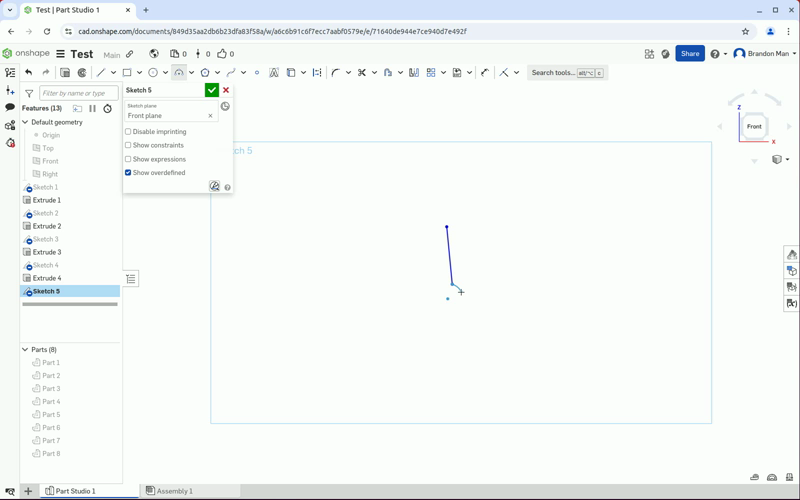
mouse_move(466, 276)
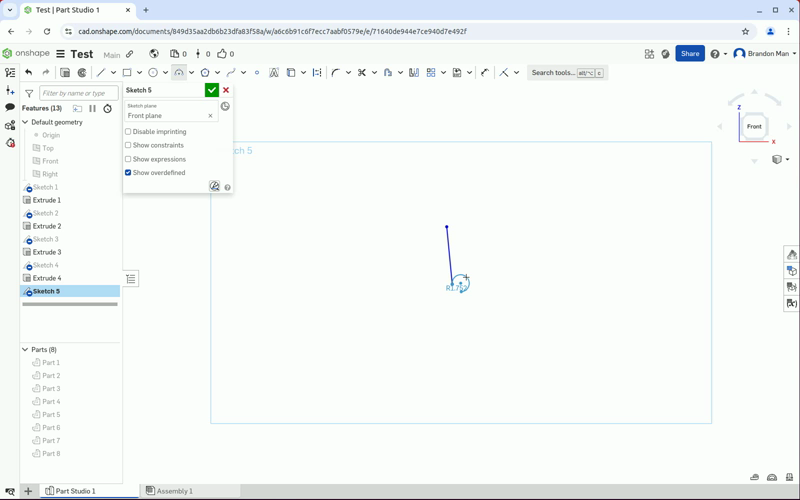
click(466, 276)
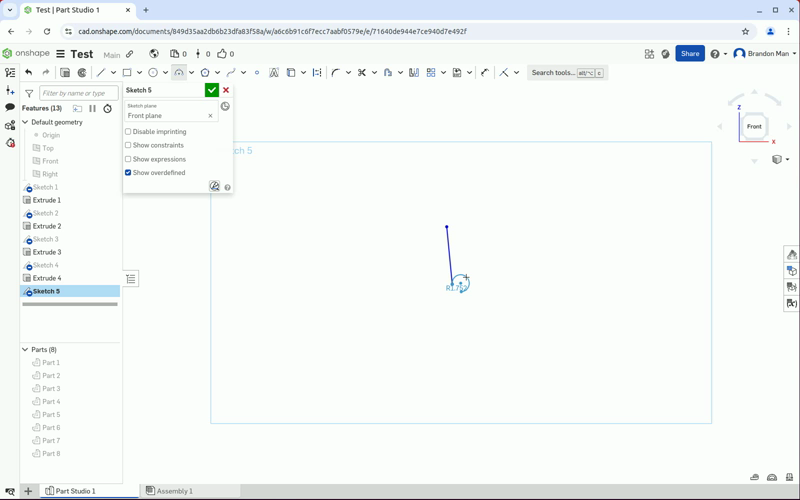
key_up(shift)
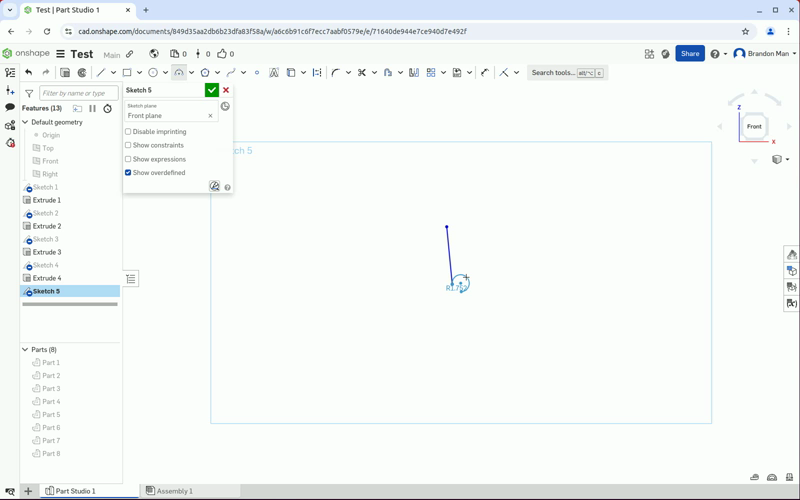
key(esc)
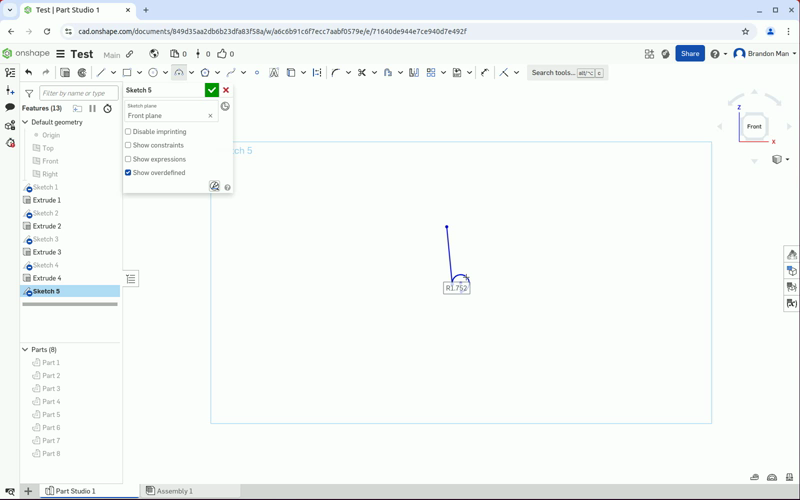
key(l)
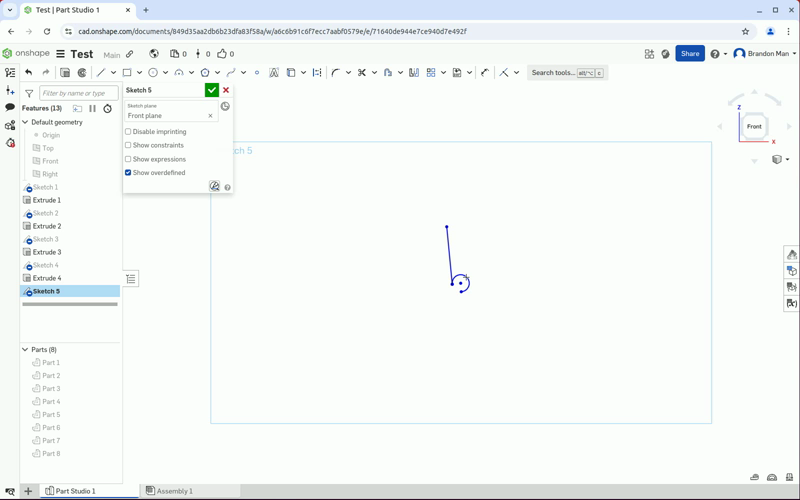
mouse_move(461, 291)
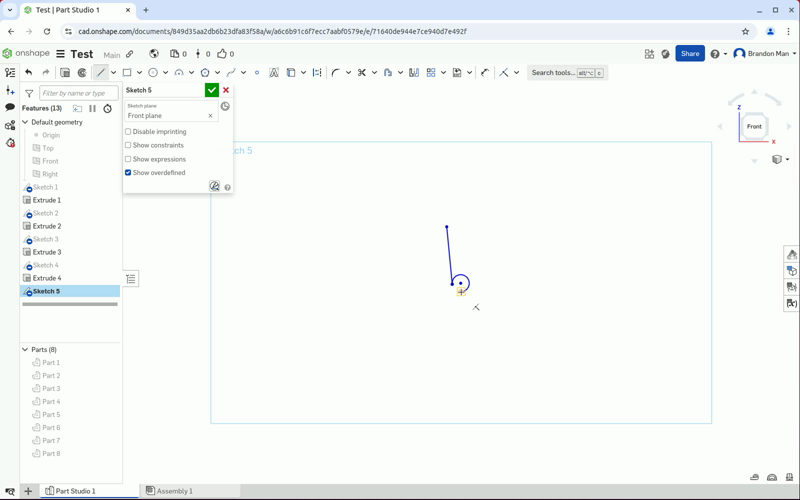
click(461, 291)
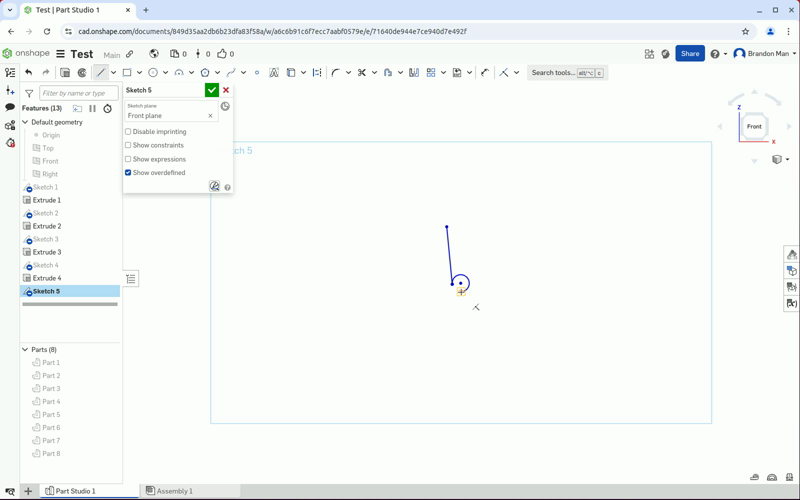
key_down(shift)
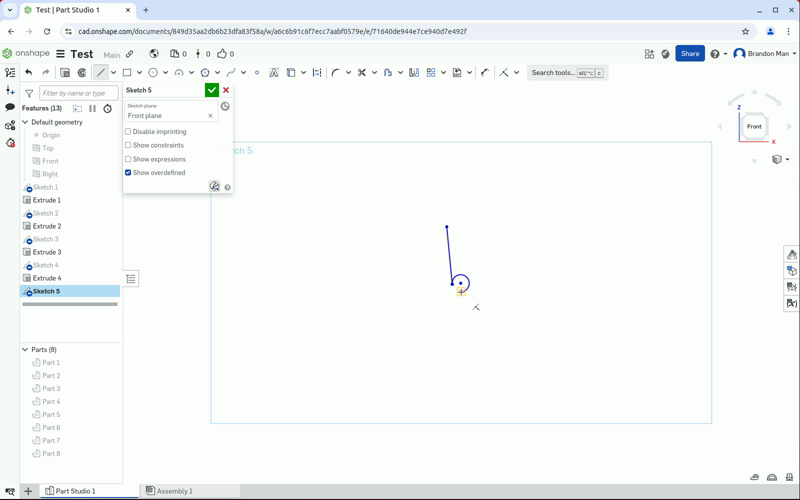
mouse_move(491, 291)
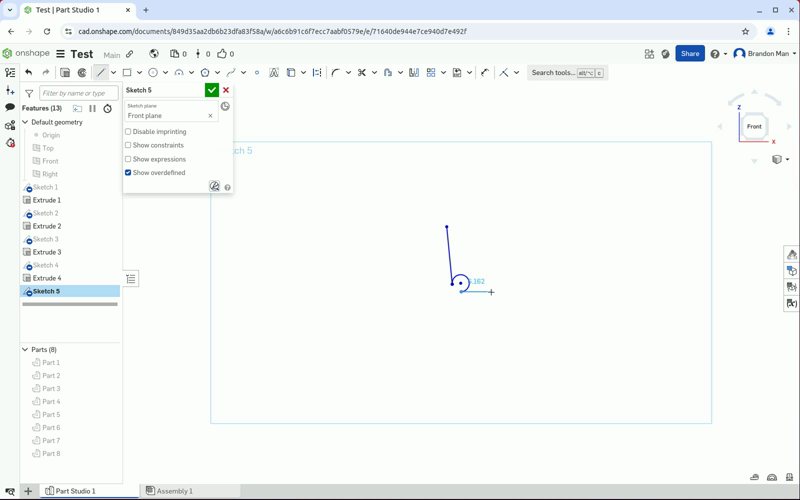
mouse_move(502, 290)
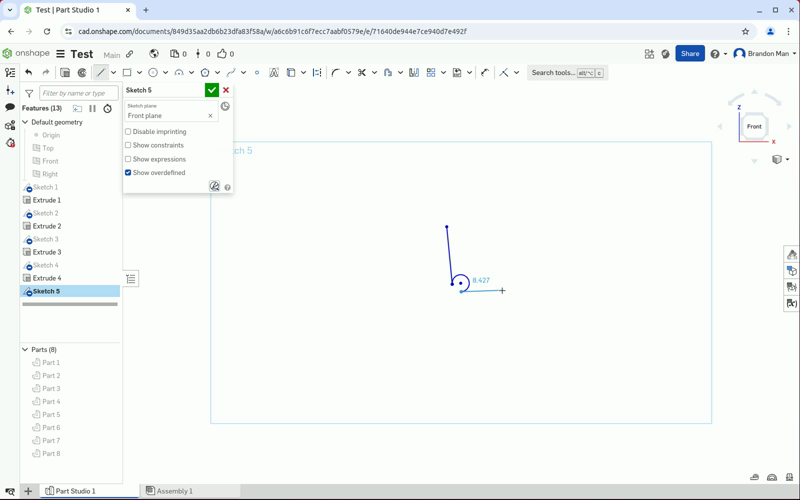
click(502, 290)
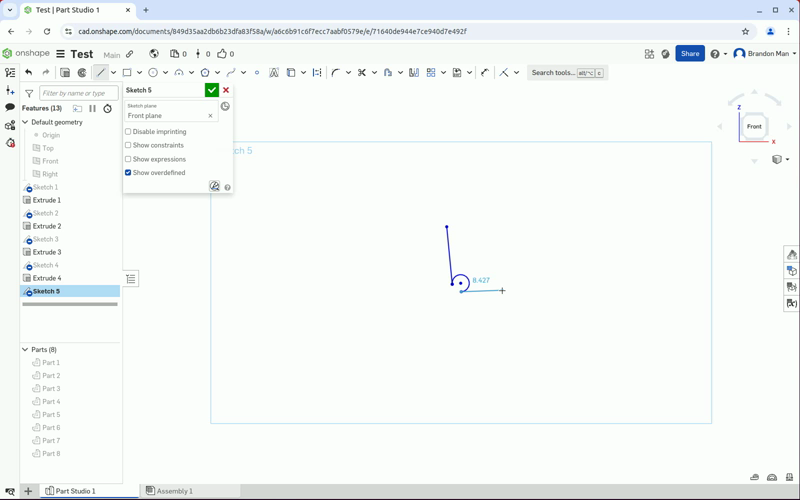
key_up(shift)
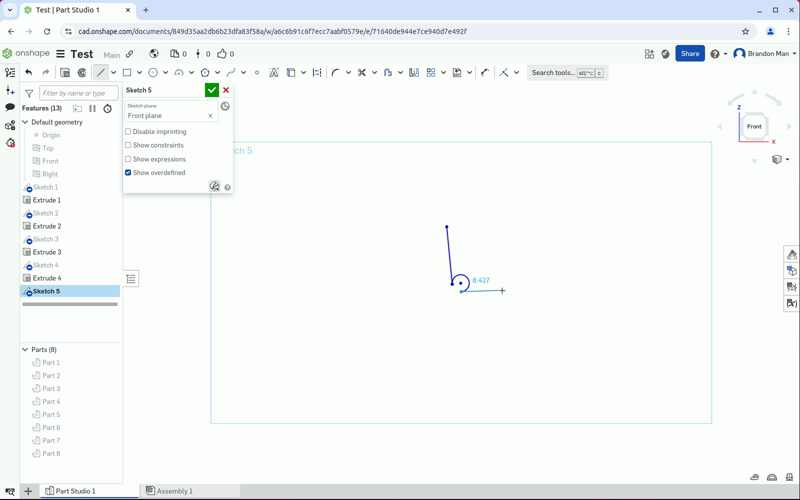
key(esc)
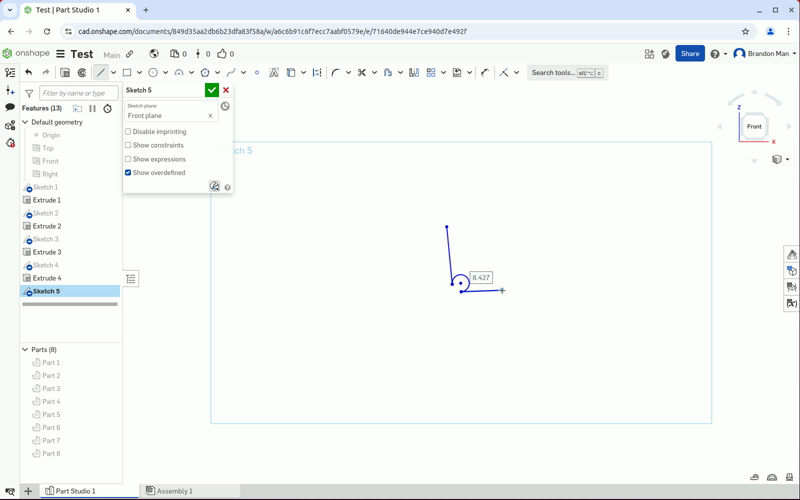
key(a)
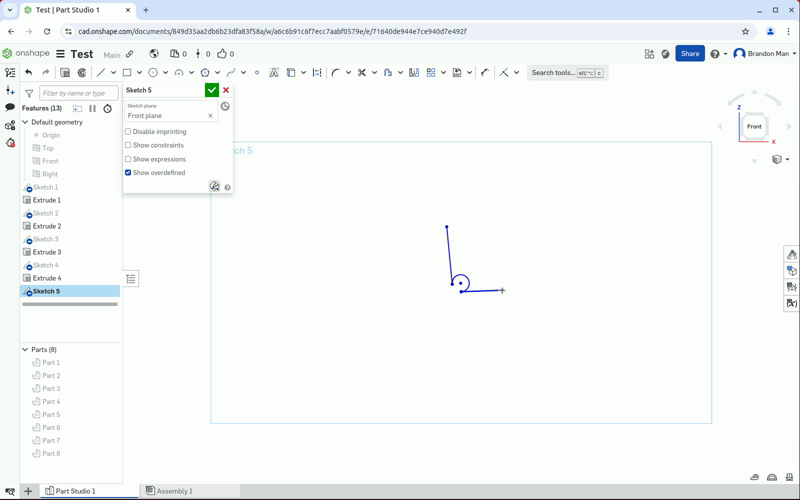
mouse_move(502, 290)
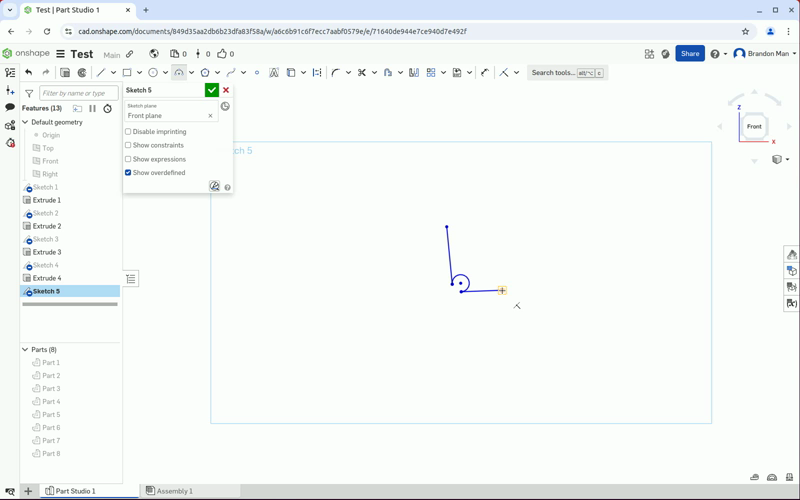
click(502, 290)
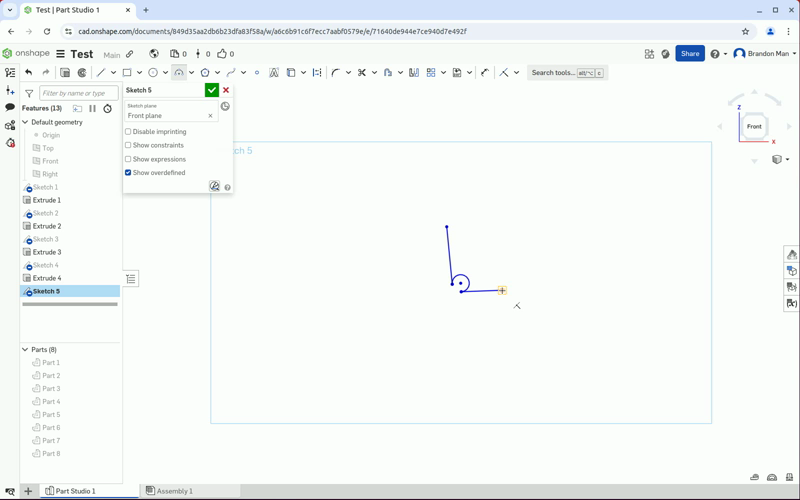
key_down(shift)
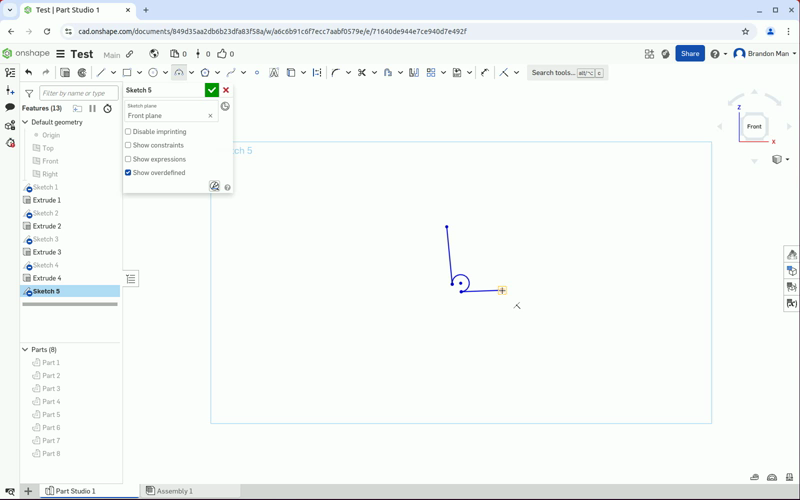
mouse_move(502, 276)
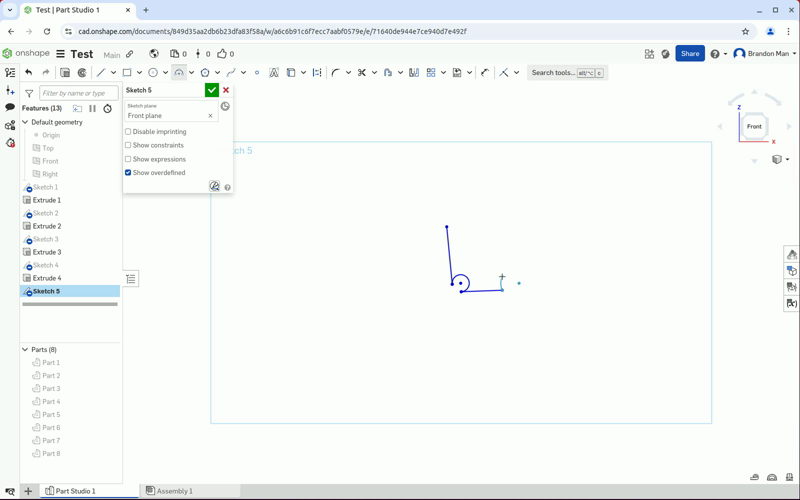
click(502, 276)
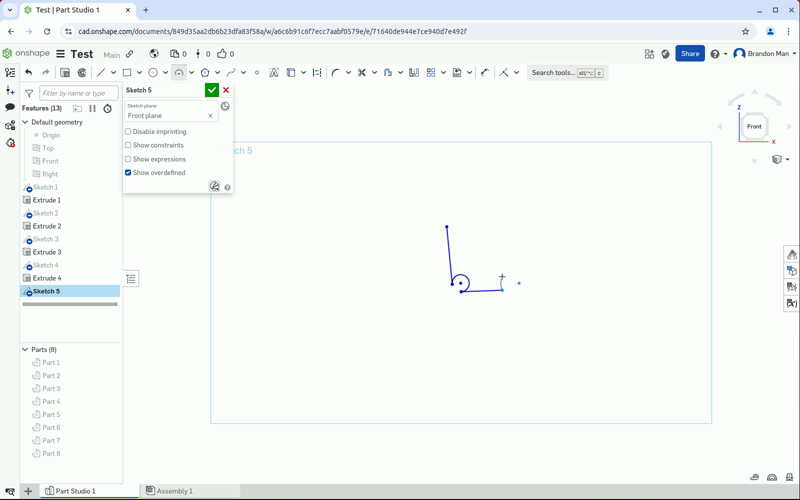
mouse_move(494, 282)
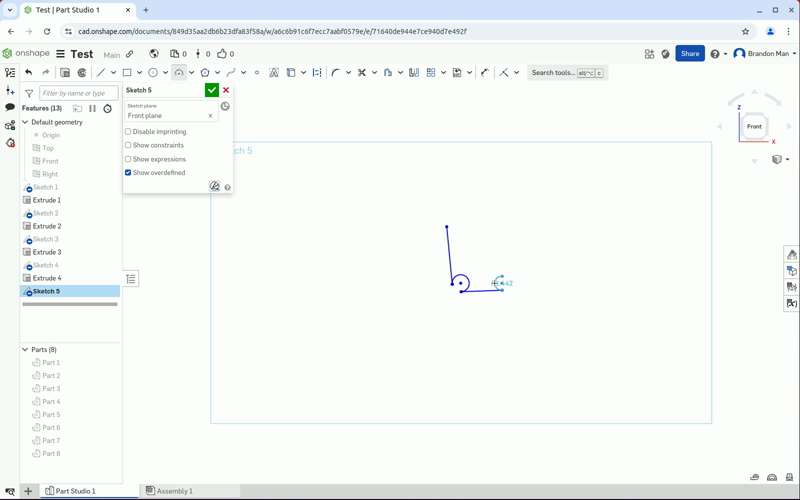
click(494, 282)
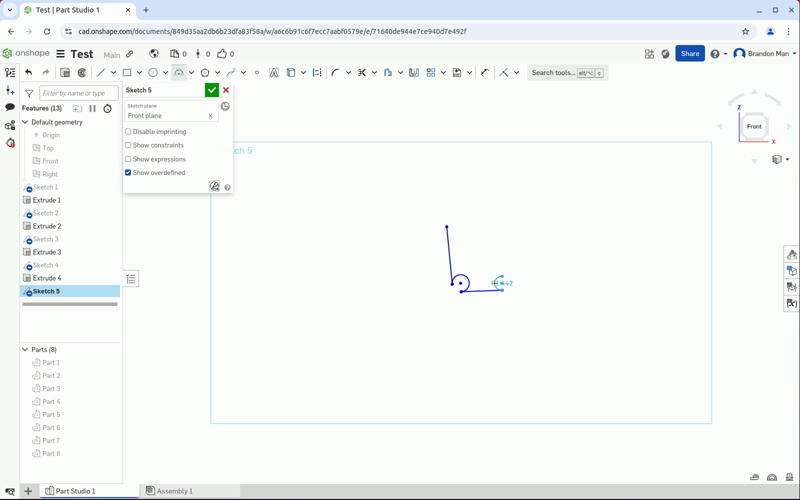
key_up(shift)
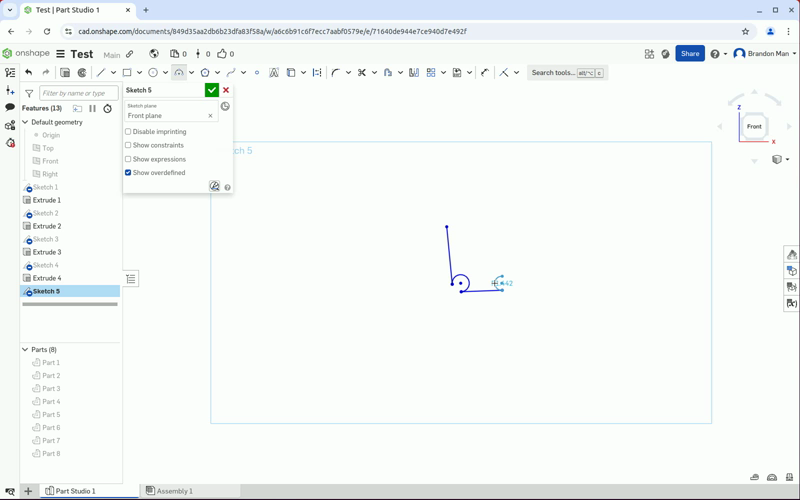
key(esc)
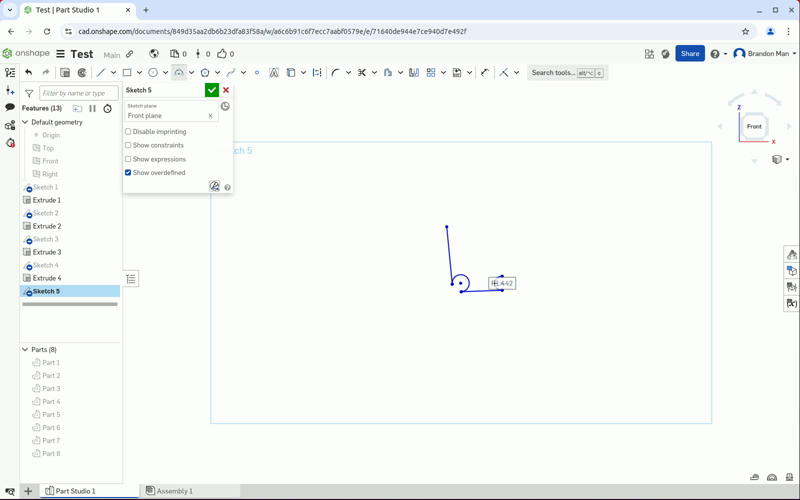
key(l)
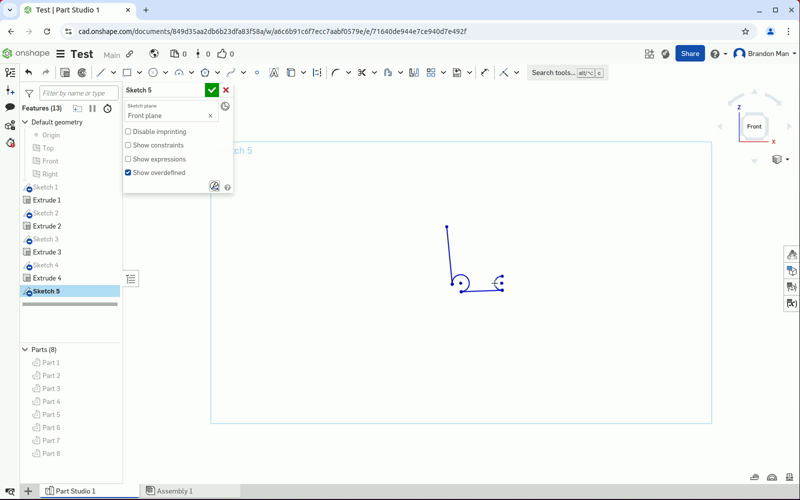
mouse_move(502, 276)
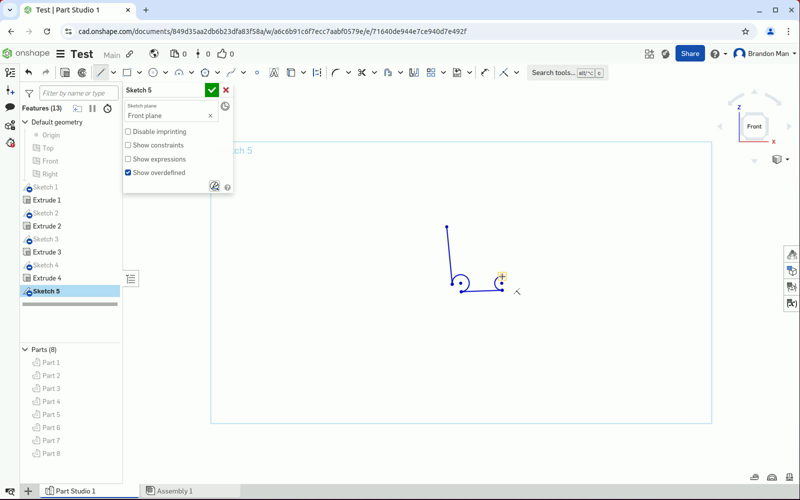
click(502, 276)
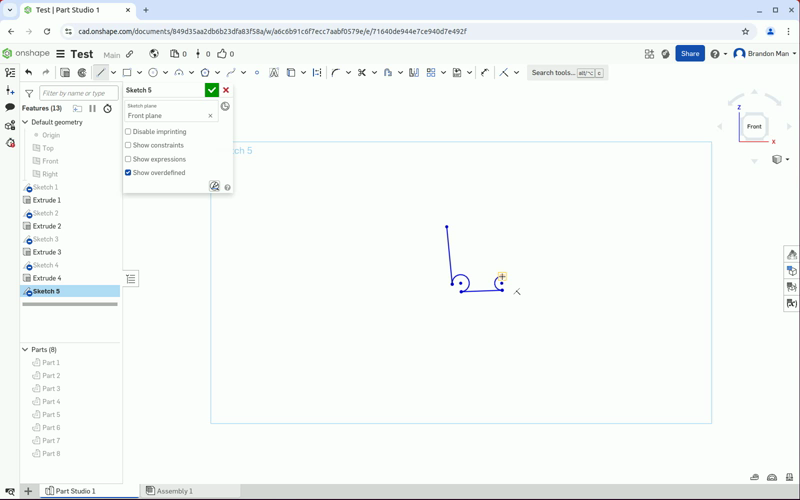
key_down(shift)
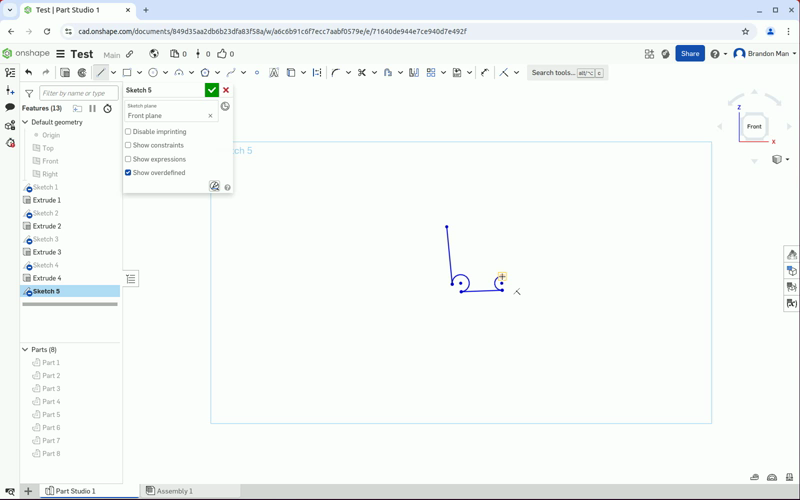
mouse_move(532, 276)
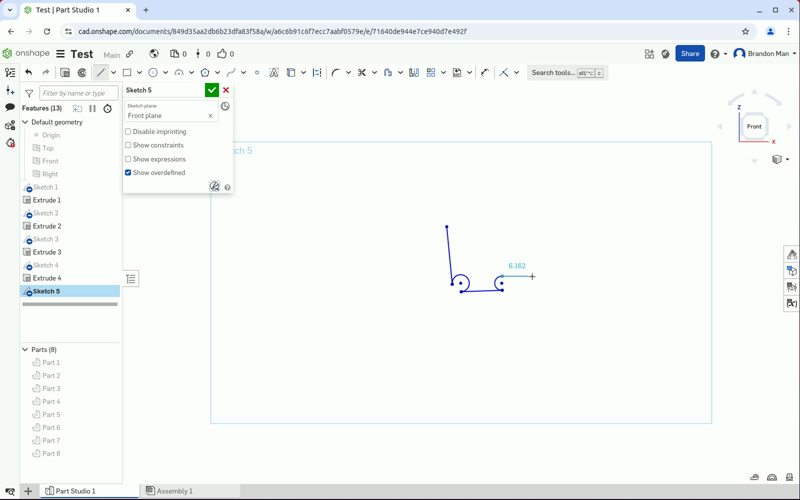
mouse_move(478, 275)
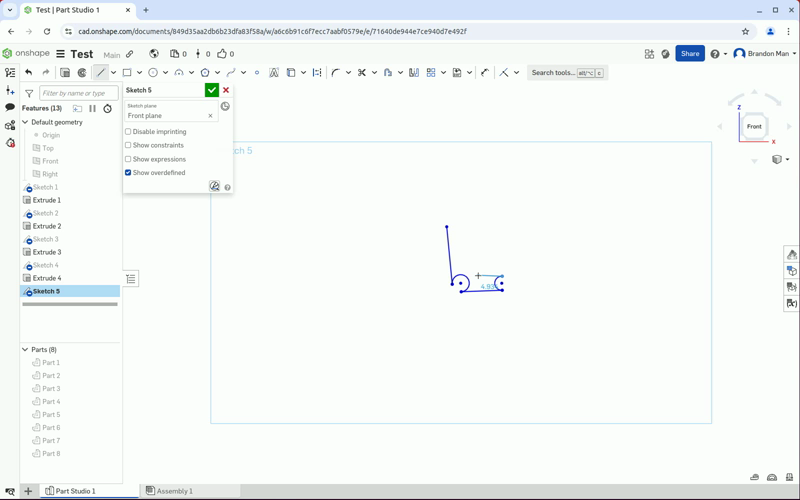
click(478, 275)
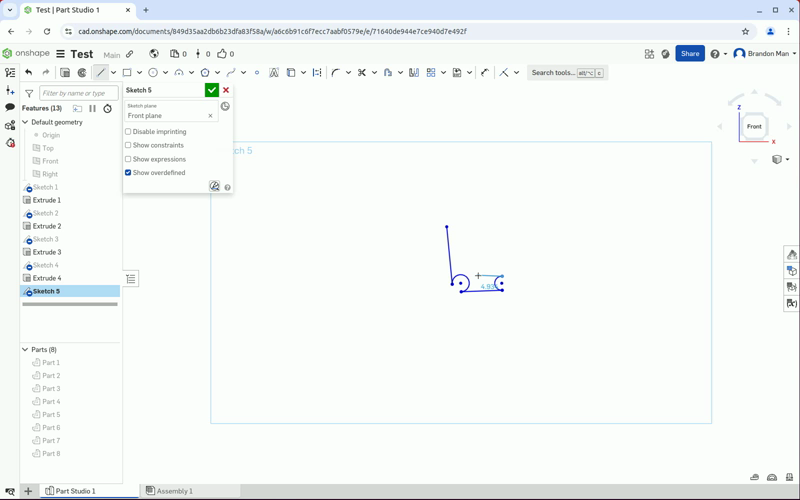
key_up(shift)
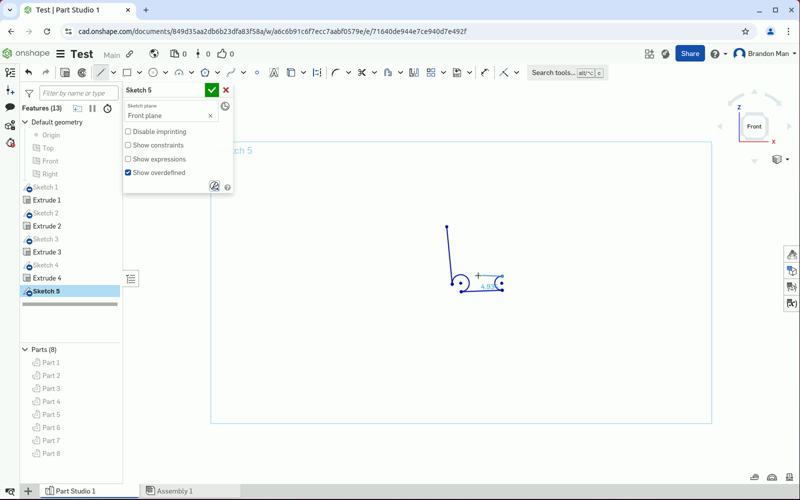
key(esc)
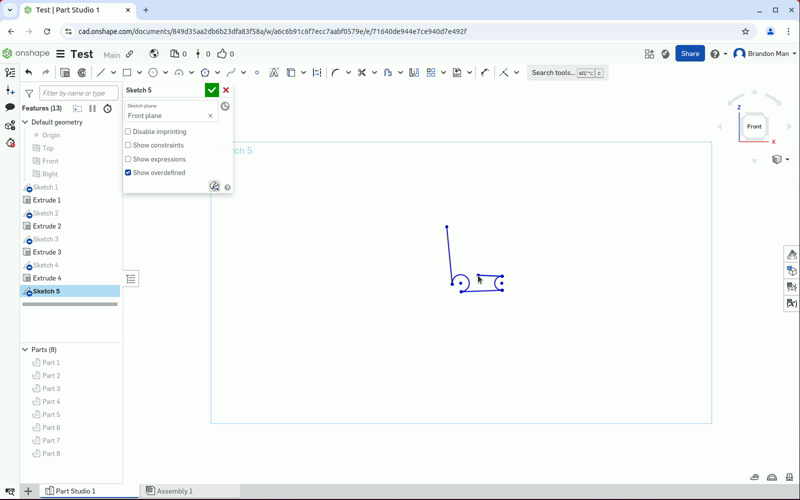
key(a)
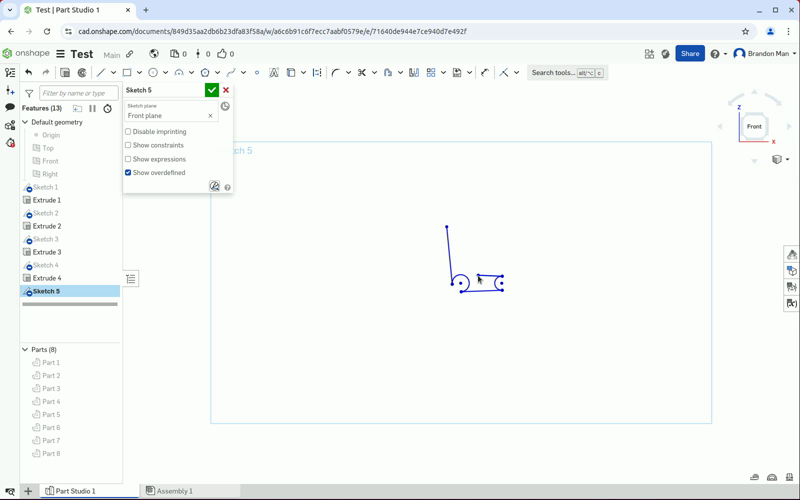
mouse_move(478, 275)
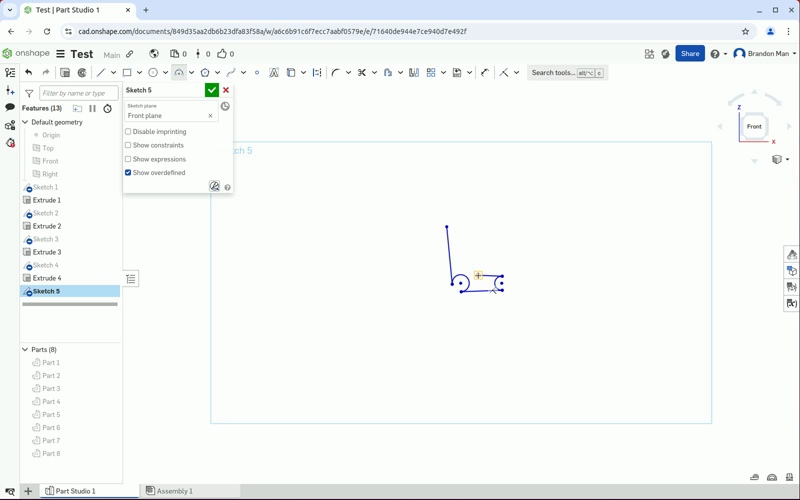
click(478, 275)
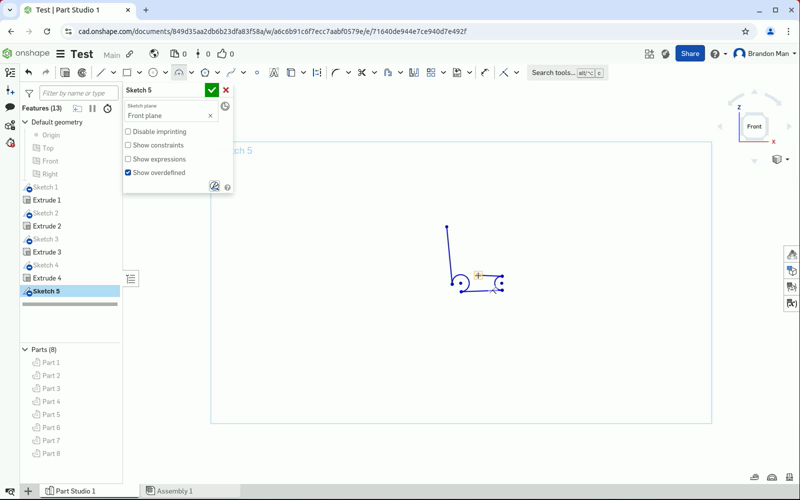
key_down(shift)
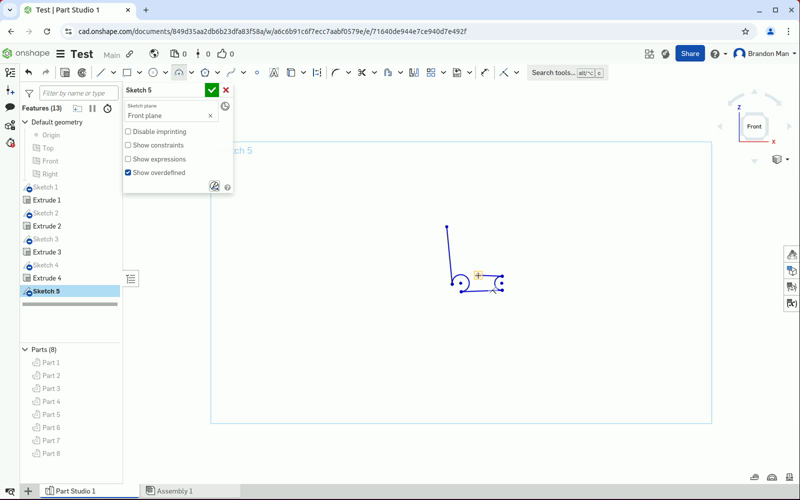
mouse_move(471, 267)
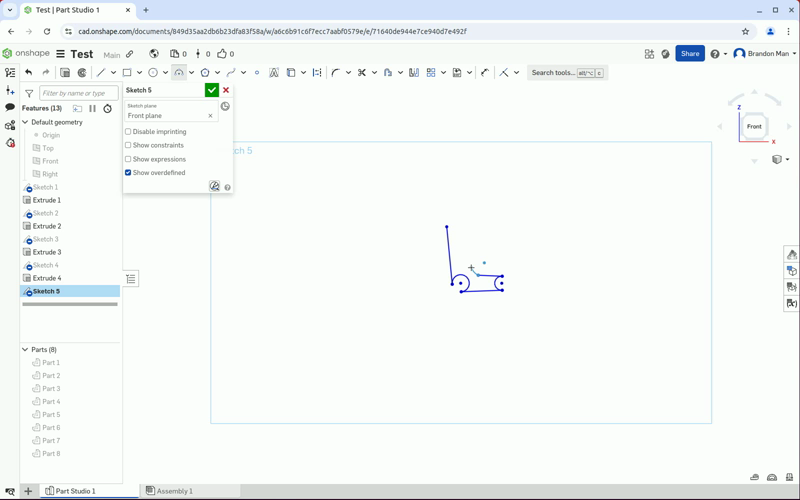
click(471, 267)
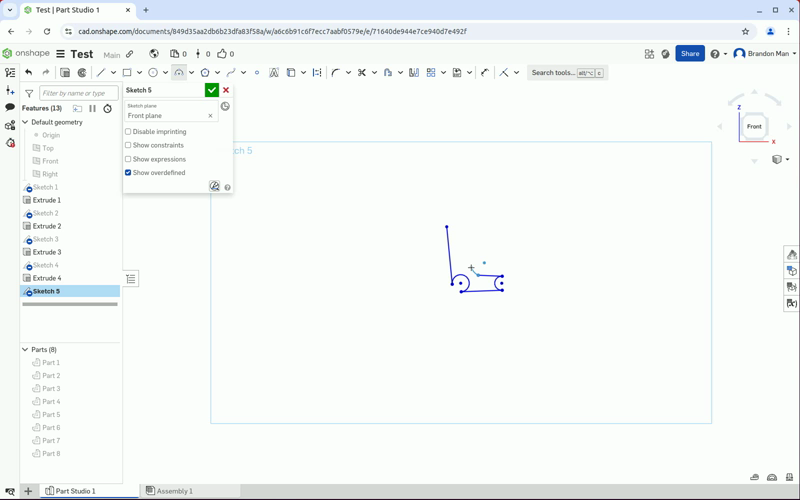
mouse_move(472, 272)
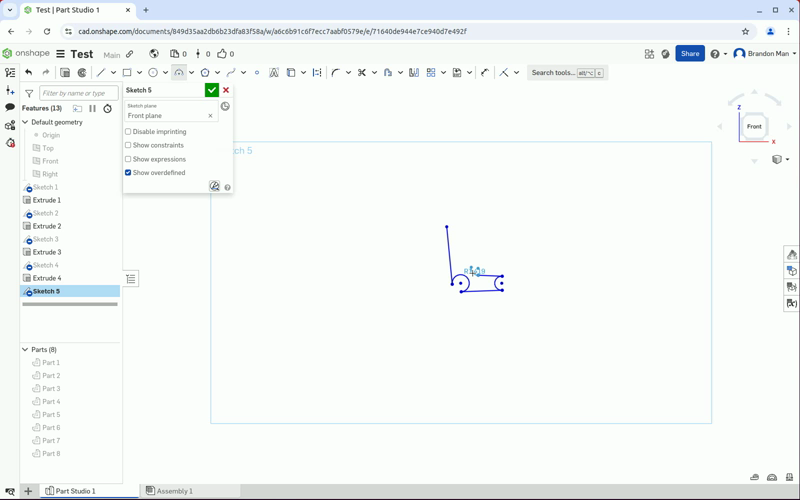
click(472, 272)
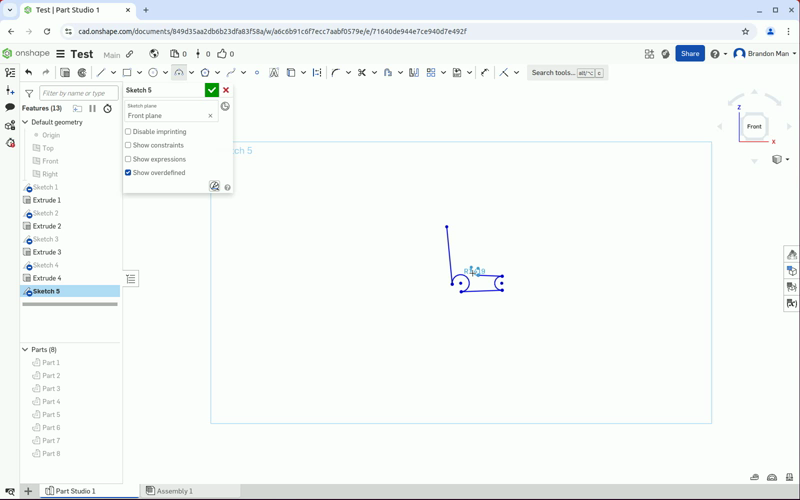
key_up(shift)
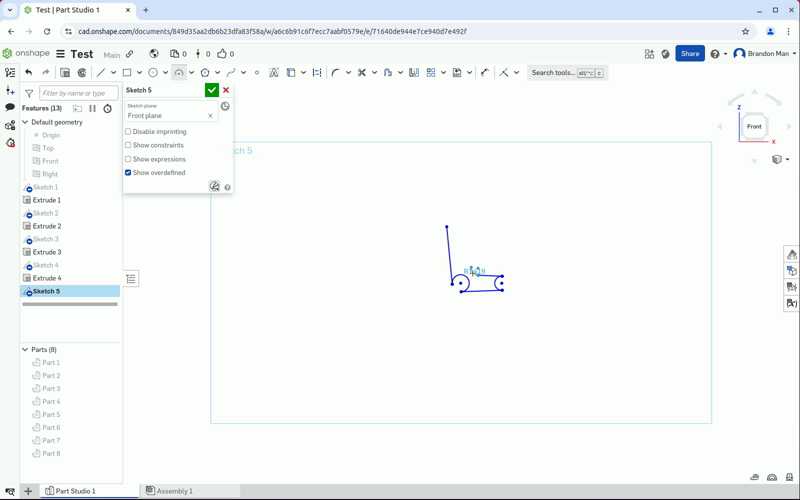
key(esc)
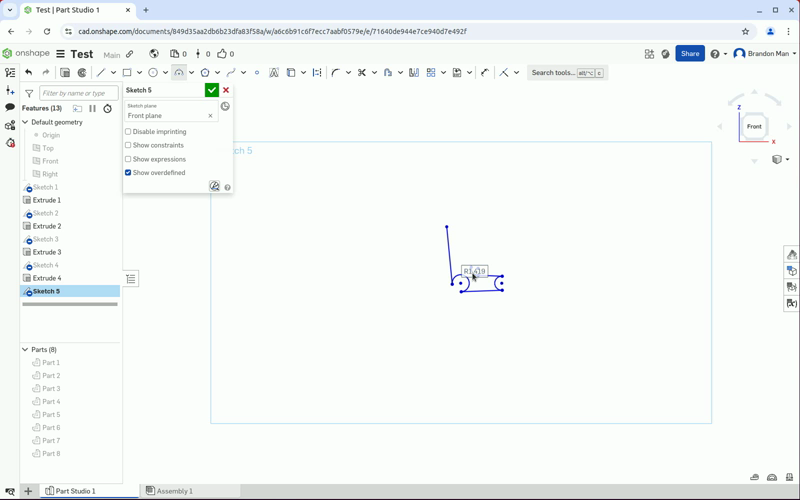
key(l)
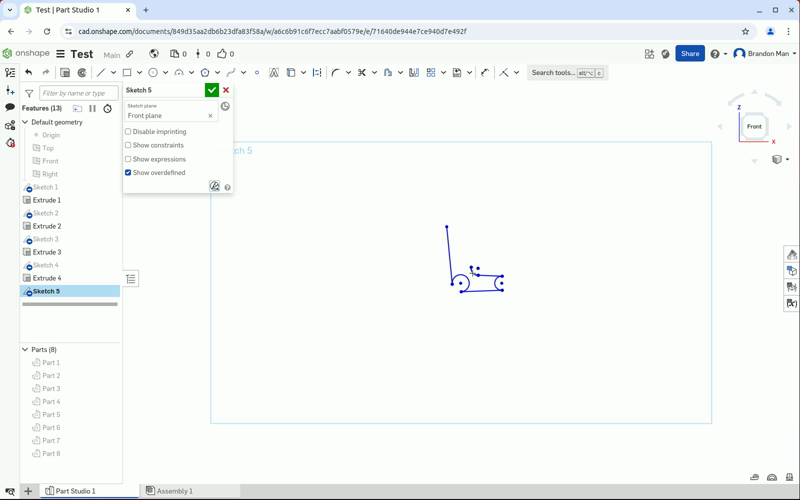
mouse_move(471, 267)
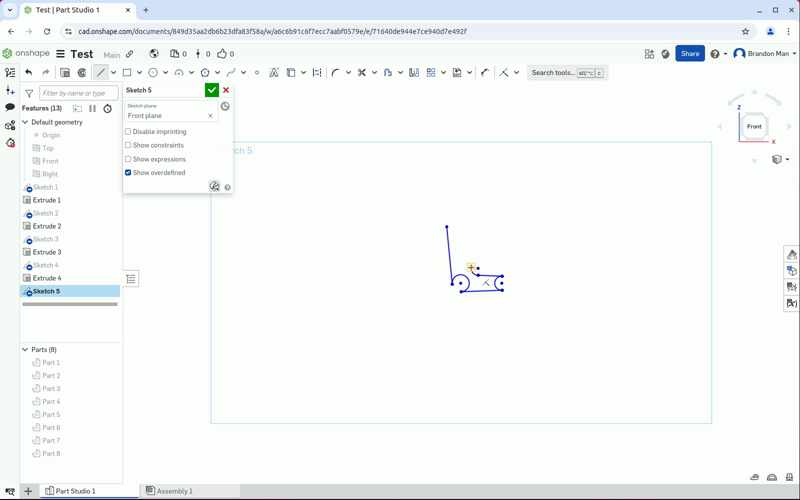
click(471, 267)
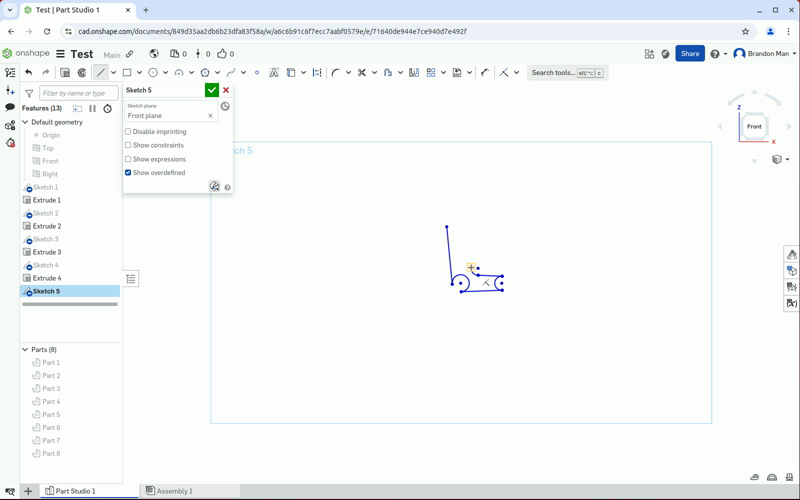
key_down(shift)
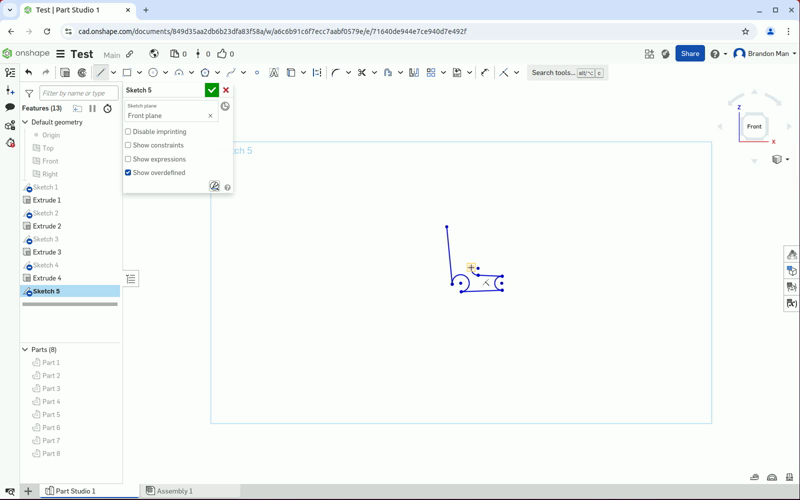
mouse_move(501, 267)
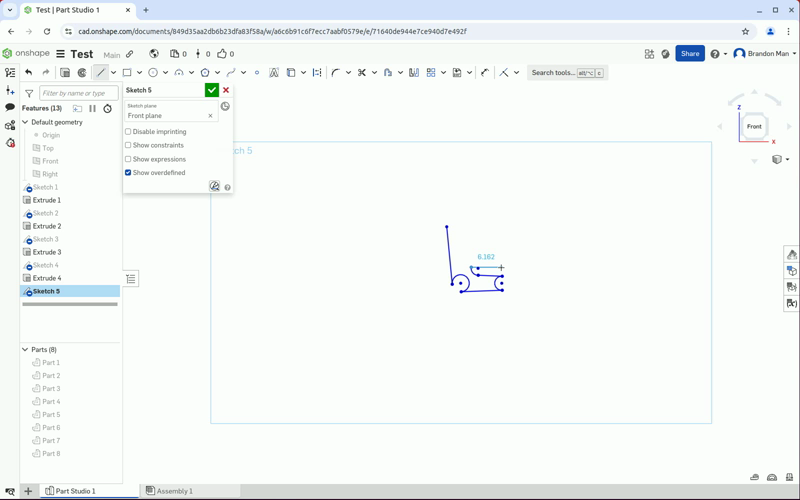
mouse_move(475, 226)
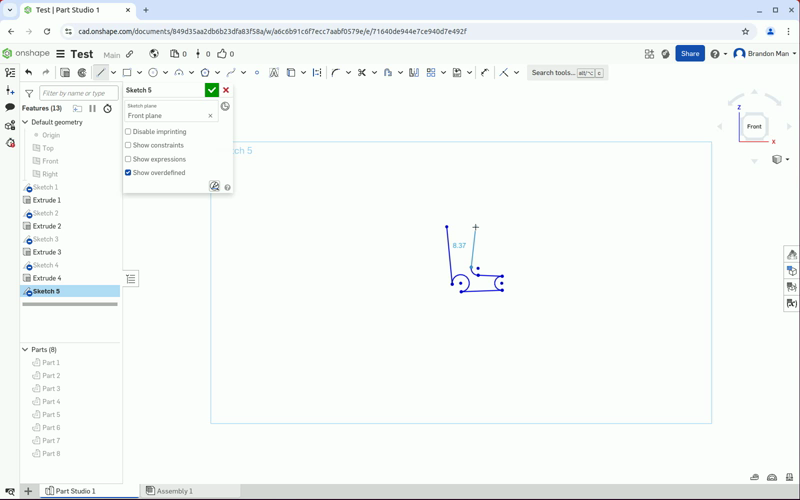
click(475, 226)
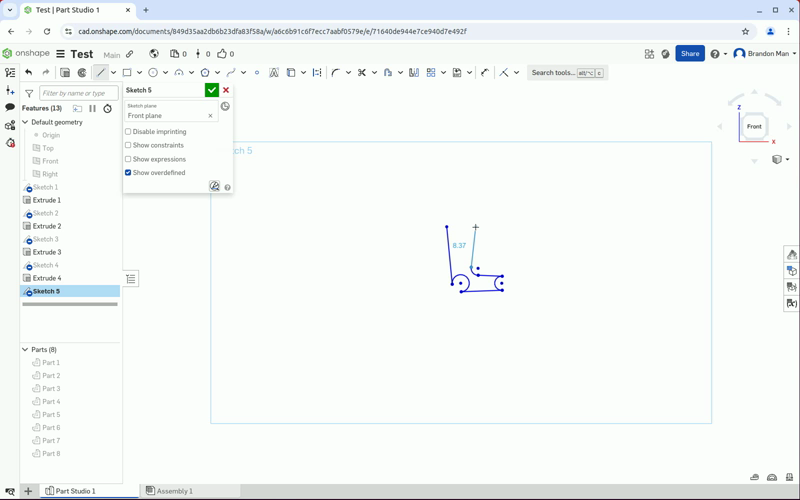
key_up(shift)
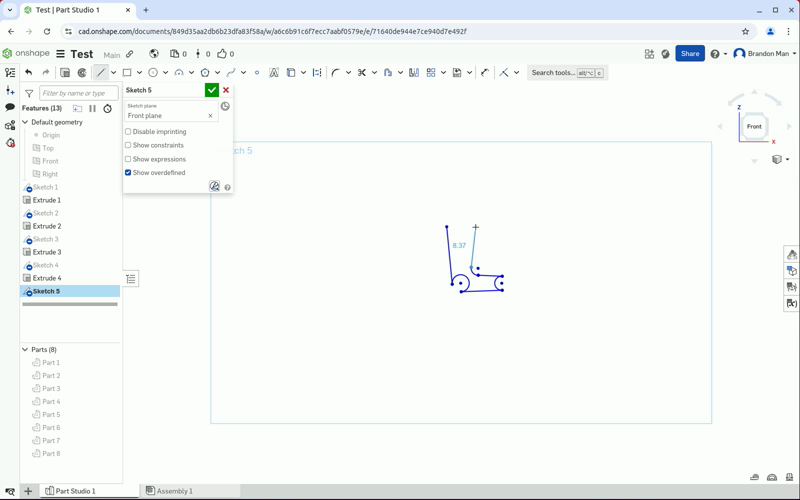
key(esc)
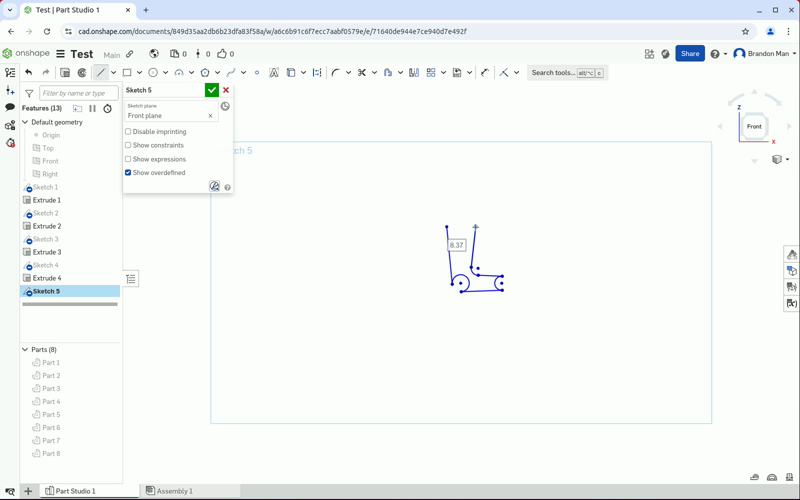
key(a)
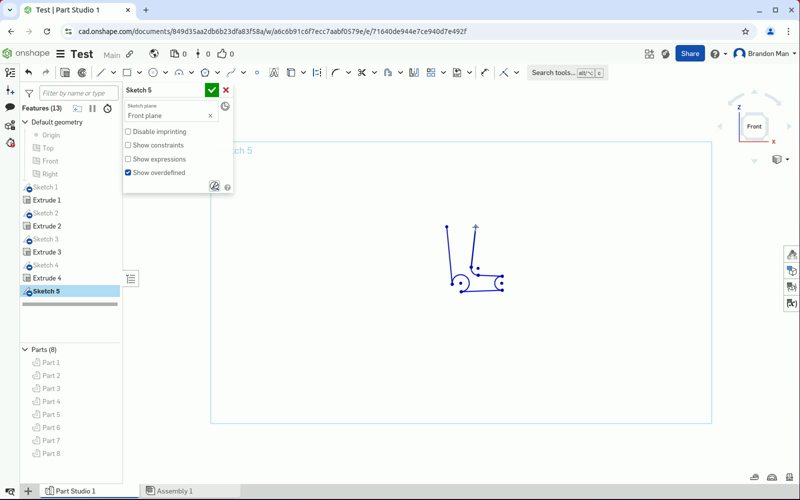
mouse_move(475, 226)
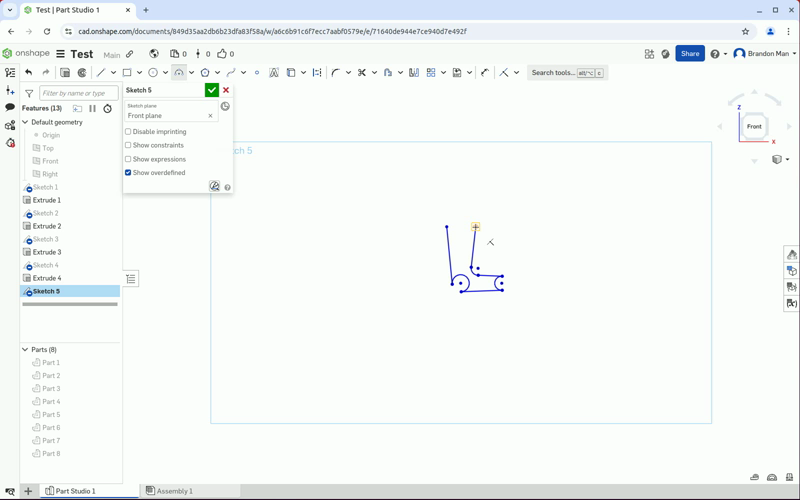
click(475, 226)
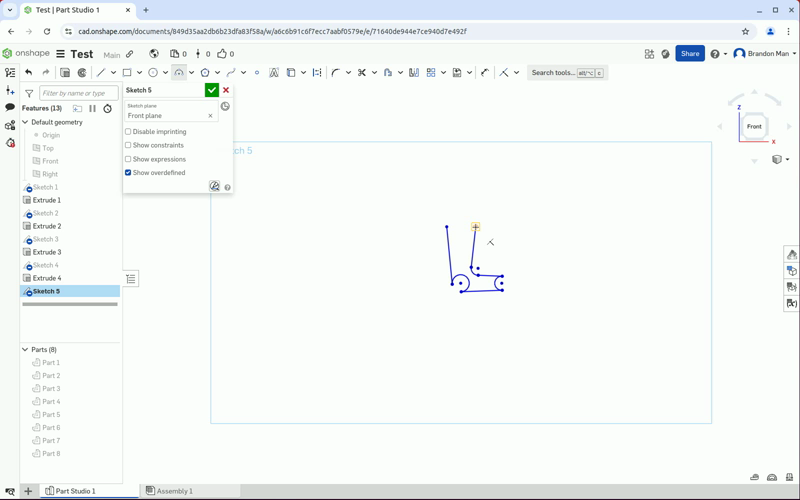
mouse_move(446, 226)
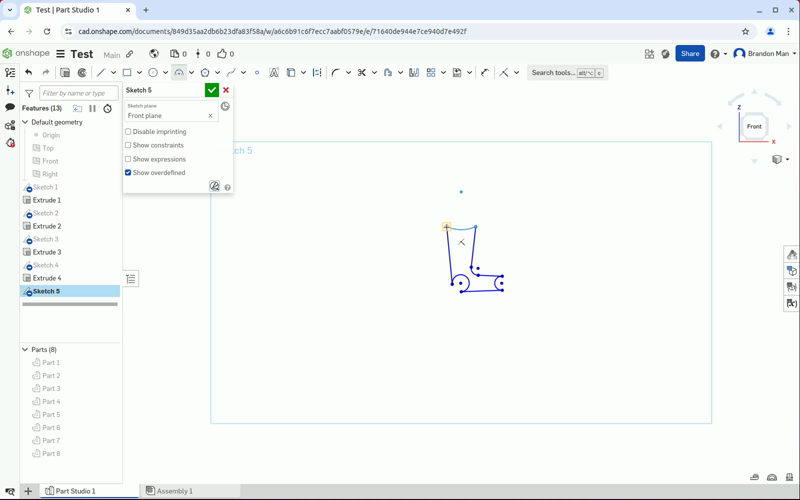
click(446, 226)
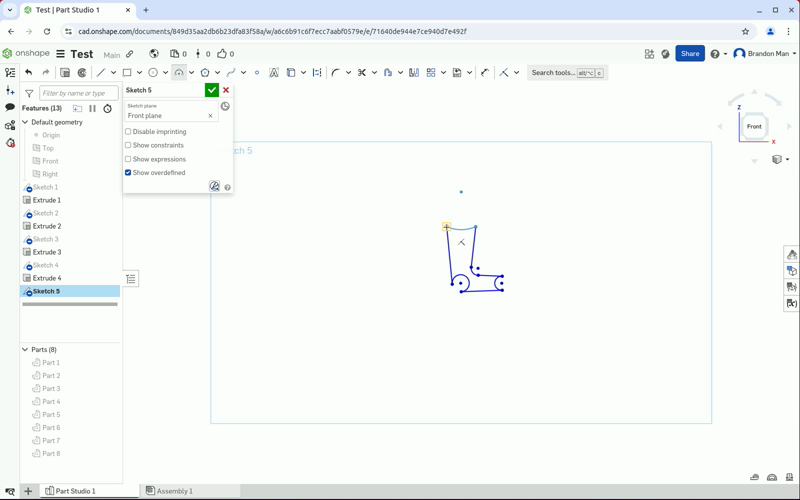
key_down(shift)
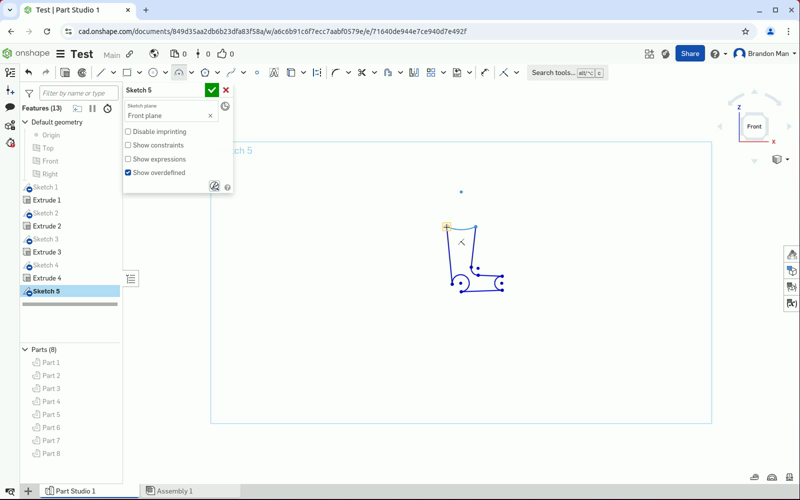
mouse_move(461, 239)
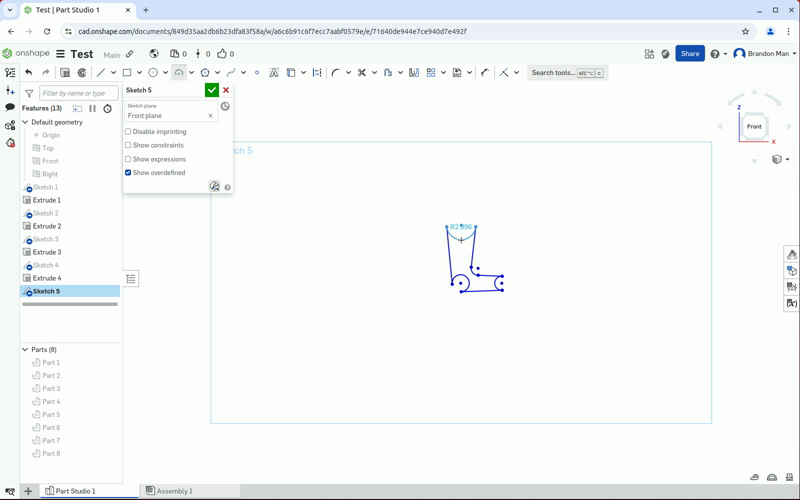
click(461, 239)
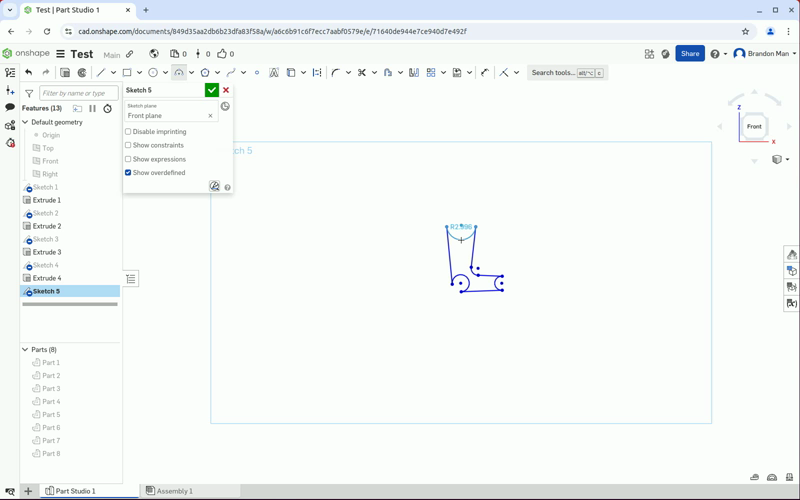
key_up(shift)
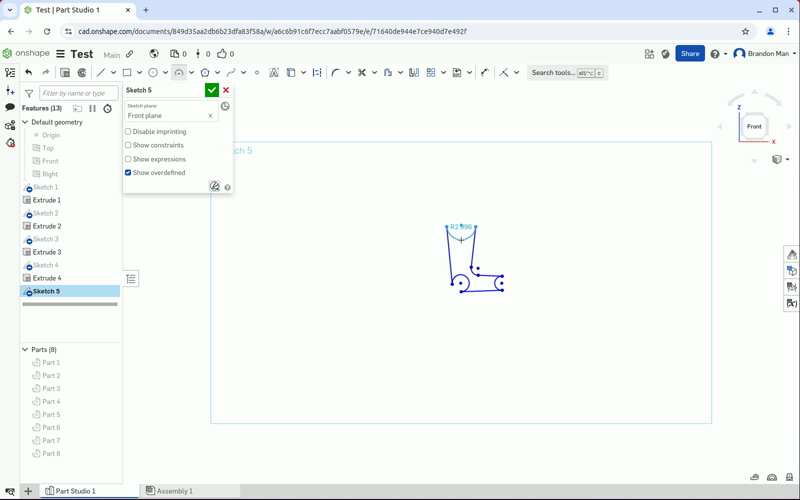
key(esc)
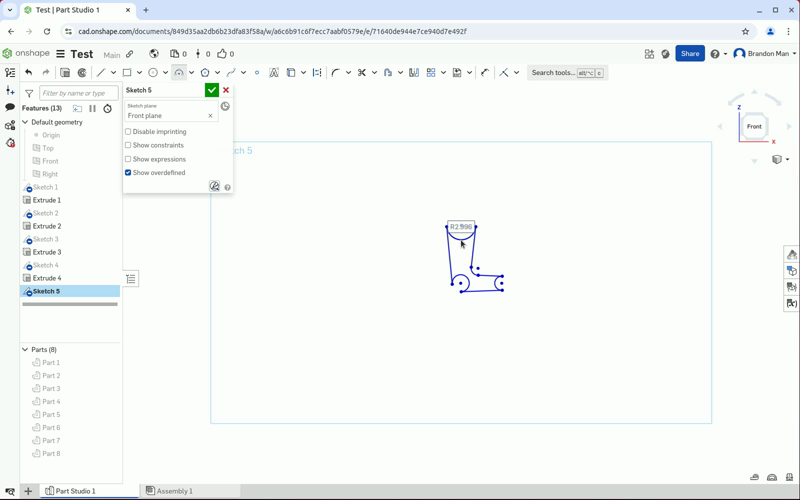
mouse_move(451, 269)
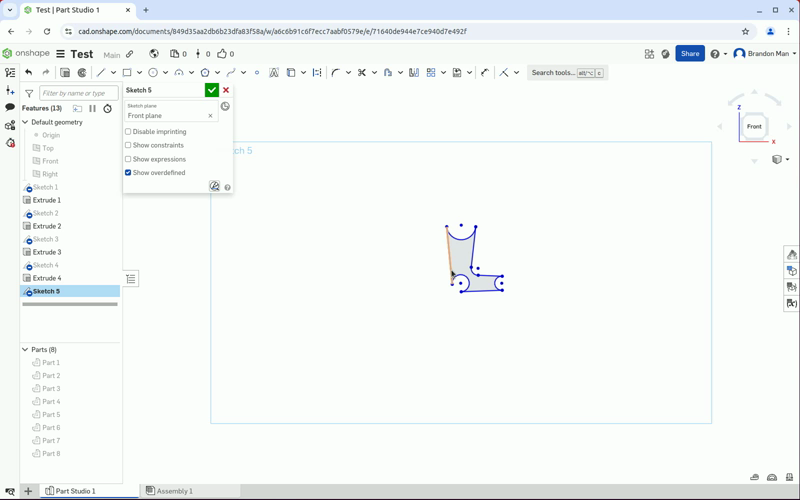
scroll(6)
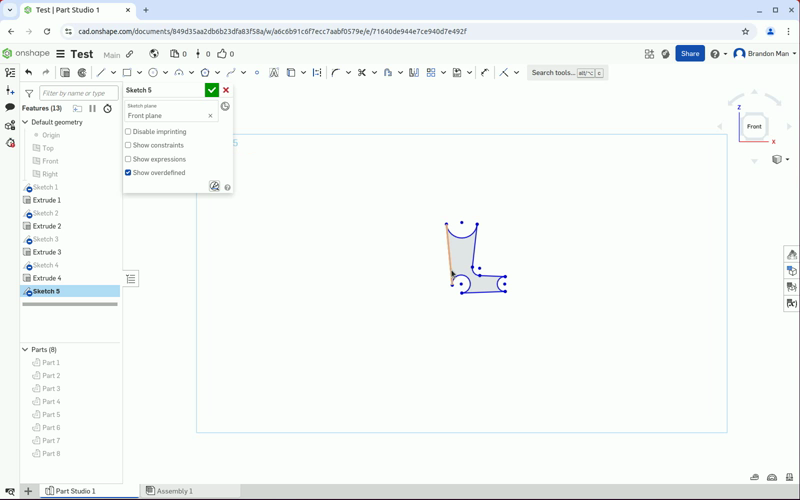
scroll(6)
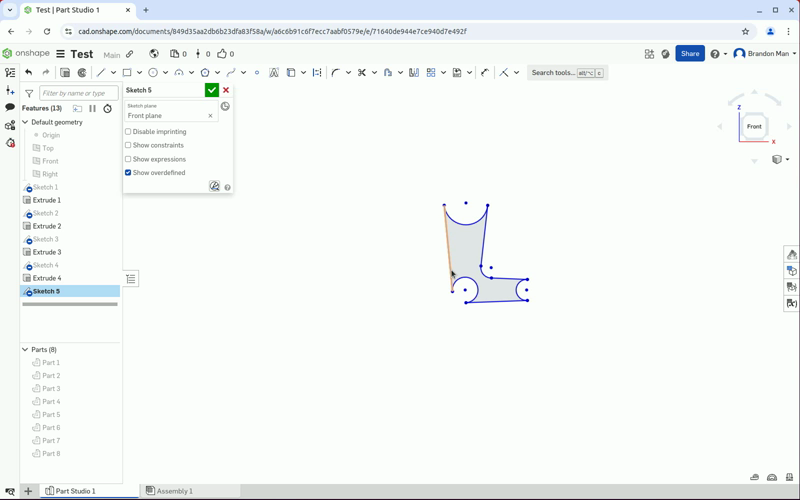
scroll(6)
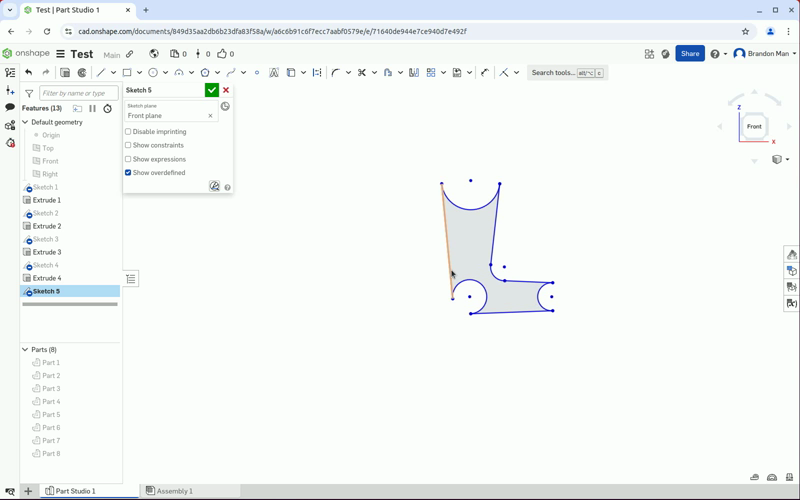
scroll(6)
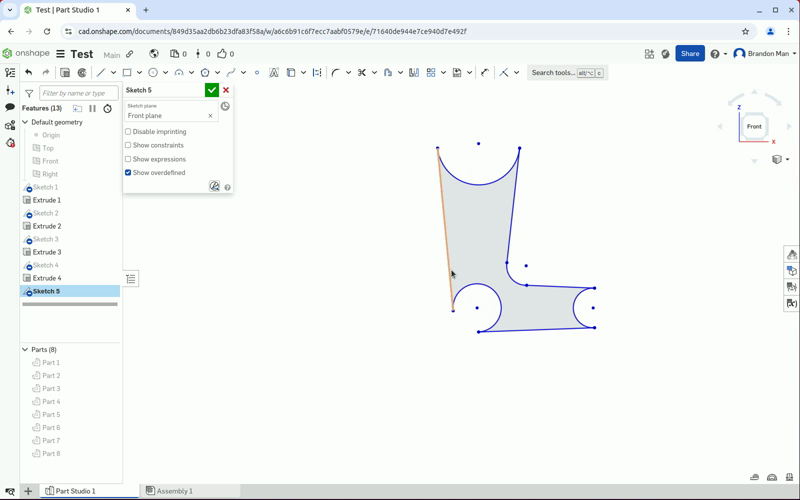
scroll(6)
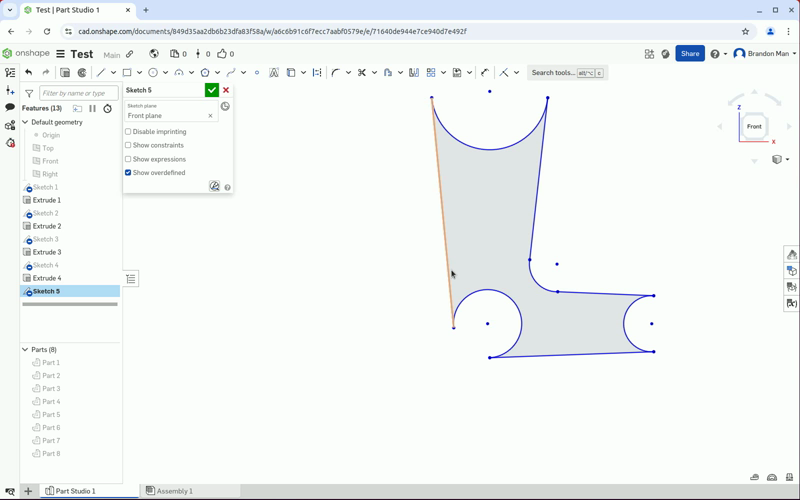
scroll(6)
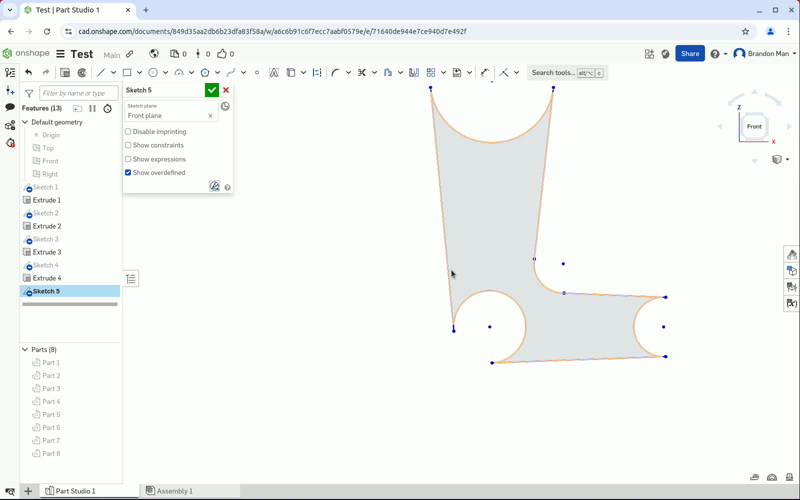
scroll(6)
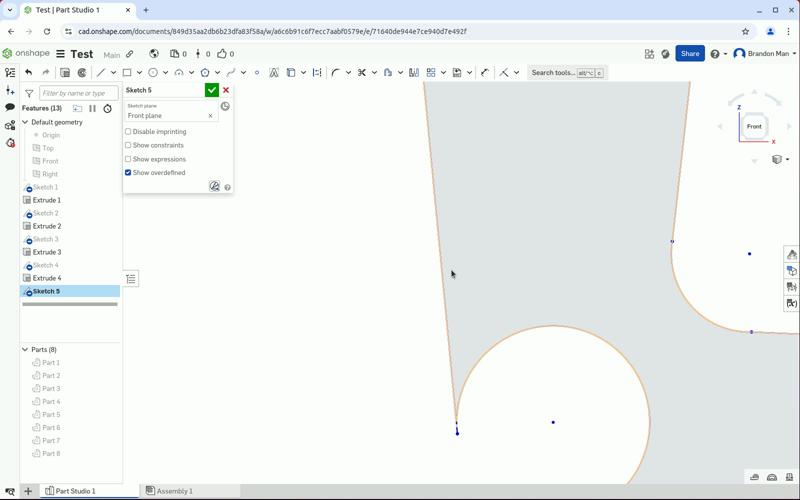
click(451, 269)
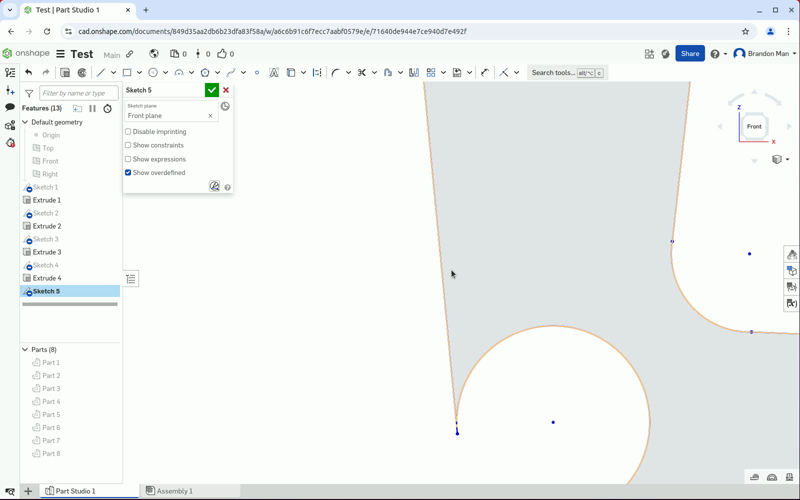
scroll(-6)
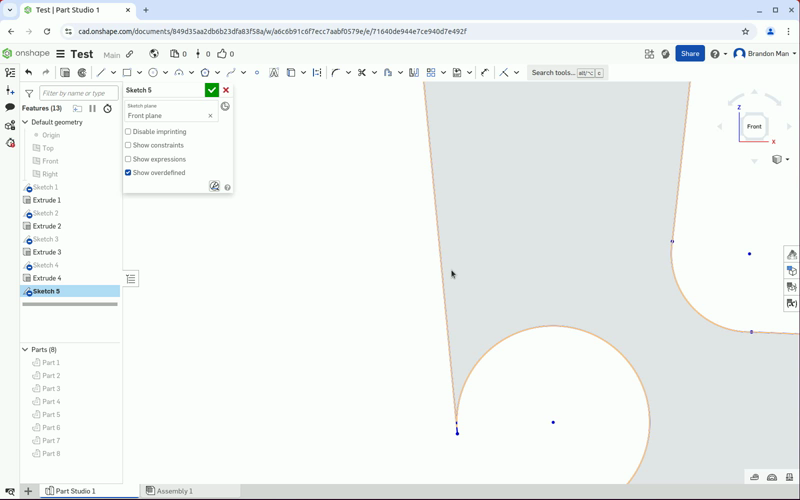
scroll(-6)
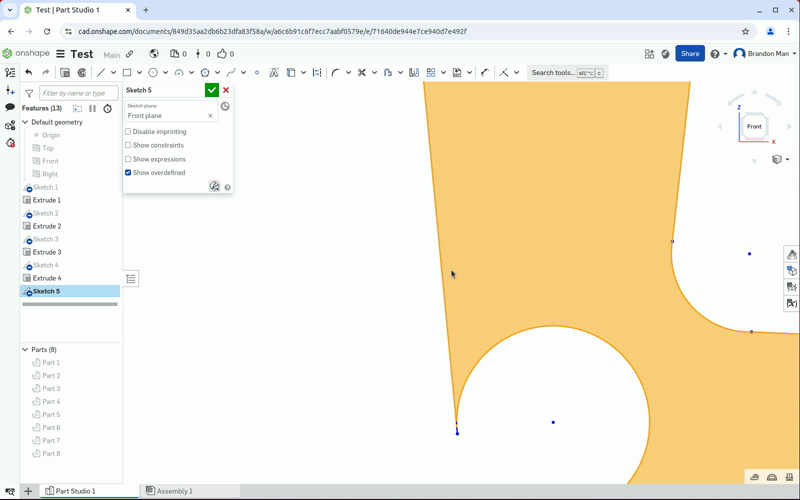
scroll(-6)
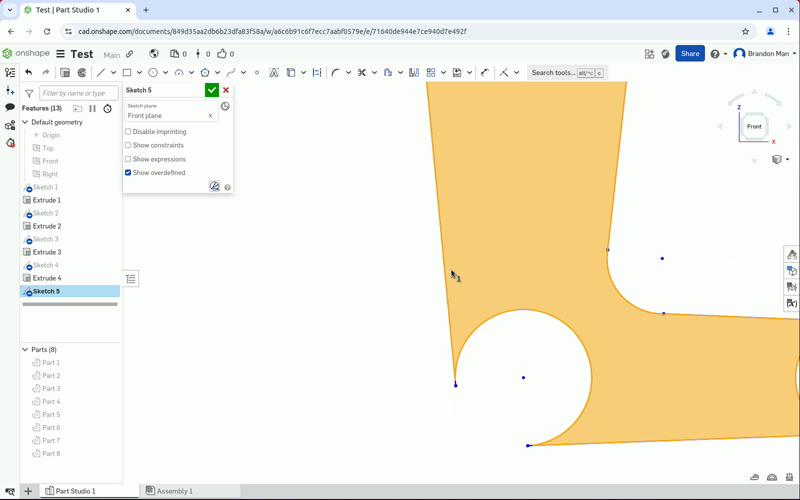
scroll(-6)
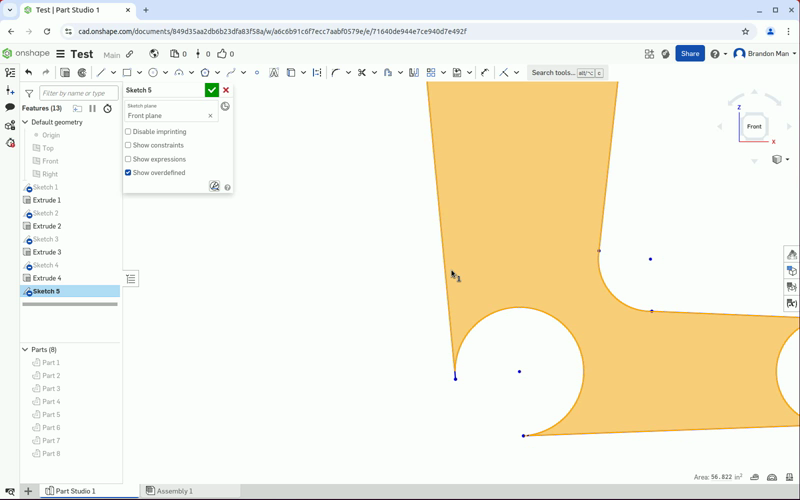
scroll(-6)
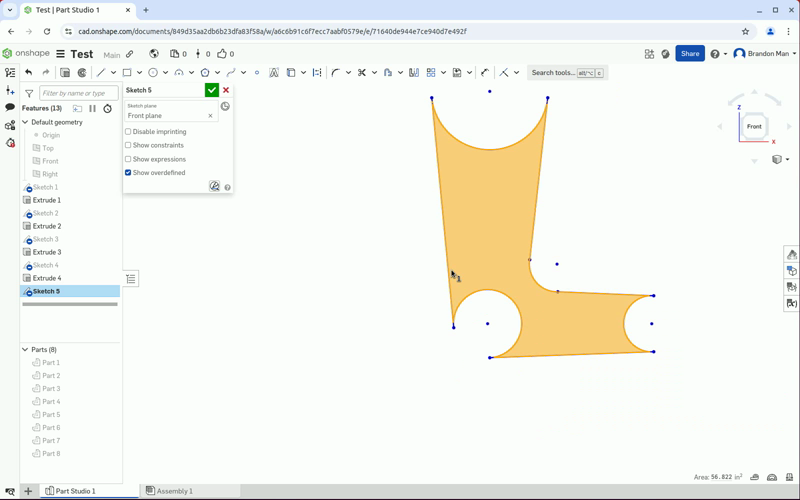
scroll(-6)
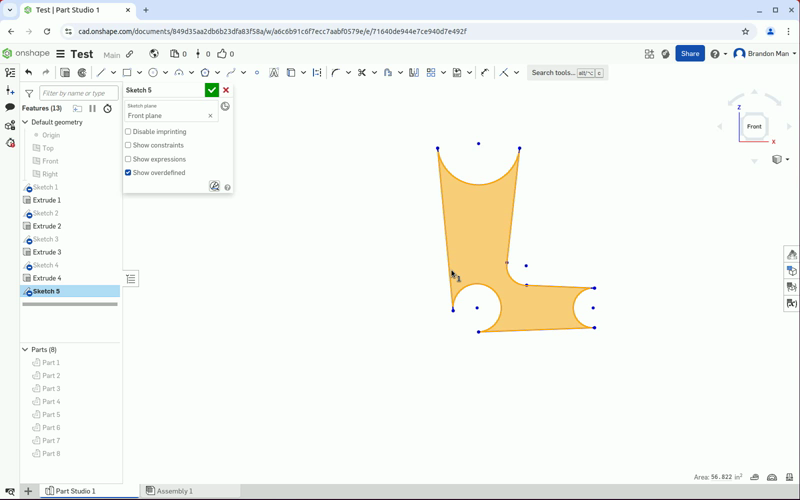
scroll(-6)
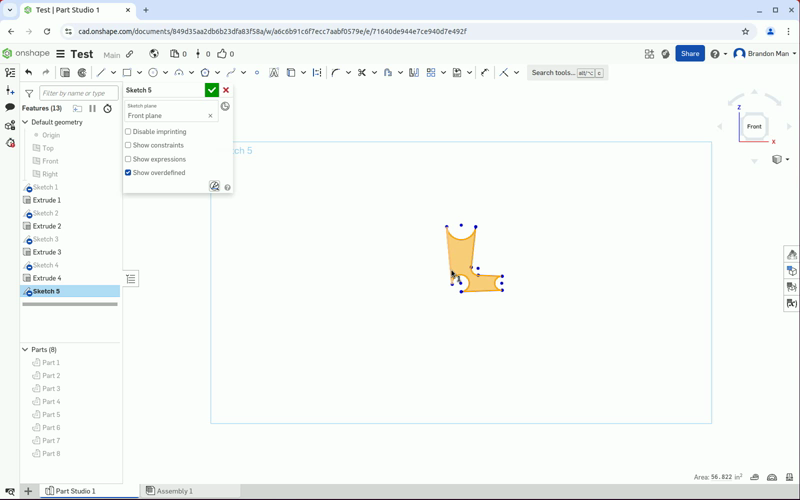
mouse_move(73, 352)
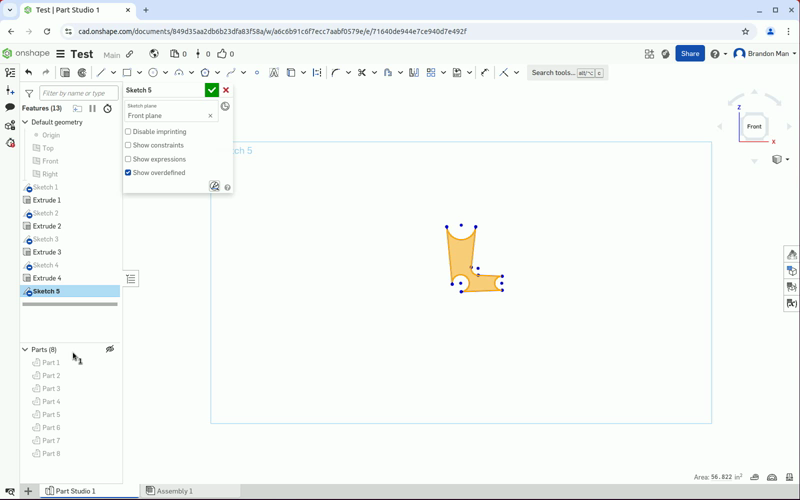
key(shift+y)
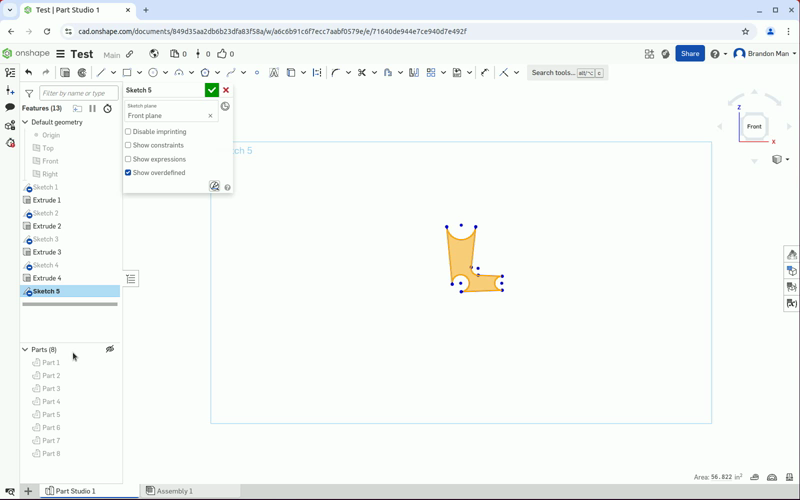
key(shift+e)
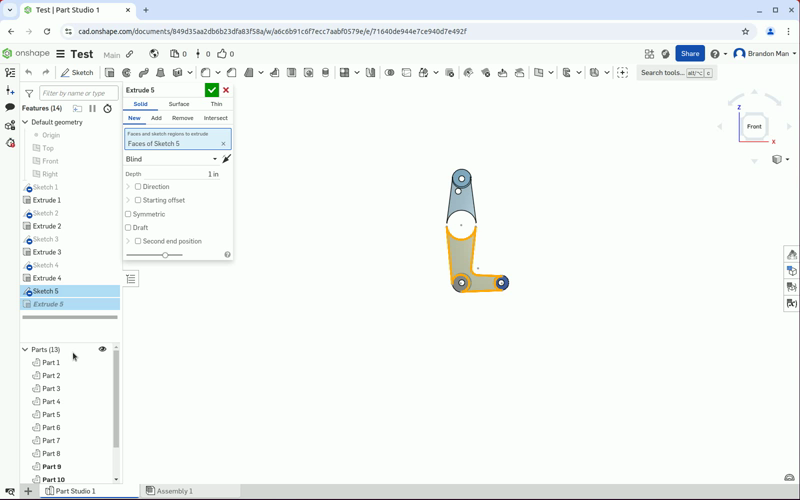
mouse_move(143, 106)
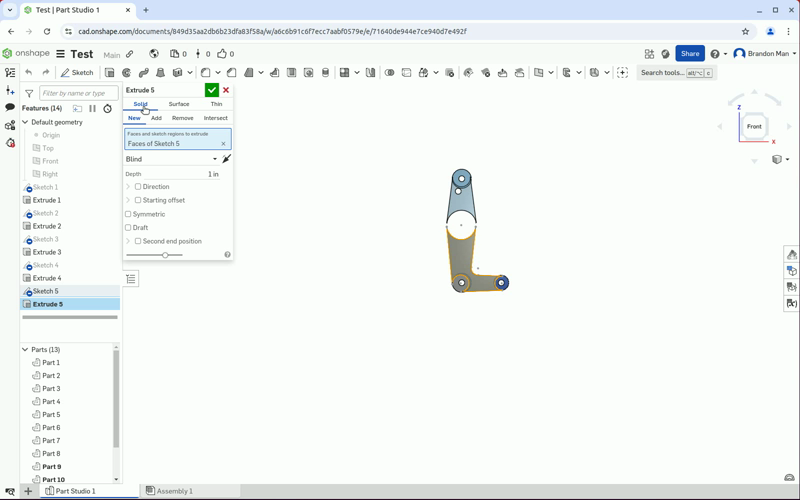
click(143, 106)
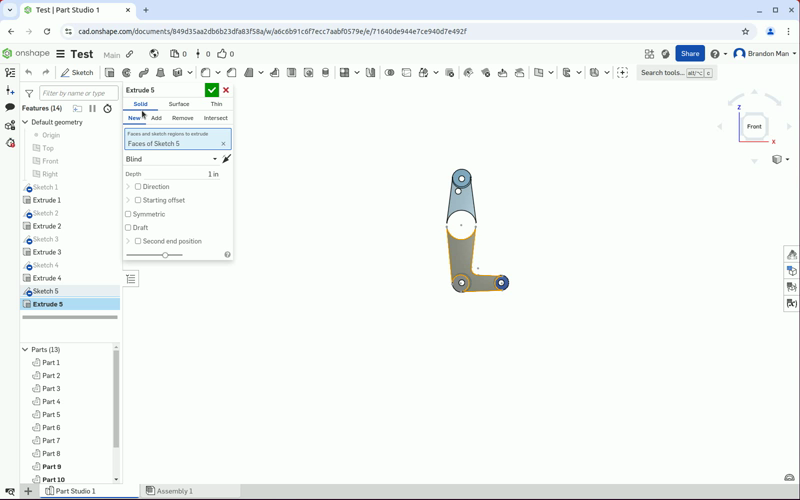
mouse_move(137, 120)
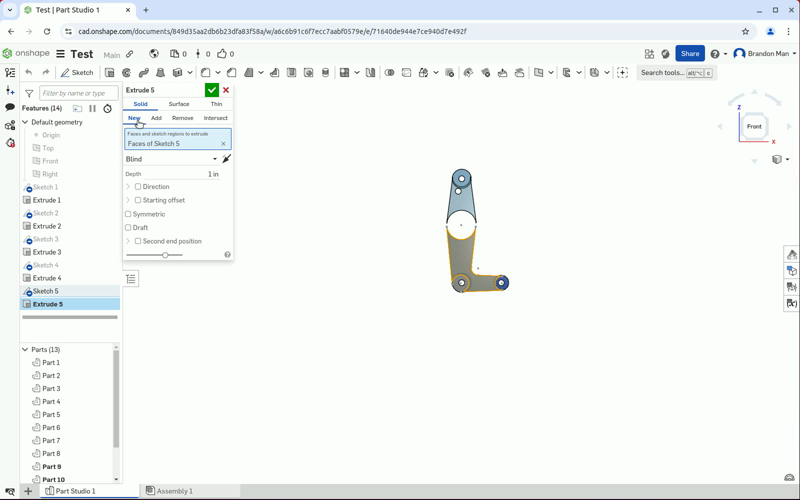
click(137, 120)
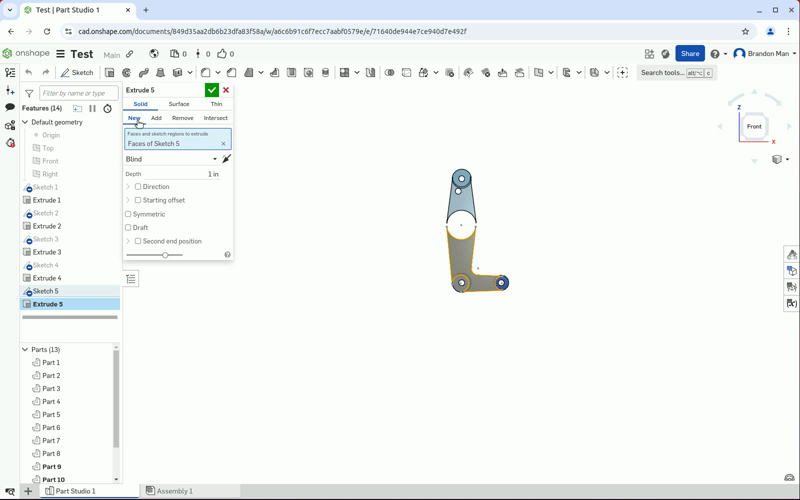
key(tab, 4)
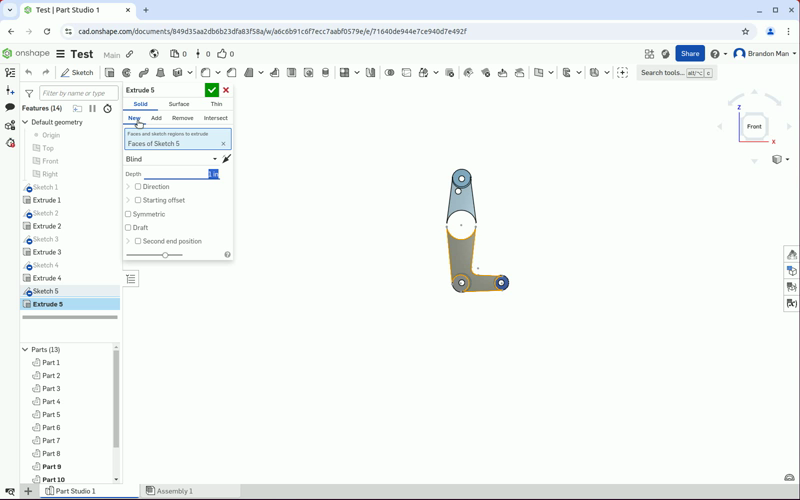
text(0.481)
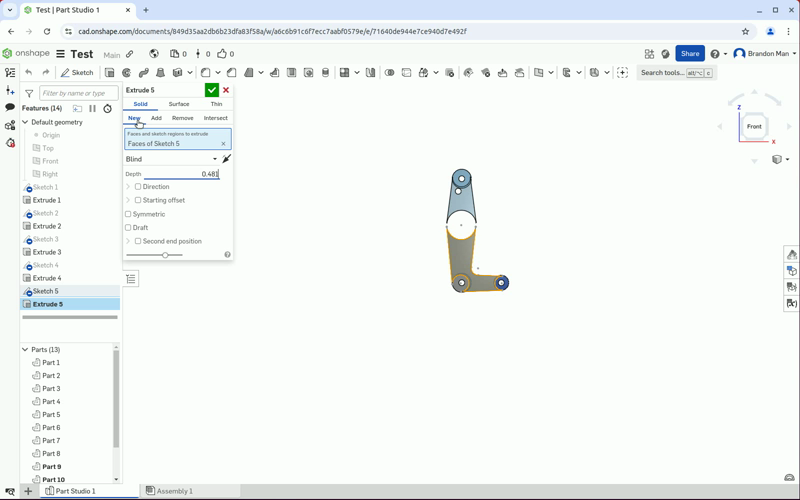
key(enter)
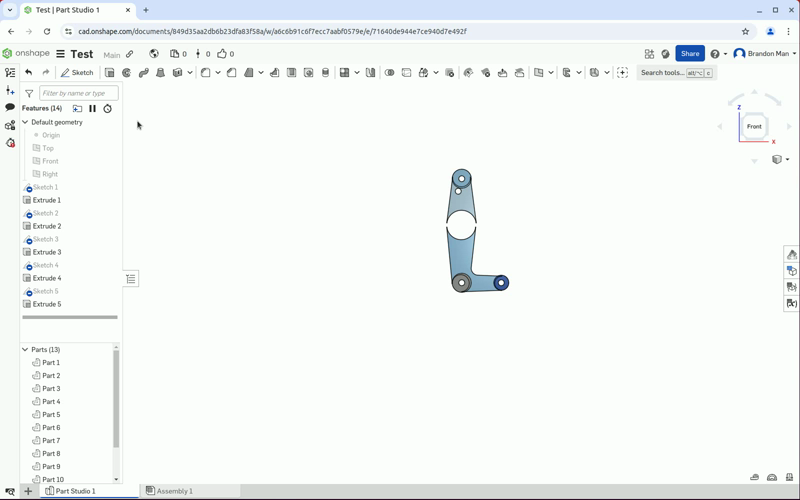
key(shift+h)
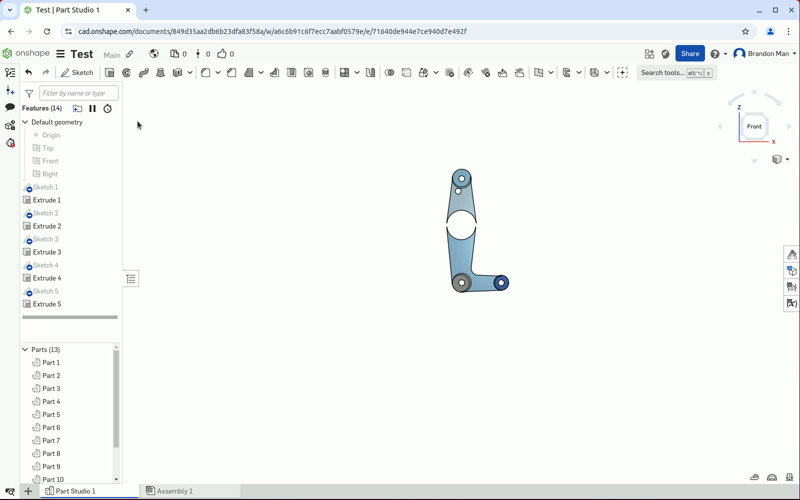
key(shift+h)
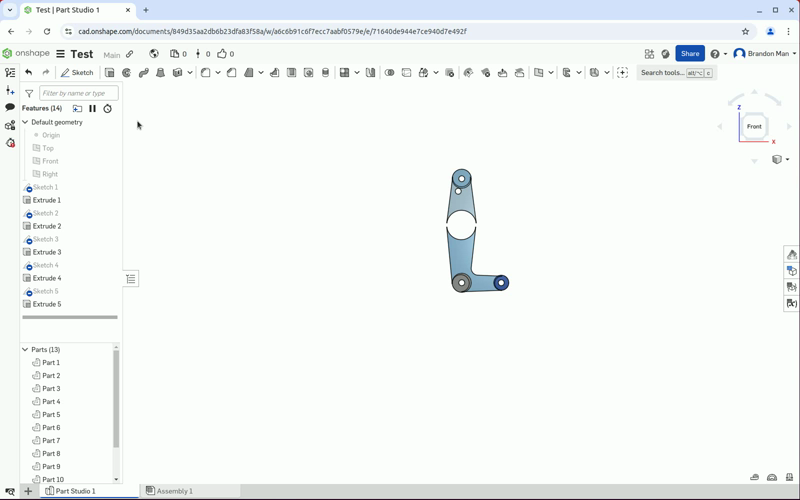
mouse_move(73, 189)
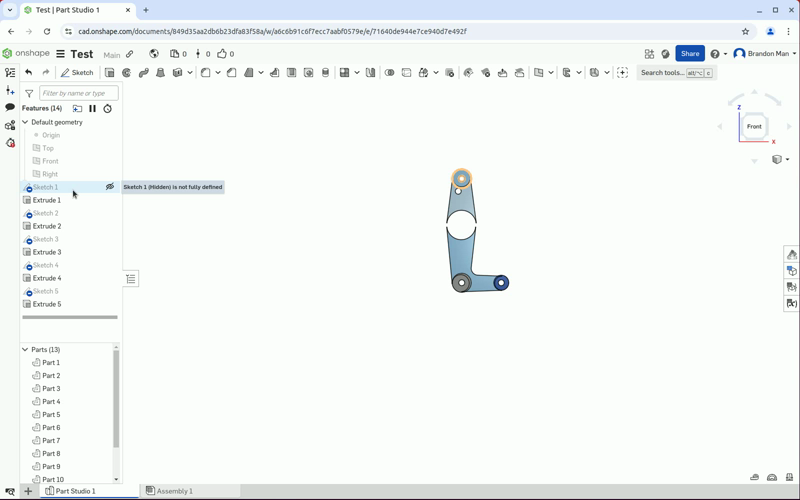
click(73, 189)
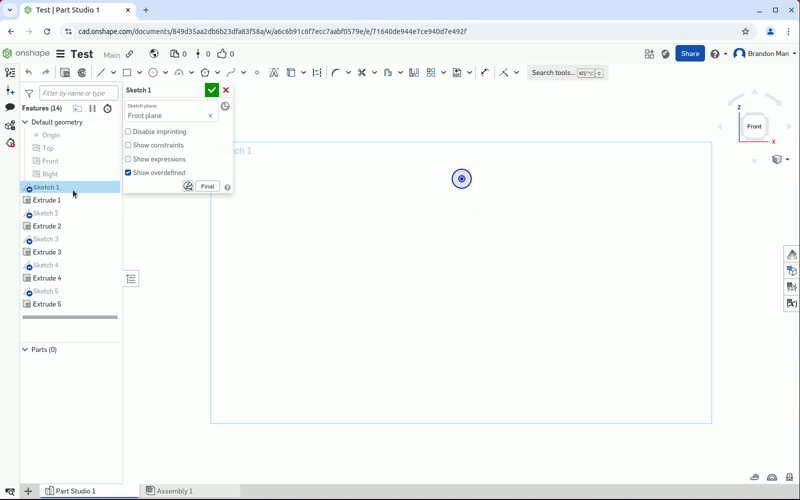
mouse_move(229, 92)
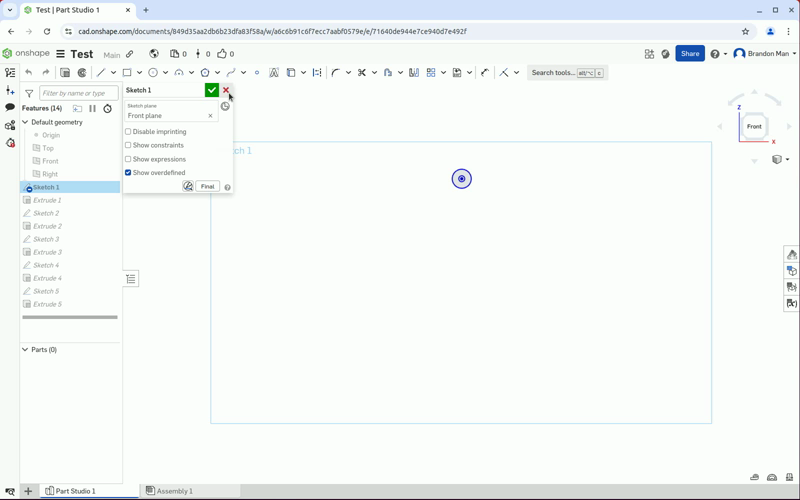
click(229, 92)
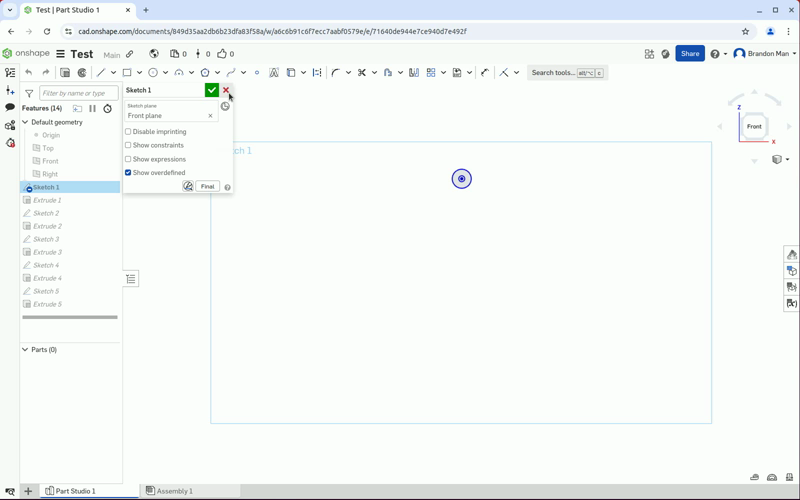
key(shift+s)
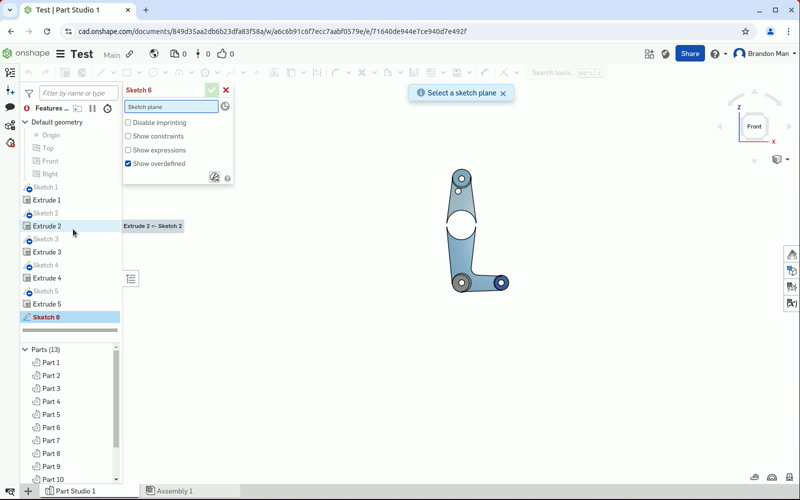
scroll(3)
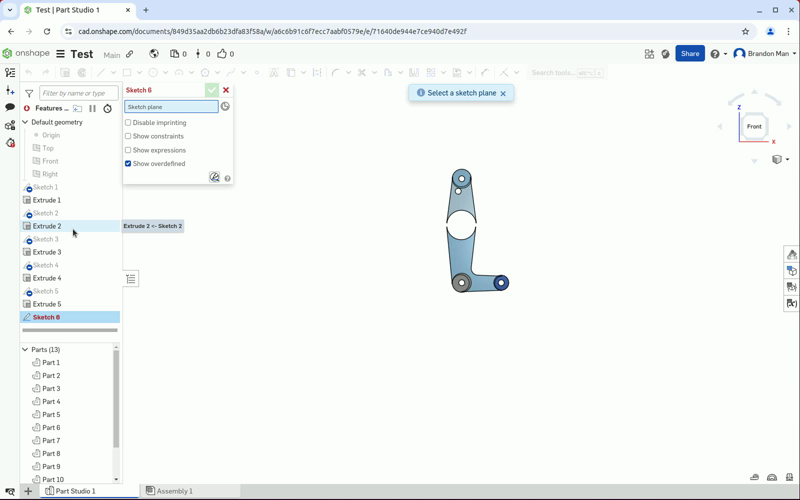
mouse_move(73, 163)
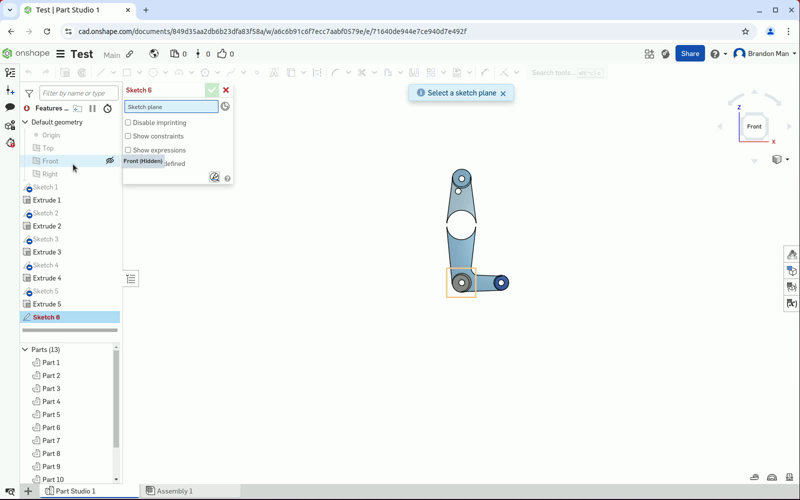
click(73, 163)
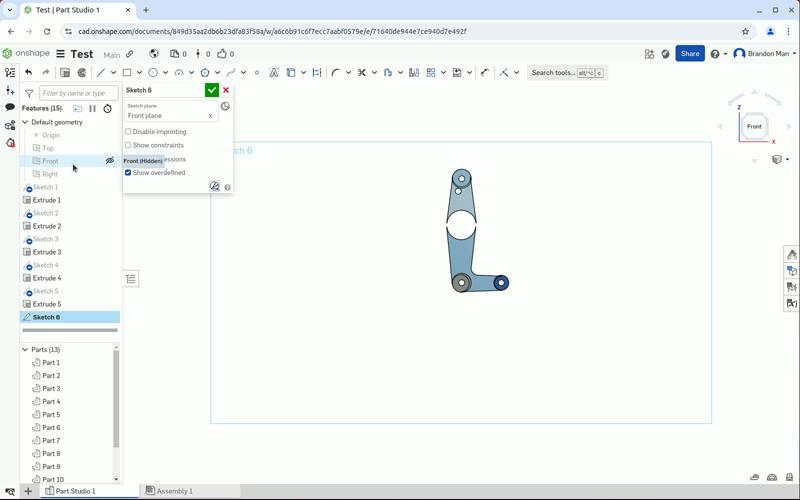
mouse_move(69, 352)
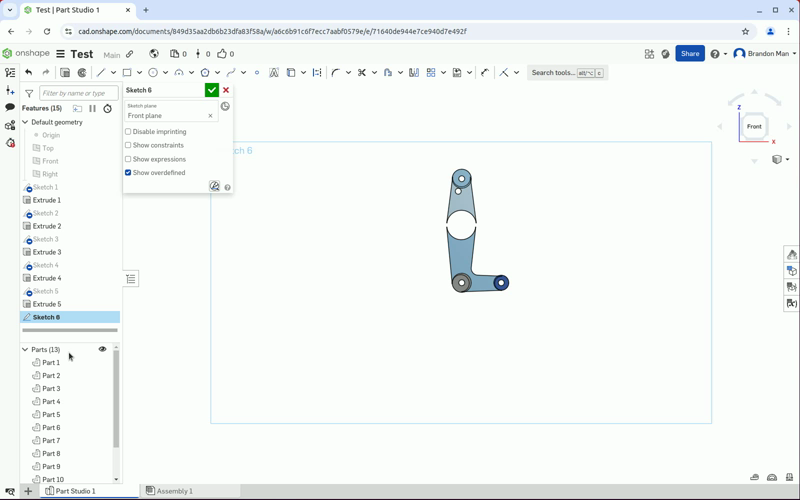
key(y)
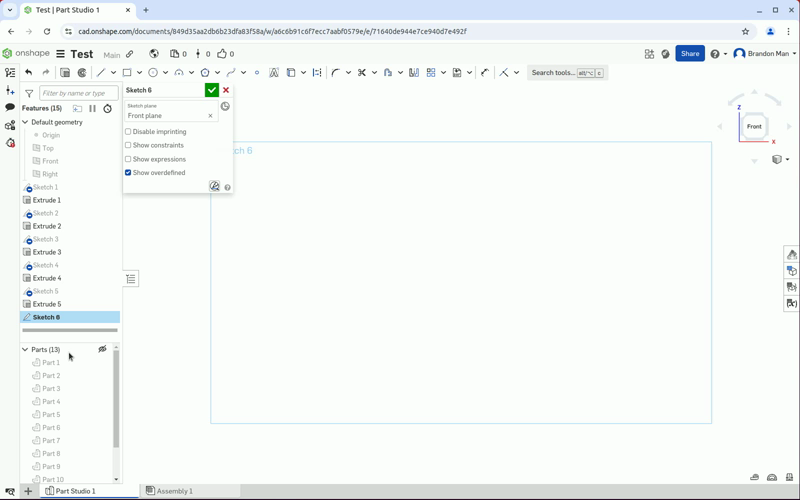
key(c)
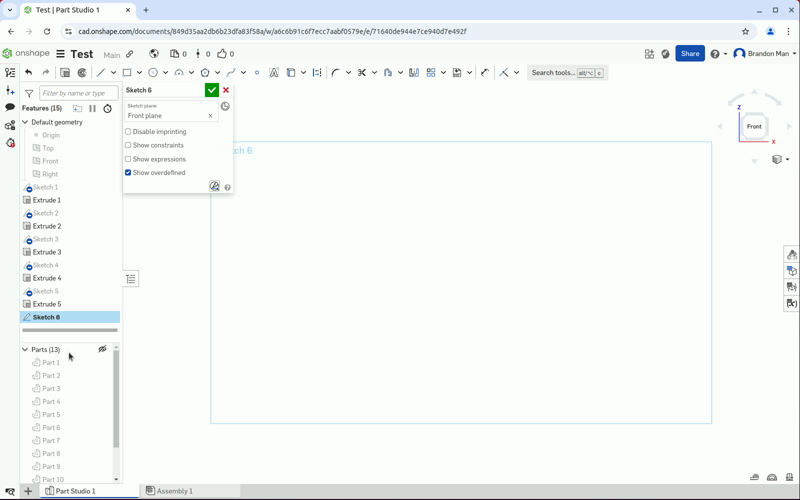
key_down(shift)
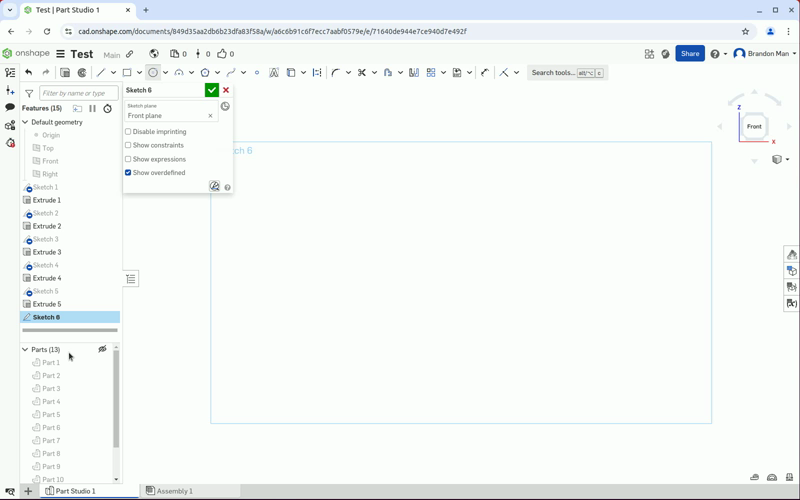
mouse_move(461, 225)
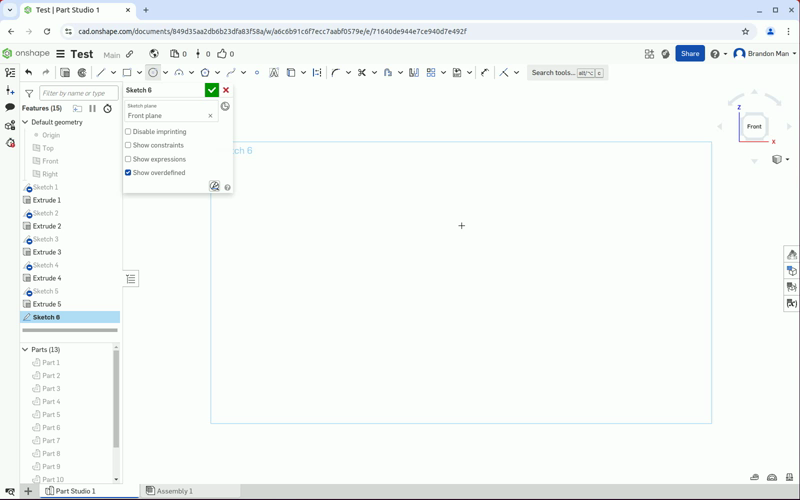
click(461, 225)
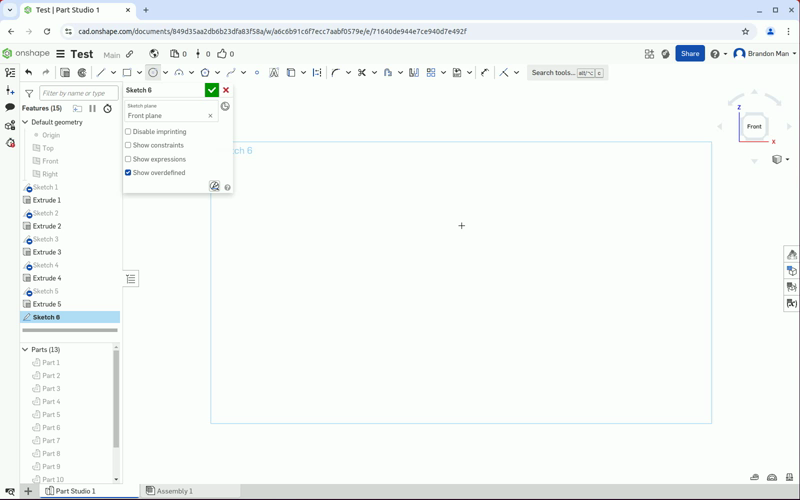
key_up(shift)
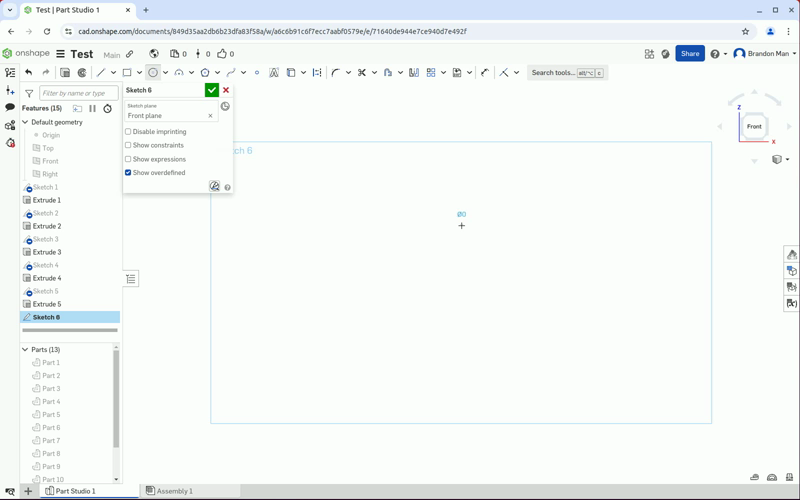
mouse_move(477, 225)
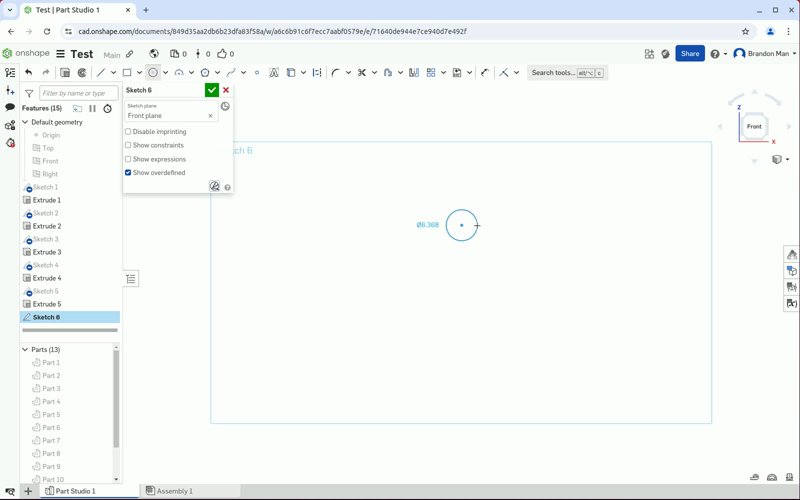
click(477, 225)
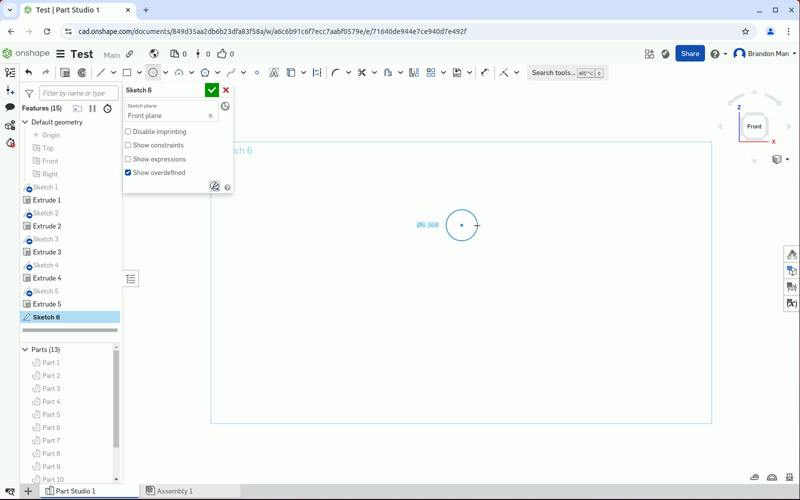
key(esc)
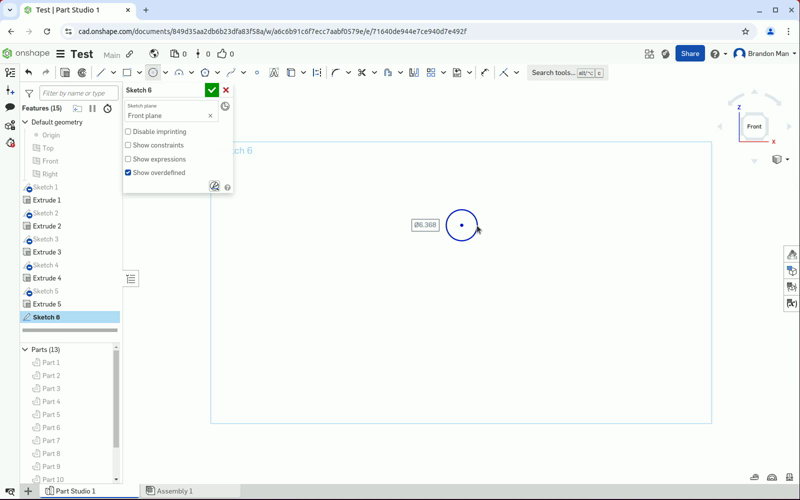
key(c)
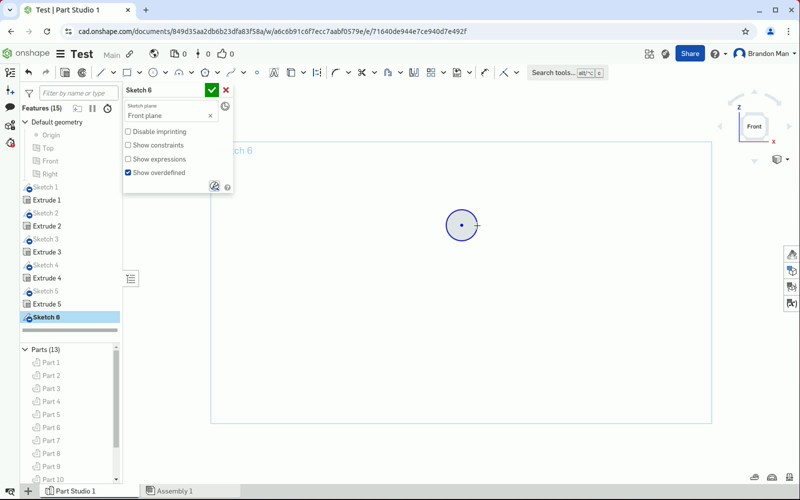
key_down(shift)
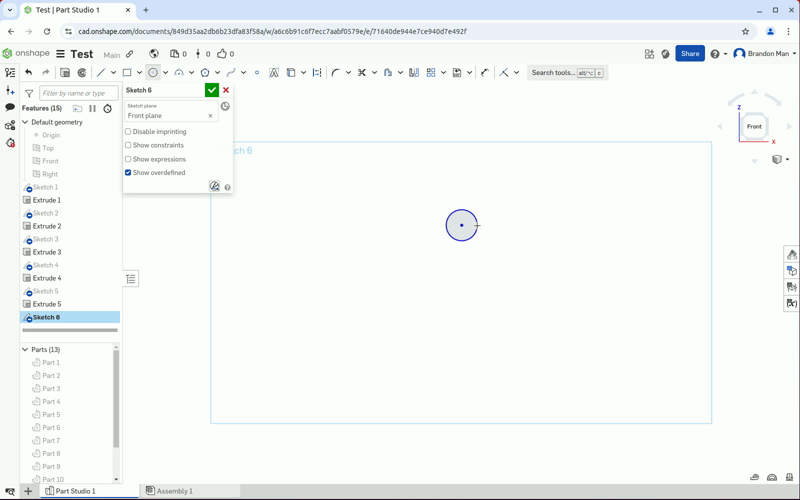
mouse_move(461, 225)
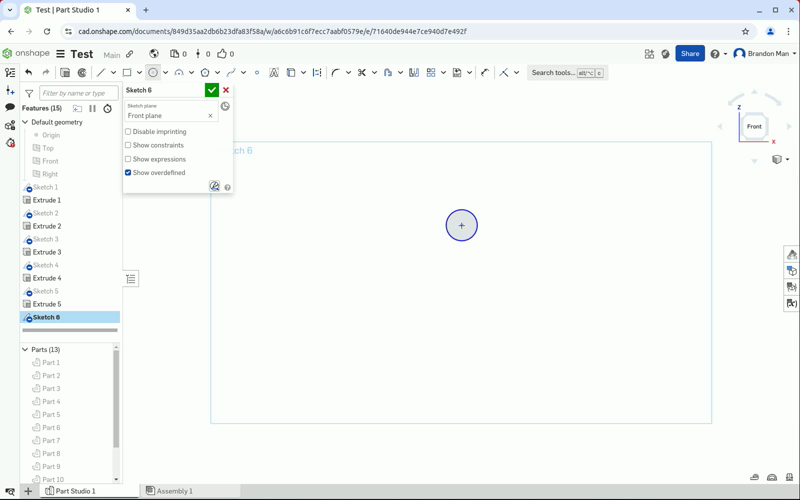
click(461, 225)
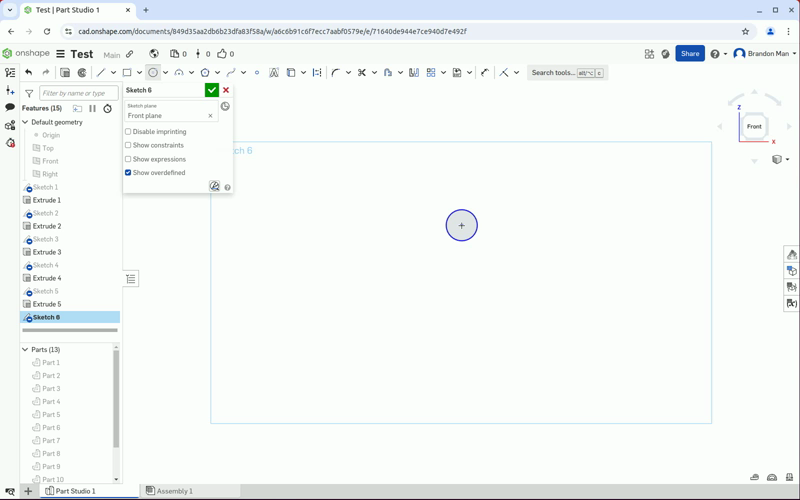
key_up(shift)
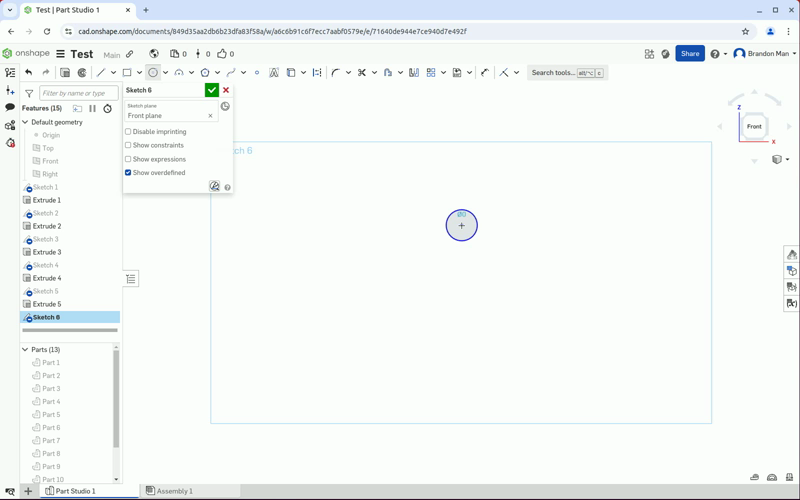
mouse_move(465, 225)
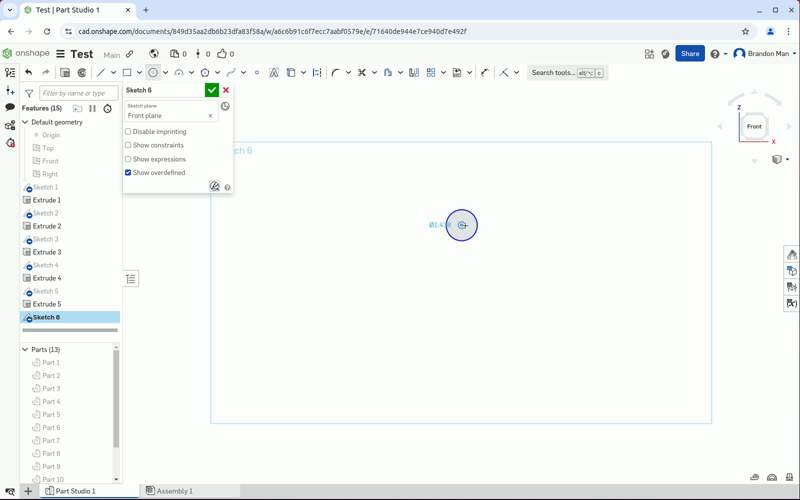
scroll(6)
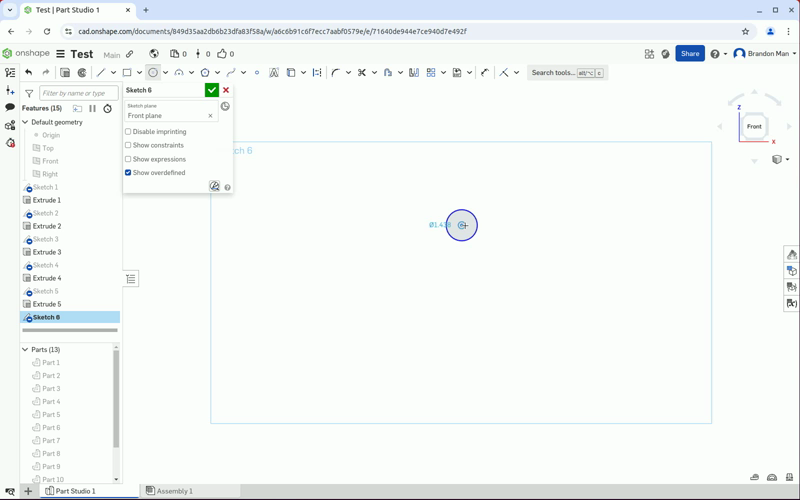
scroll(6)
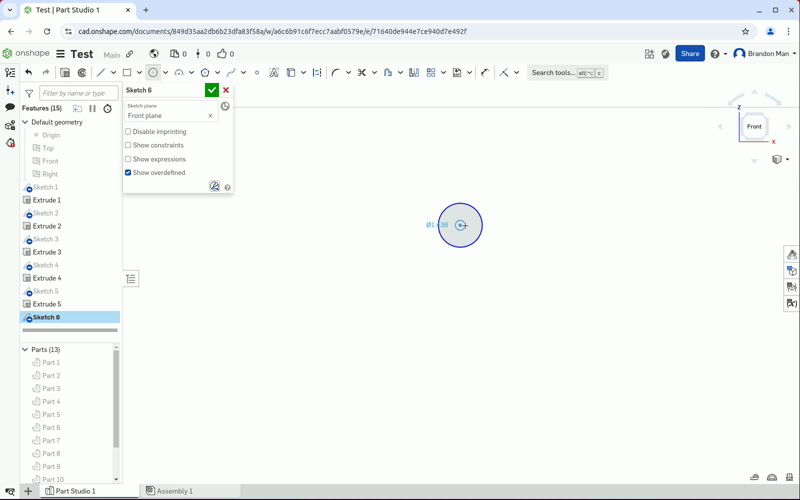
scroll(6)
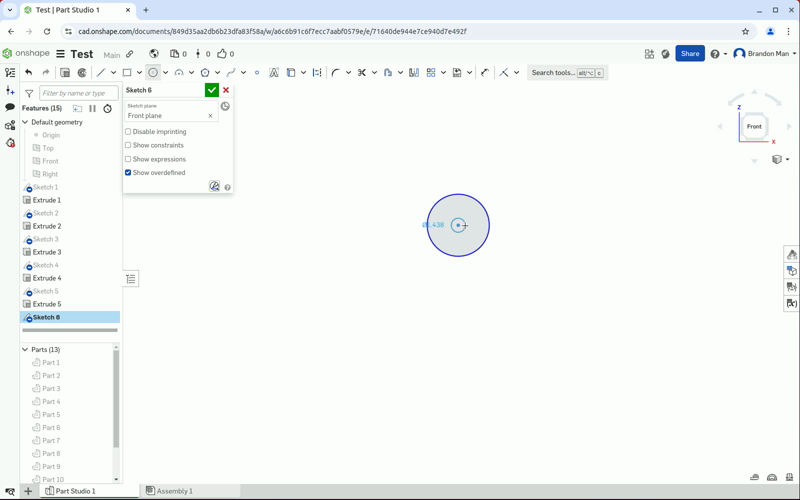
scroll(6)
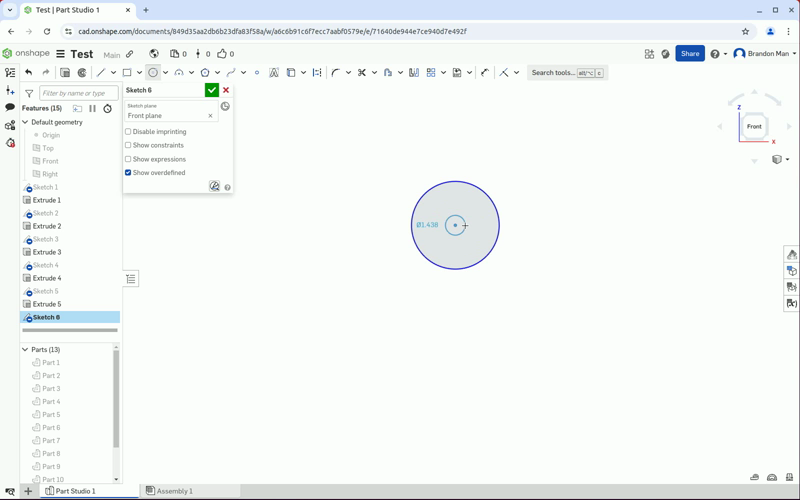
scroll(6)
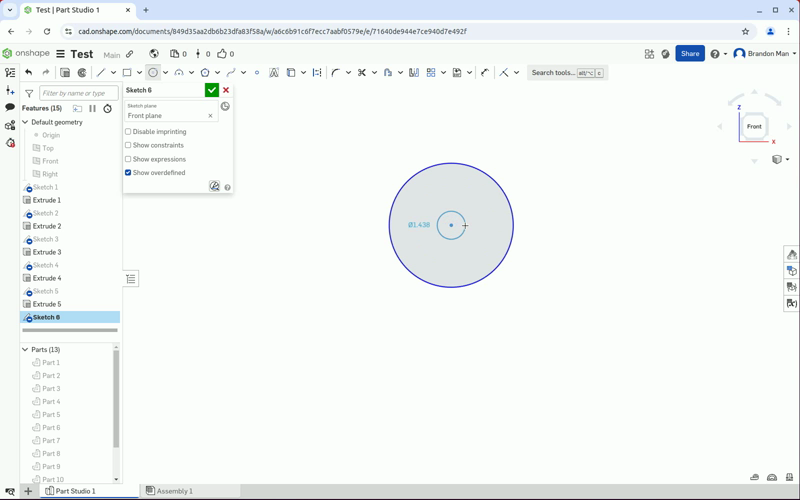
scroll(6)
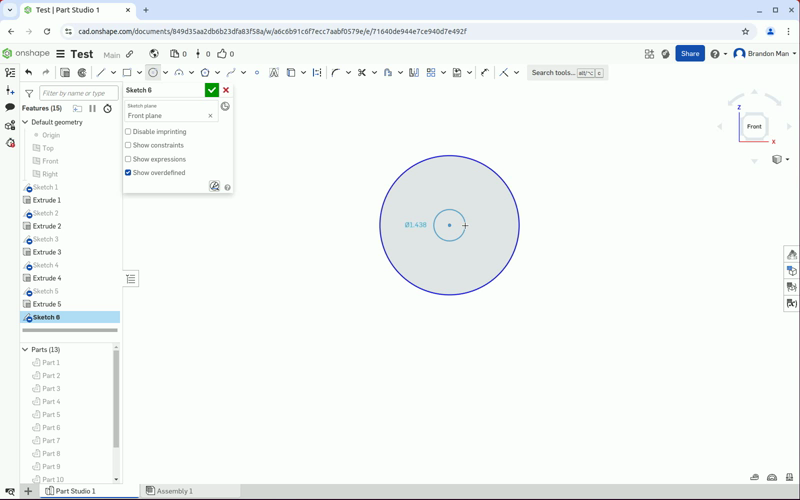
scroll(6)
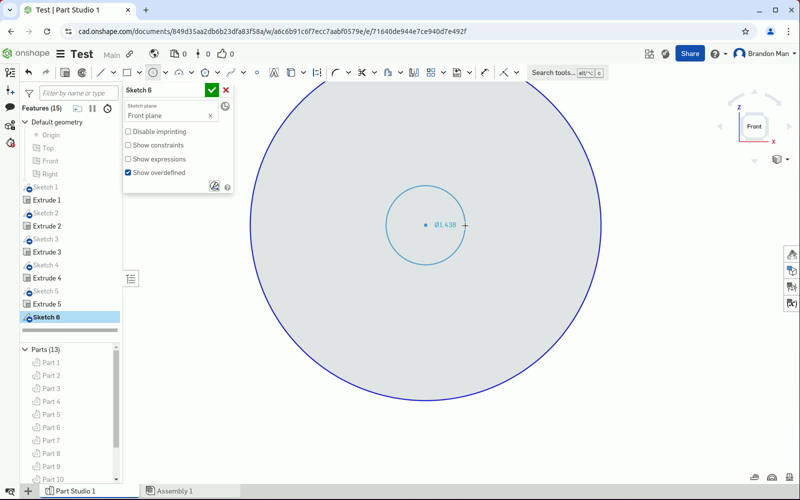
click(465, 225)
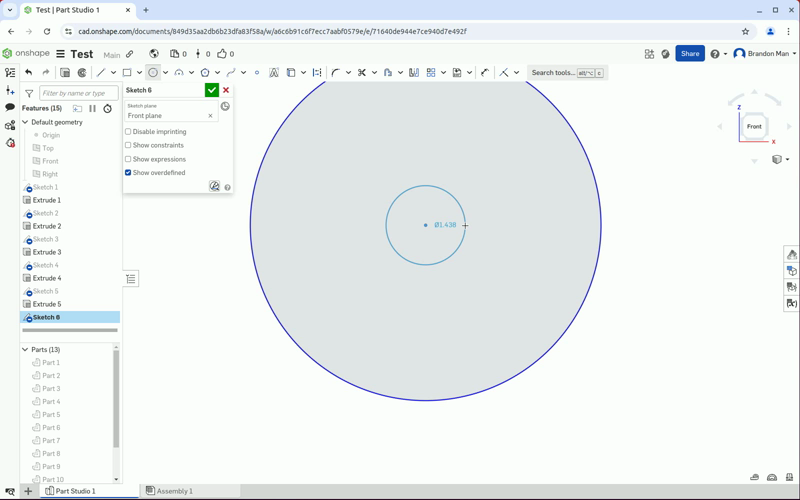
scroll(-6)
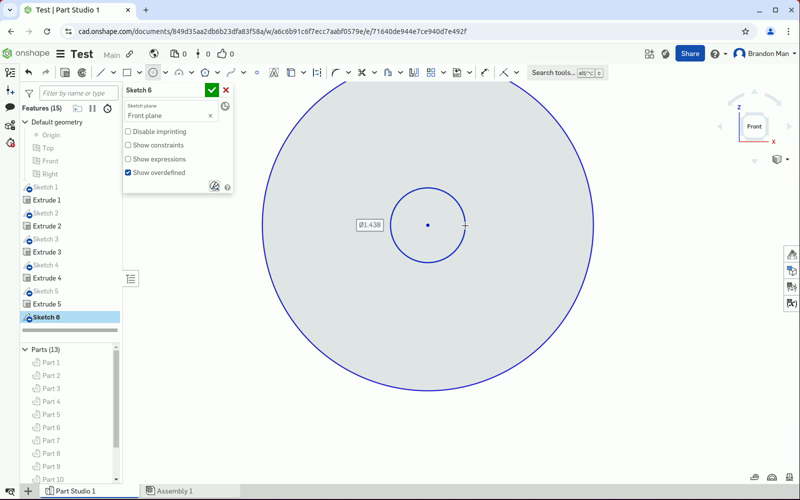
scroll(-6)
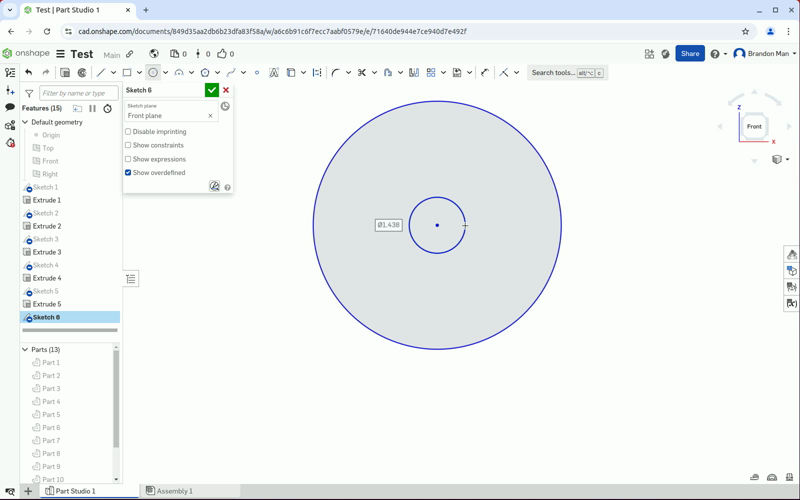
scroll(-6)
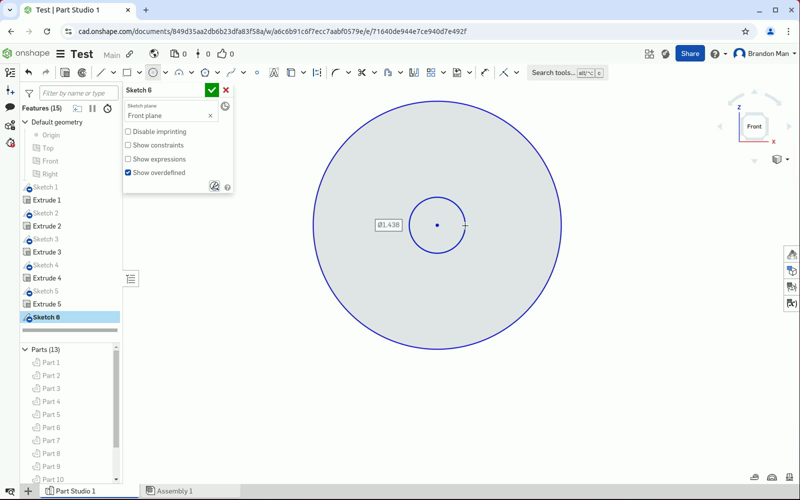
scroll(-6)
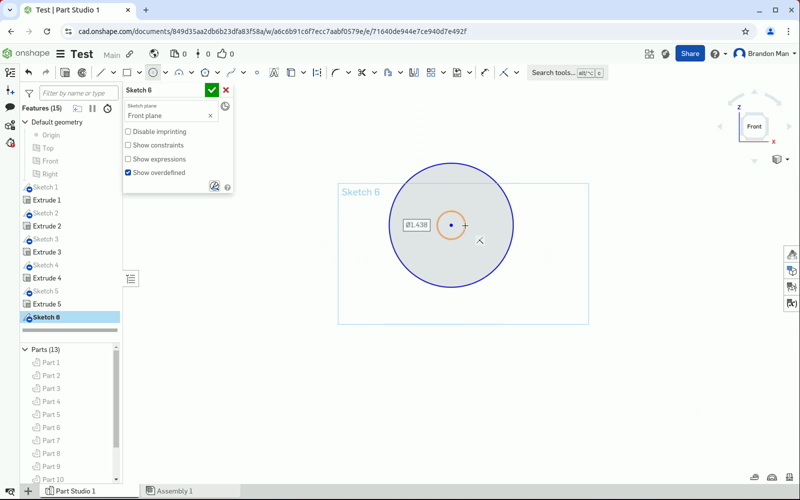
scroll(-6)
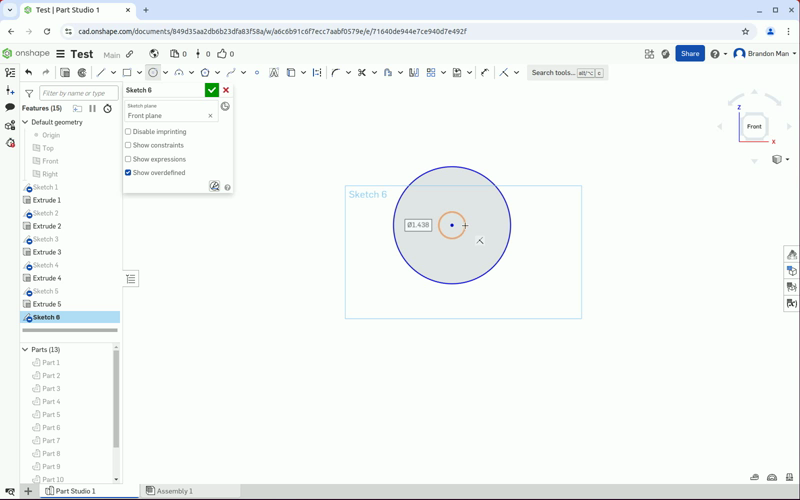
scroll(-6)
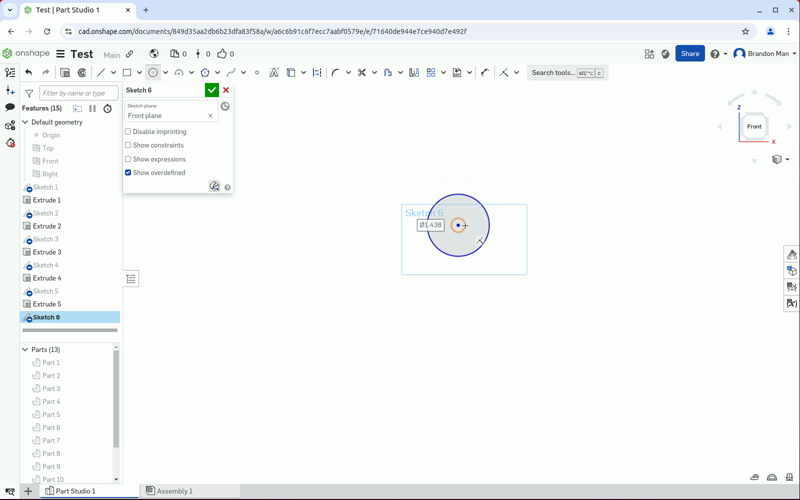
scroll(-6)
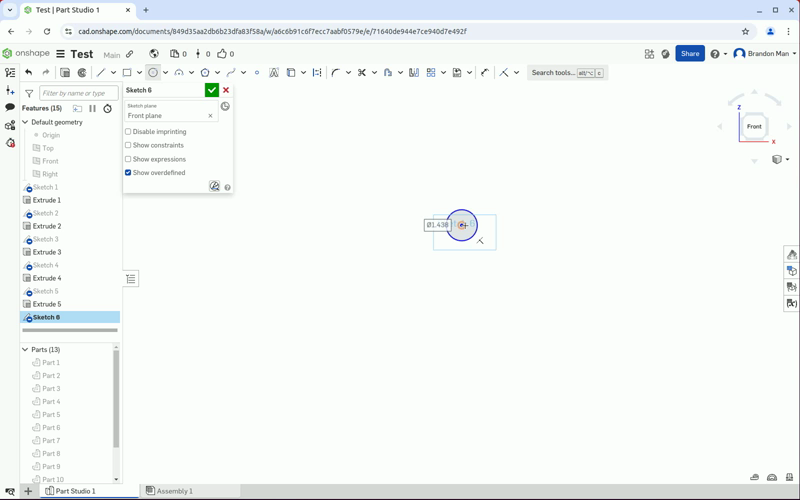
key(esc)
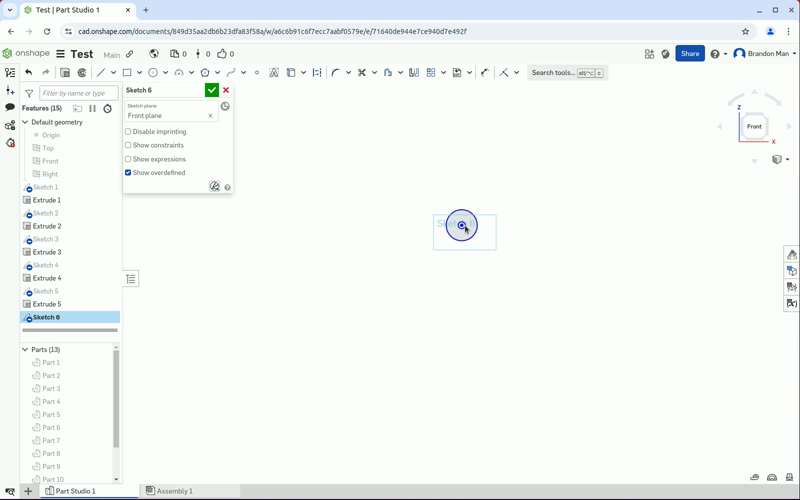
mouse_move(469, 229)
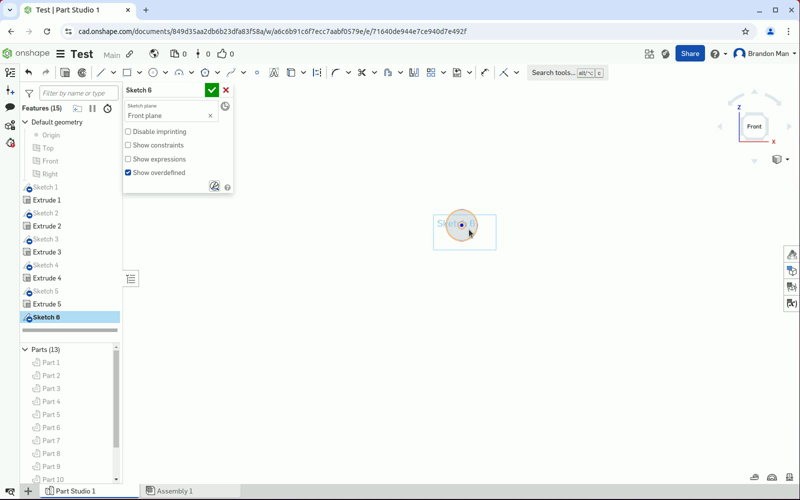
scroll(6)
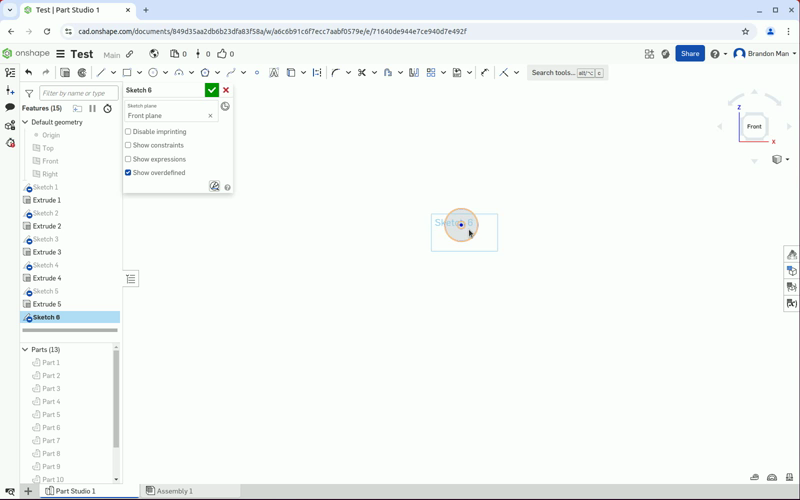
scroll(6)
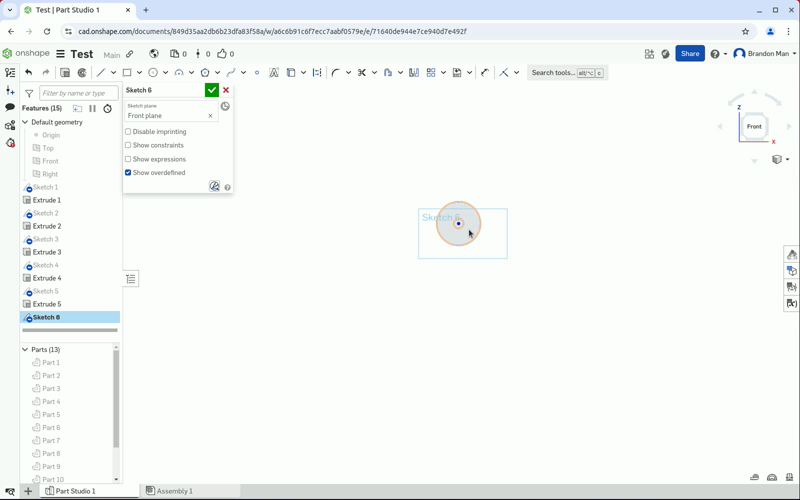
scroll(6)
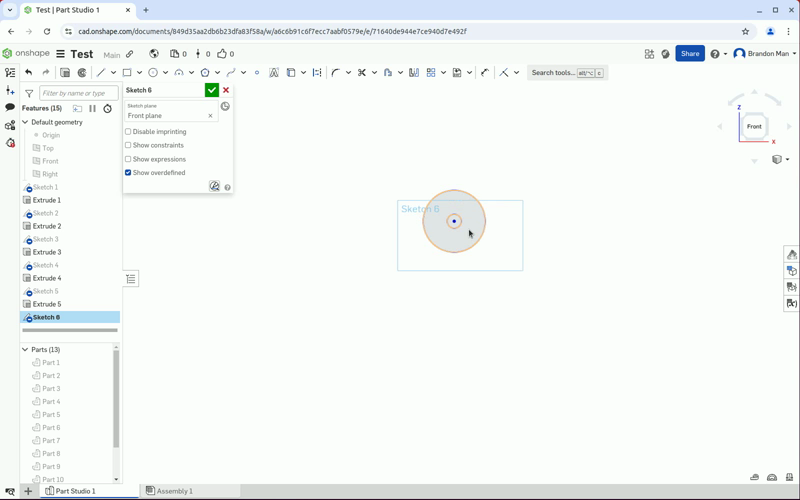
scroll(6)
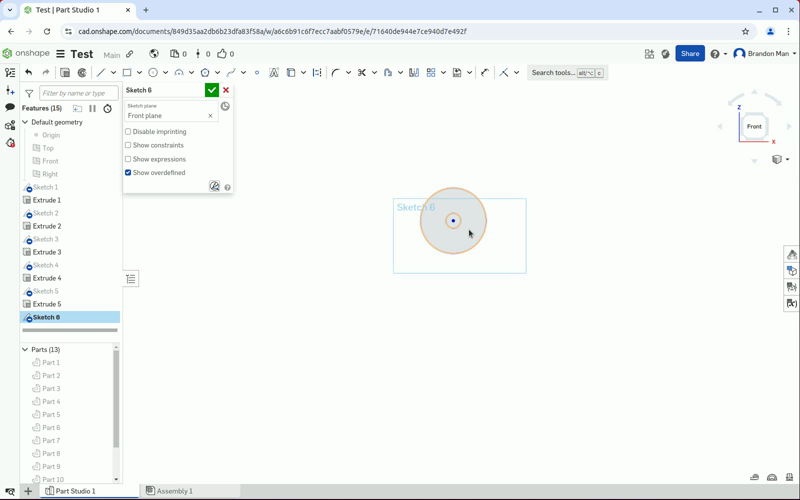
scroll(6)
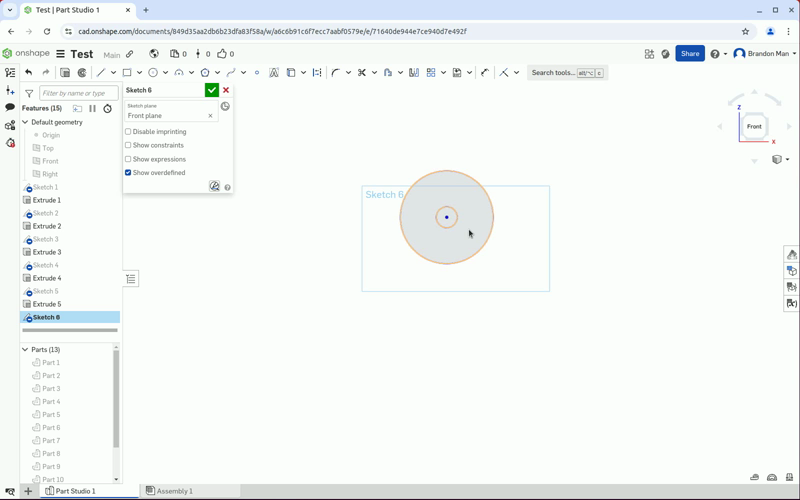
scroll(6)
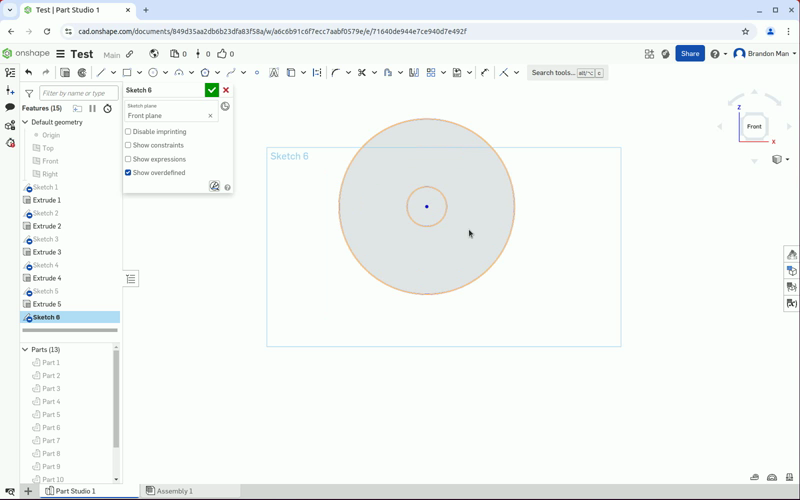
scroll(6)
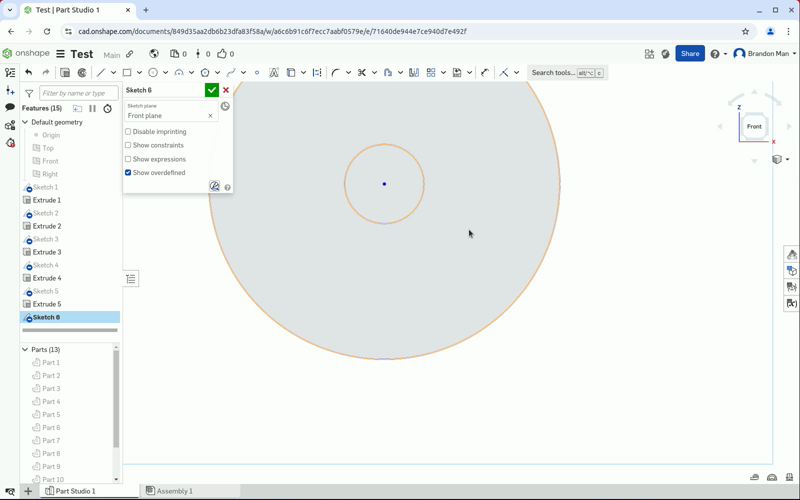
click(469, 229)
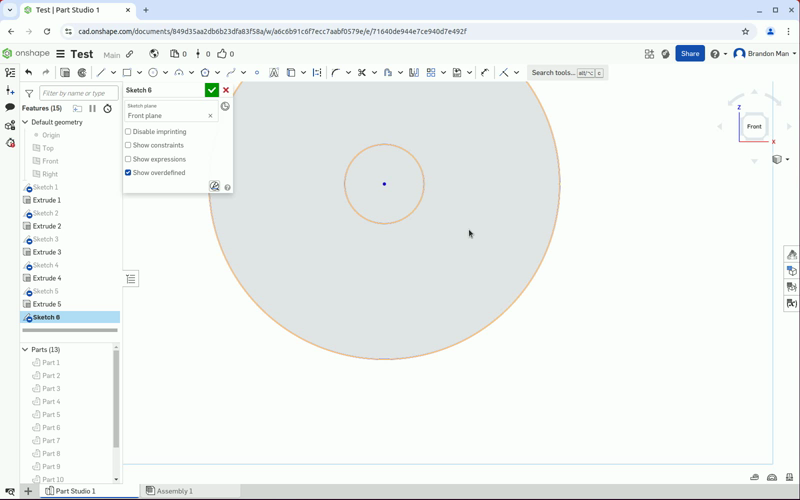
scroll(-6)
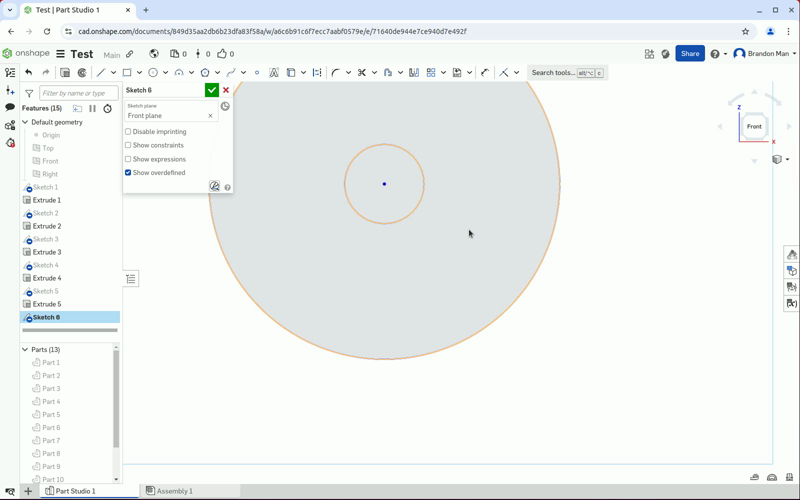
scroll(-6)
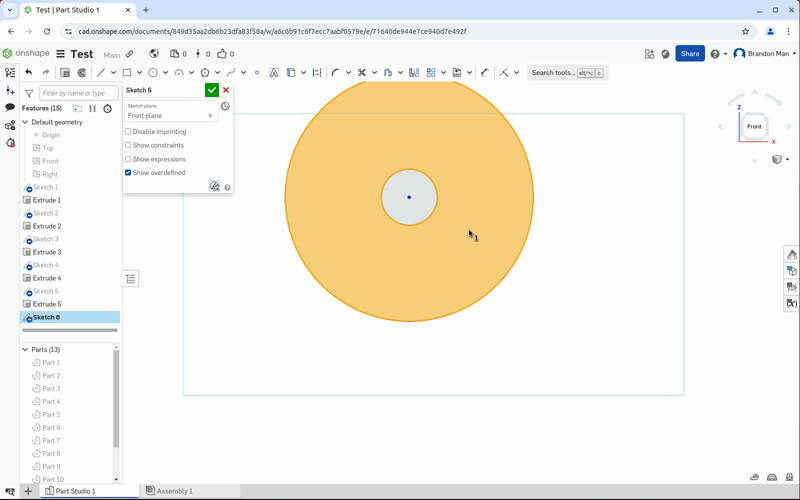
scroll(-6)
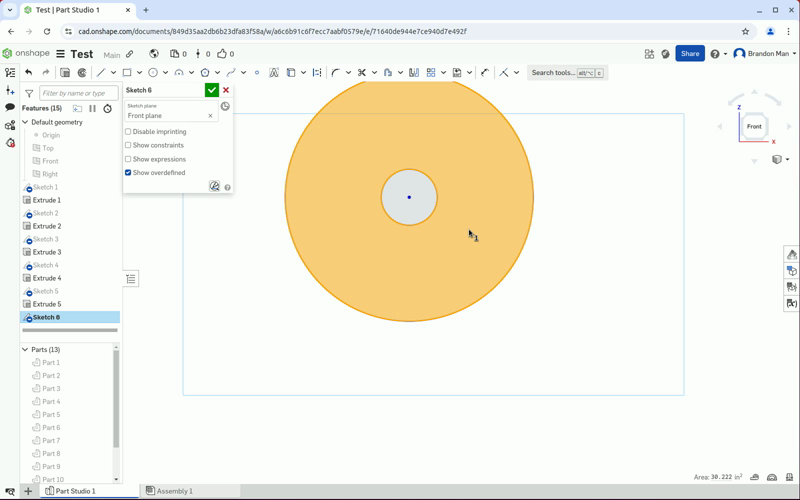
scroll(-6)
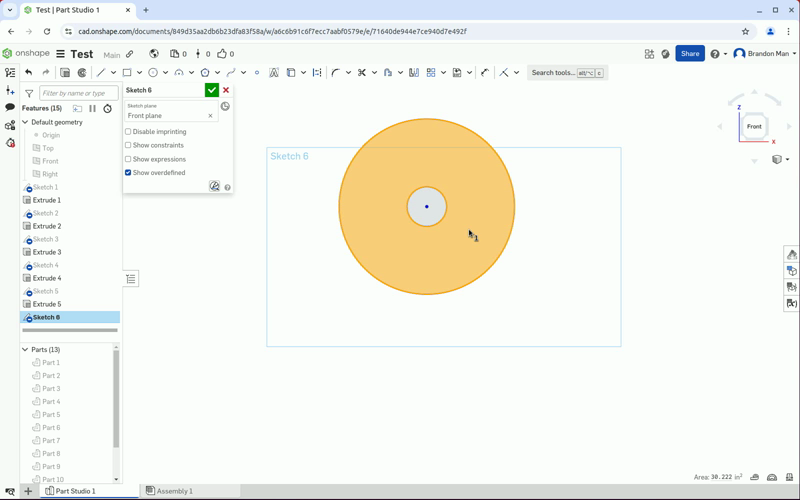
scroll(-6)
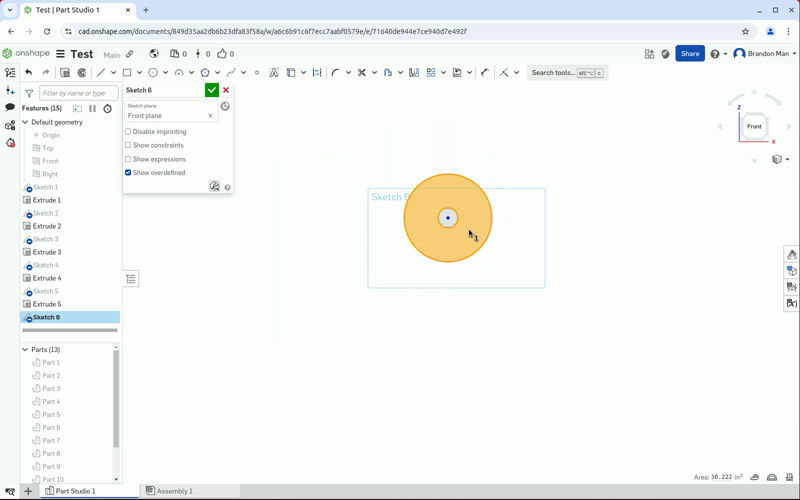
scroll(-6)
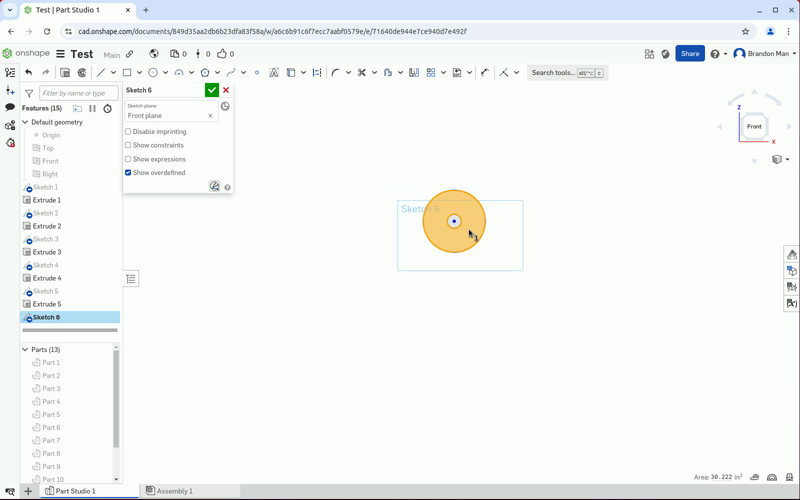
scroll(-6)
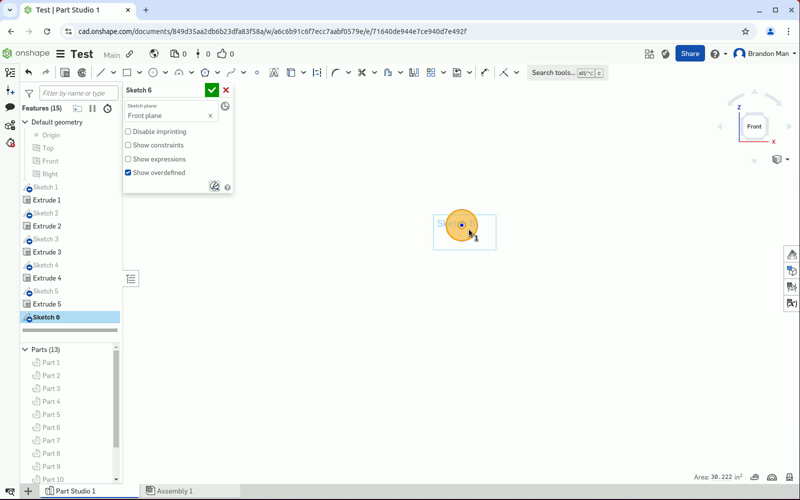
mouse_move(69, 352)
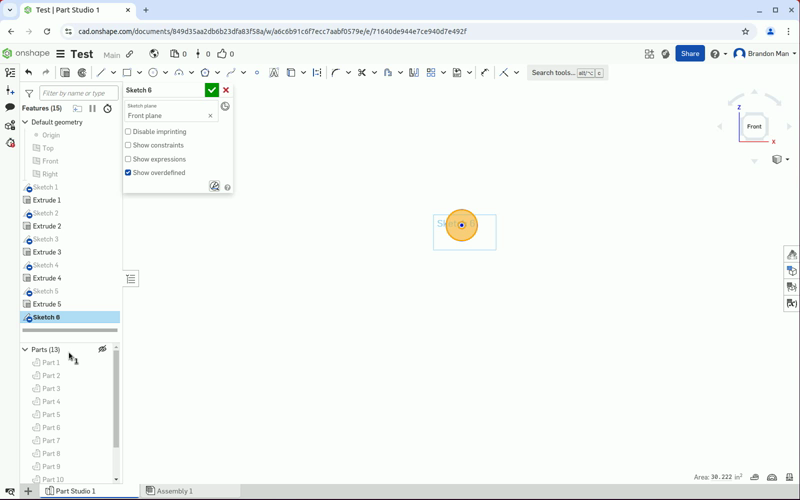
key(shift+y)
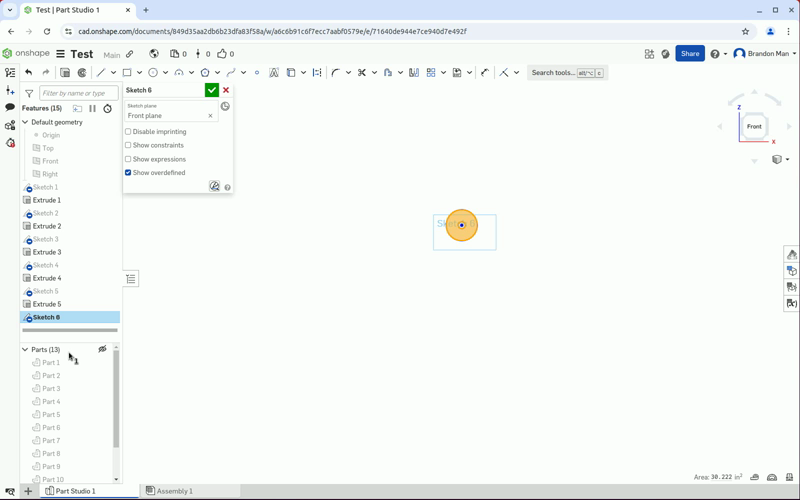
key(shift+e)
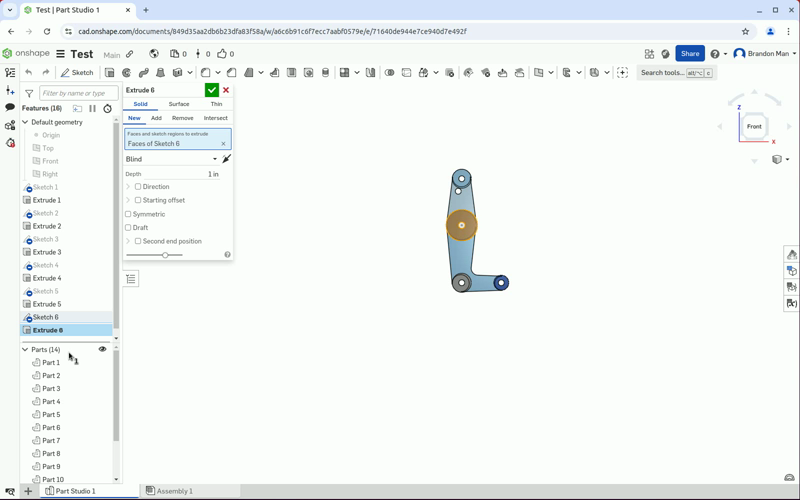
mouse_move(143, 106)
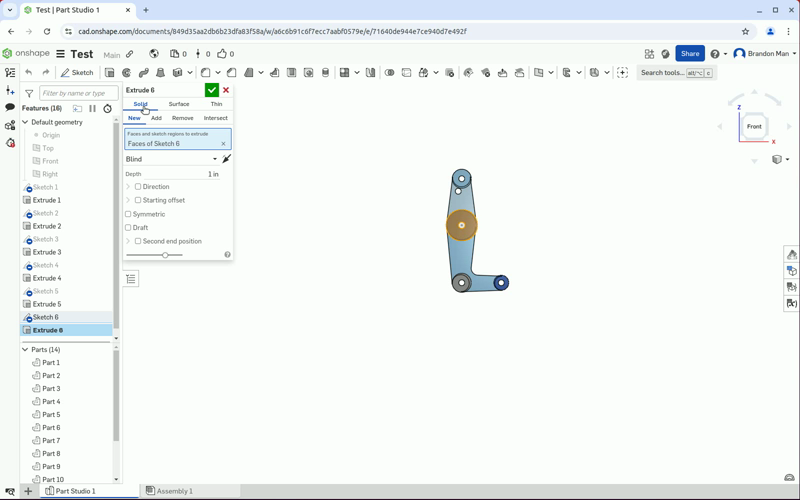
click(143, 106)
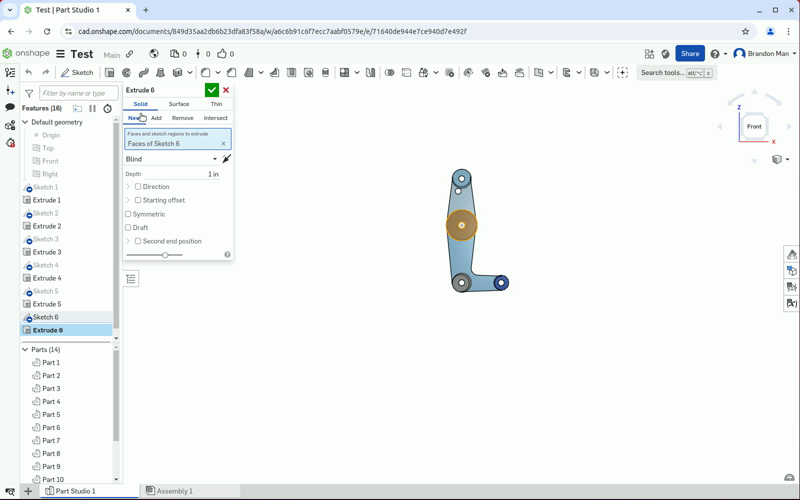
mouse_move(137, 120)
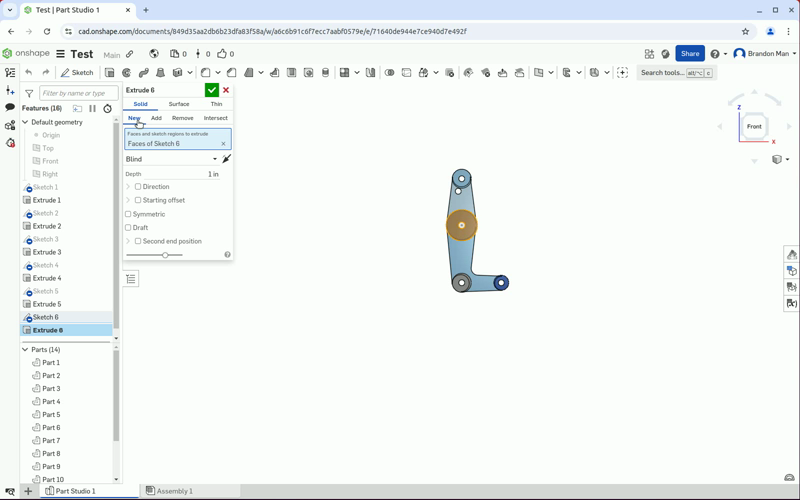
click(137, 120)
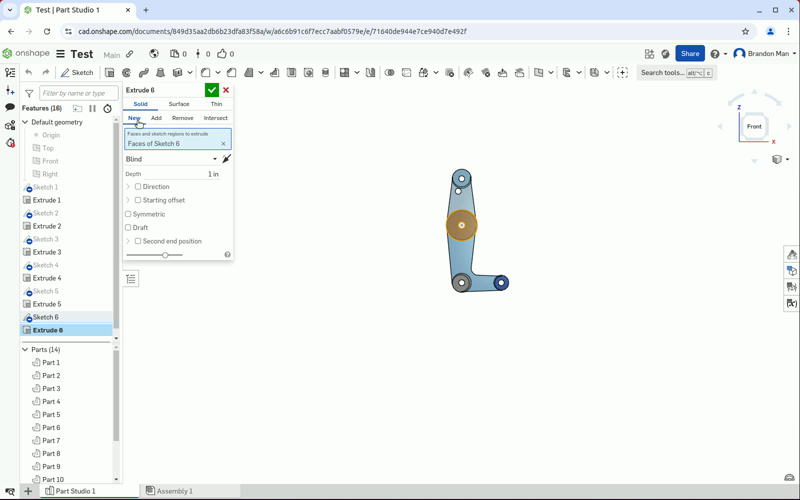
key(tab, 4)
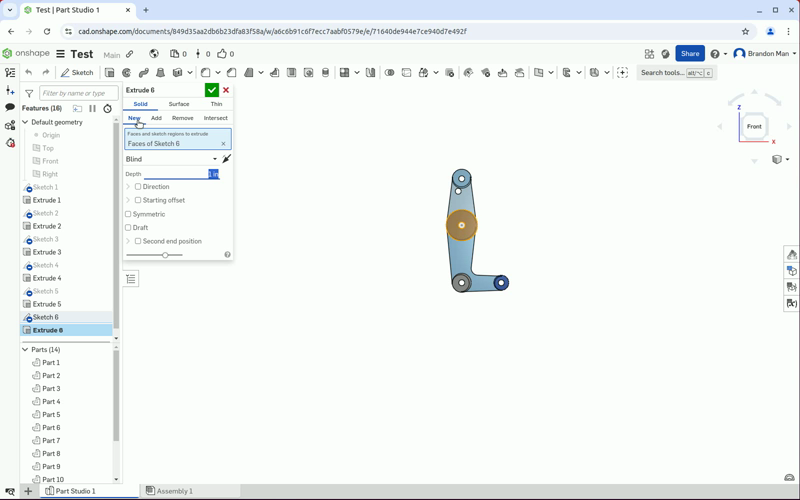
text(0.481)
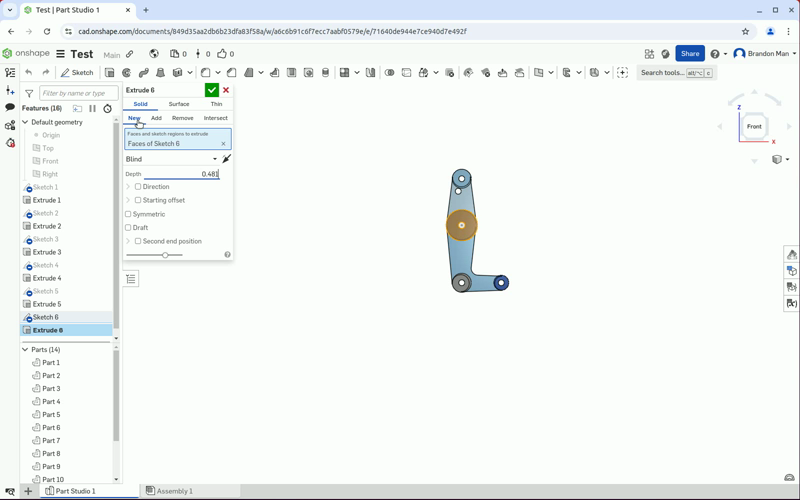
key(enter)
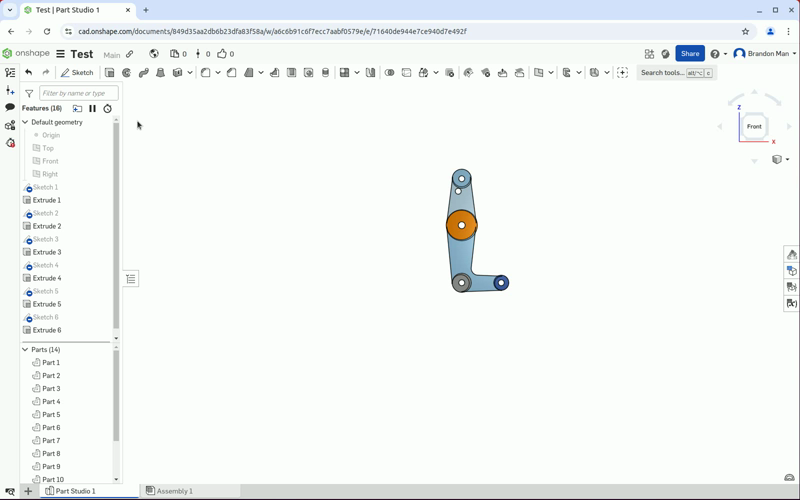
key(shift+h)
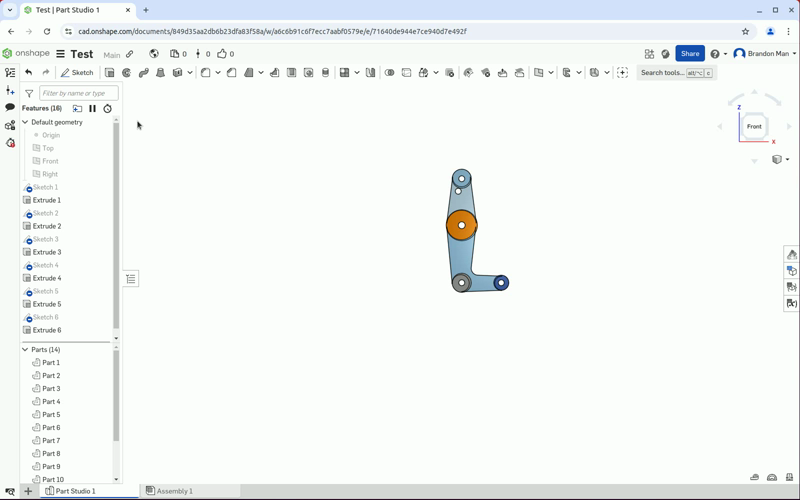
key(shift+h)
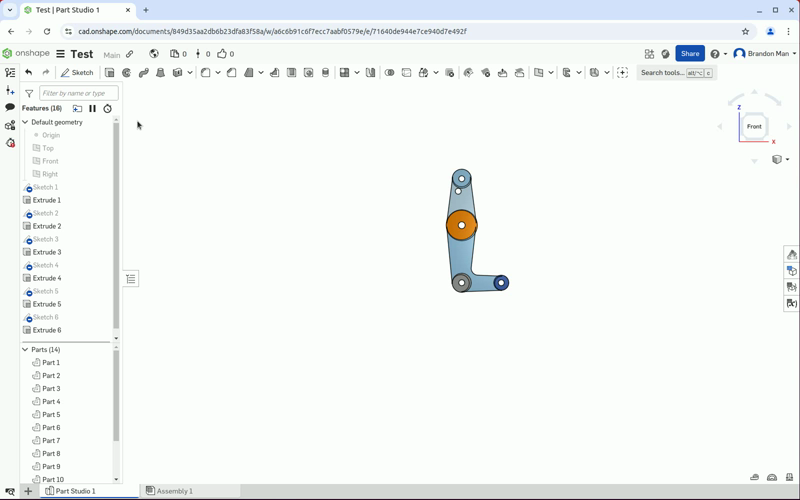
key(shift+7)
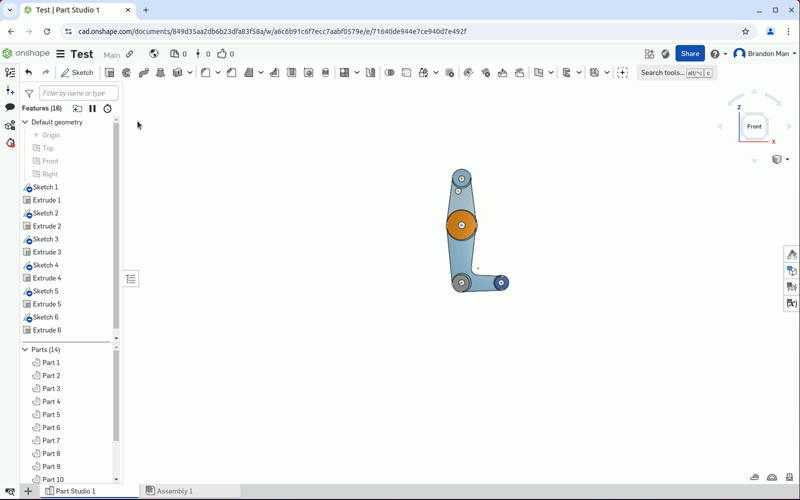
key(left, 2)
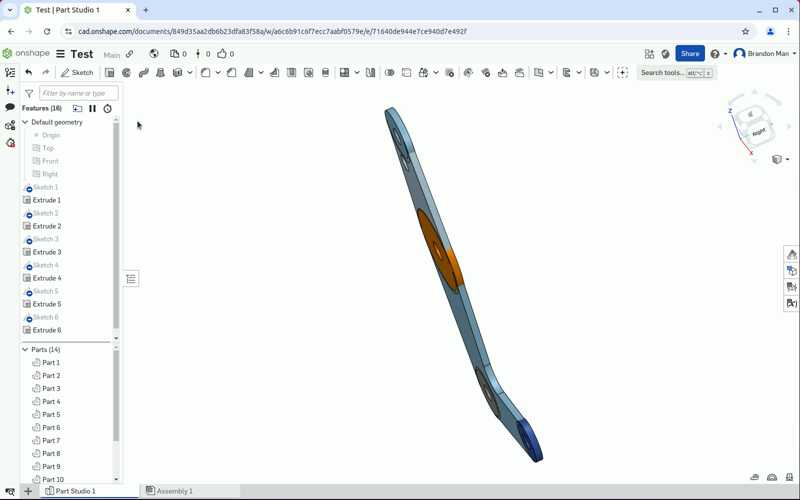
key(down, 2)
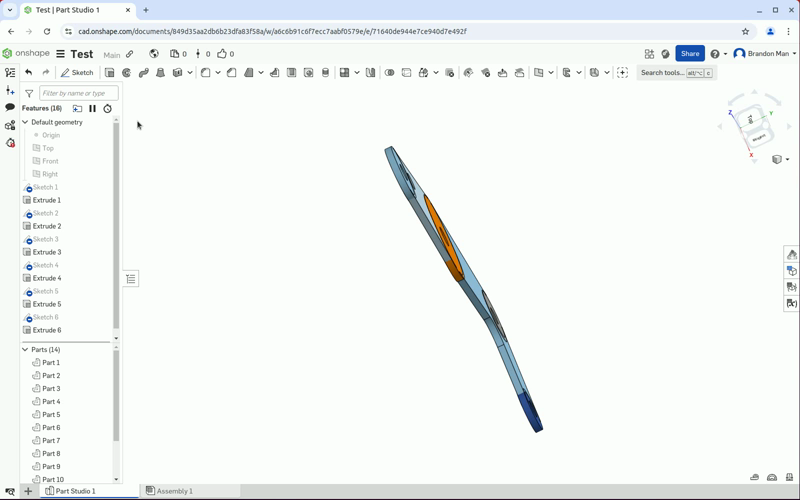
key(up, 2)
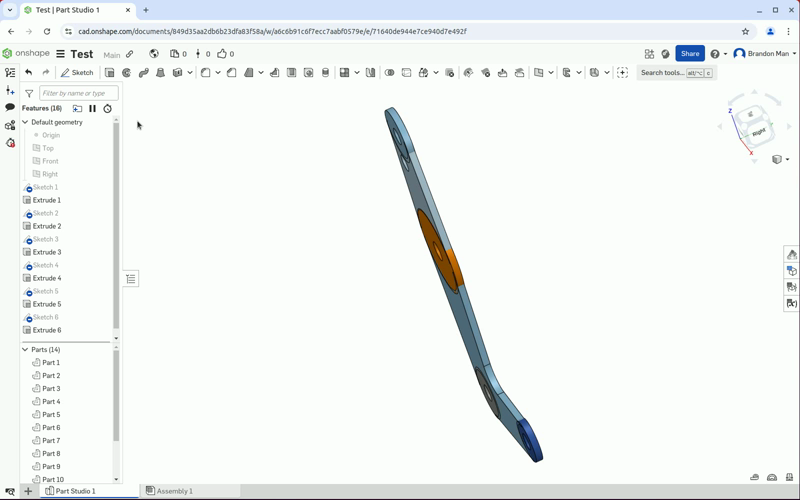
key(right, 2)
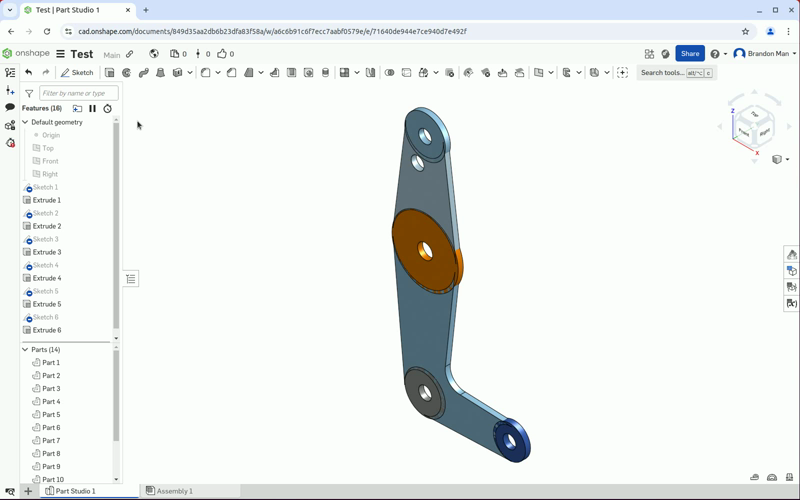
mouse_move(69, 189)
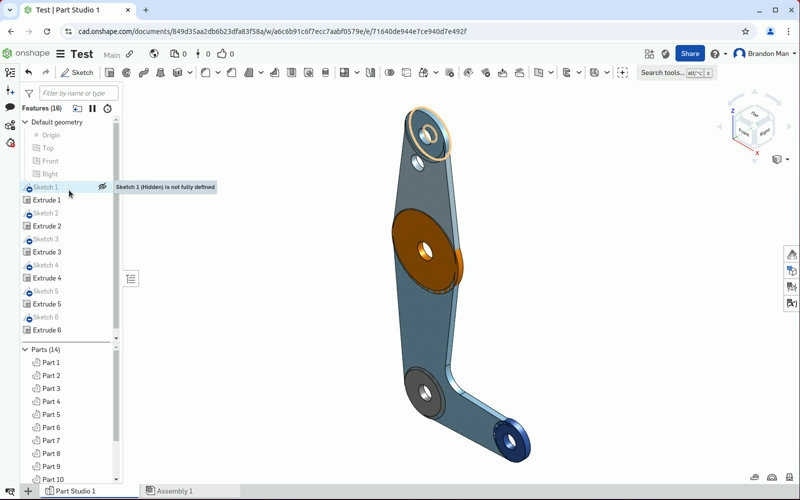
click(69, 189)